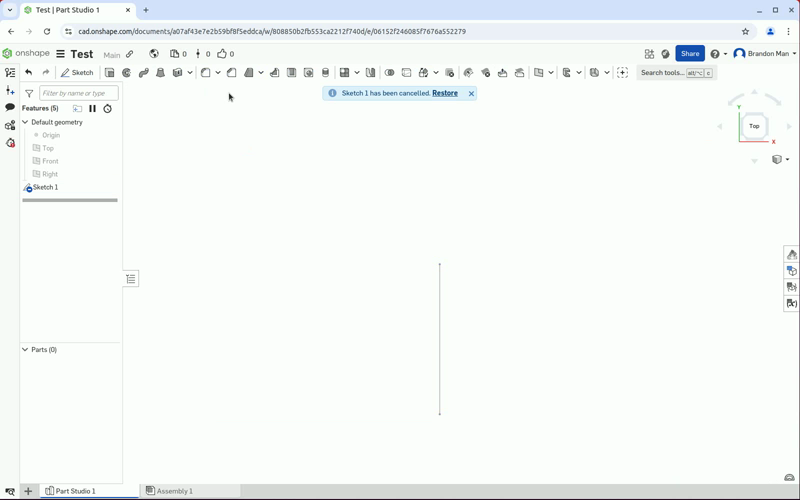
key(shift+h)
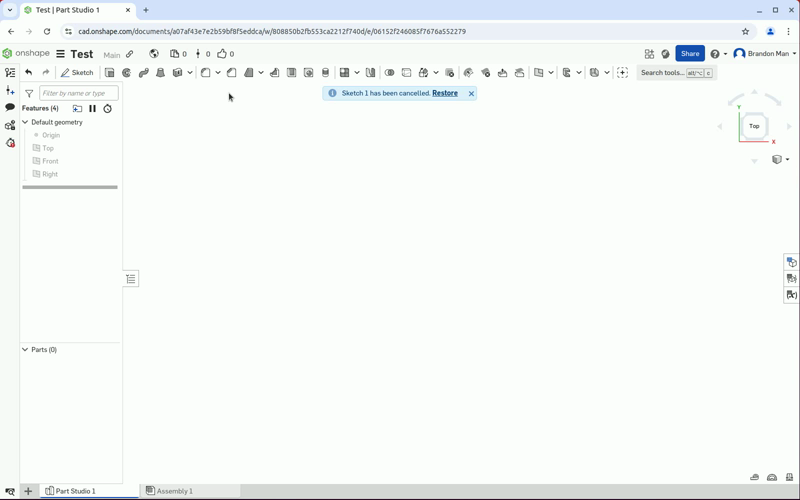
mouse_move(73, 352)
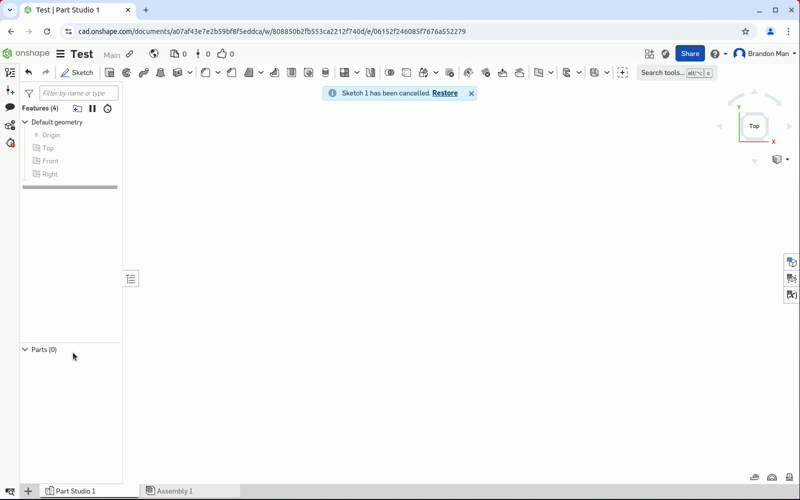
key(y)
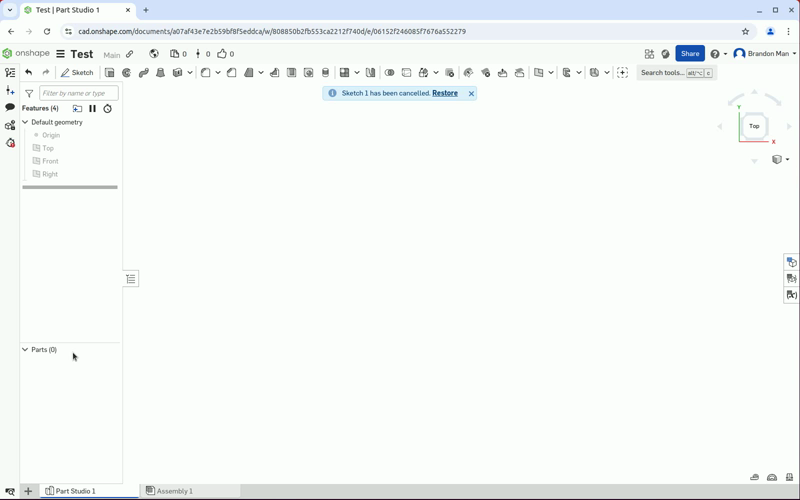
key(shift+p)
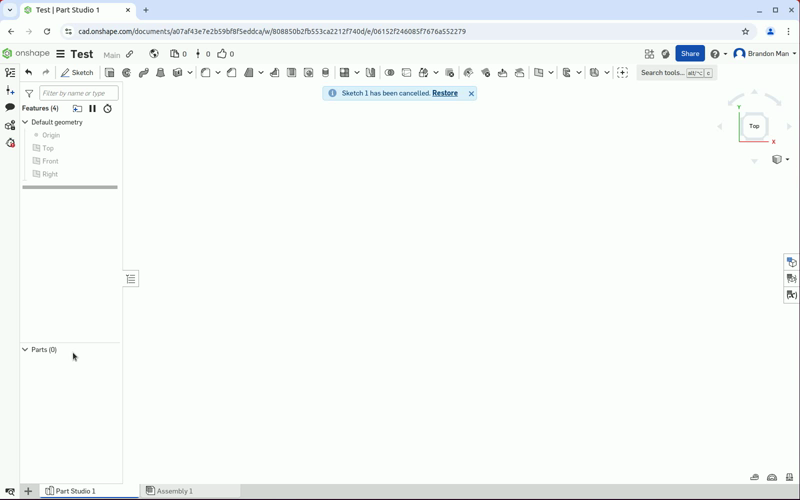
key(space)
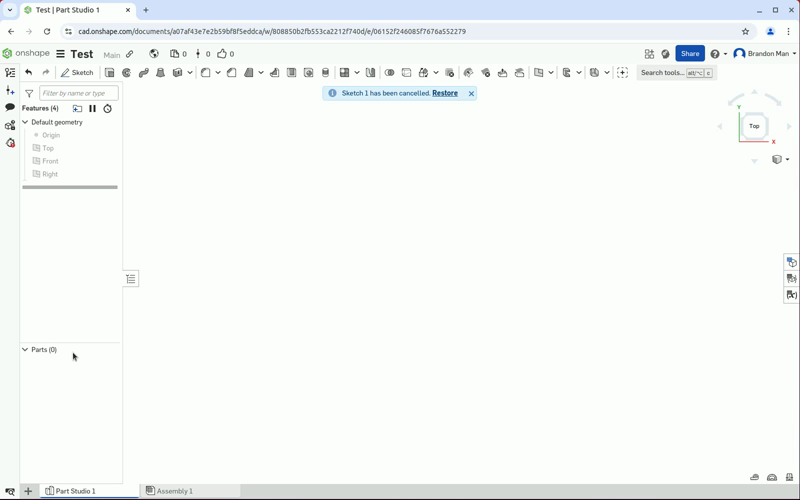
key_down(shift)
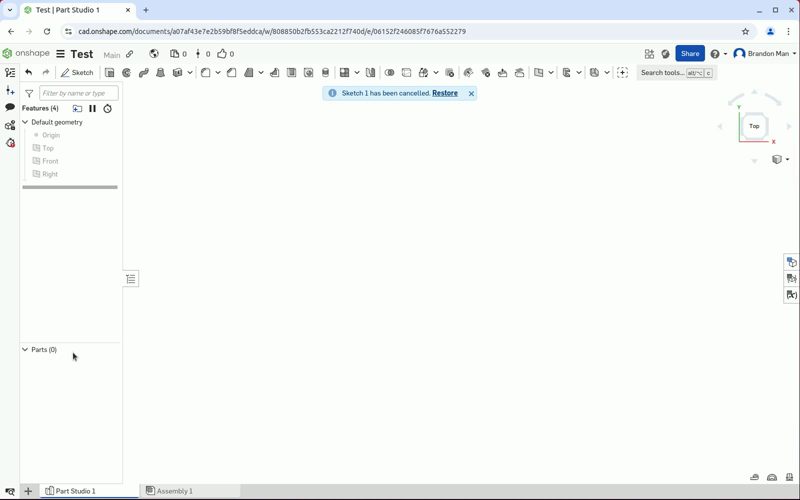
key(up)
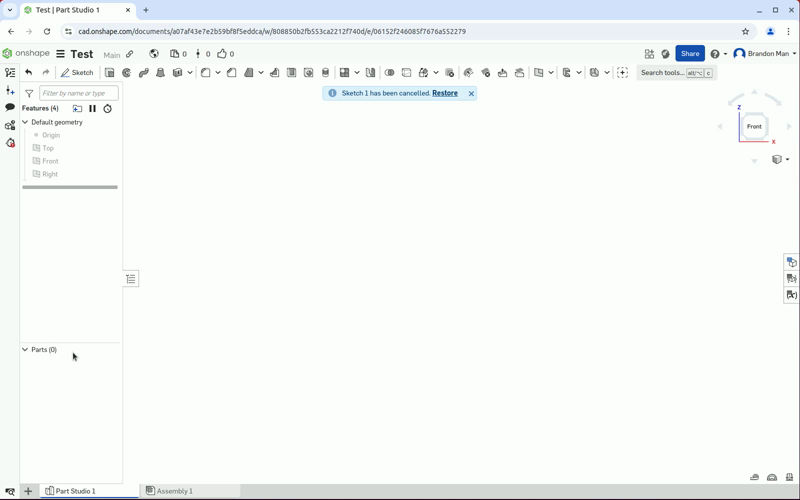
key_up(shift)
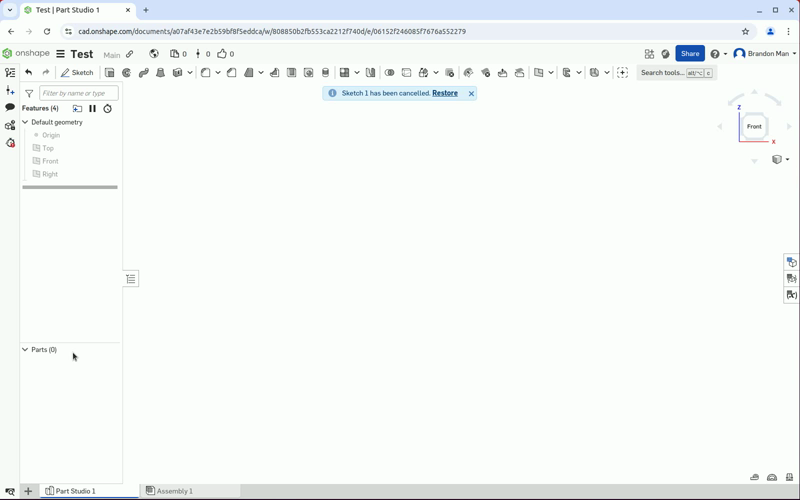
mouse_move(73, 352)
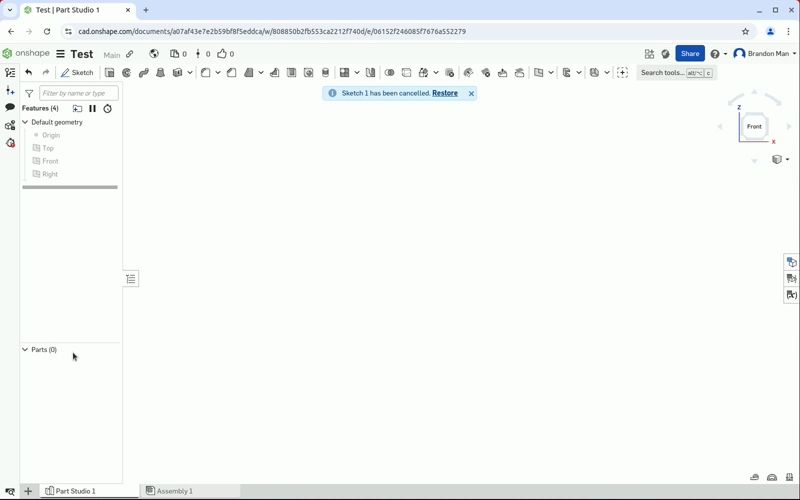
key(shift+y)
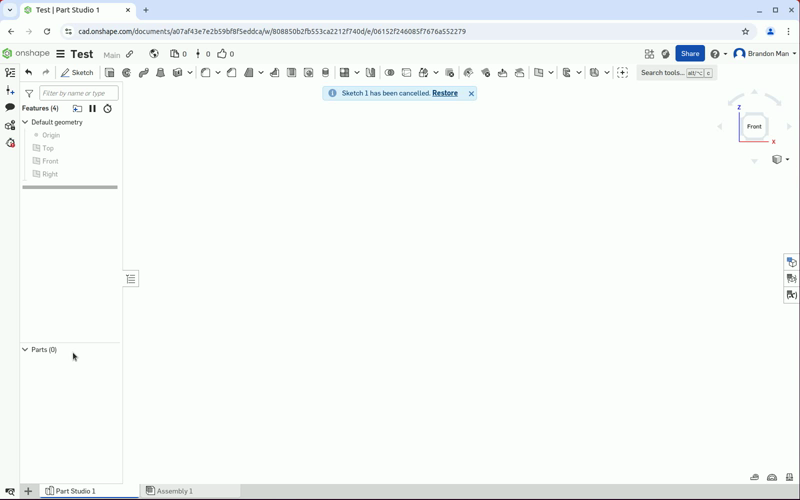
key(shift+s)
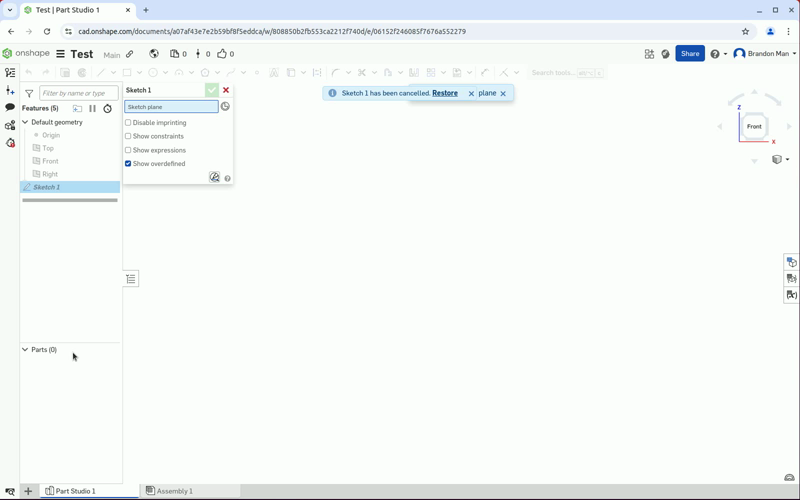
mouse_move(73, 163)
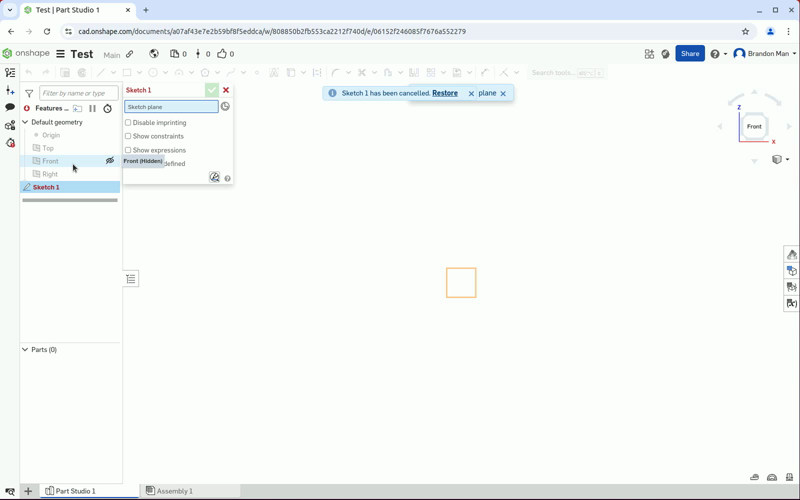
click(73, 163)
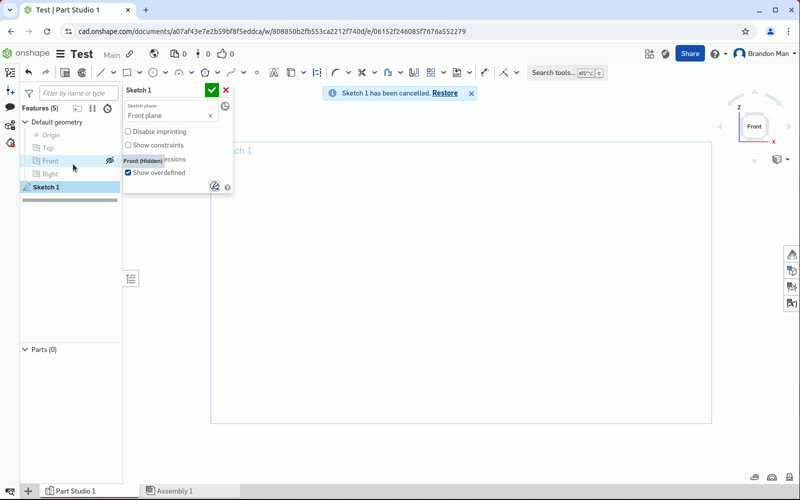
mouse_move(73, 352)
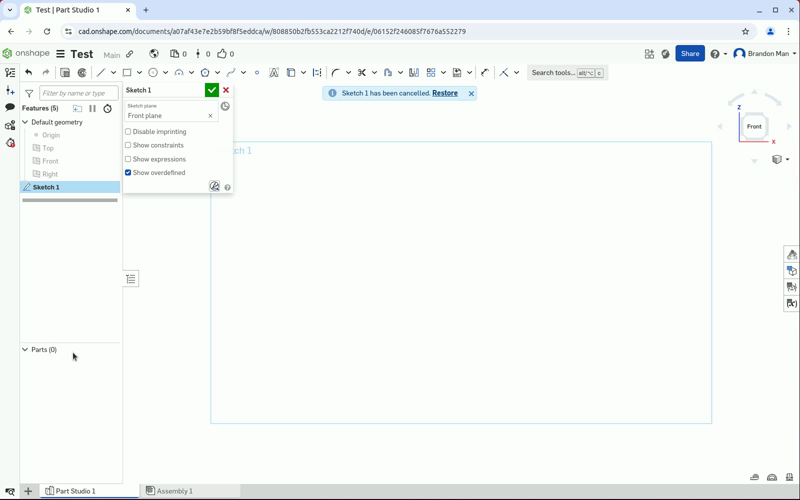
key(y)
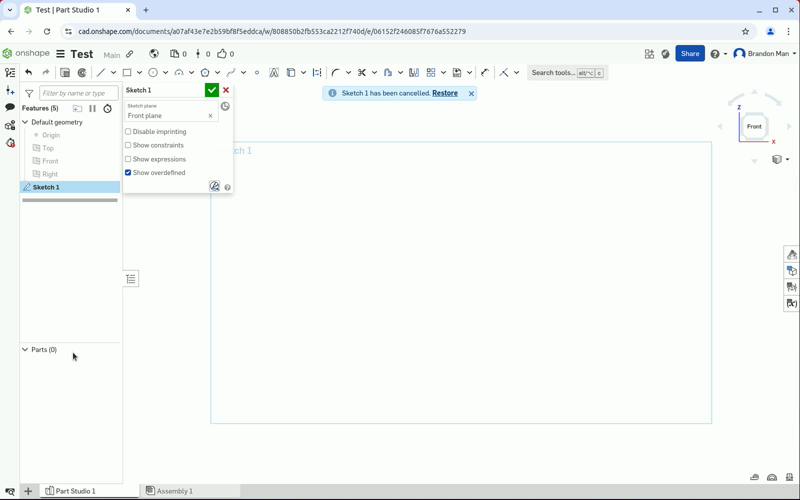
key(c)
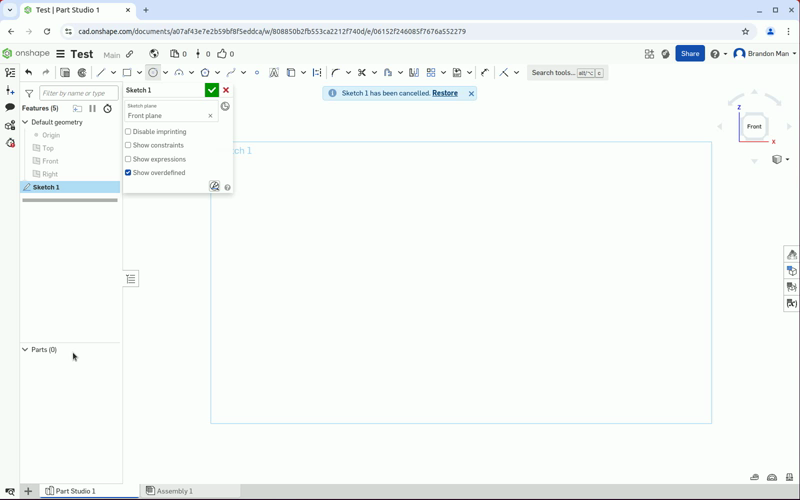
key_down(shift)
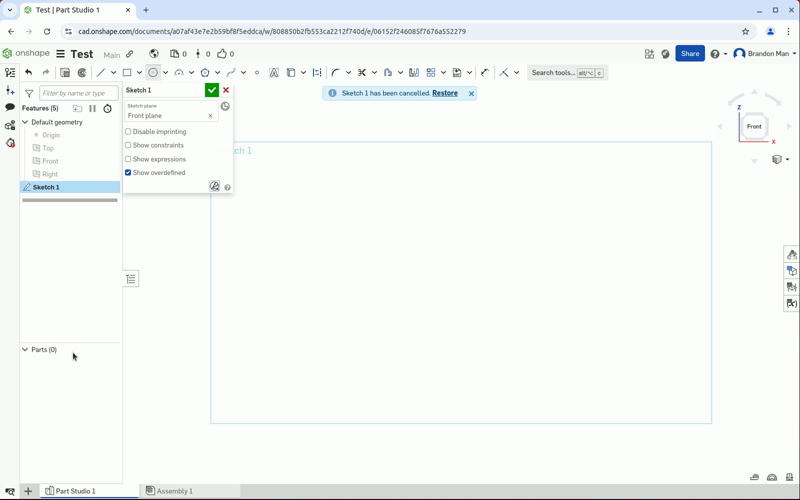
mouse_move(460, 282)
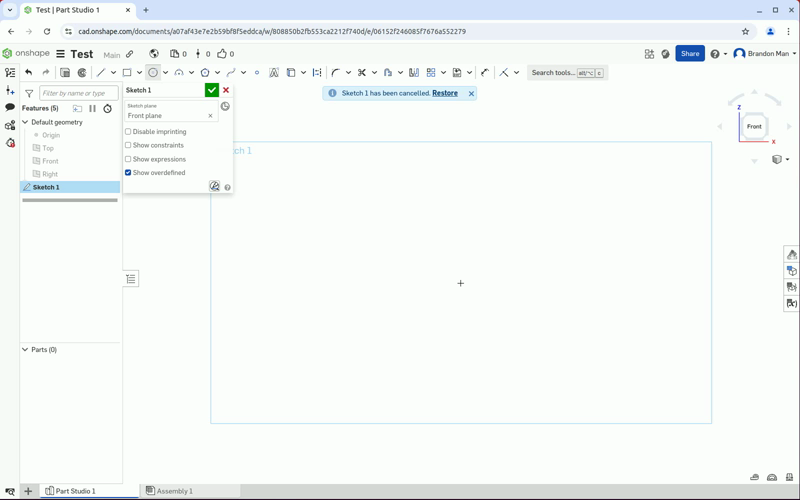
click(460, 282)
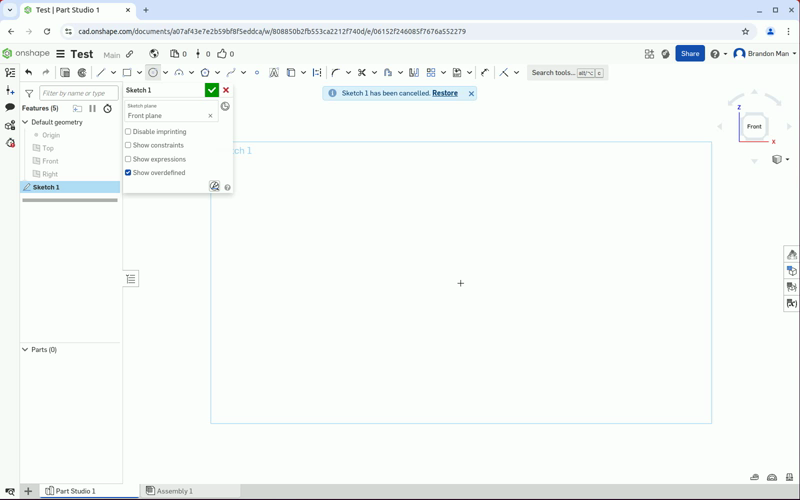
key_up(shift)
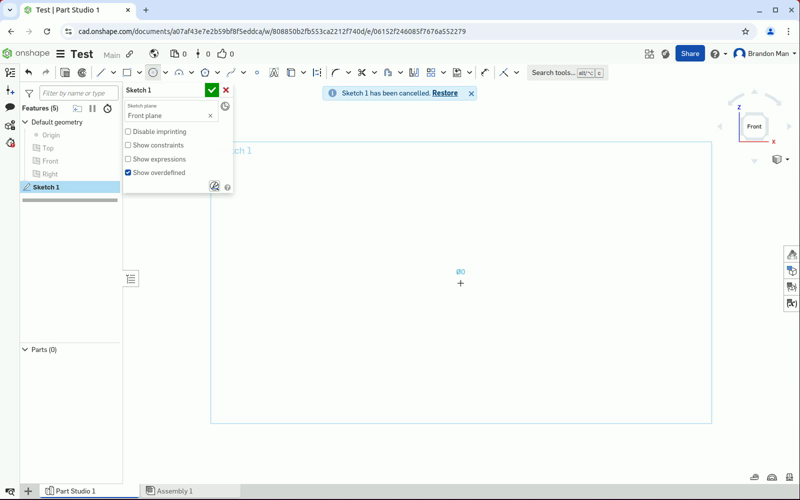
mouse_move(491, 282)
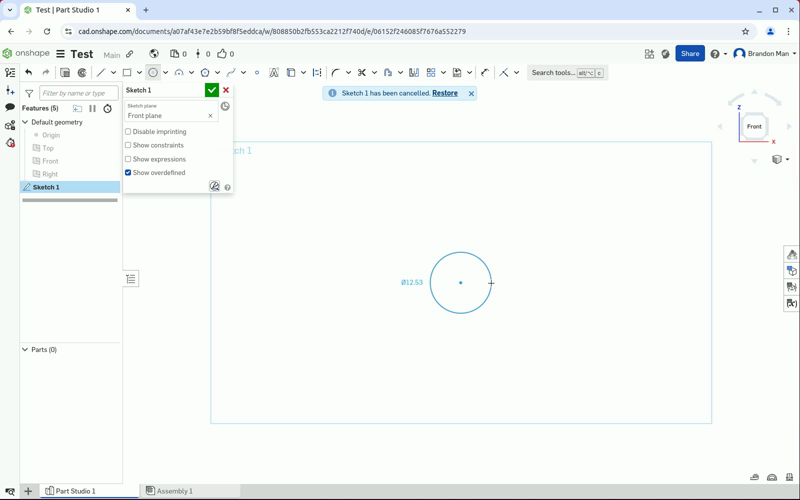
click(491, 282)
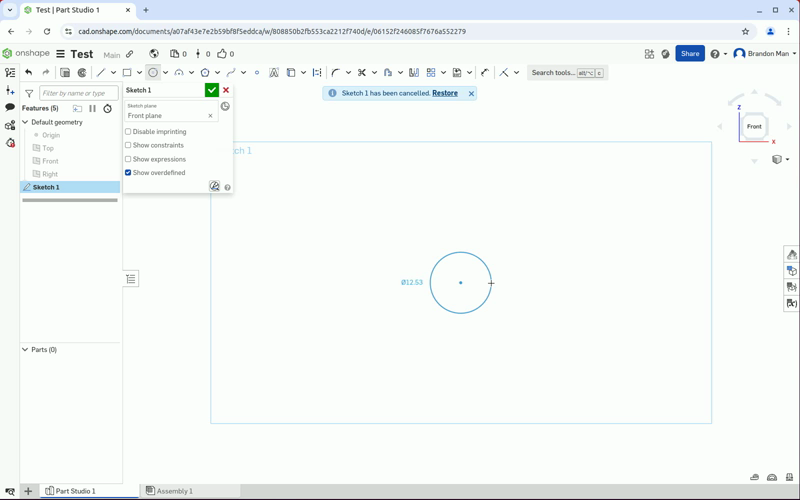
key(esc)
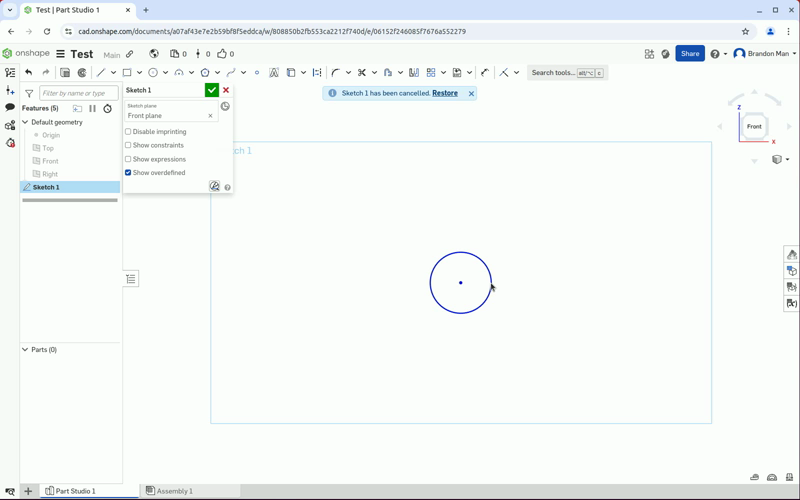
key(c)
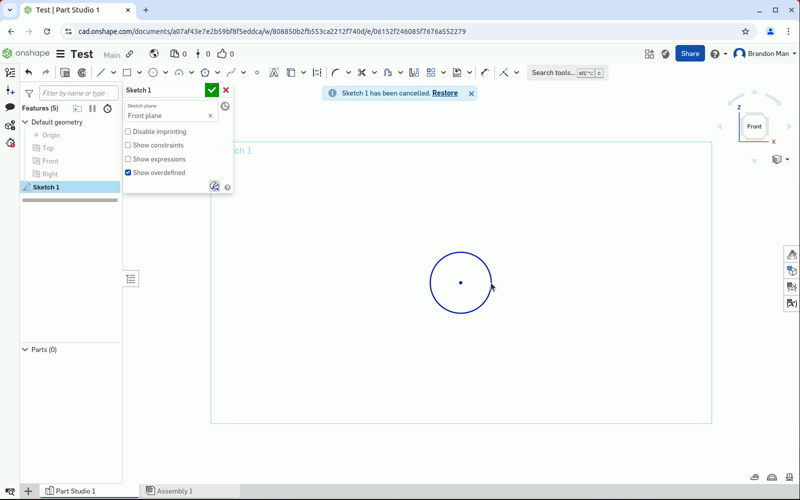
key_down(shift)
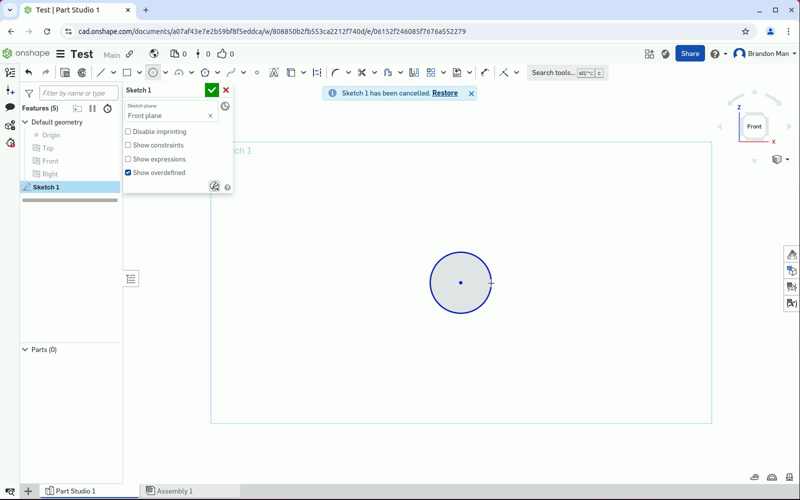
mouse_move(460, 282)
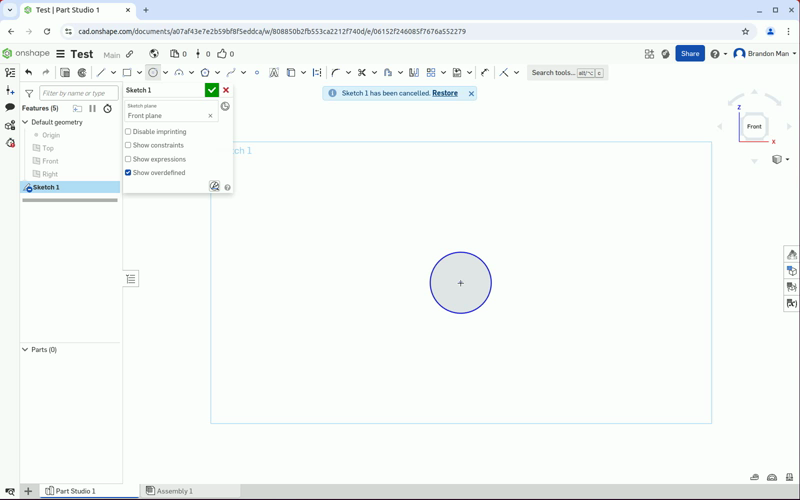
click(460, 282)
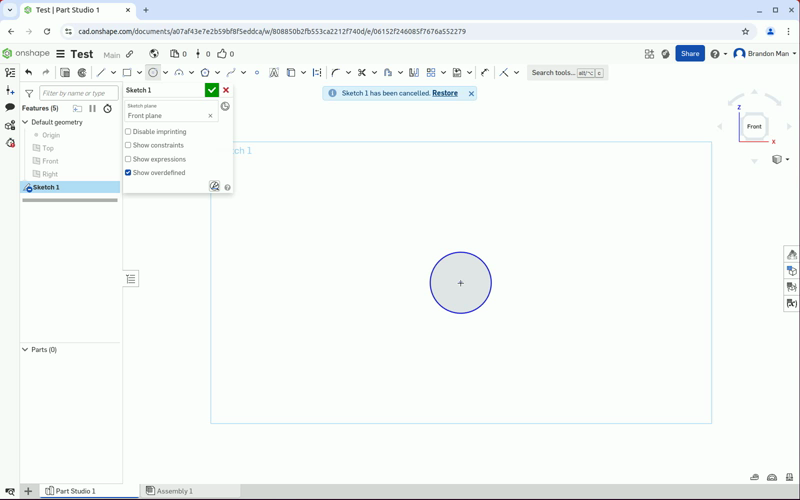
key_up(shift)
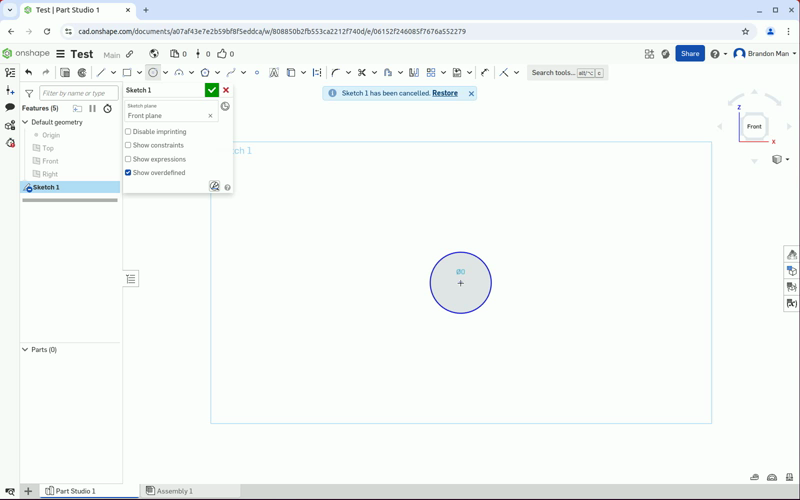
mouse_move(483, 282)
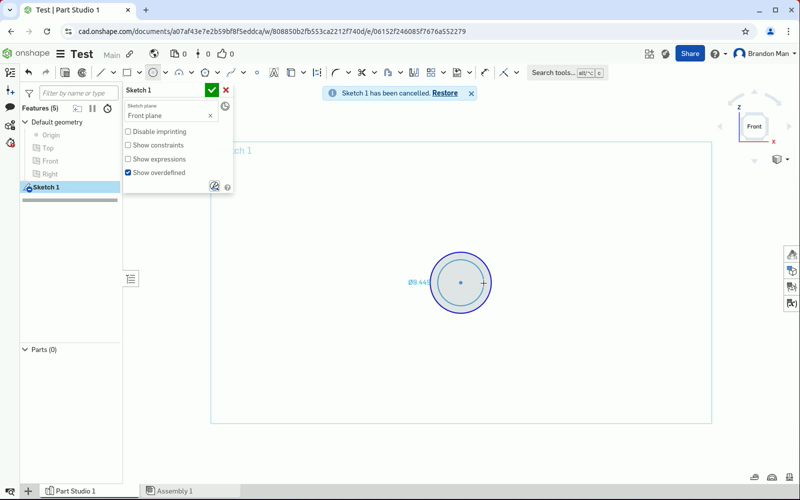
click(483, 282)
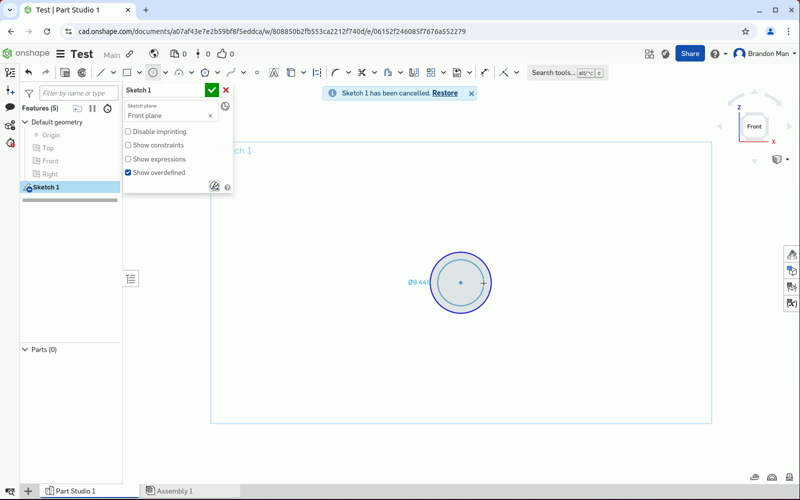
key(esc)
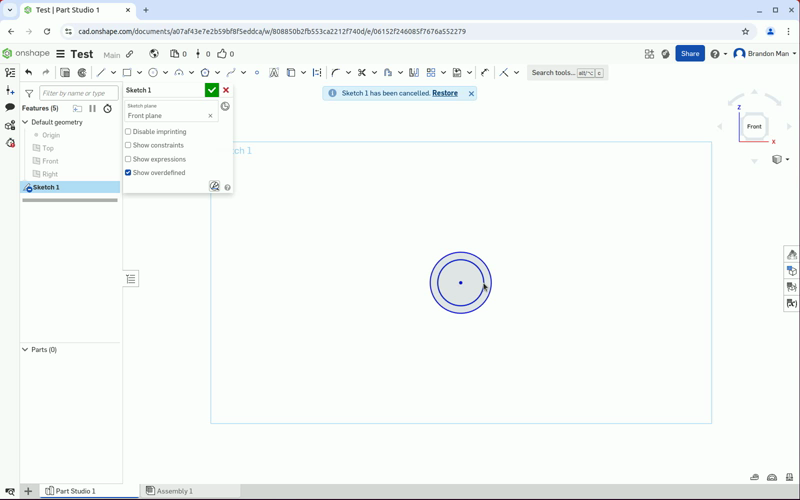
mouse_move(459, 307)
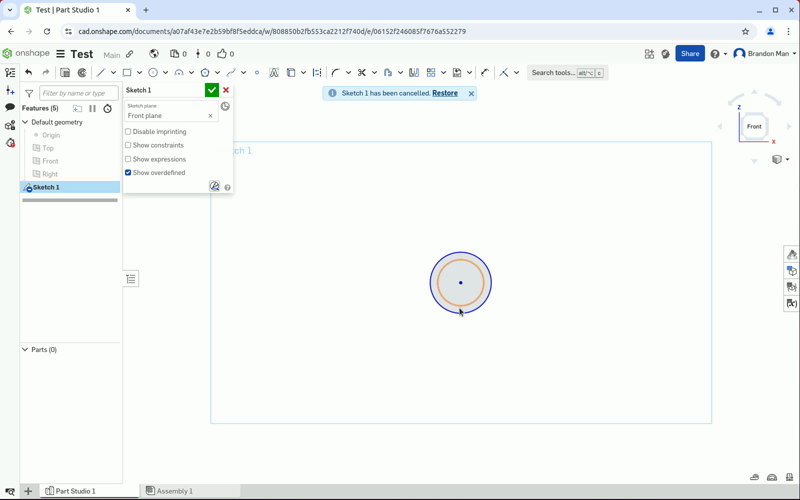
scroll(6)
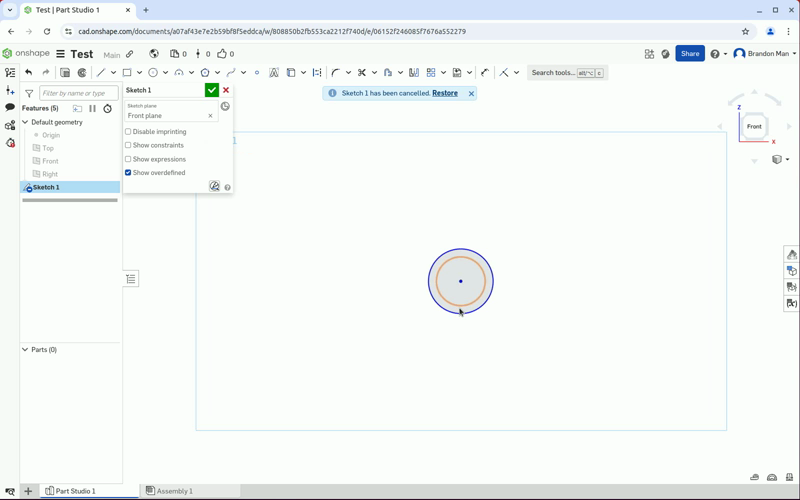
scroll(6)
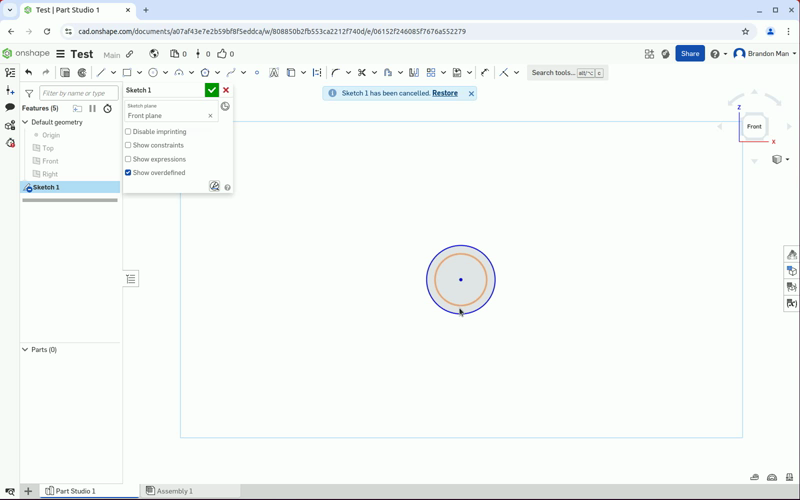
scroll(6)
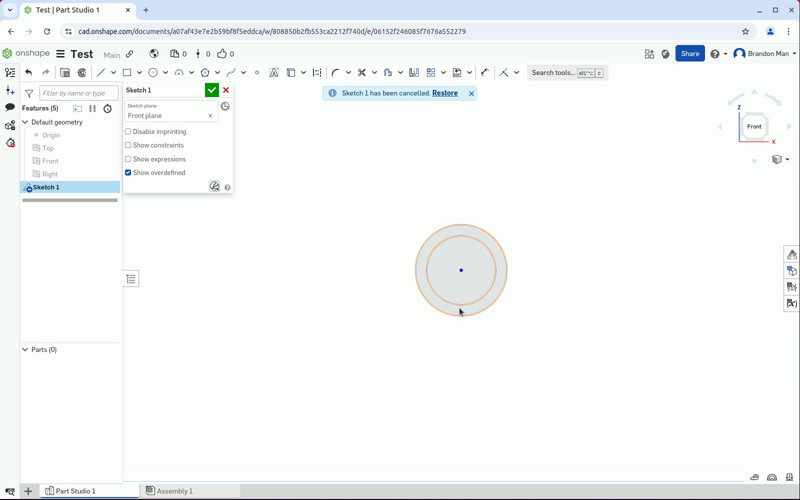
scroll(6)
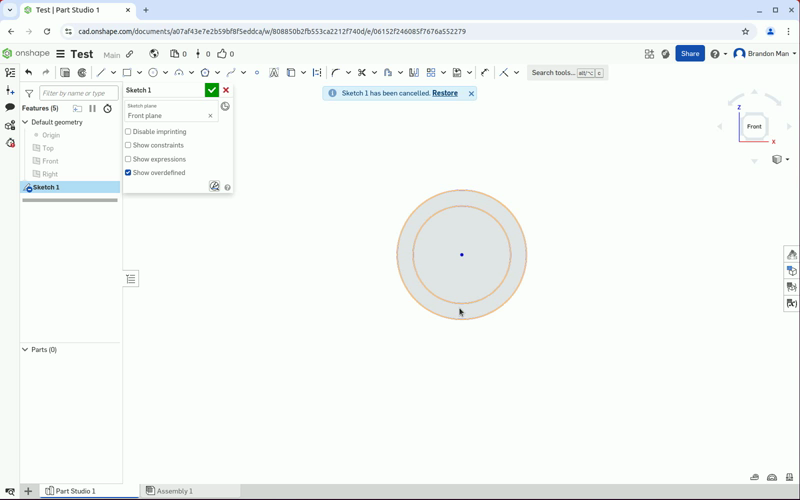
scroll(6)
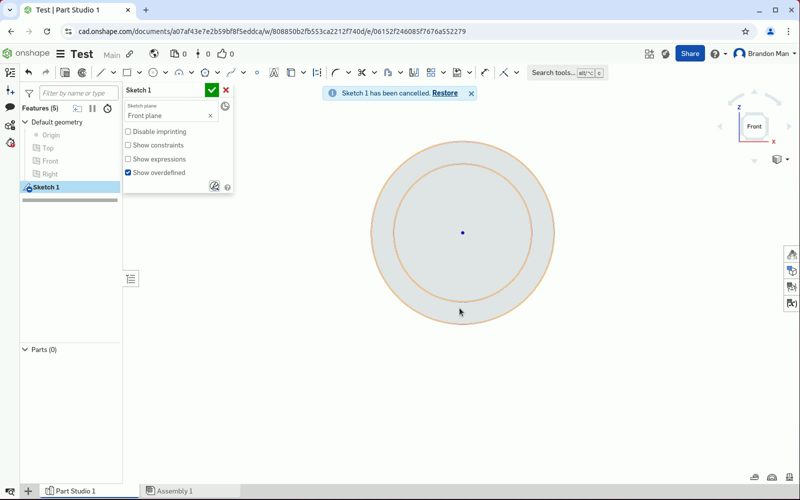
scroll(6)
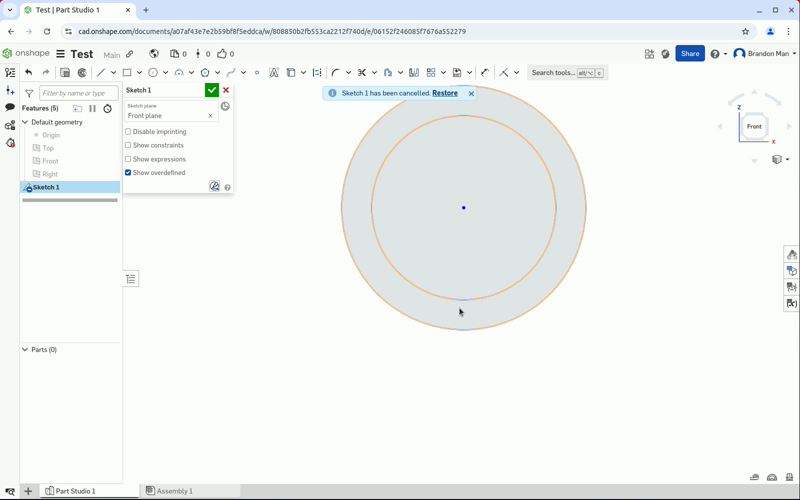
scroll(6)
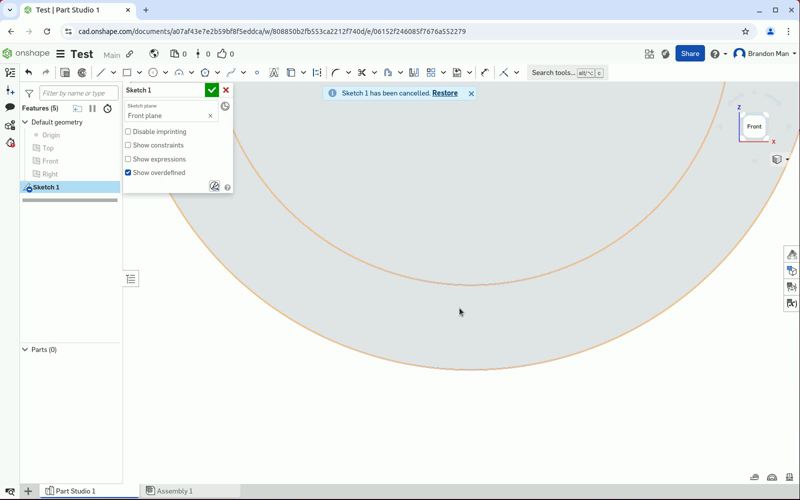
click(459, 307)
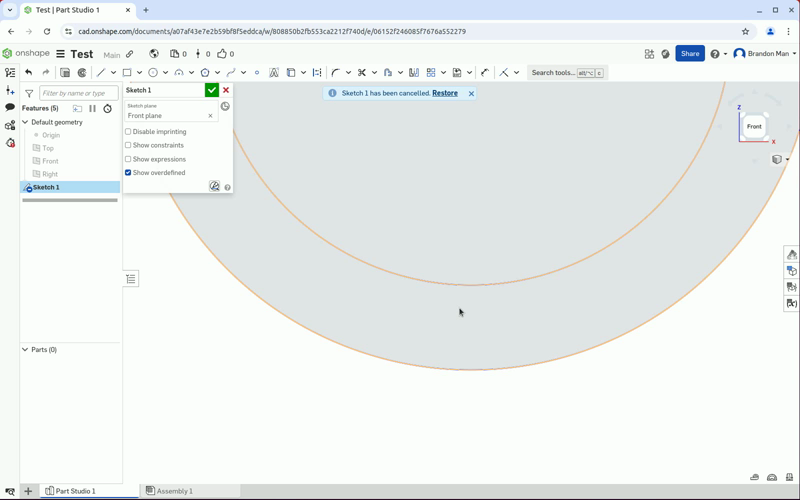
scroll(-6)
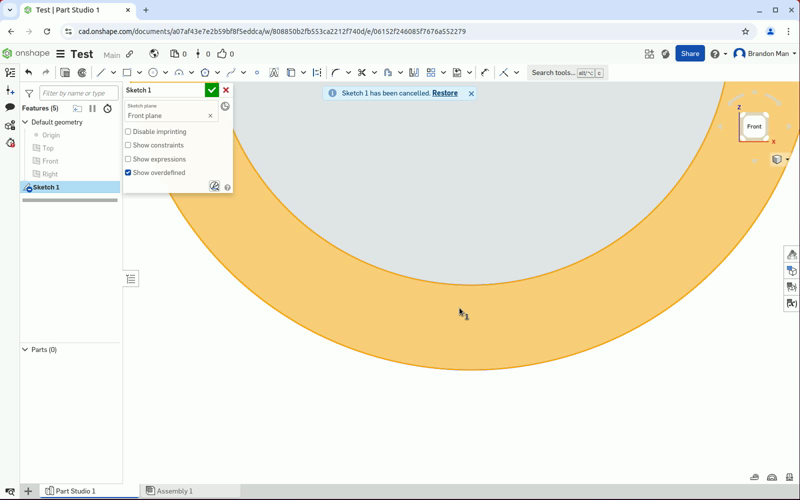
scroll(-6)
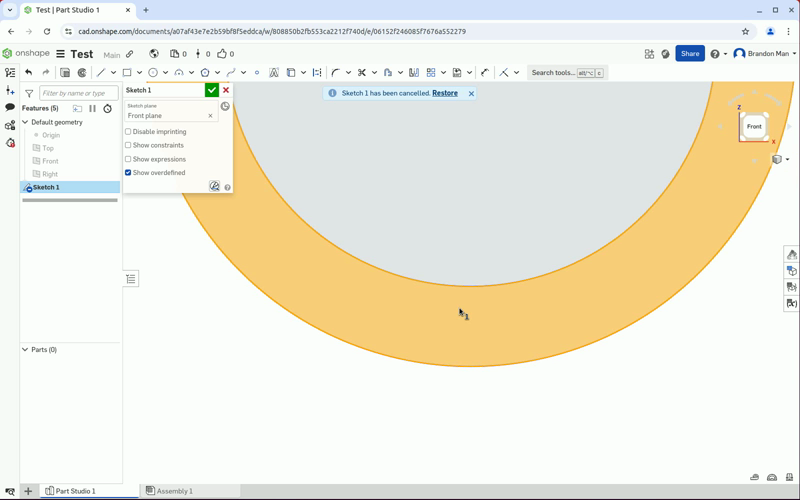
scroll(-6)
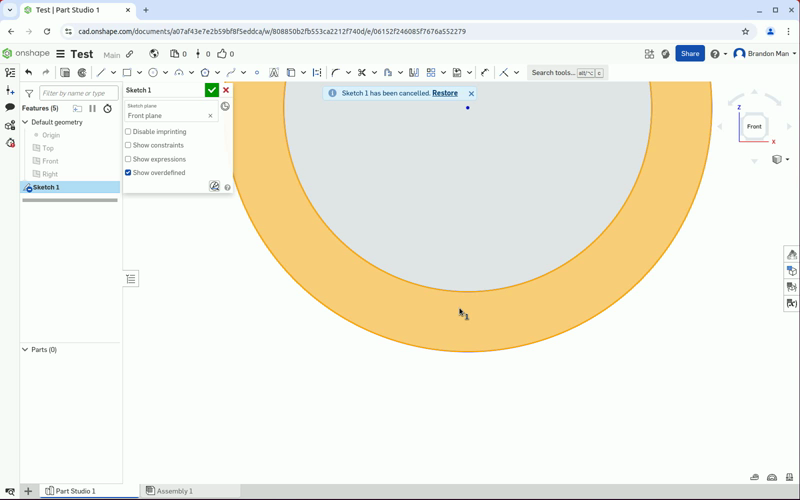
scroll(-6)
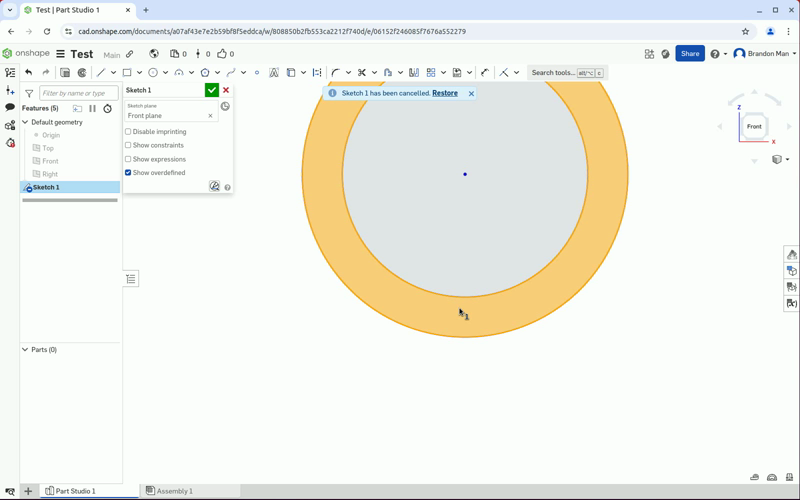
scroll(-6)
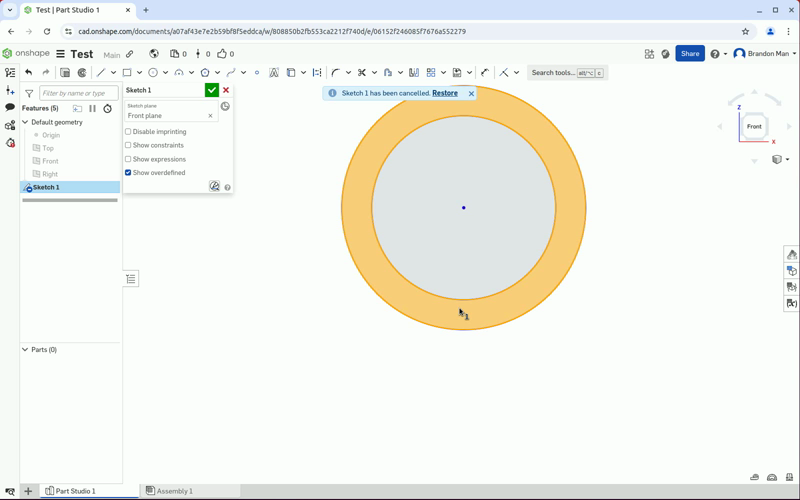
scroll(-6)
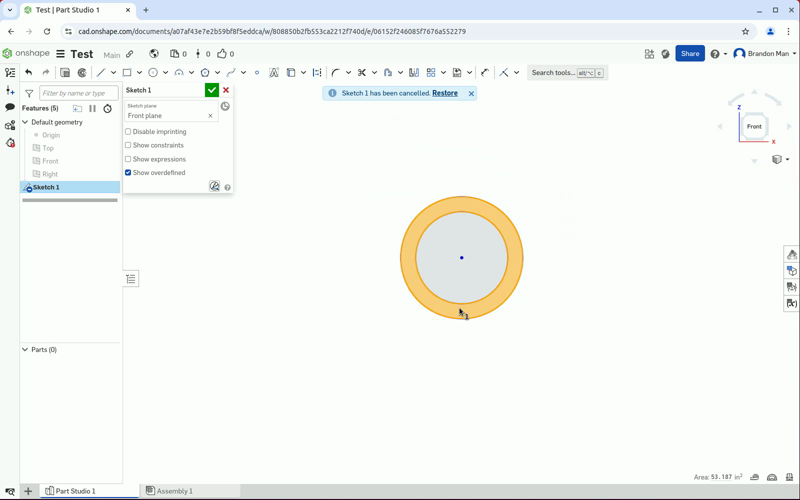
scroll(-6)
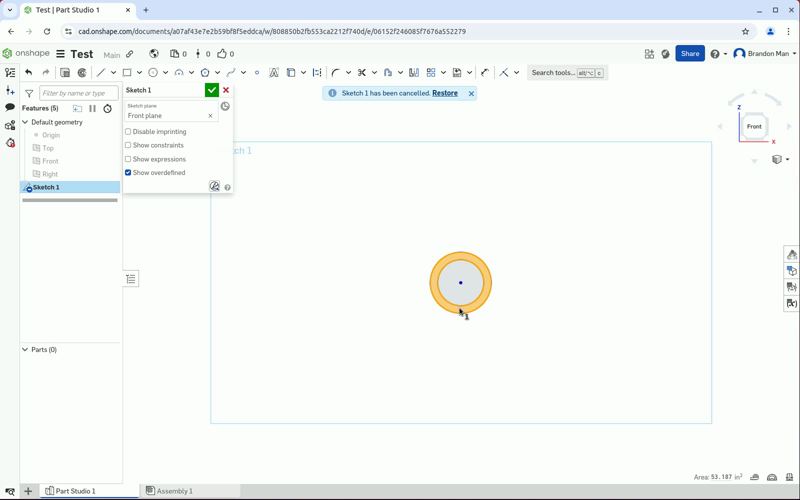
mouse_move(73, 352)
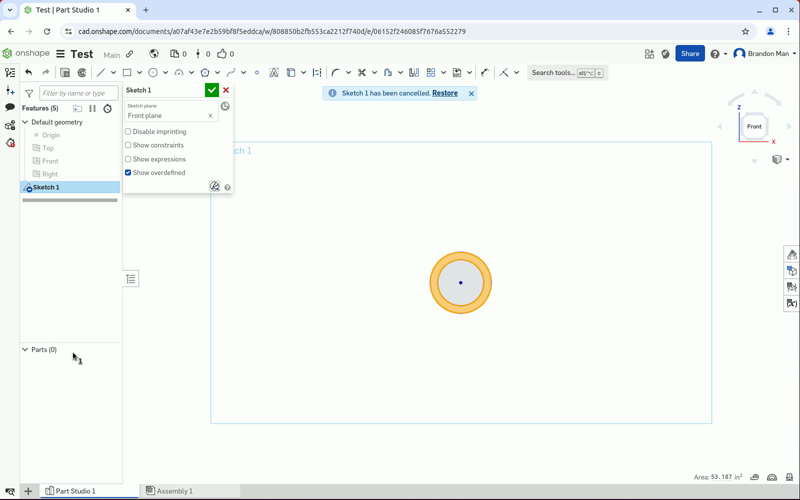
key(shift+y)
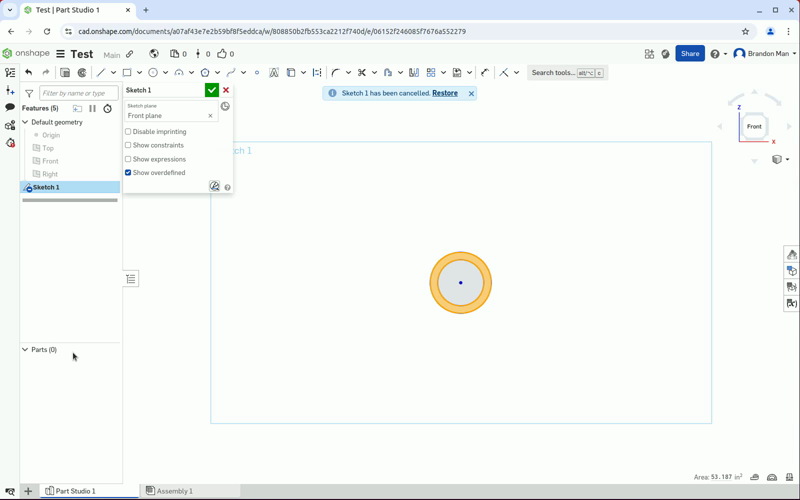
key(shift+e)
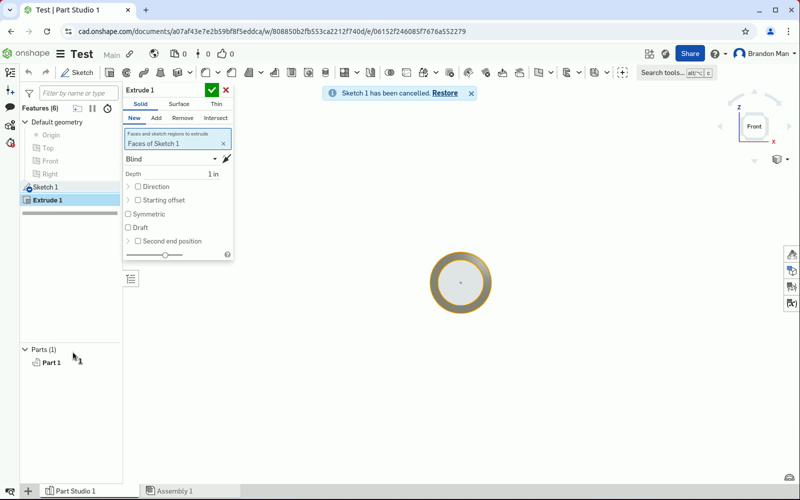
mouse_move(143, 106)
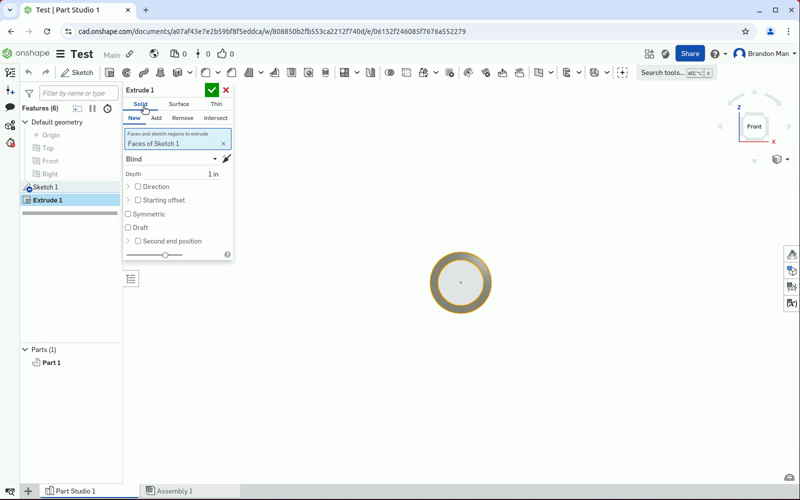
click(143, 106)
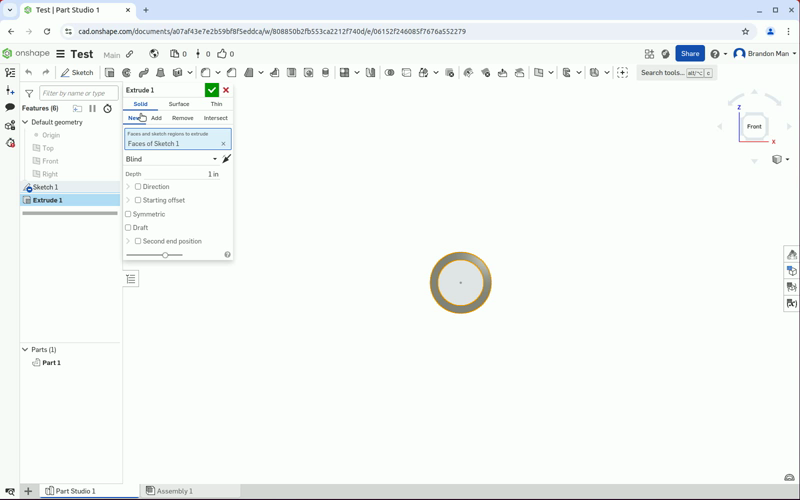
mouse_move(137, 120)
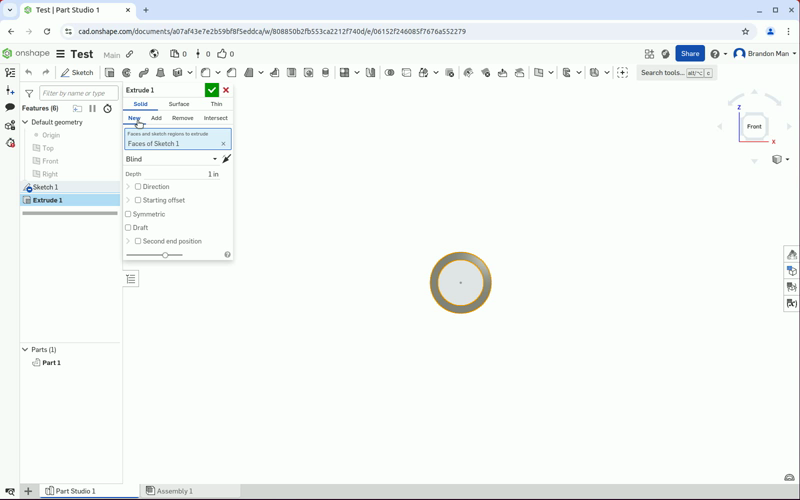
click(137, 120)
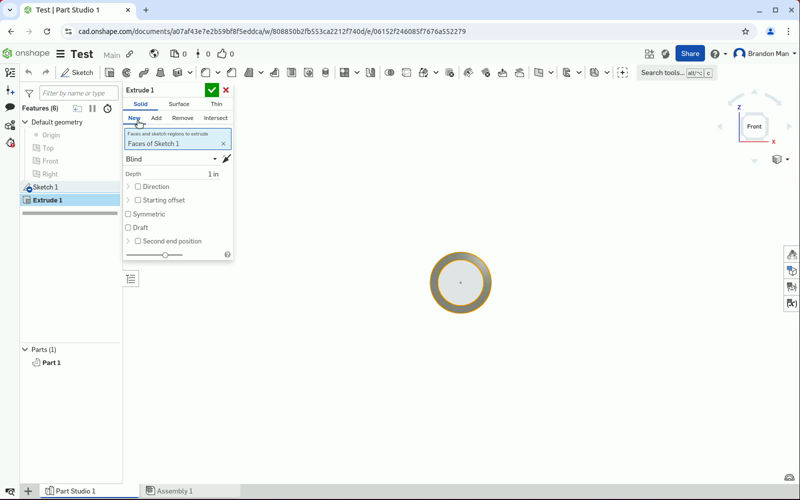
key(tab, 4)
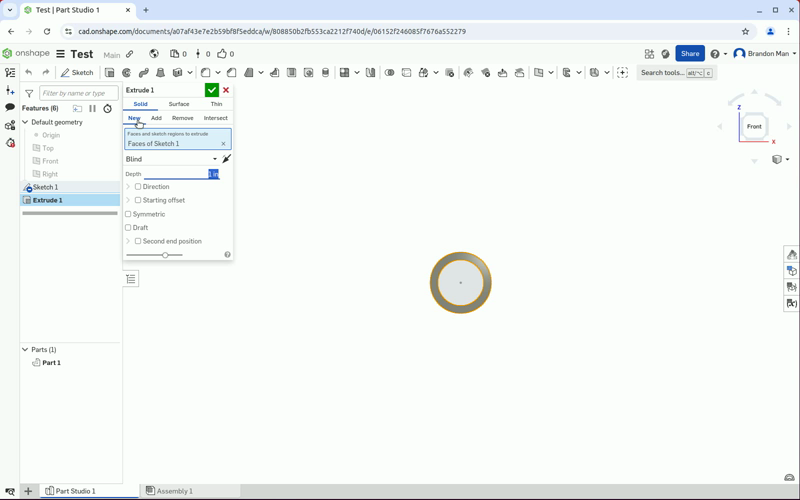
text(6.258)
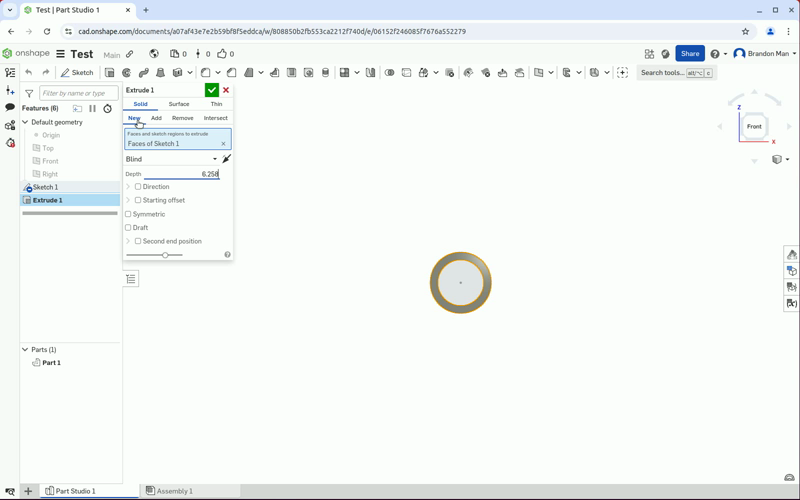
key(tab, 3)
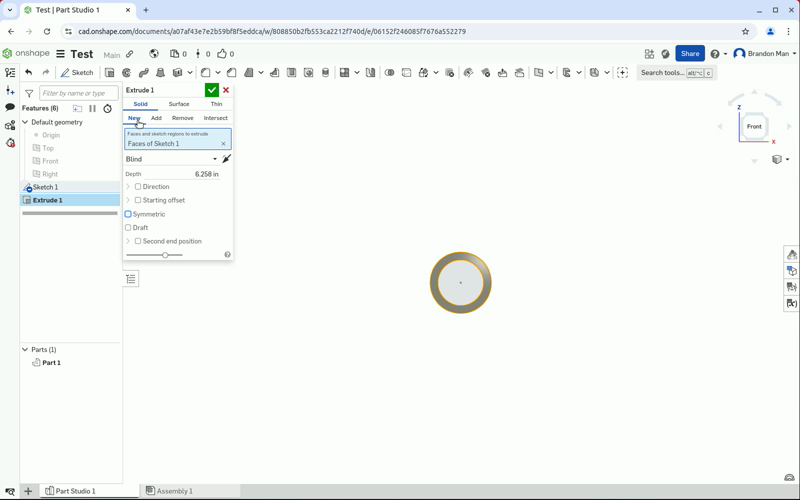
key(space)
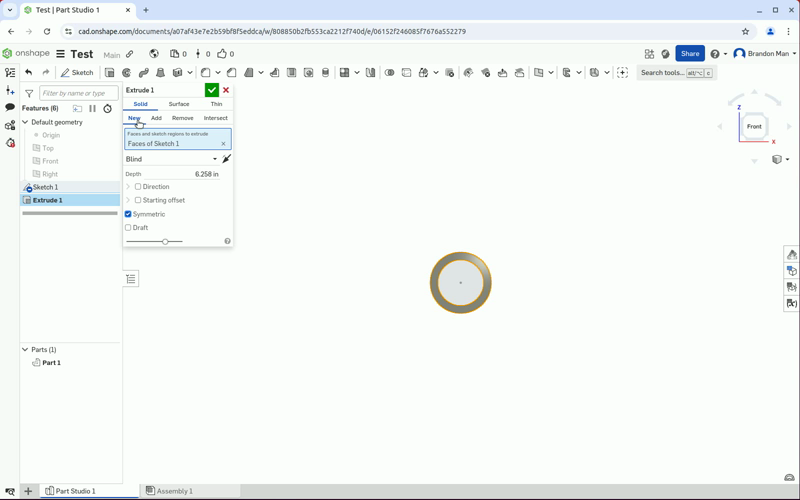
key(enter)
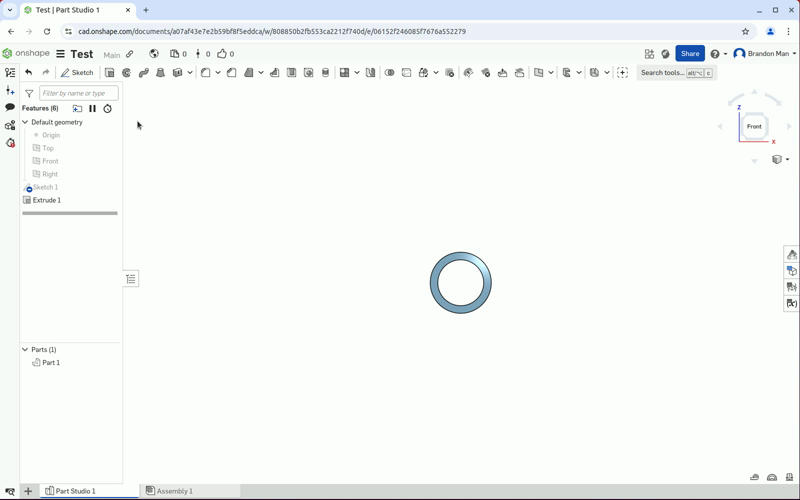
key(shift+h)
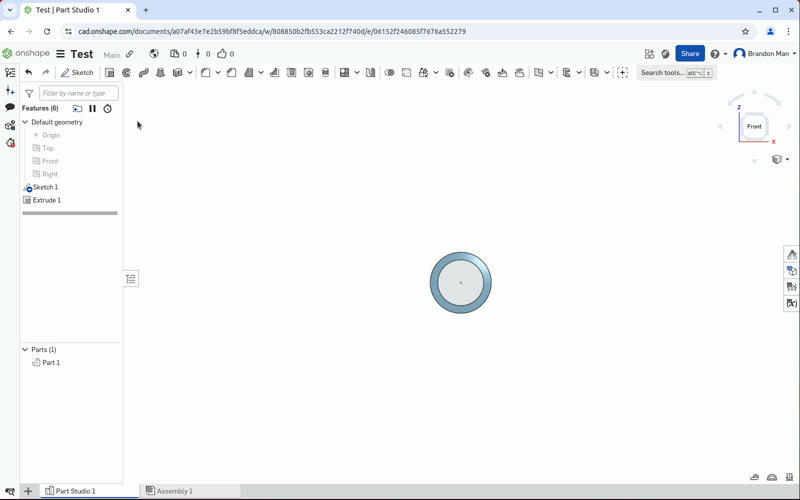
key(shift+h)
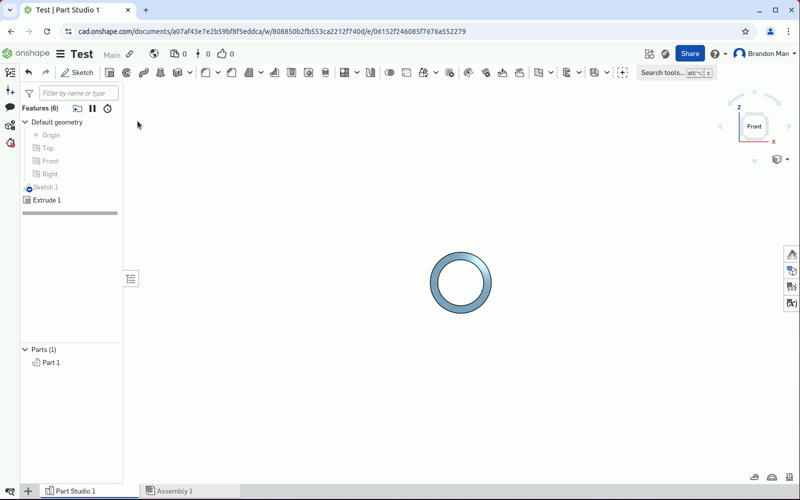
mouse_move(73, 189)
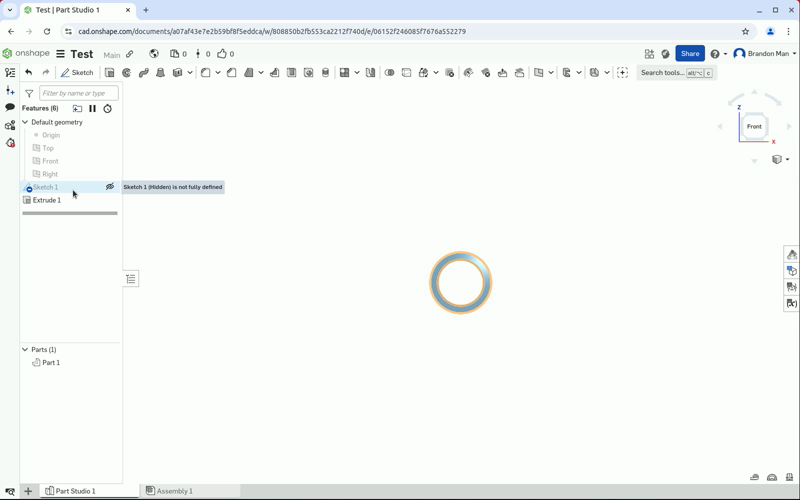
click(73, 189)
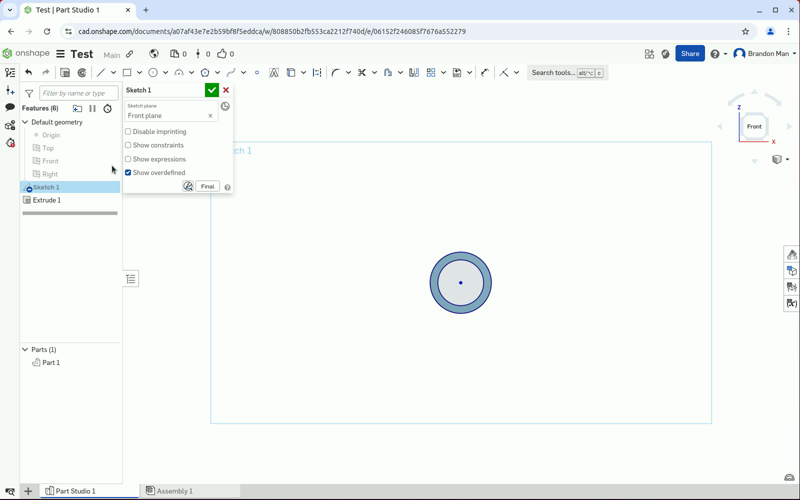
mouse_move(229, 92)
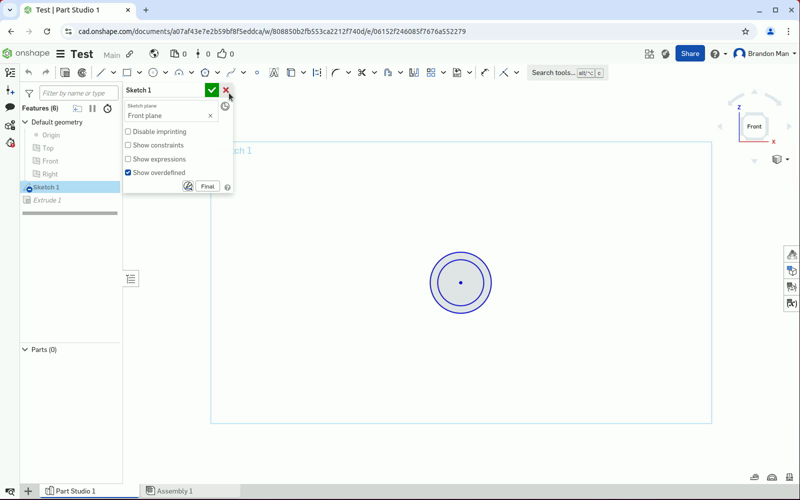
click(229, 92)
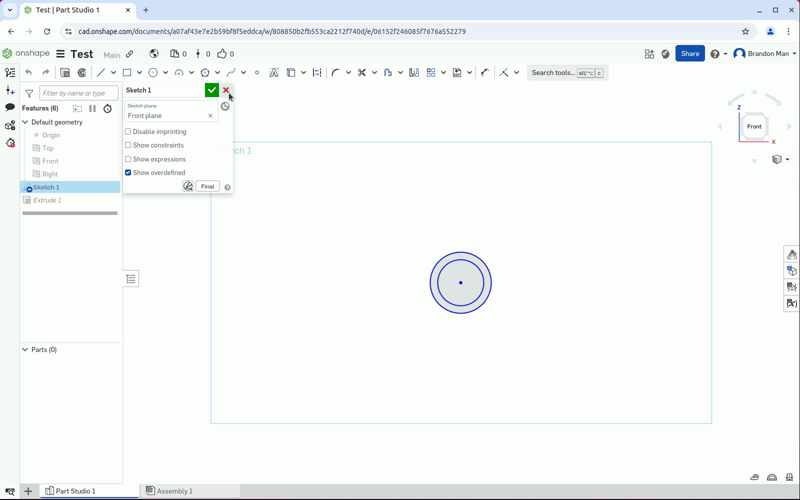
key(shift+s)
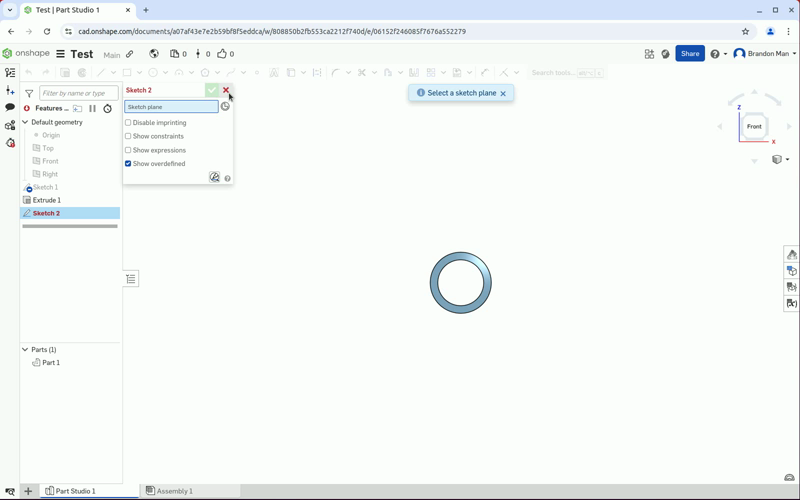
mouse_move(73, 163)
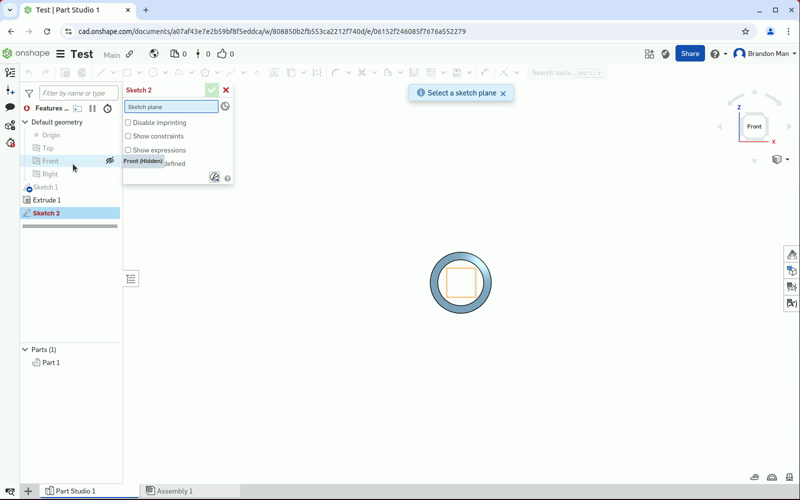
click(73, 163)
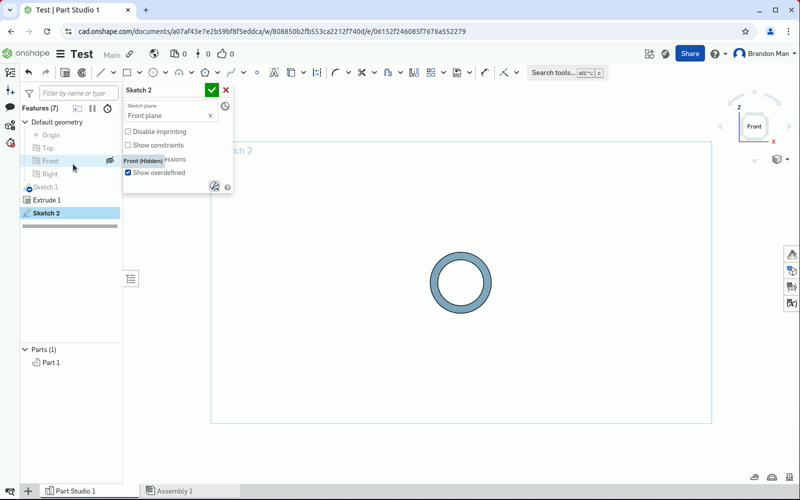
mouse_move(73, 352)
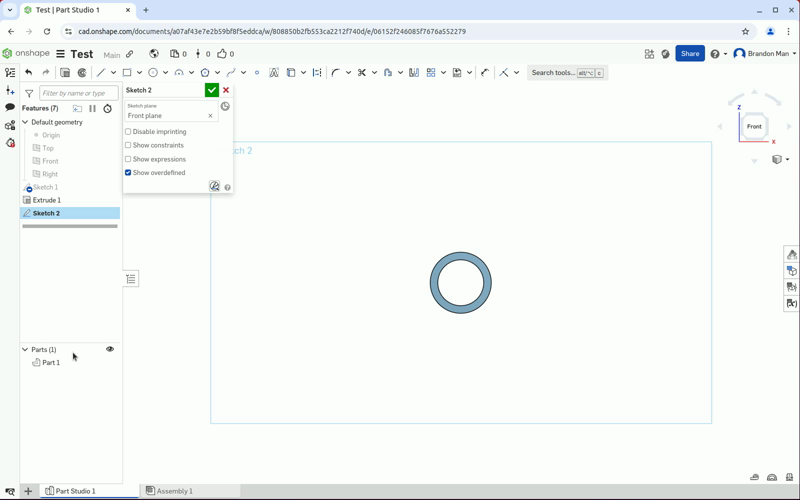
key(y)
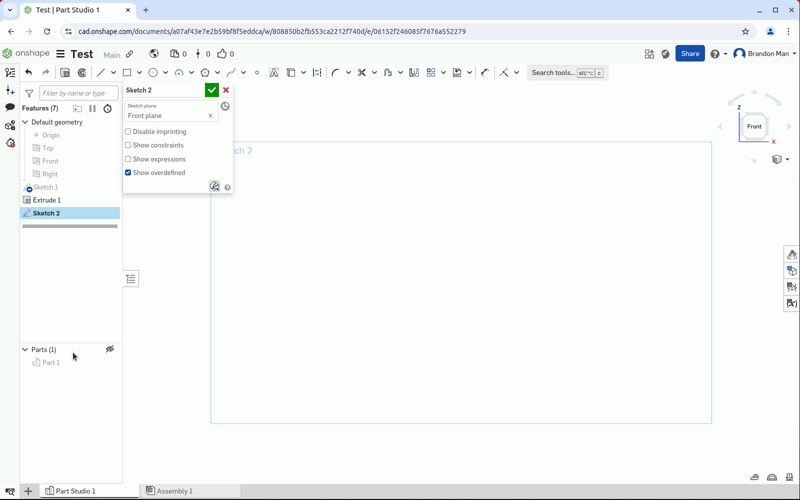
key(l)
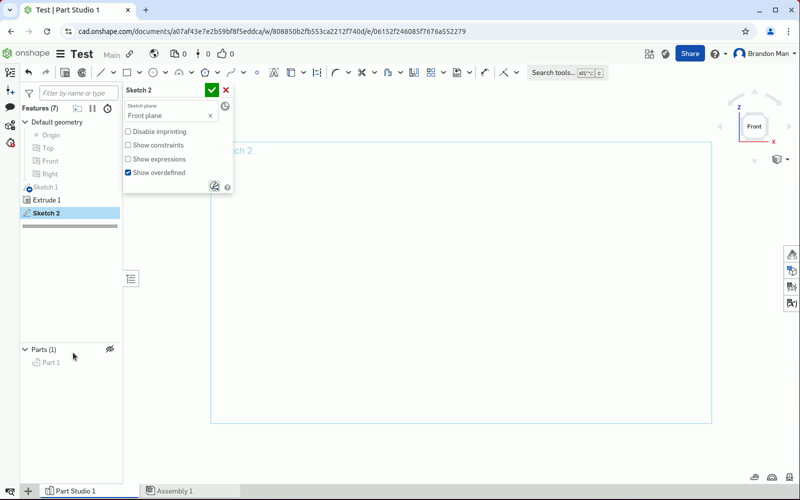
key_down(shift)
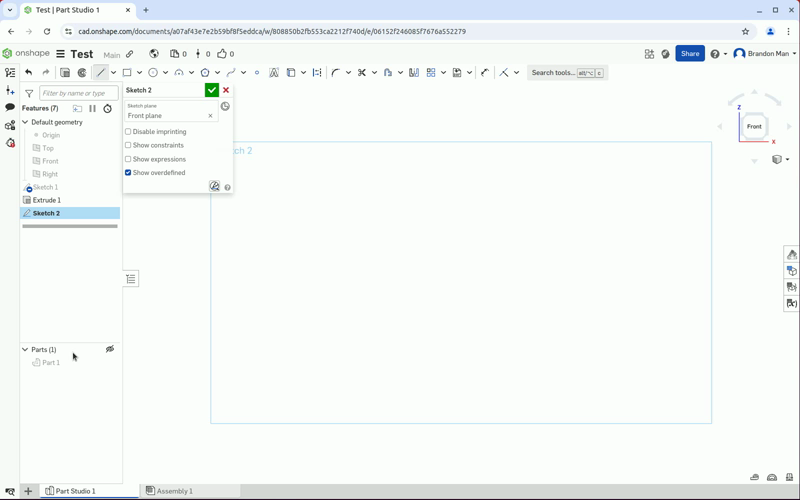
mouse_move(430, 251)
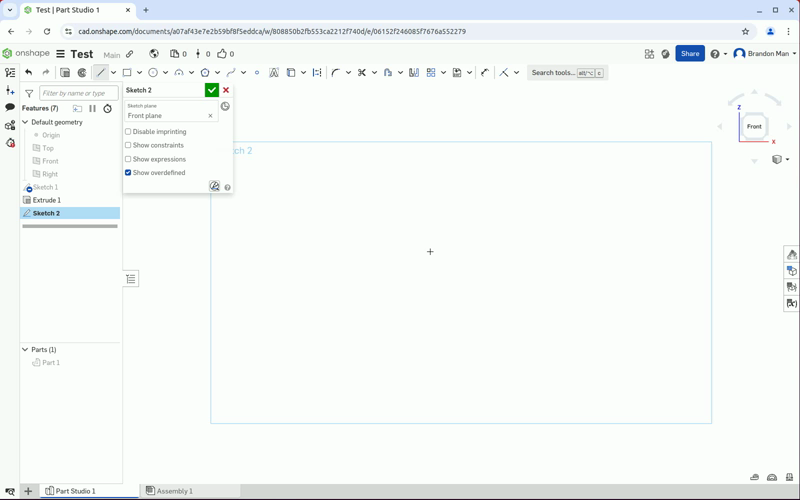
click(430, 251)
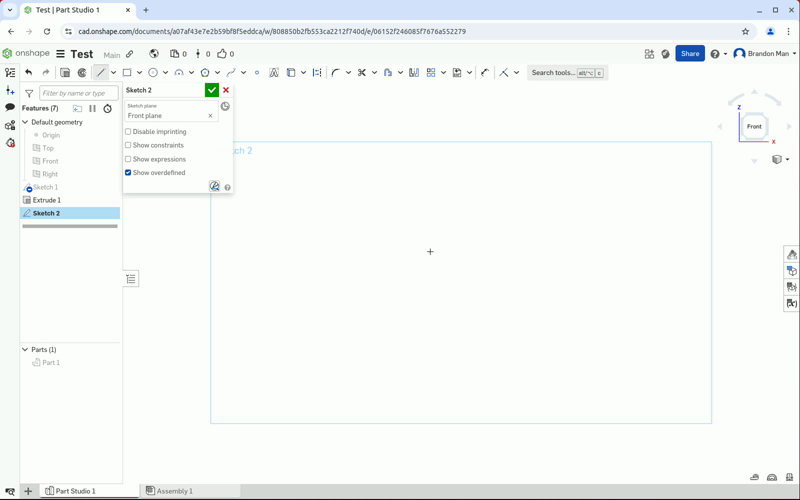
key_up(shift)
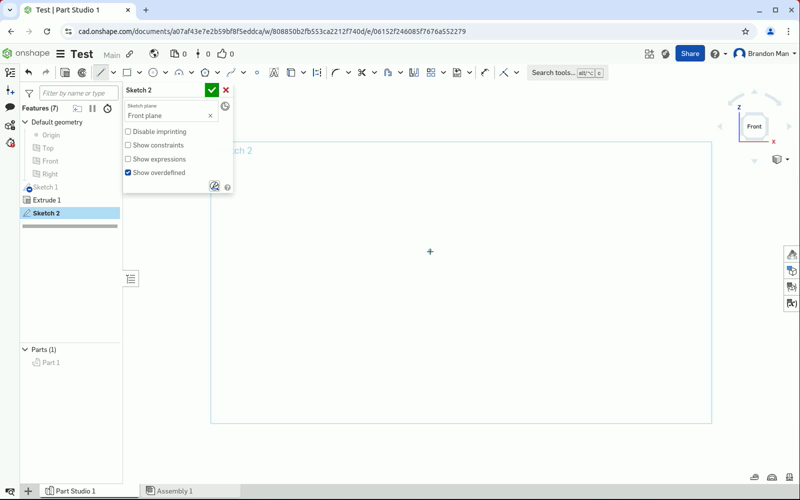
key_down(shift)
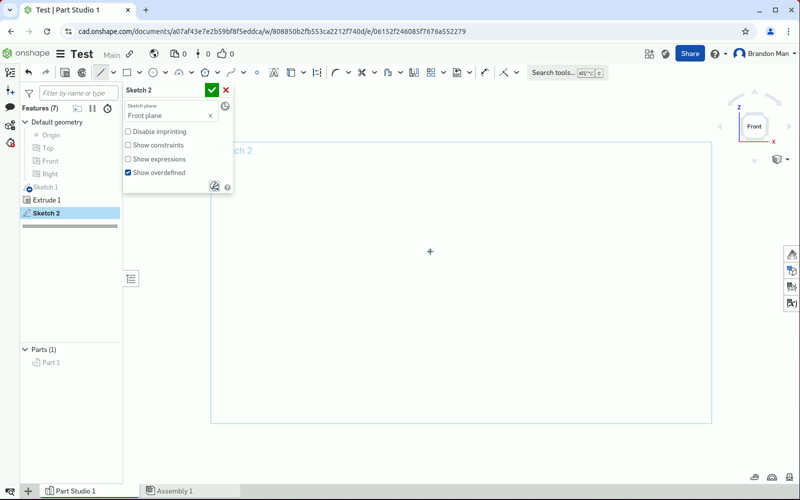
mouse_move(460, 251)
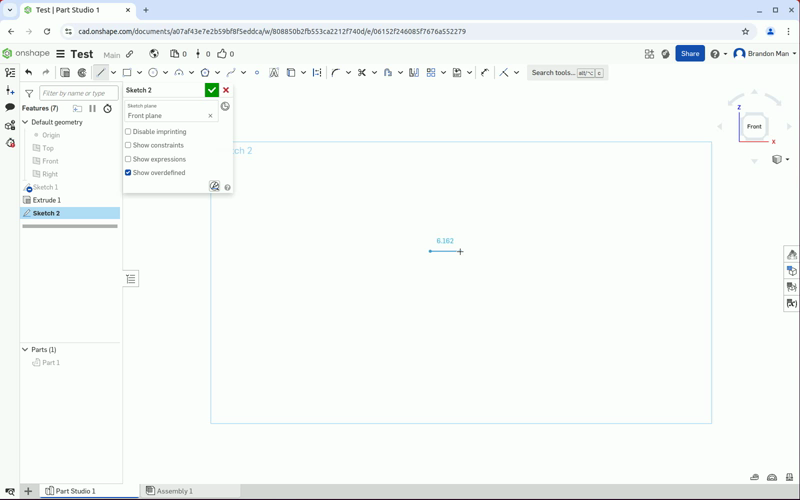
mouse_move(440, 261)
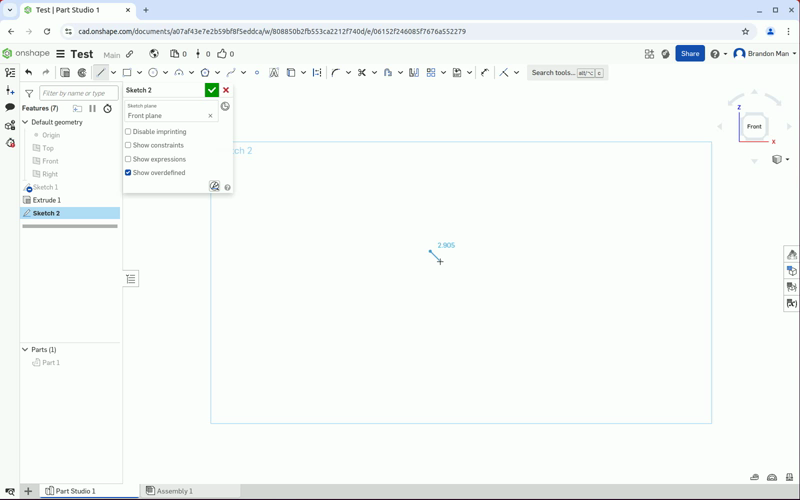
click(440, 261)
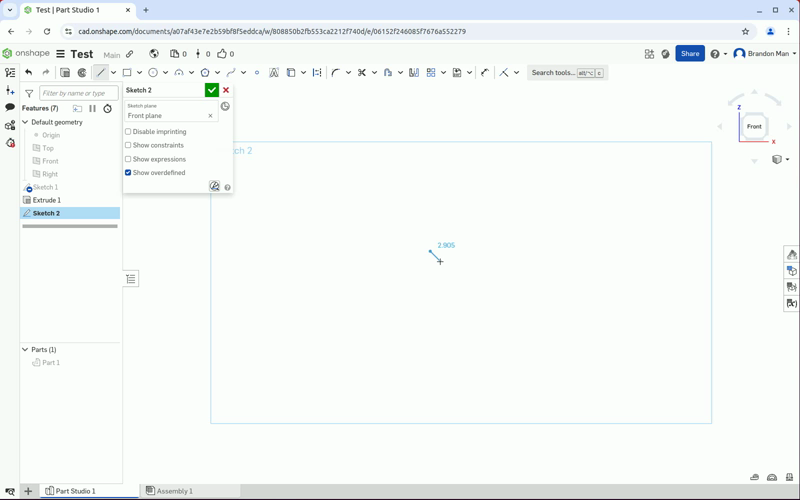
key_up(shift)
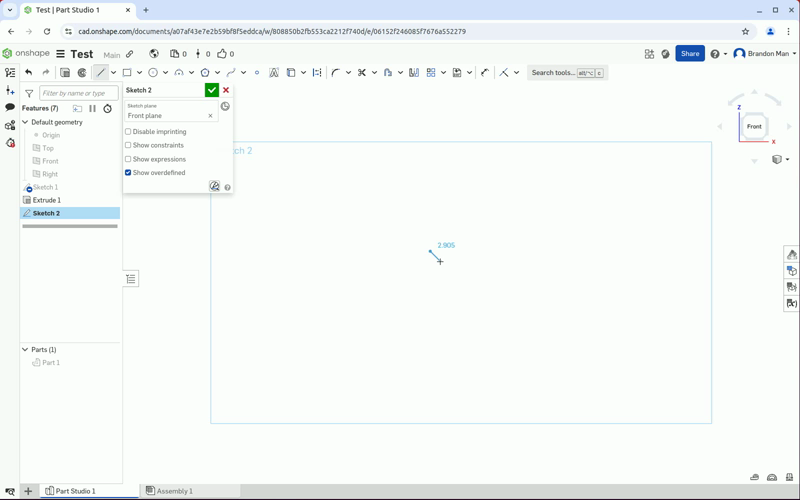
key(esc)
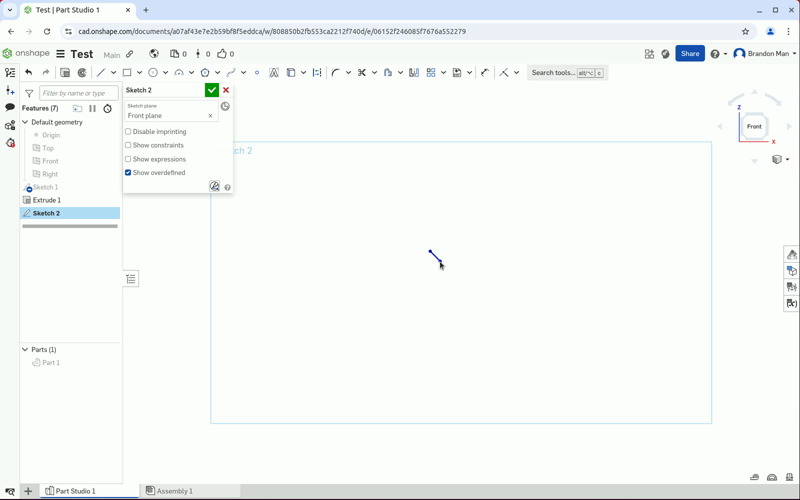
key(a)
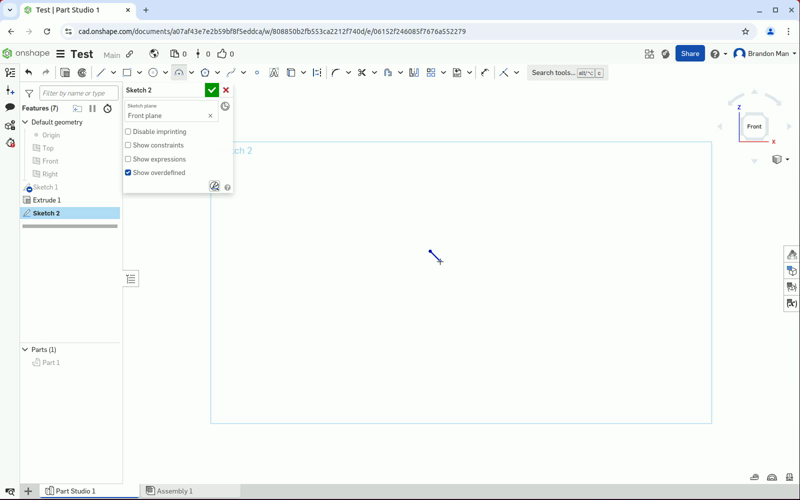
mouse_move(440, 261)
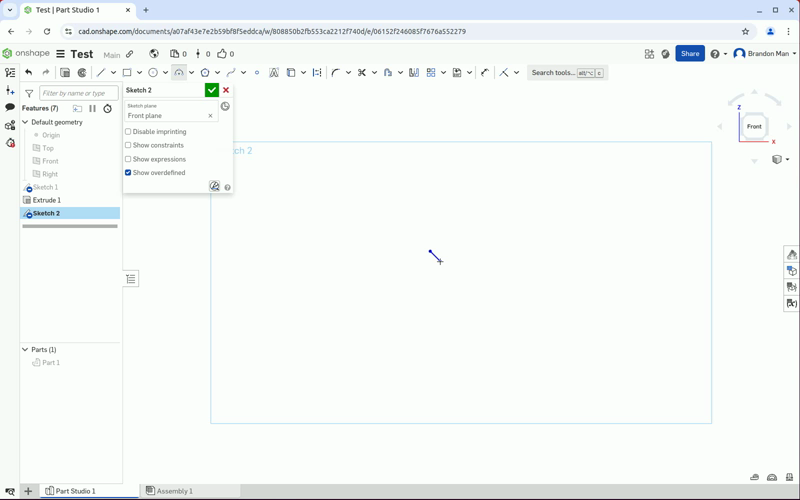
click(440, 261)
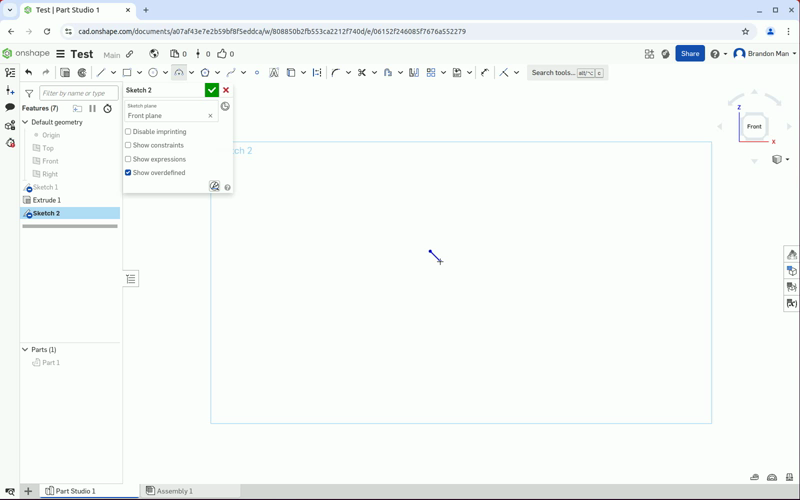
key_down(shift)
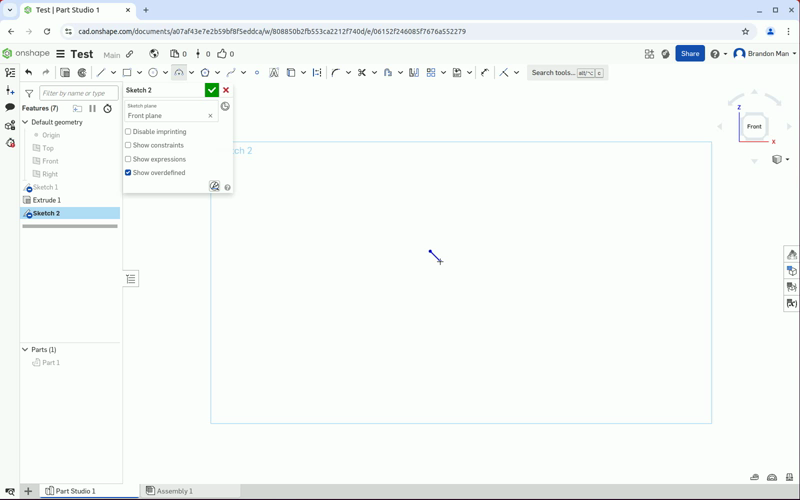
mouse_move(482, 261)
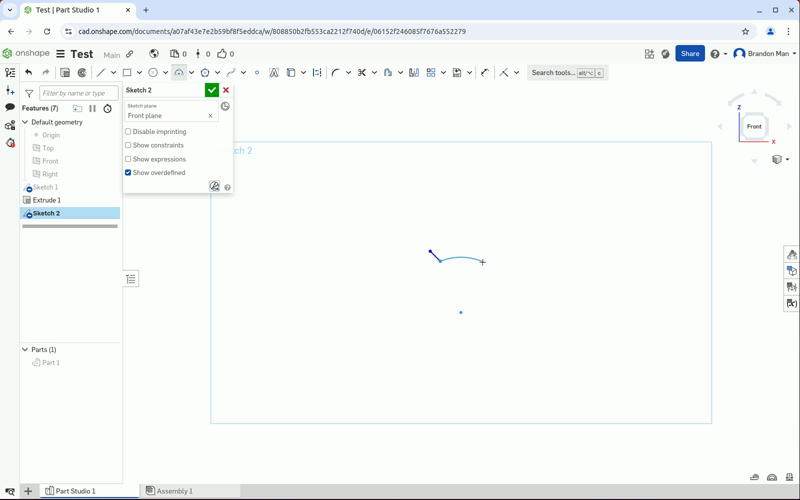
click(482, 261)
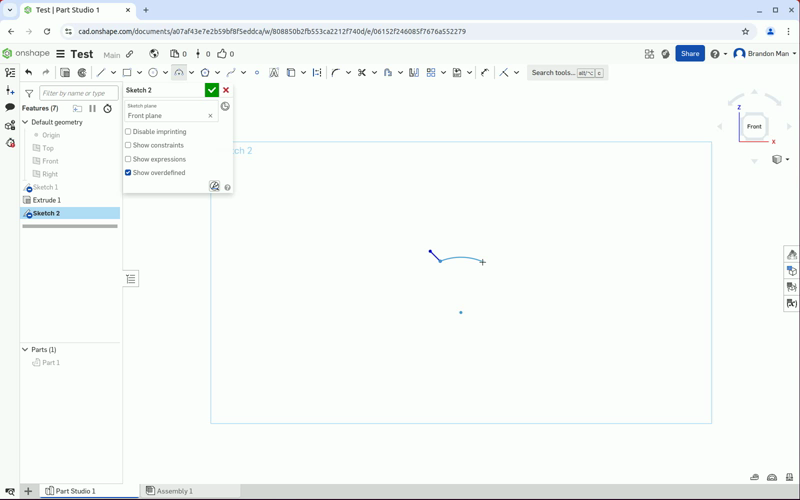
mouse_move(461, 252)
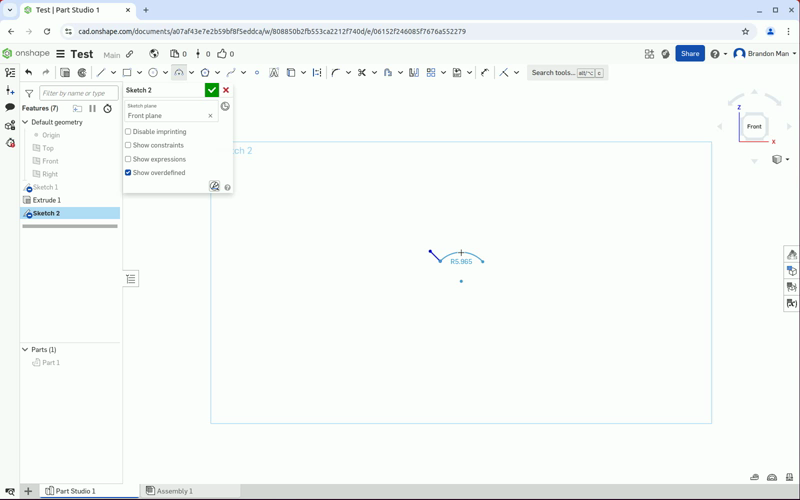
click(461, 252)
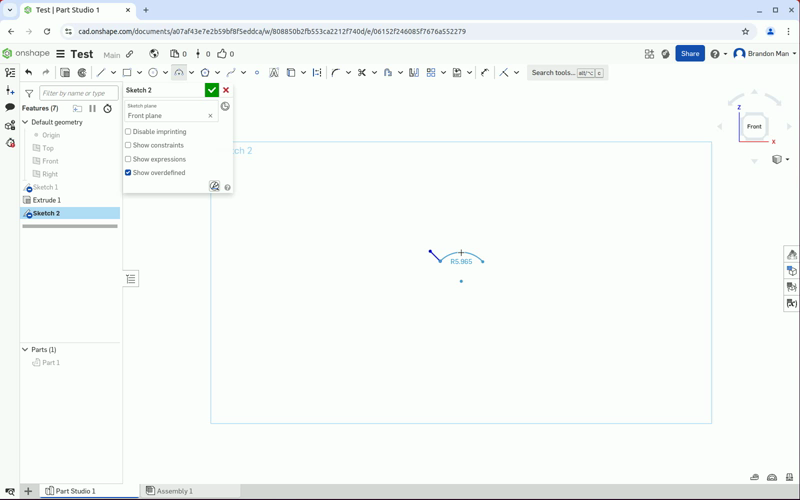
key_up(shift)
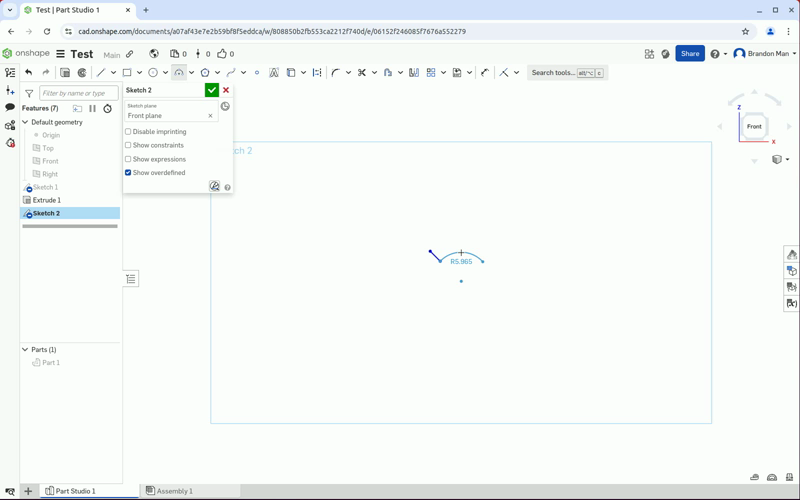
key(esc)
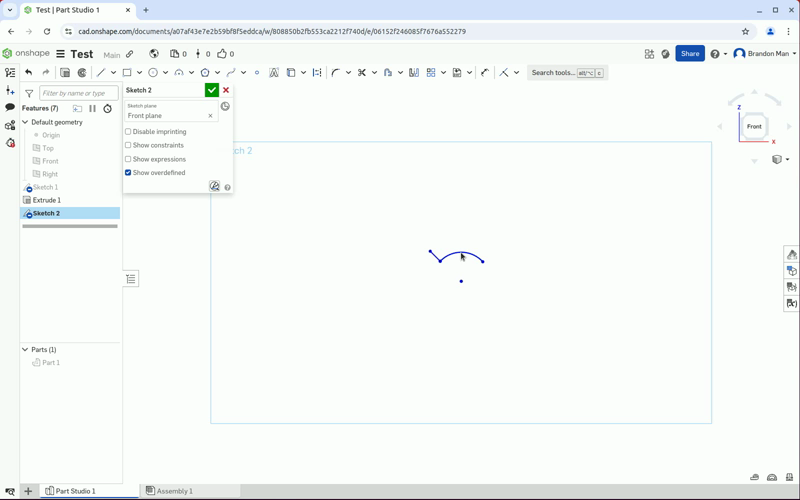
key(l)
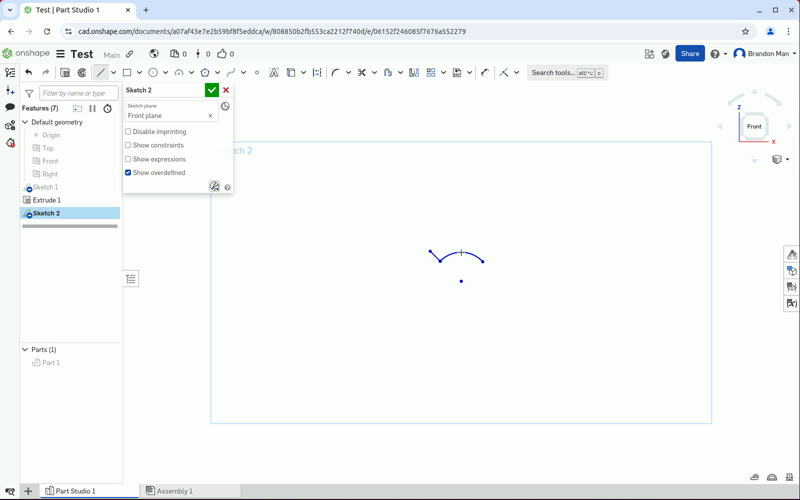
mouse_move(482, 261)
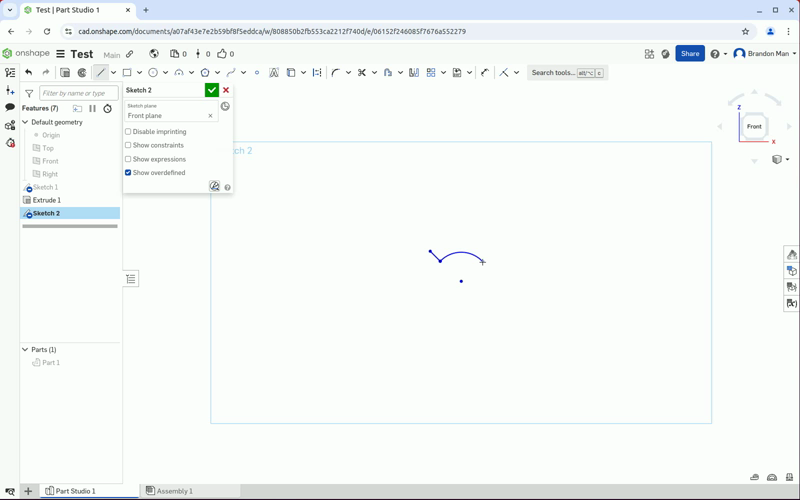
click(482, 261)
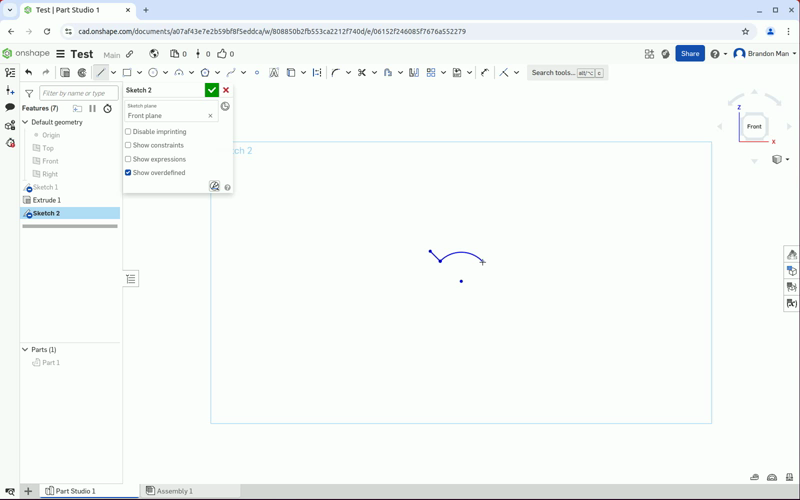
key_down(shift)
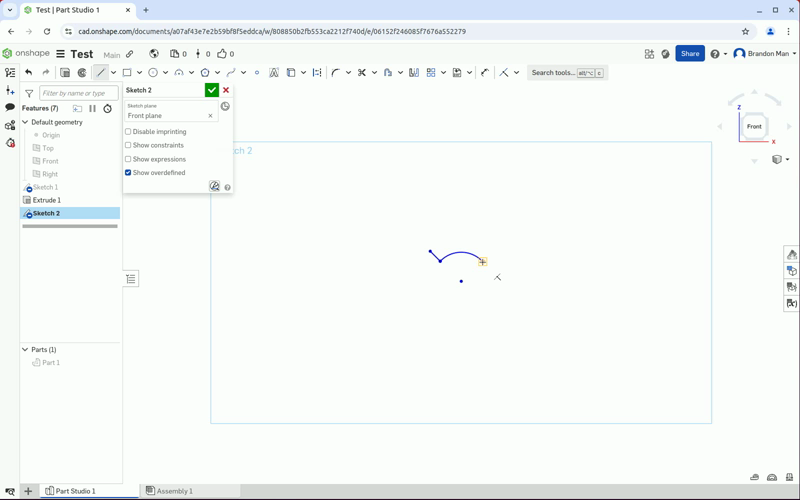
mouse_move(512, 261)
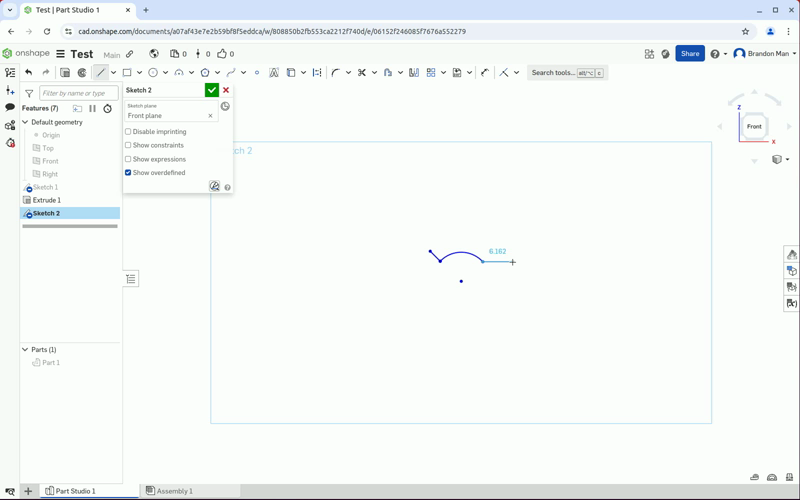
mouse_move(491, 251)
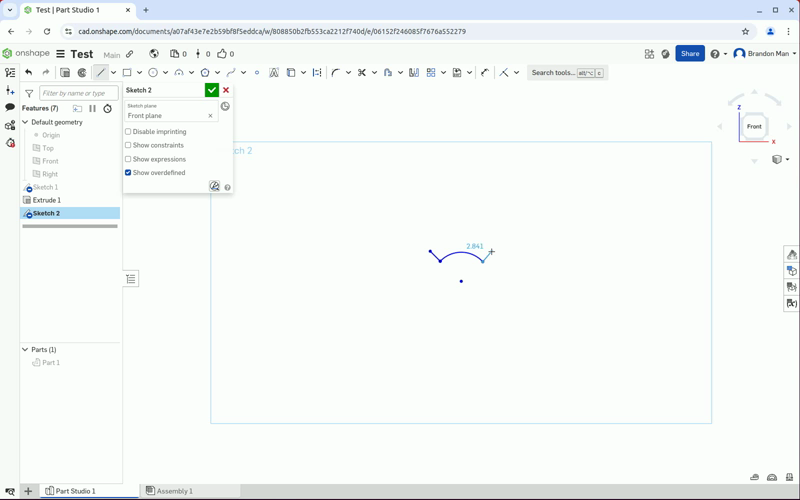
click(491, 251)
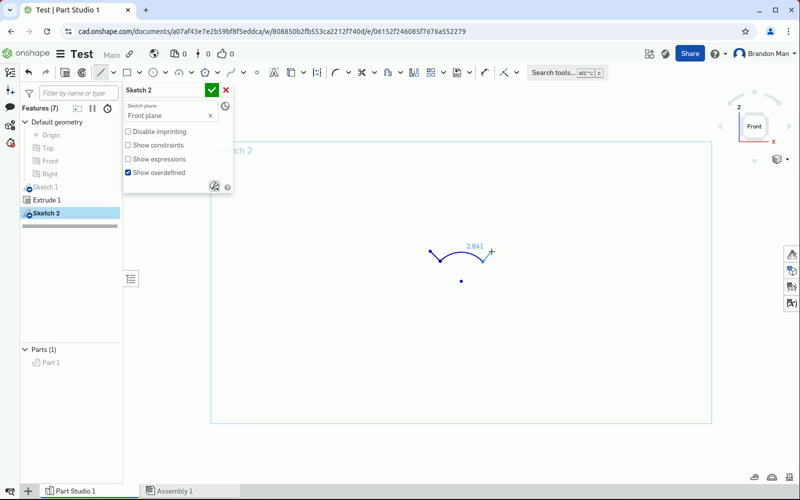
key_up(shift)
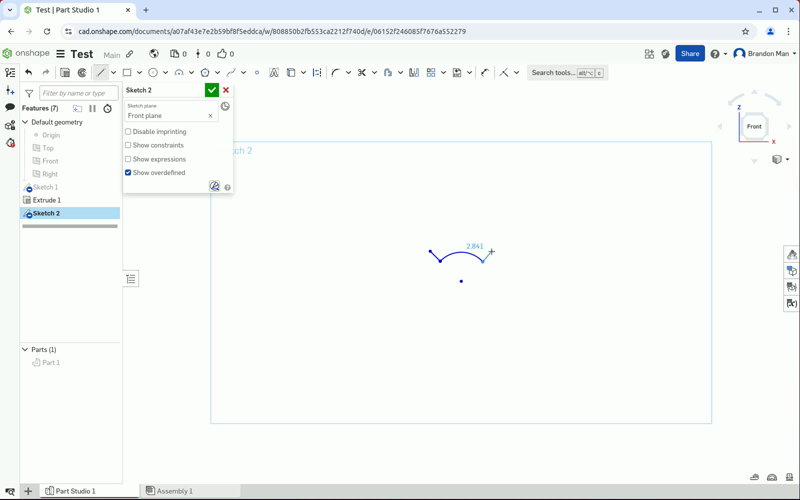
key_down(shift)
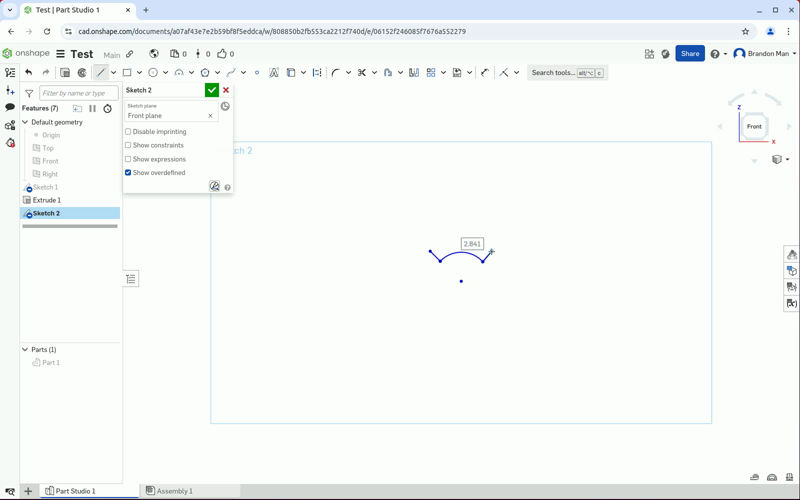
mouse_move(430, 251)
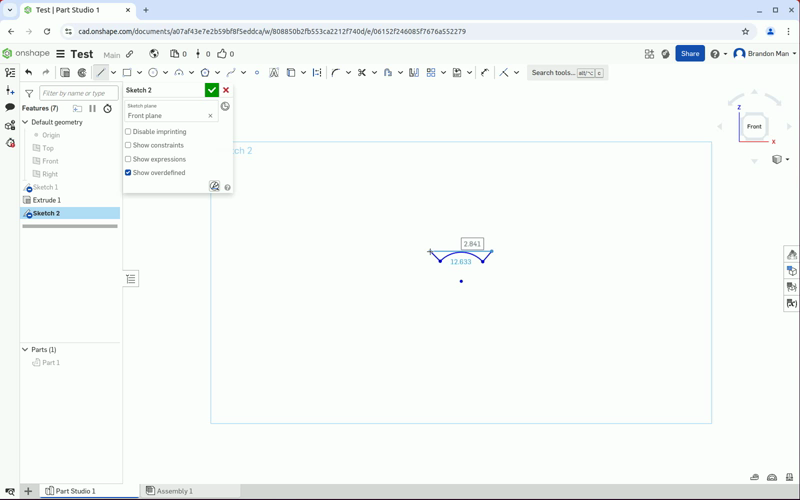
key_up(shift)
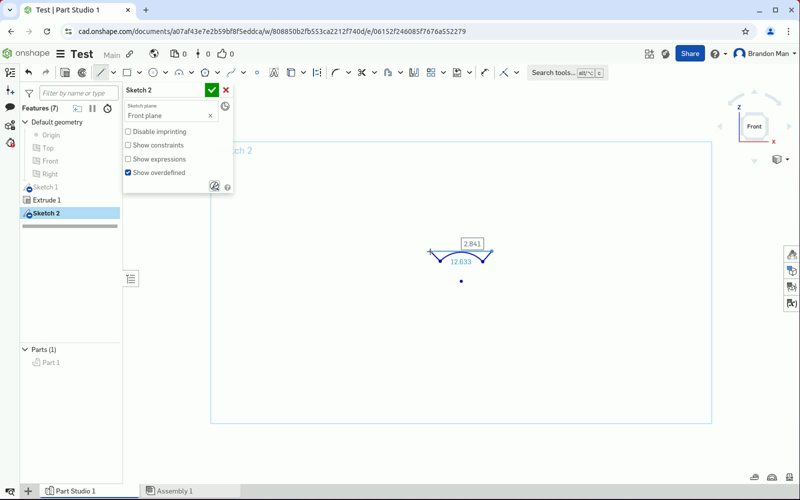
click(430, 251)
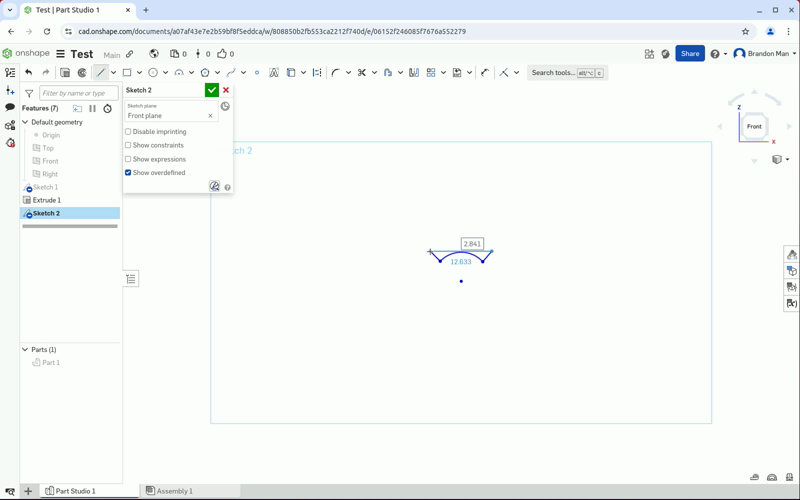
key(esc)
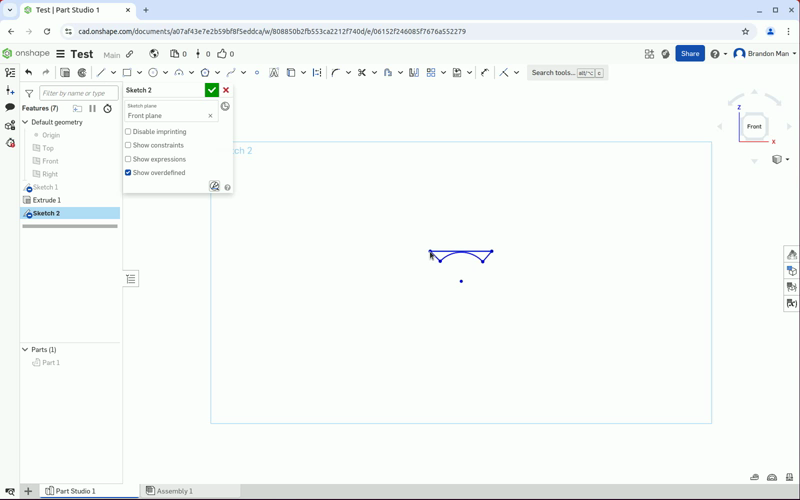
mouse_move(442, 255)
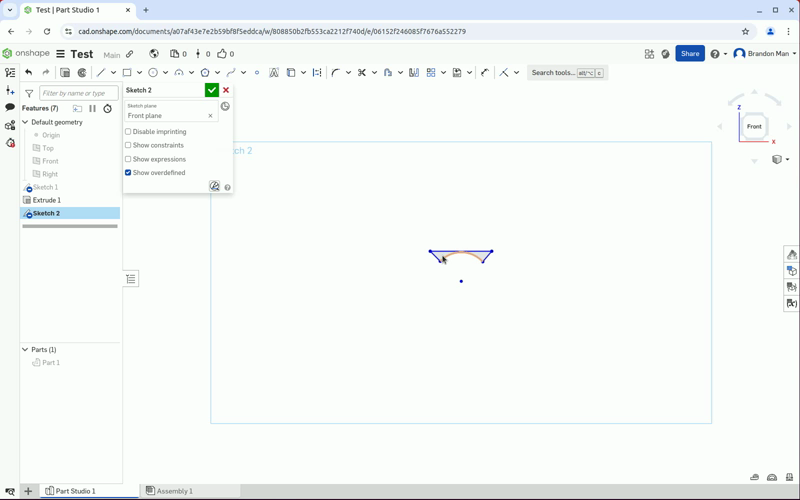
scroll(6)
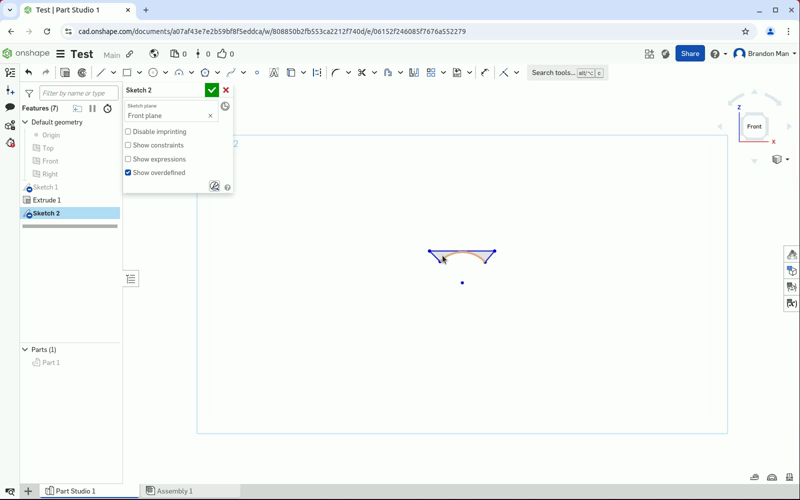
scroll(6)
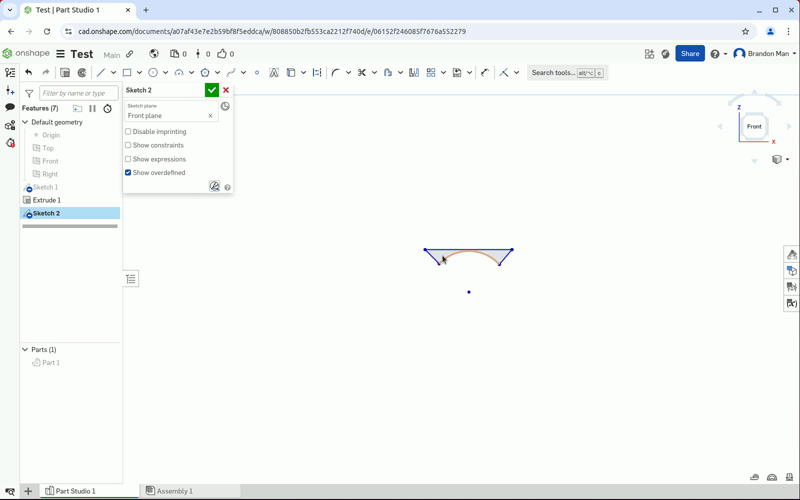
scroll(6)
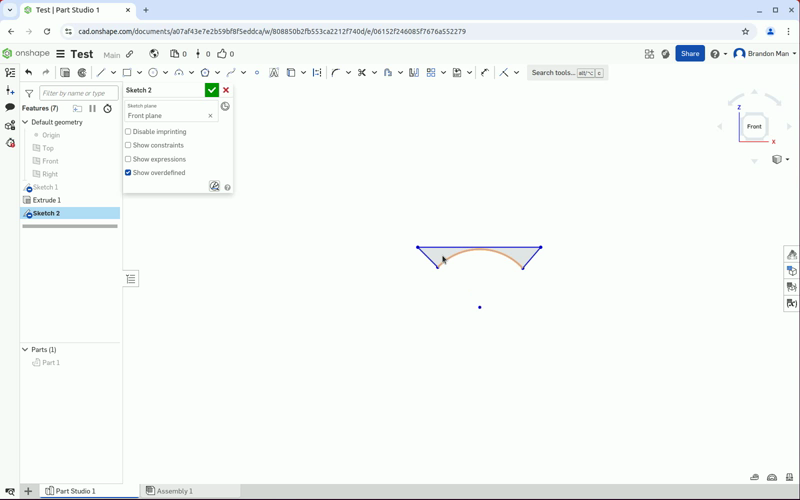
scroll(6)
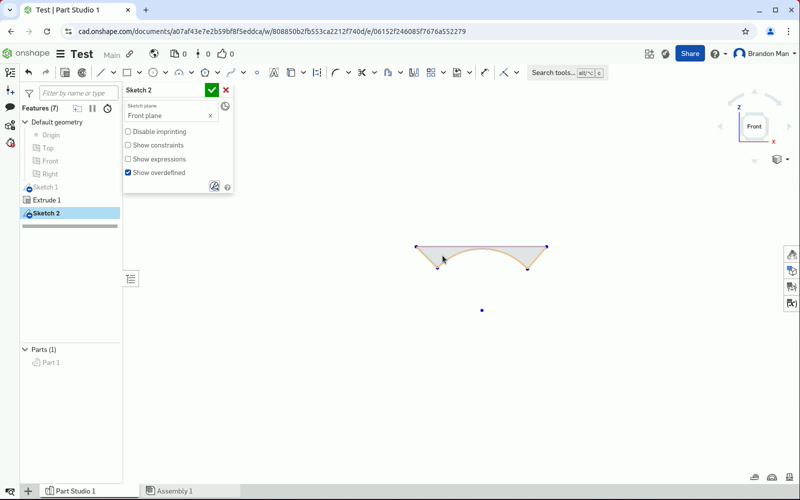
scroll(6)
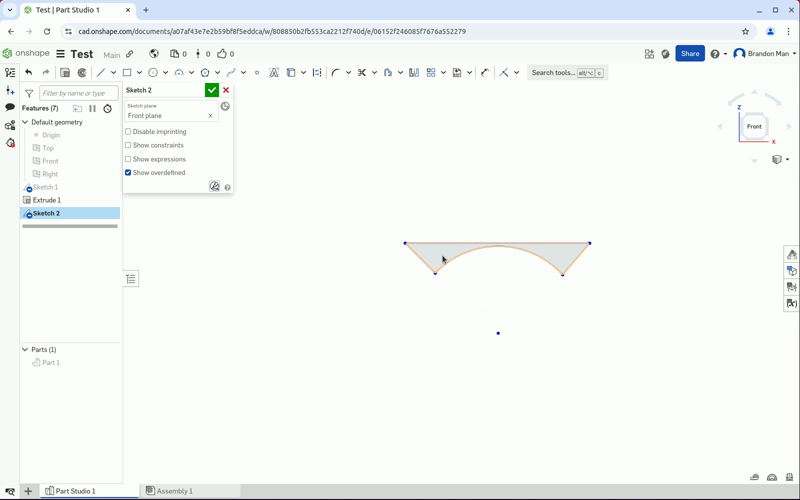
scroll(6)
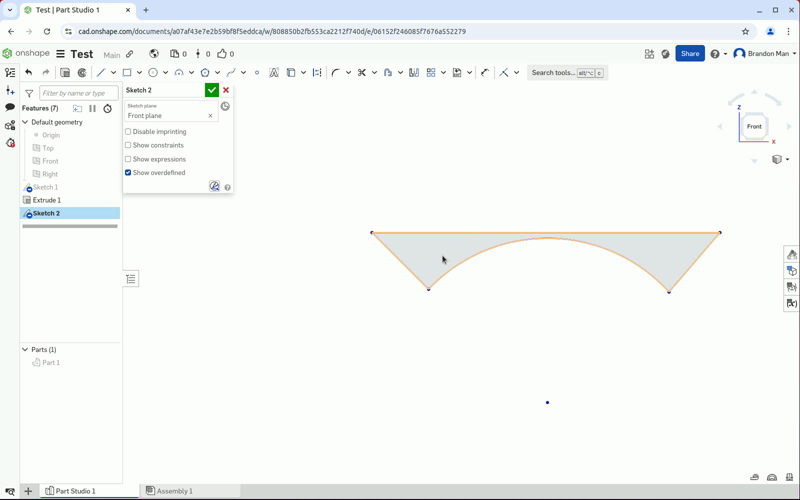
scroll(6)
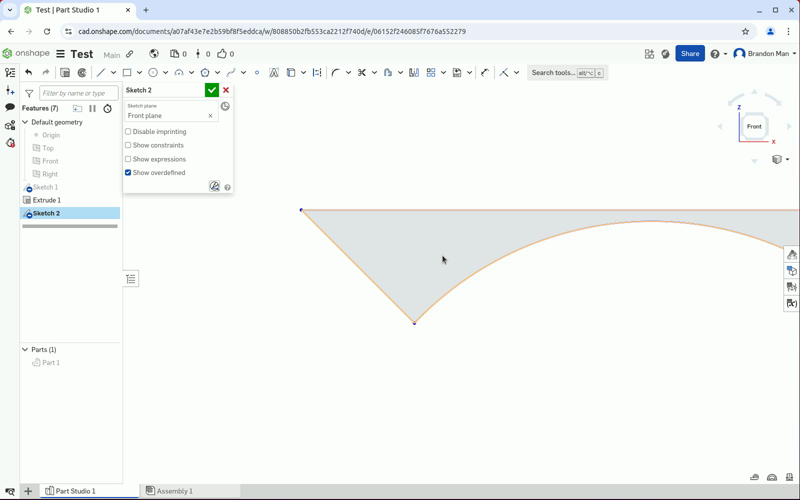
click(442, 255)
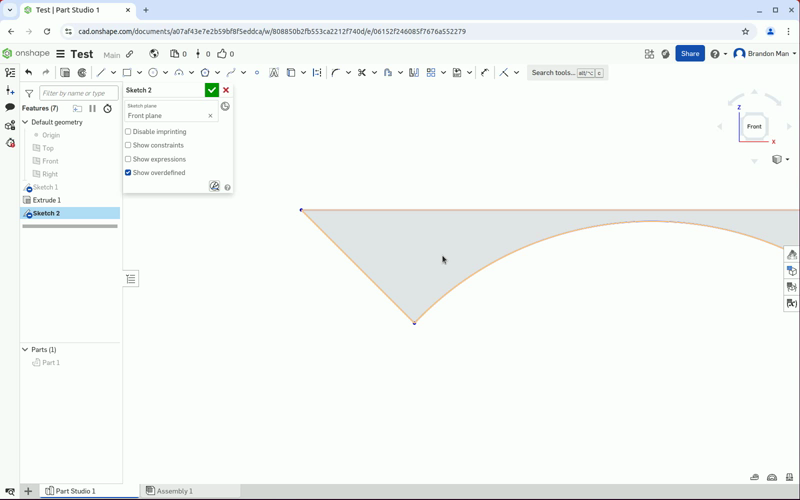
scroll(-6)
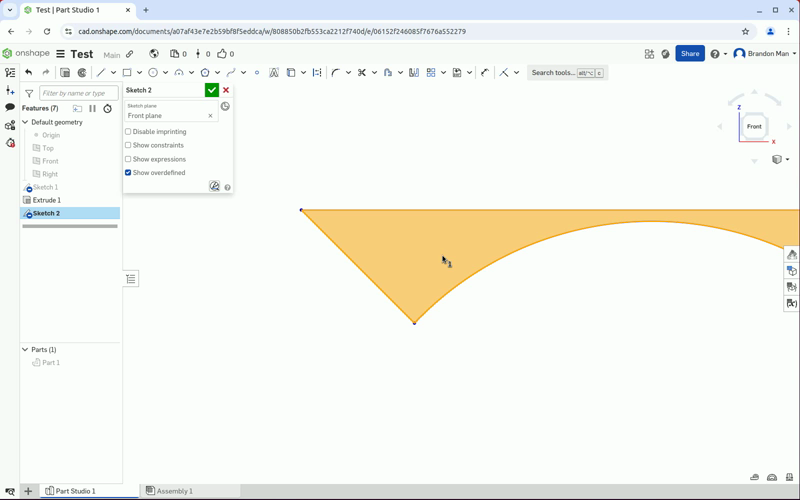
scroll(-6)
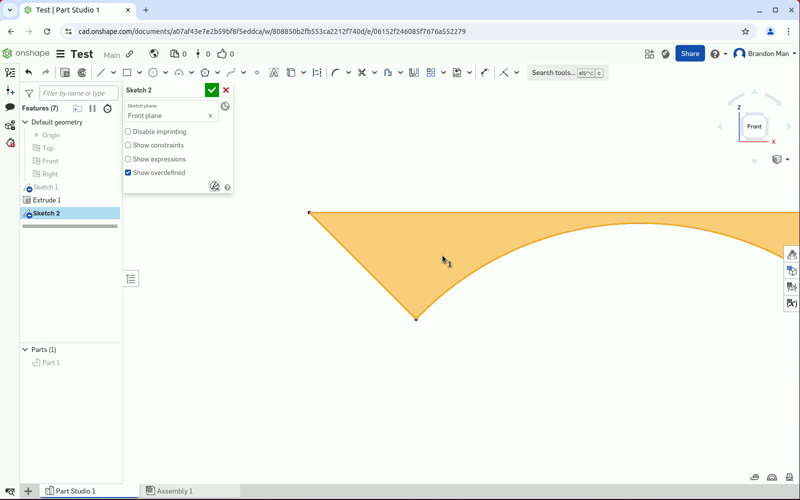
scroll(-6)
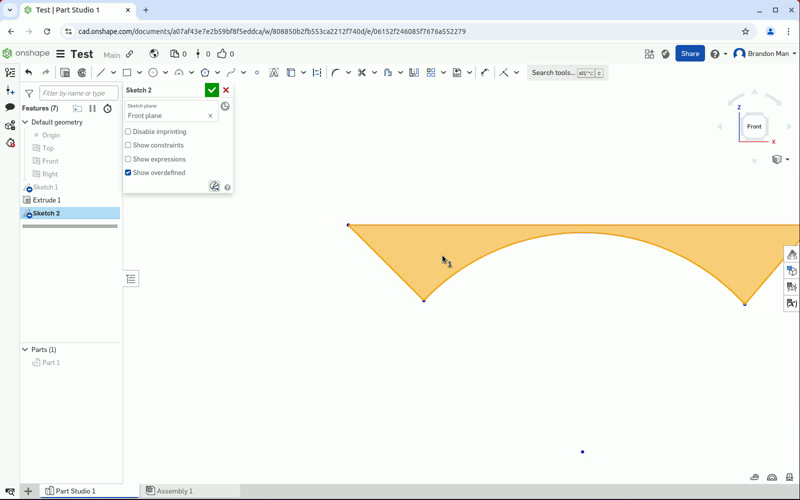
scroll(-6)
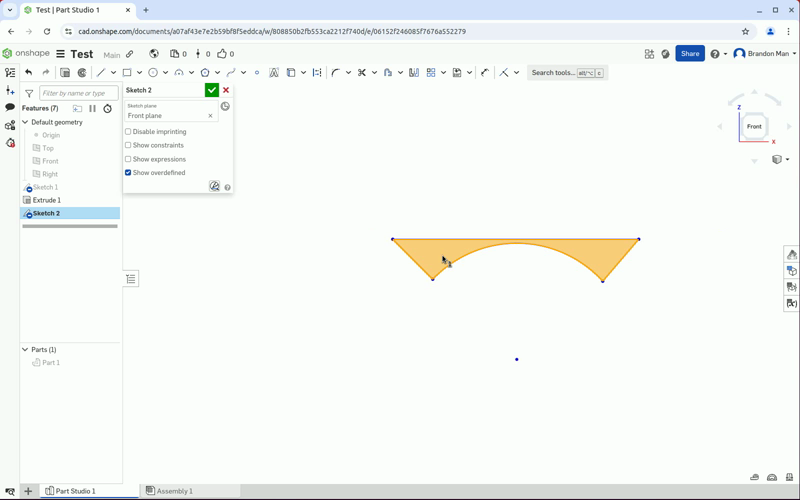
scroll(-6)
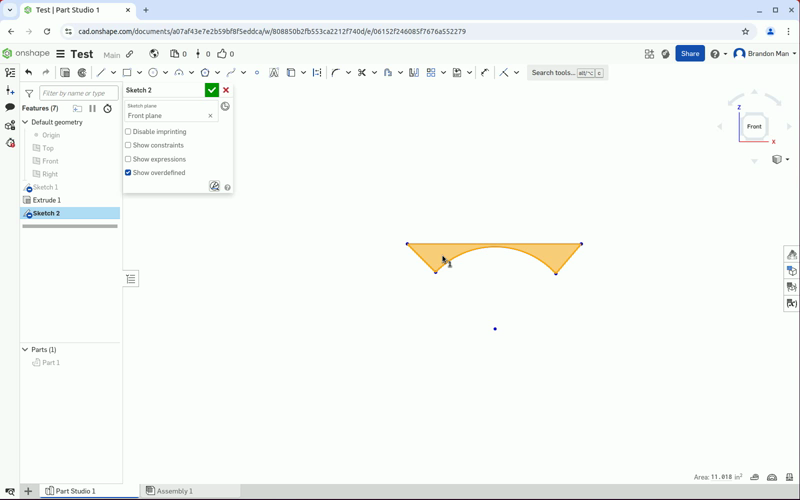
scroll(-6)
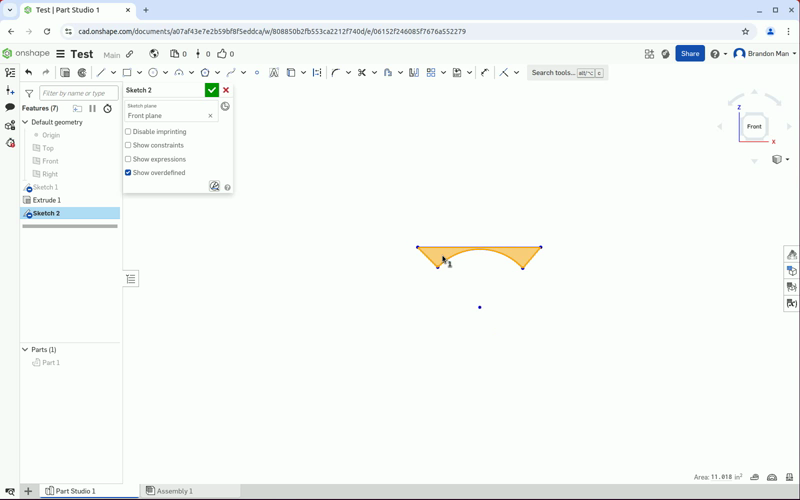
scroll(-6)
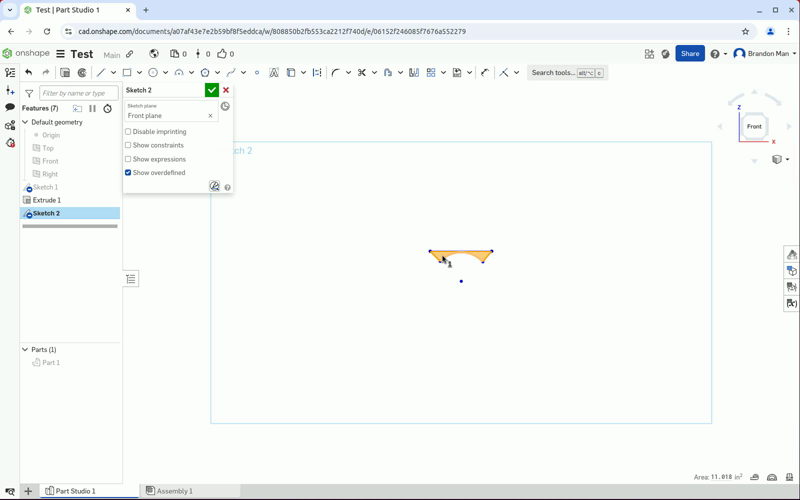
mouse_move(73, 352)
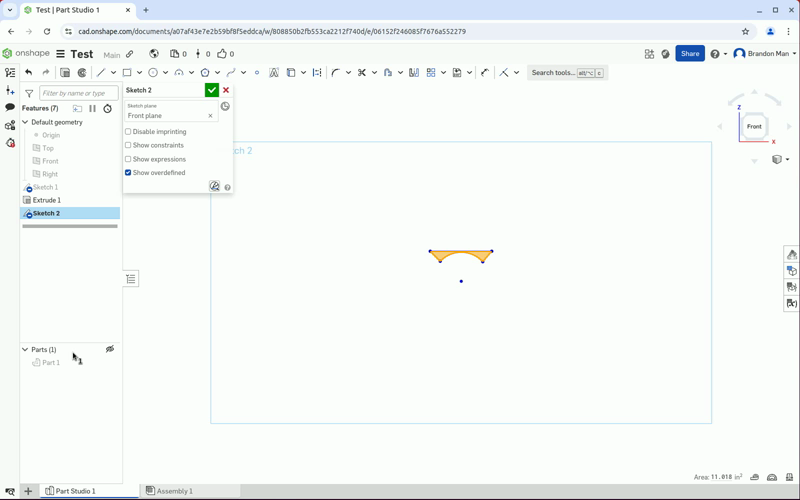
key(shift+y)
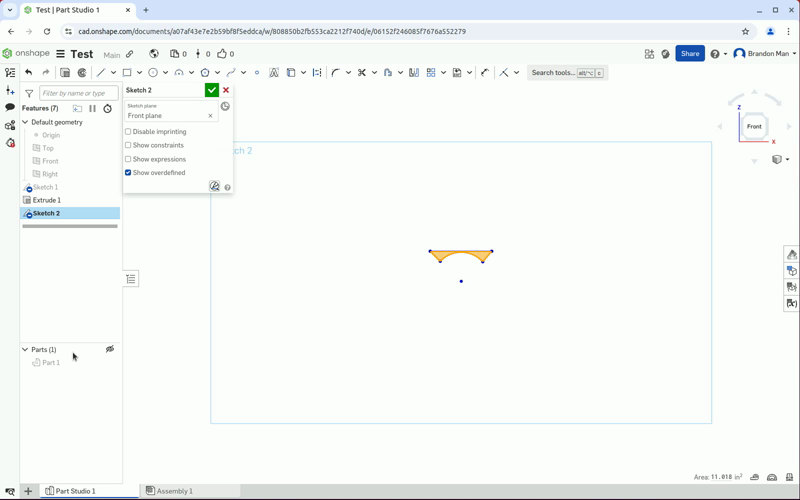
key(shift+e)
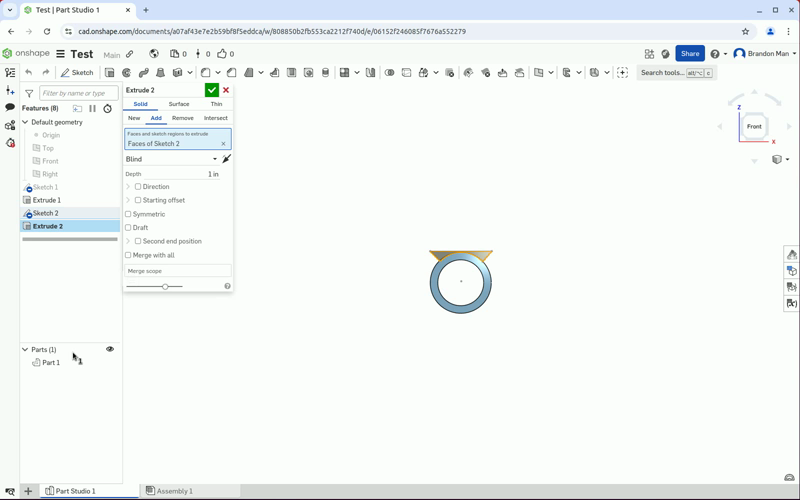
mouse_move(143, 106)
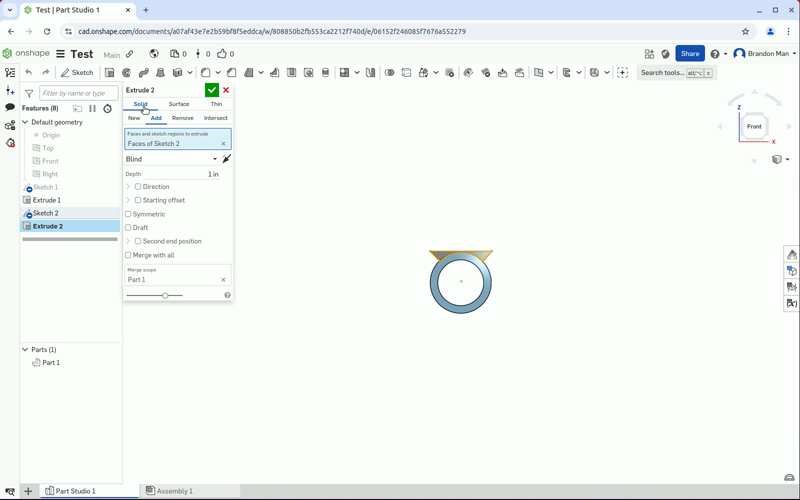
click(143, 106)
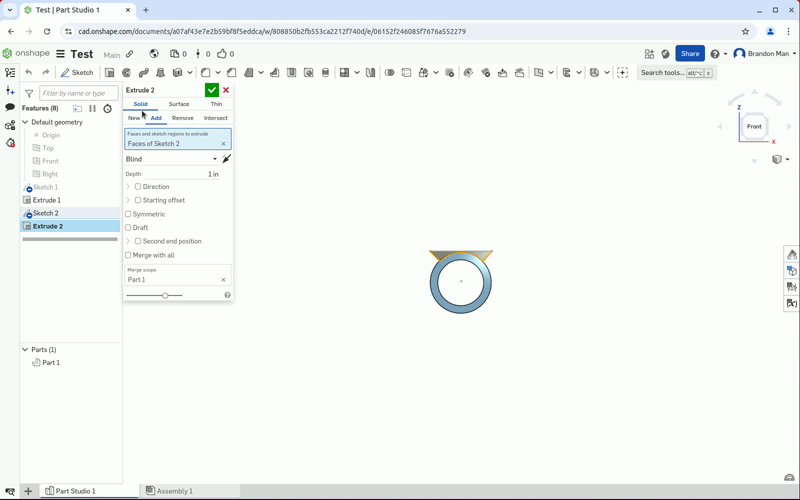
mouse_move(137, 120)
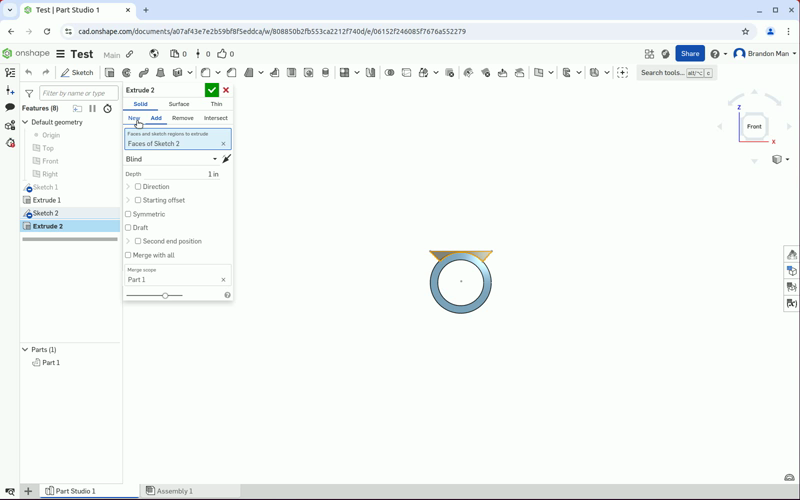
click(137, 120)
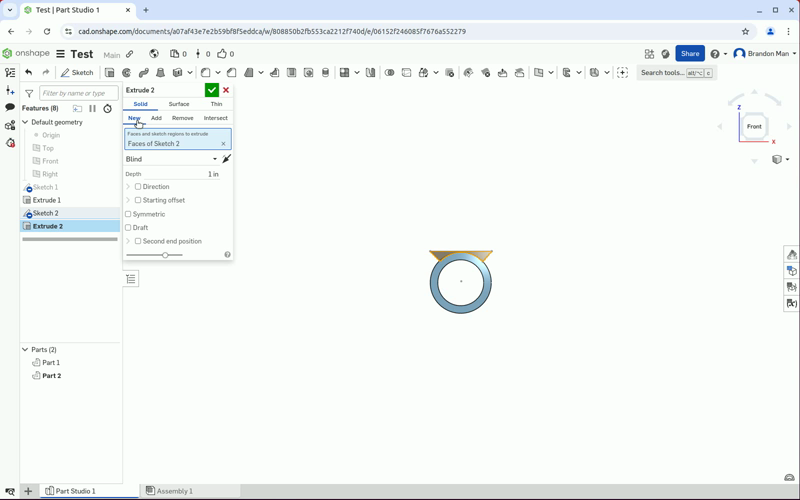
key(tab, 4)
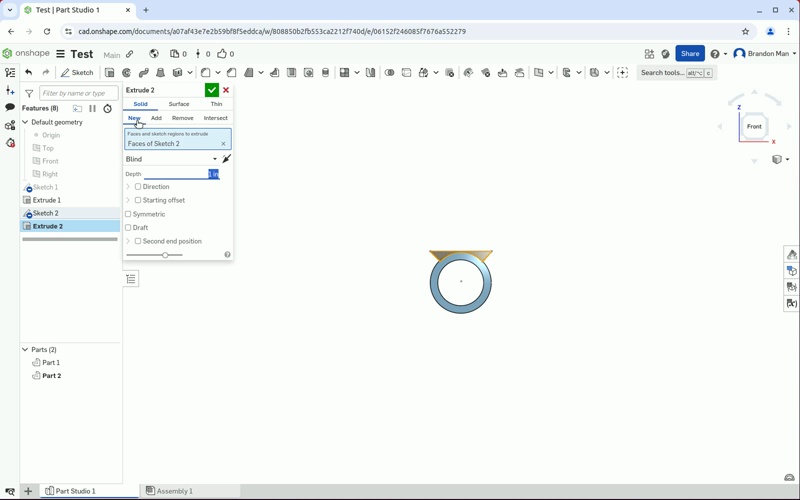
text(9.147)
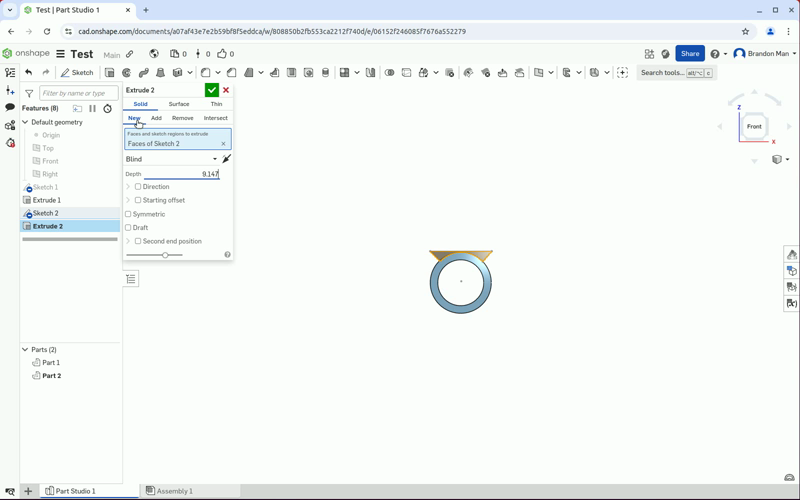
key(enter)
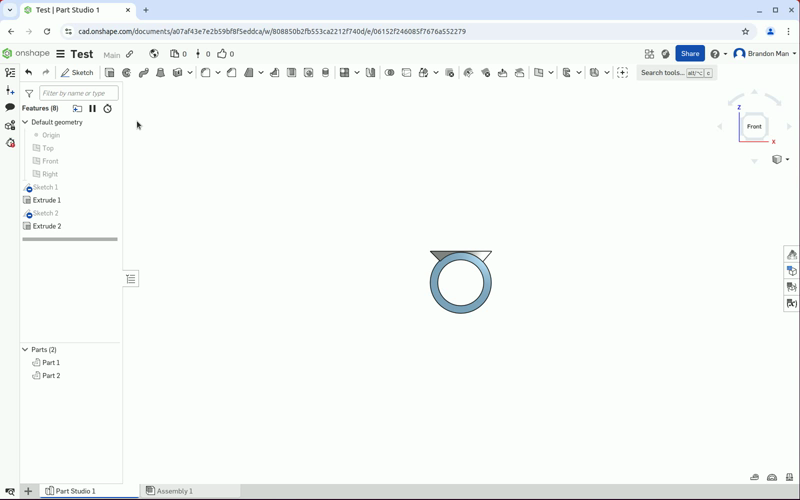
key(shift+h)
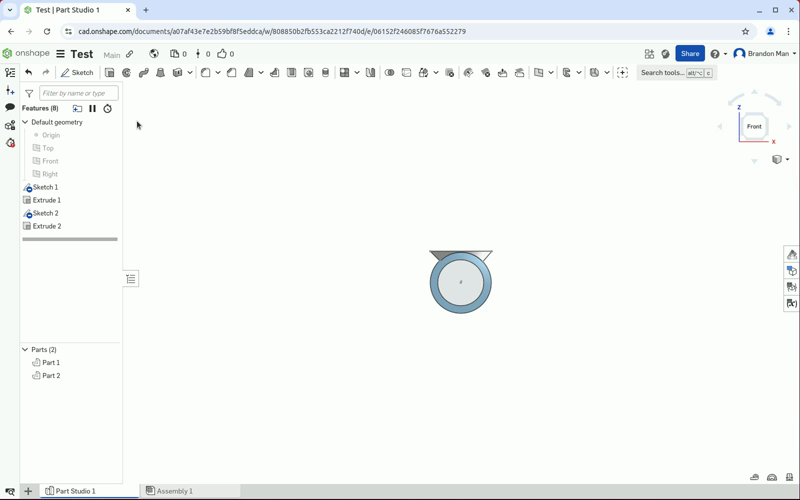
key(shift+h)
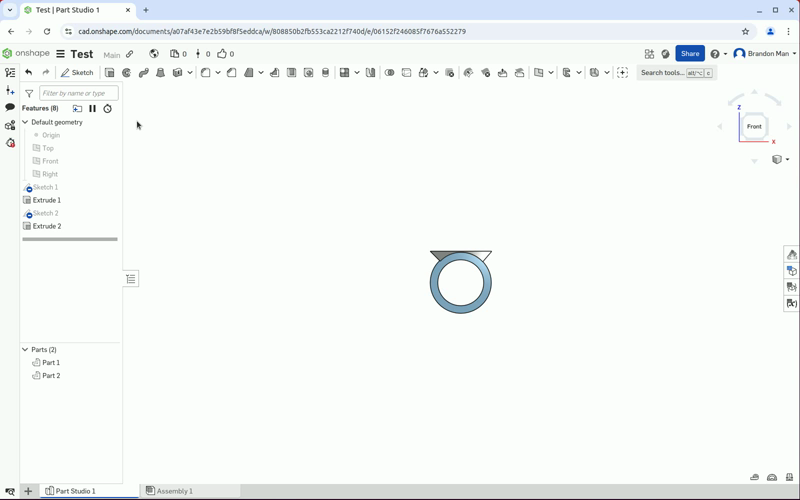
mouse_move(73, 189)
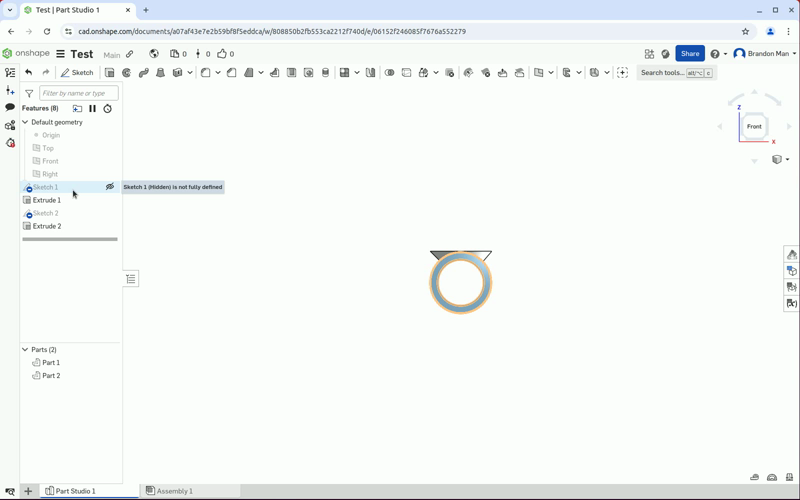
click(73, 189)
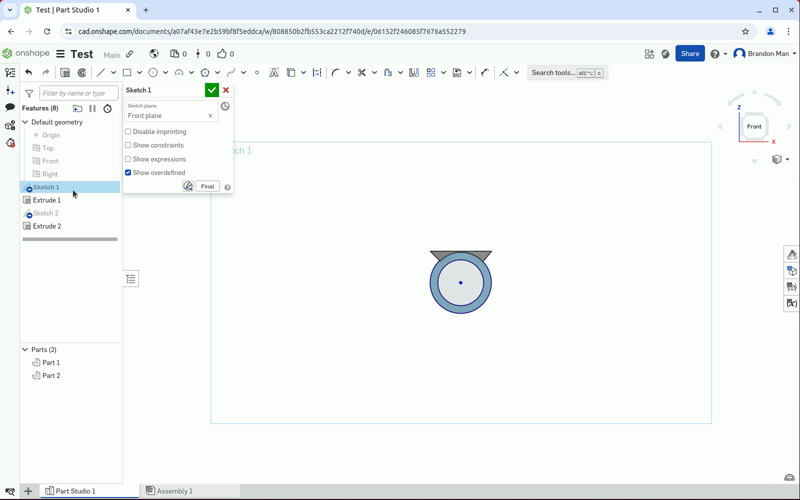
mouse_move(229, 92)
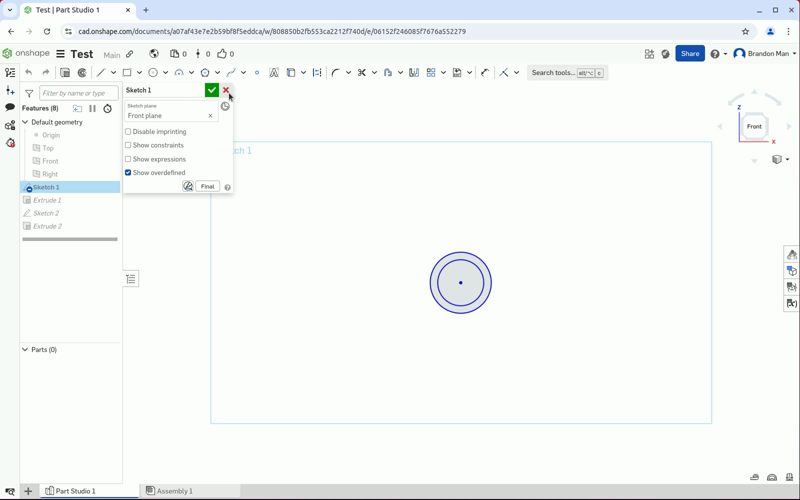
click(229, 92)
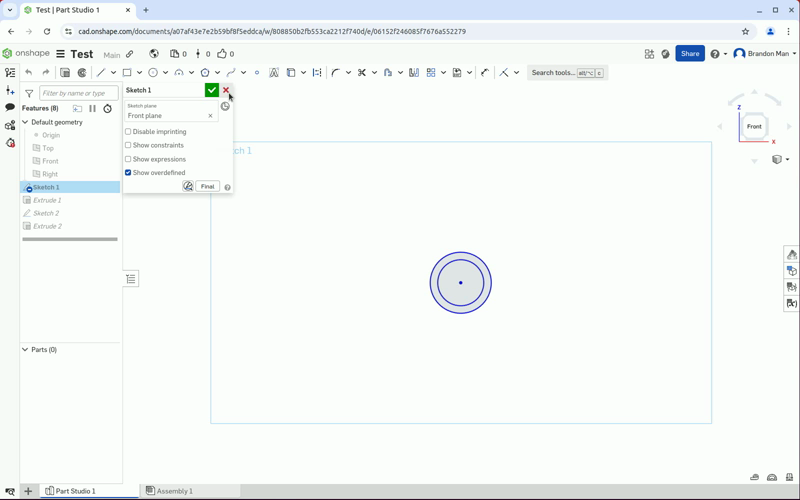
key(shift+s)
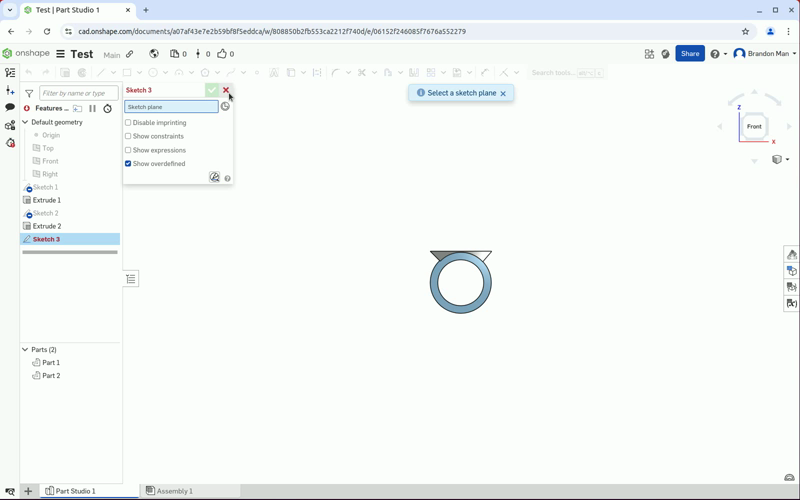
mouse_move(73, 163)
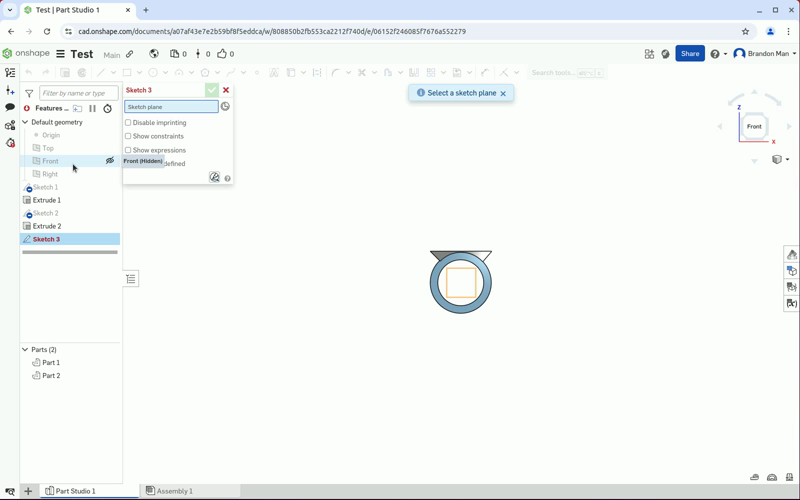
click(73, 163)
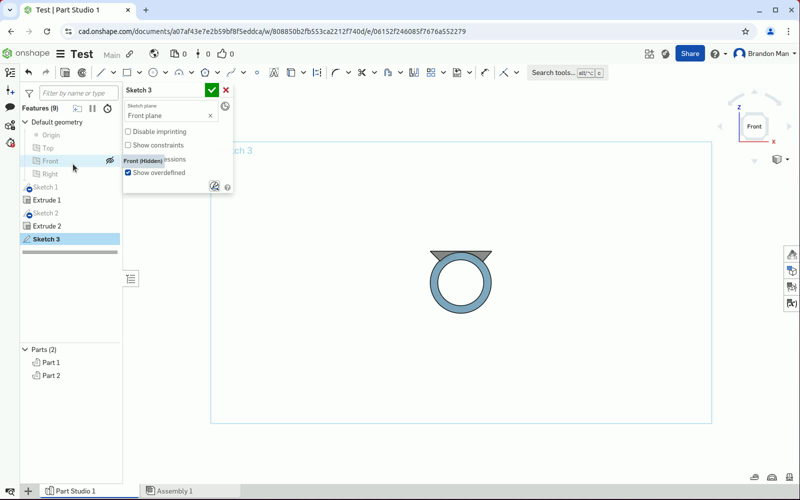
mouse_move(73, 352)
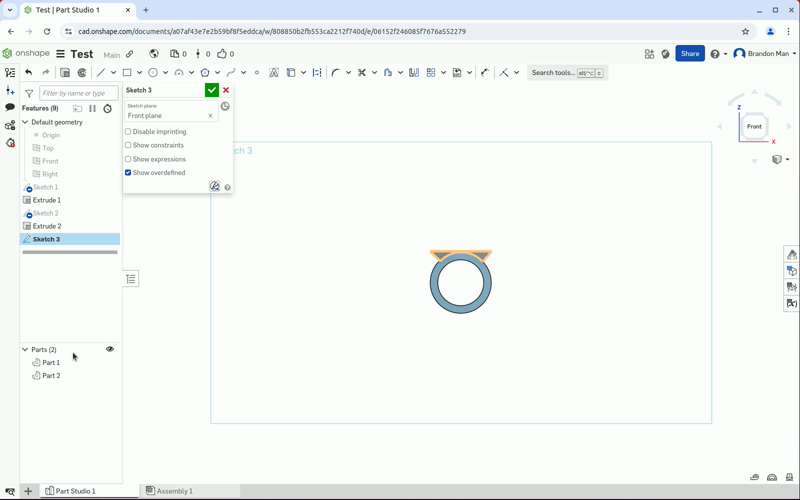
key(y)
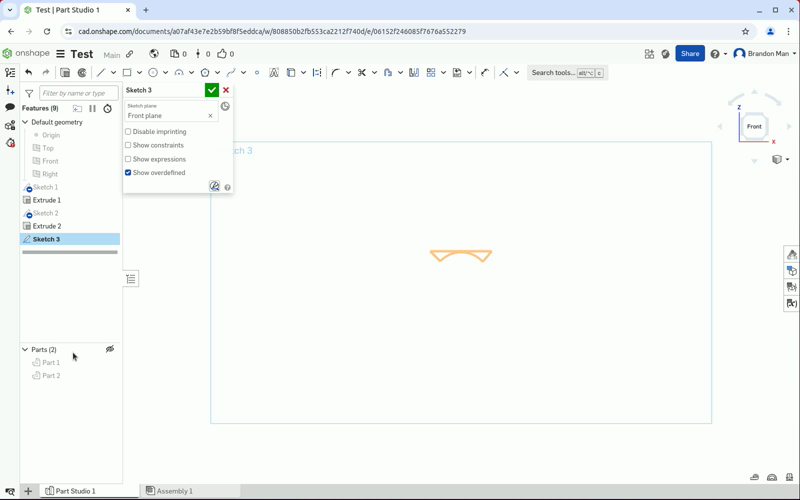
key(l)
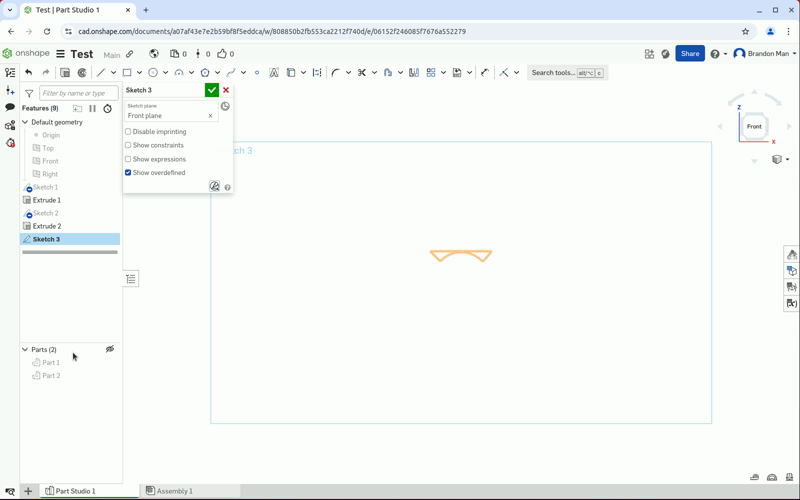
key_down(shift)
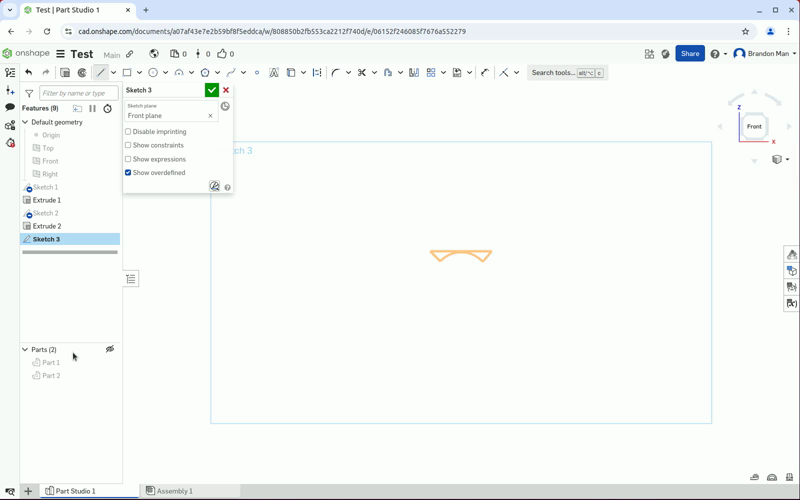
mouse_move(430, 251)
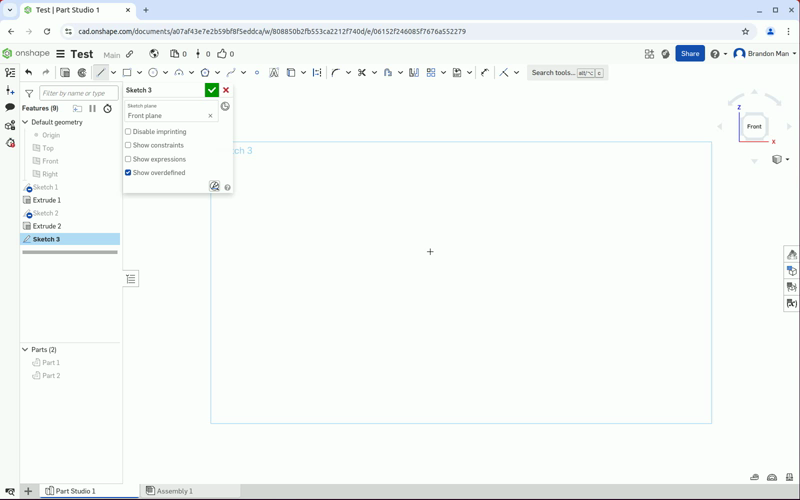
click(430, 251)
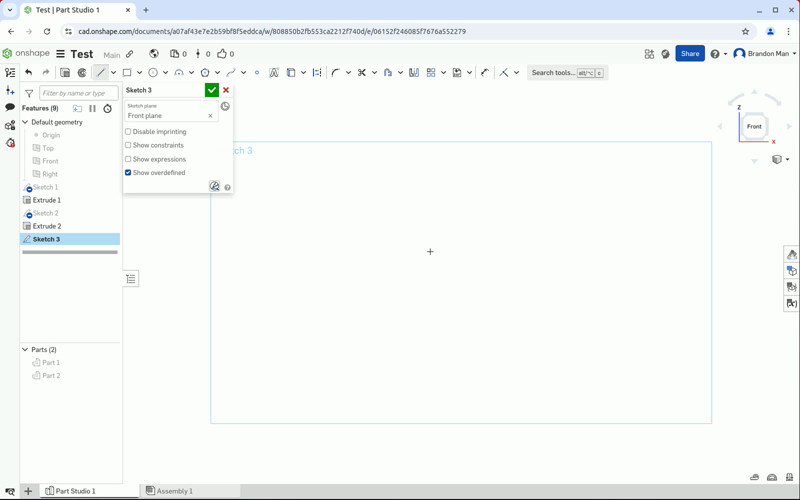
key_up(shift)
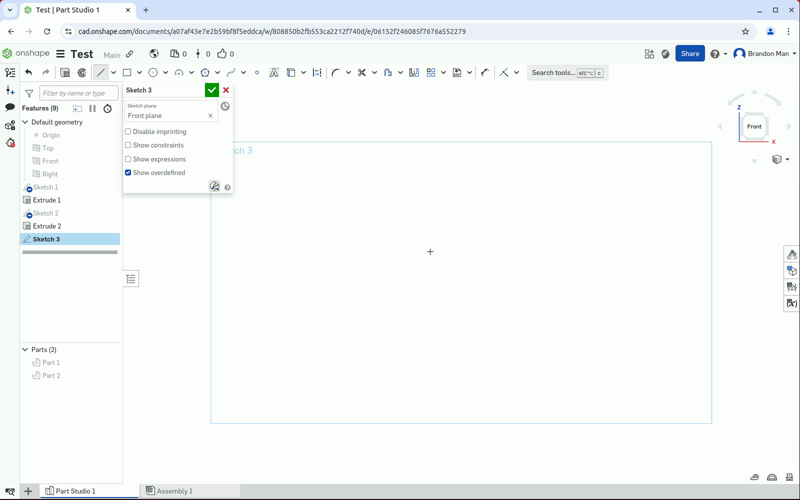
key_down(shift)
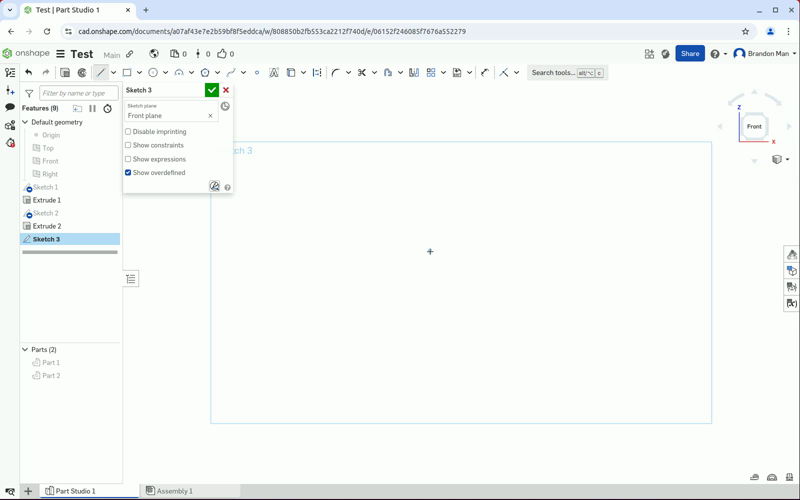
mouse_move(460, 251)
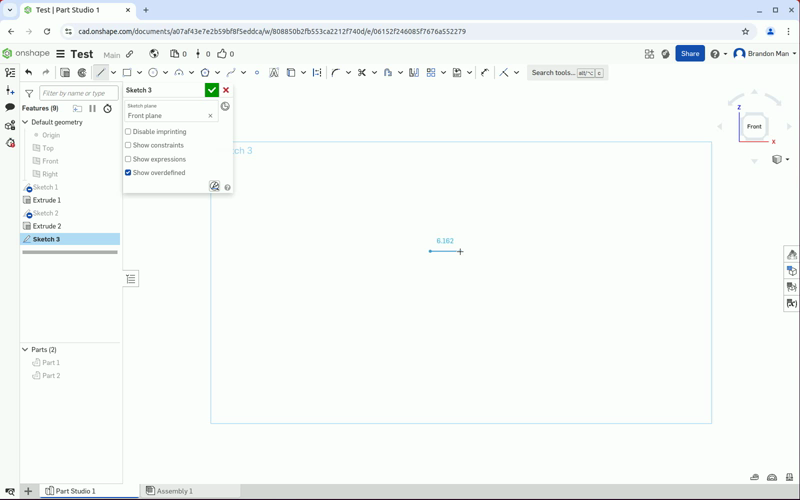
mouse_move(440, 261)
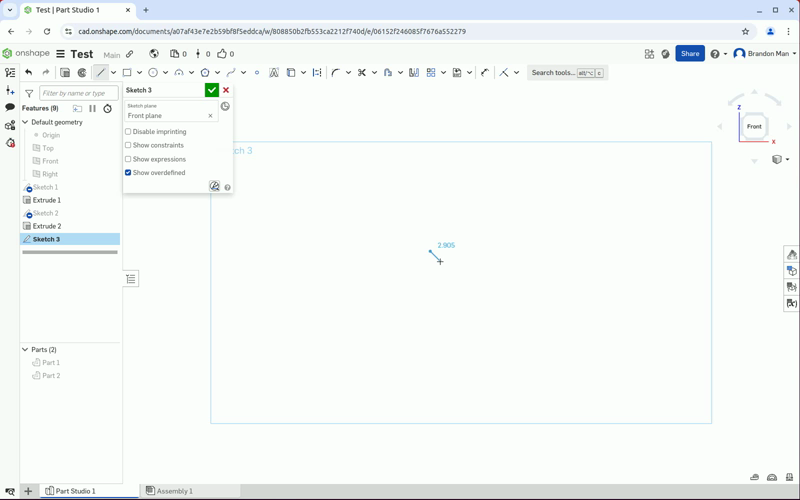
click(440, 261)
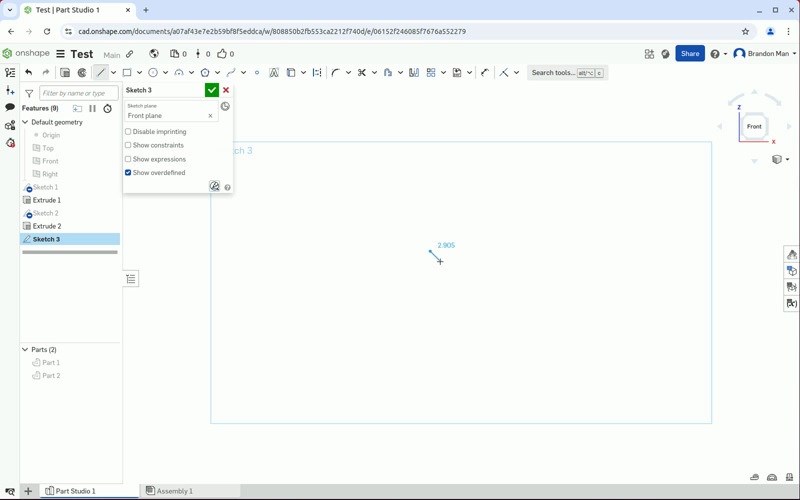
key_up(shift)
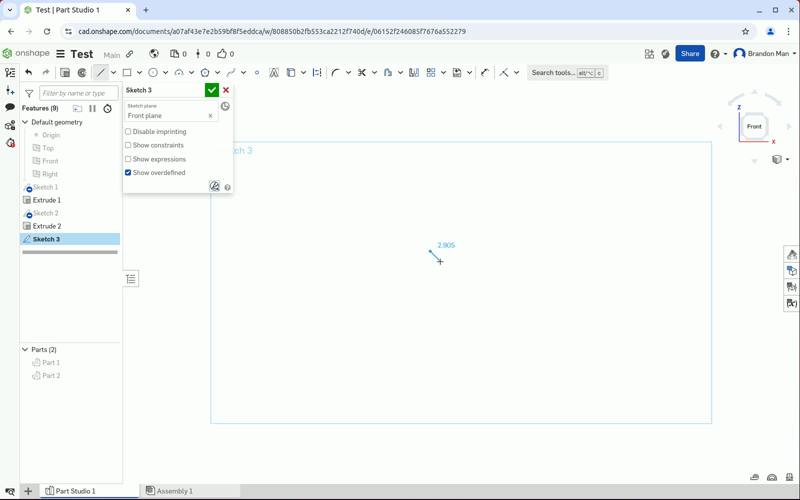
key(esc)
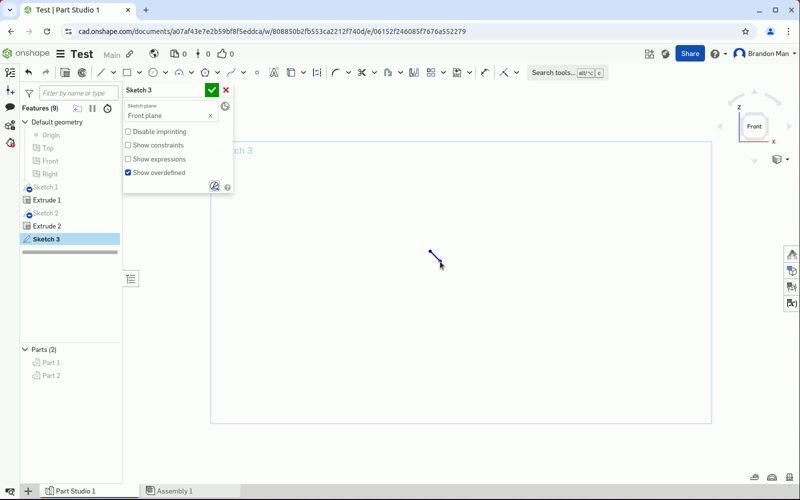
key(a)
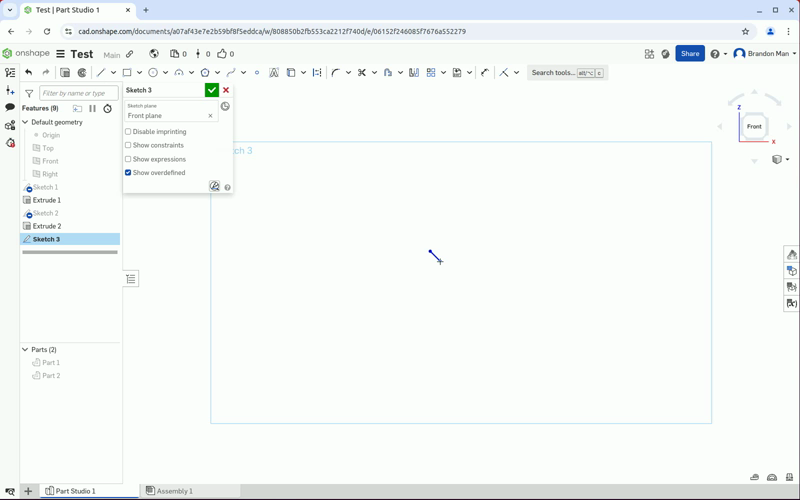
mouse_move(440, 261)
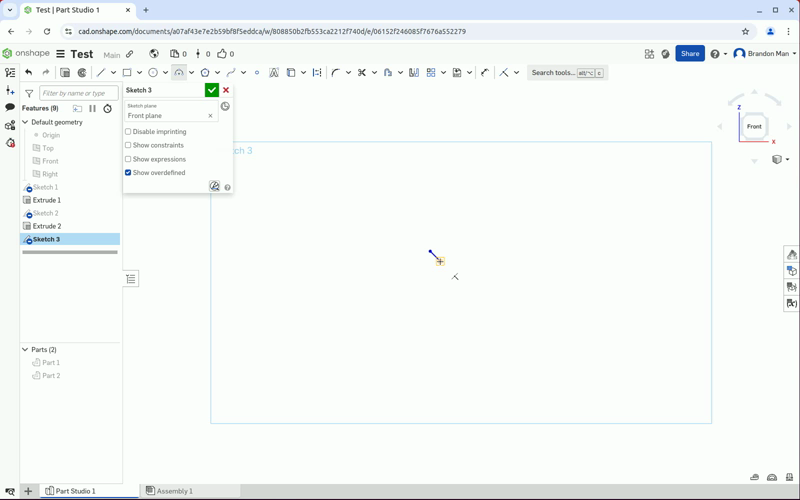
click(440, 261)
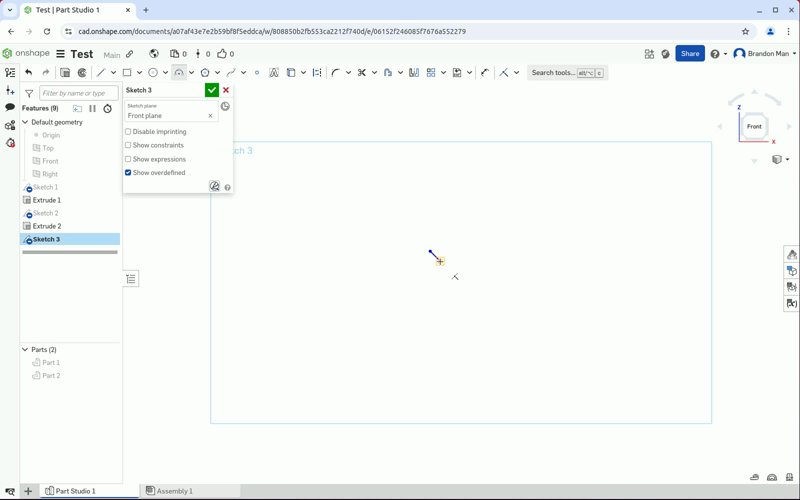
key_down(shift)
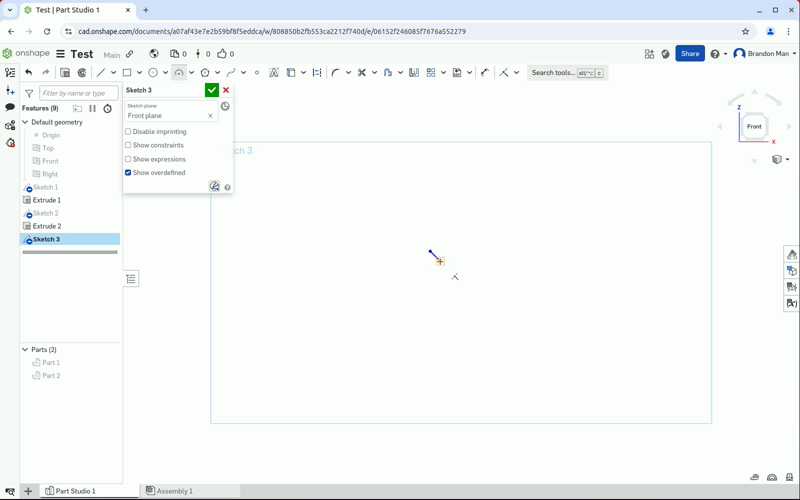
mouse_move(482, 261)
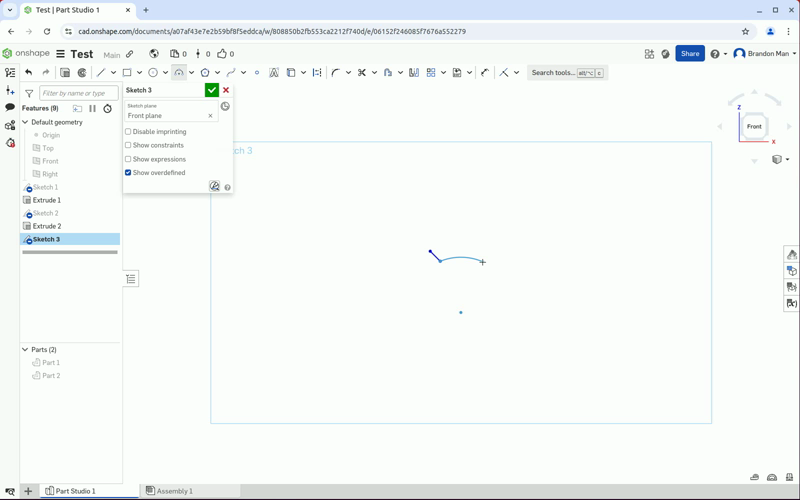
click(482, 261)
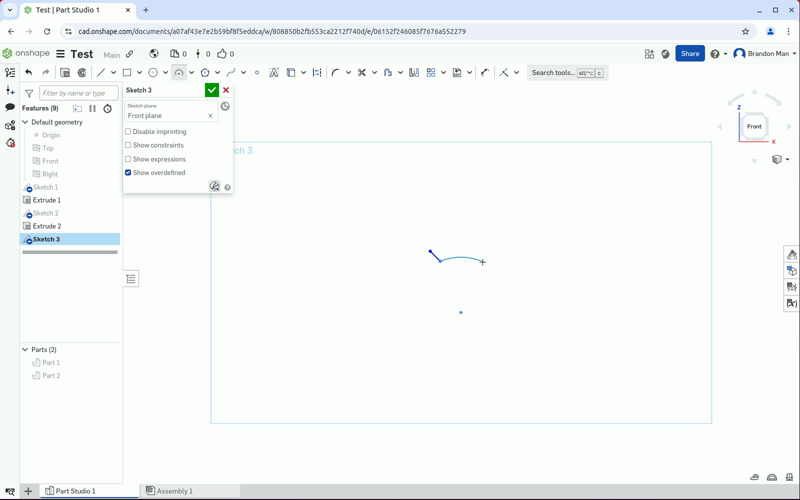
mouse_move(461, 252)
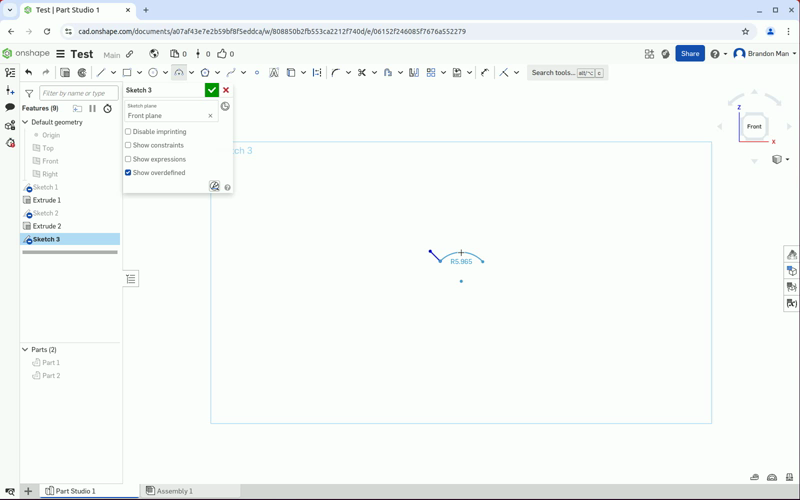
click(461, 252)
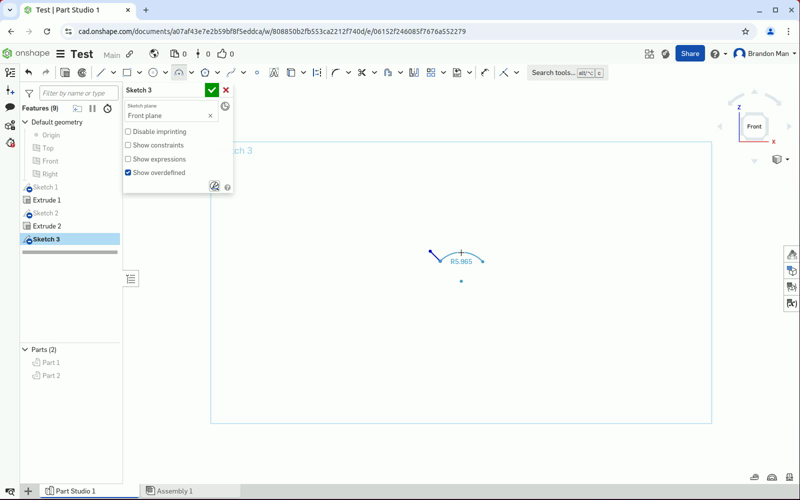
key_up(shift)
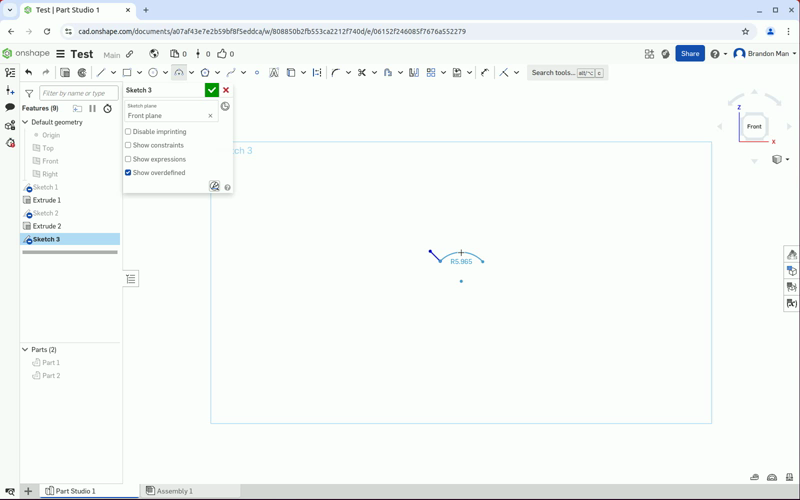
key(esc)
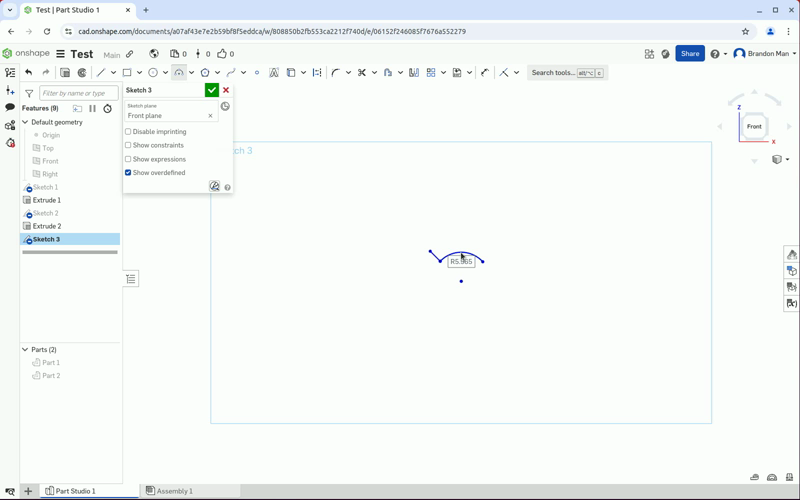
key(l)
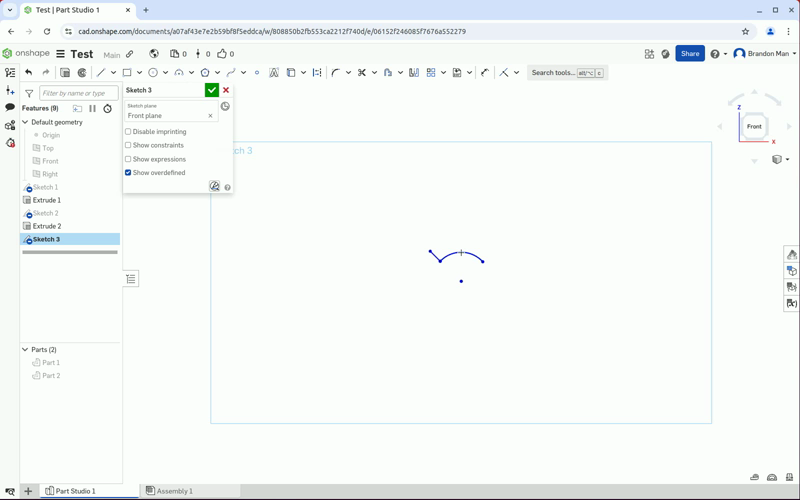
mouse_move(482, 261)
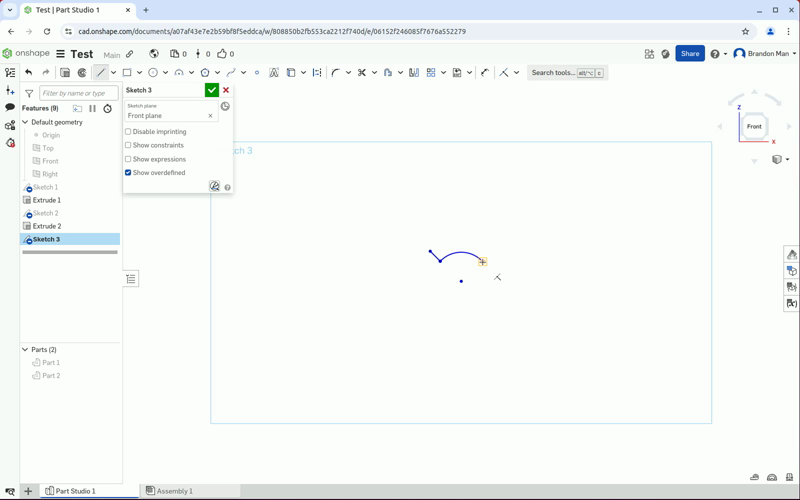
click(482, 261)
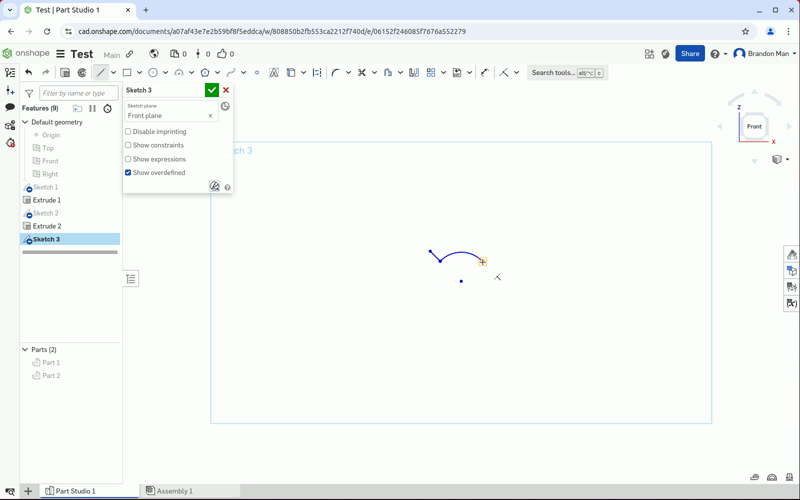
key_down(shift)
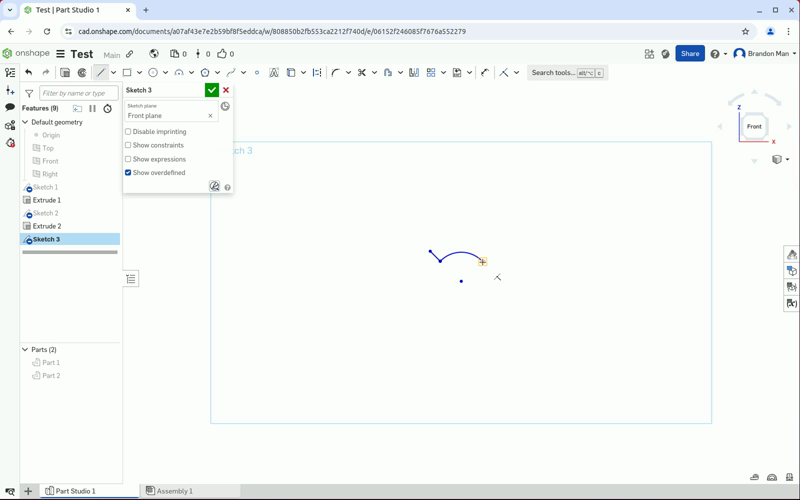
mouse_move(512, 261)
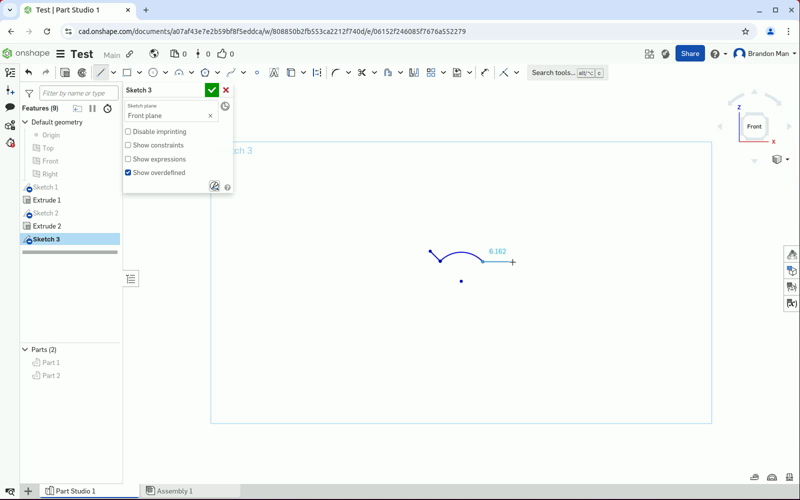
mouse_move(491, 251)
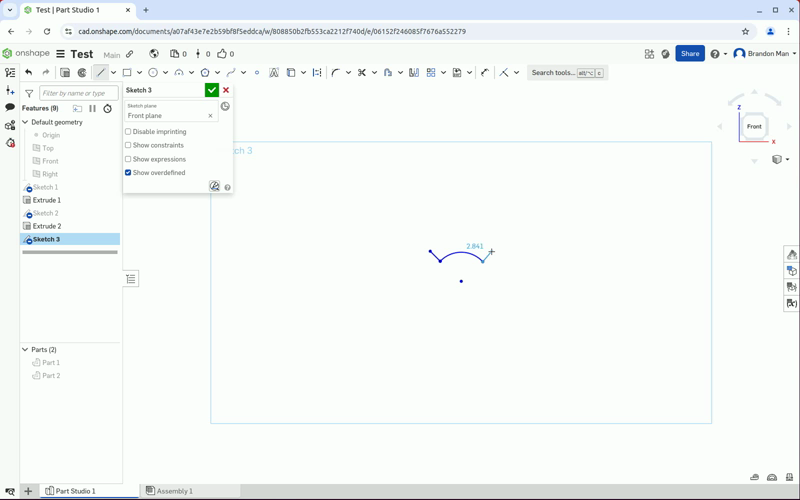
click(491, 251)
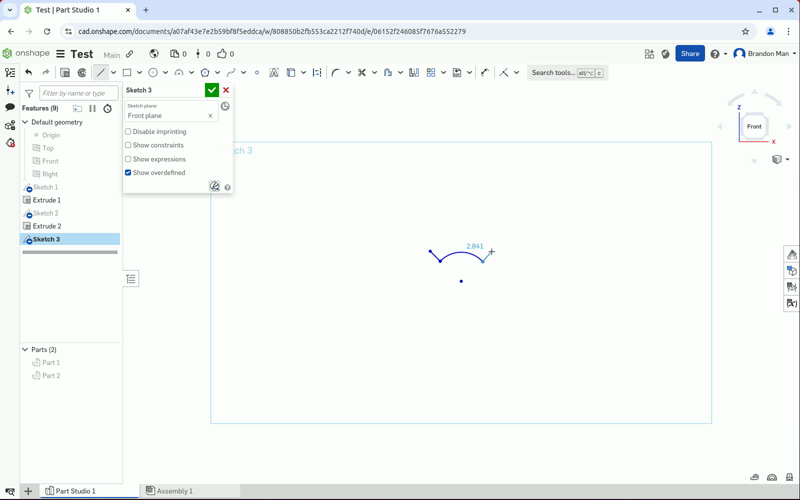
key_up(shift)
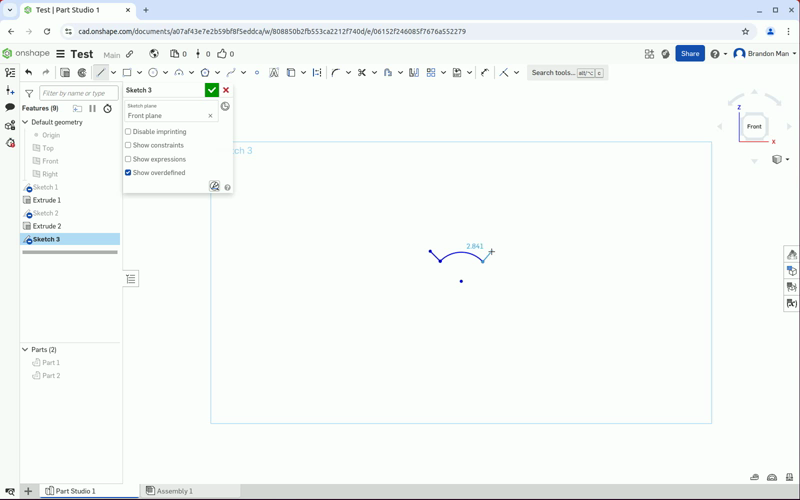
key_down(shift)
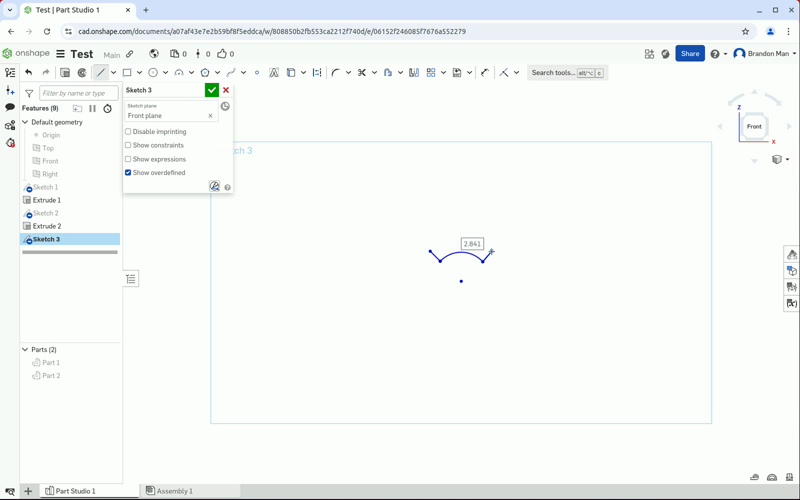
mouse_move(430, 251)
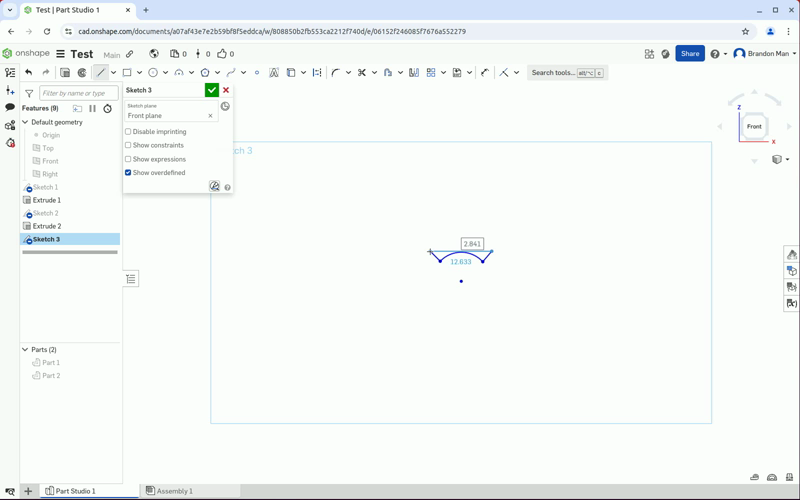
key_up(shift)
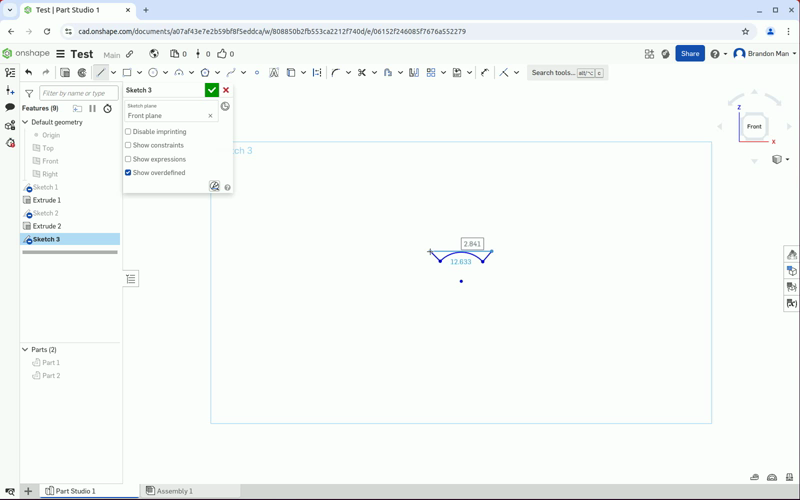
click(430, 251)
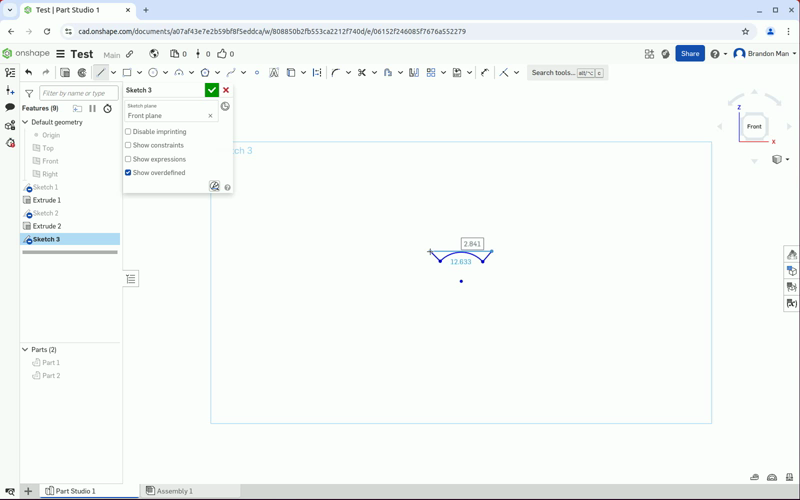
key(esc)
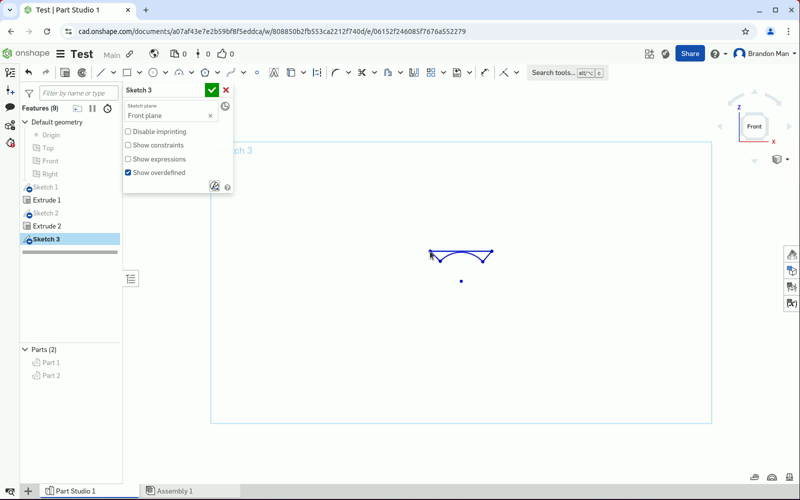
mouse_move(443, 257)
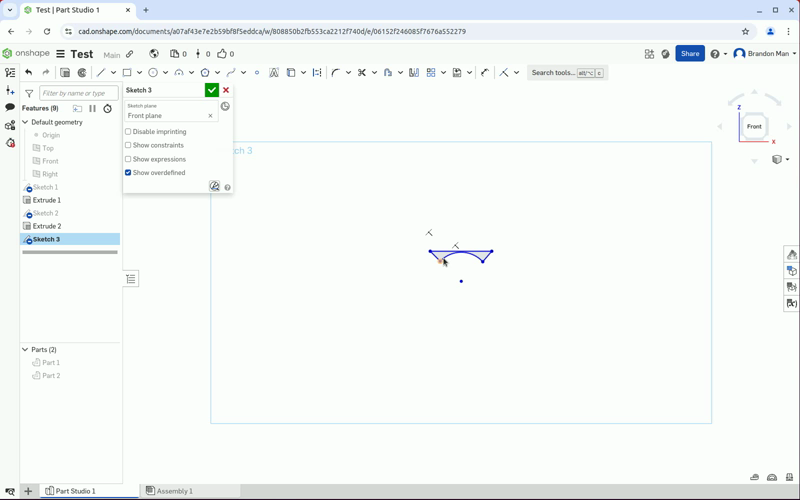
scroll(6)
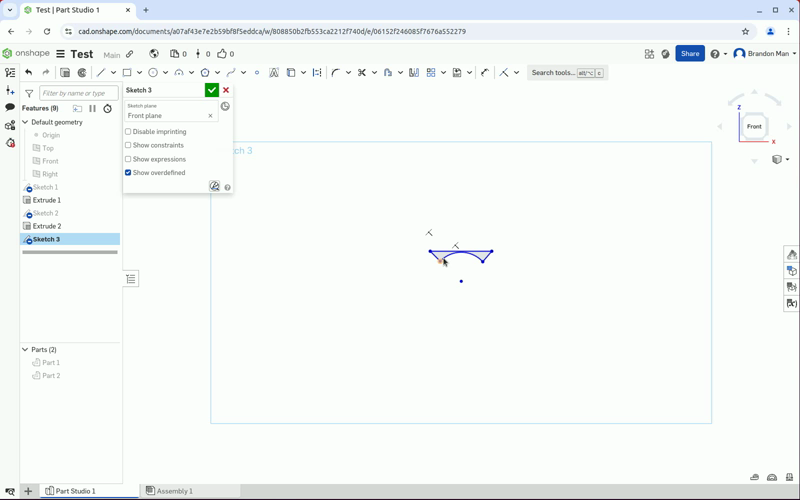
scroll(6)
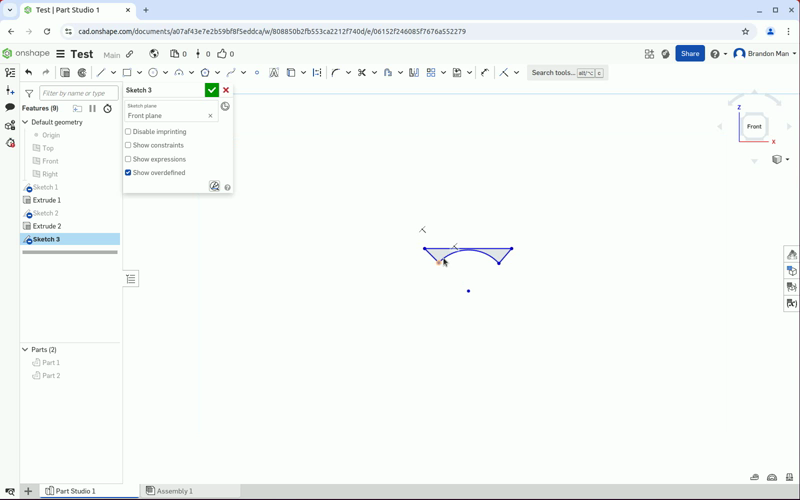
scroll(6)
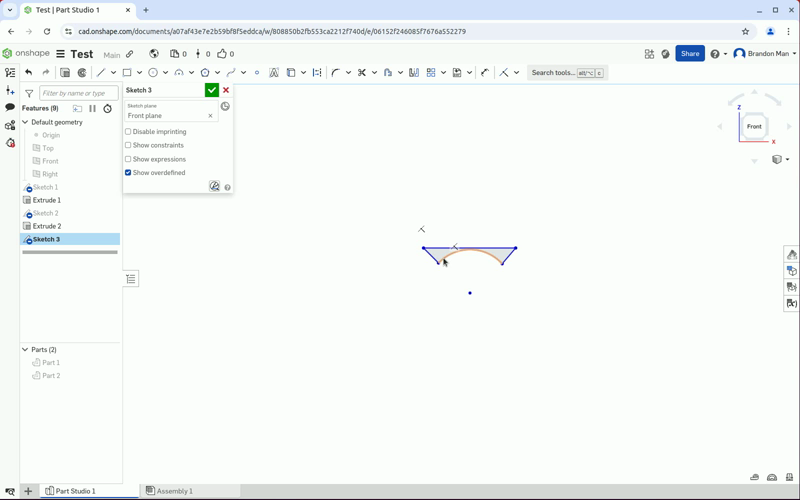
scroll(6)
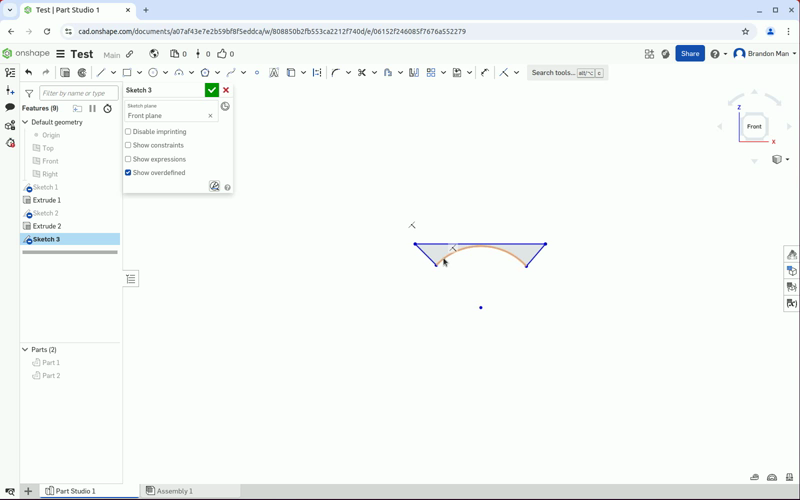
scroll(6)
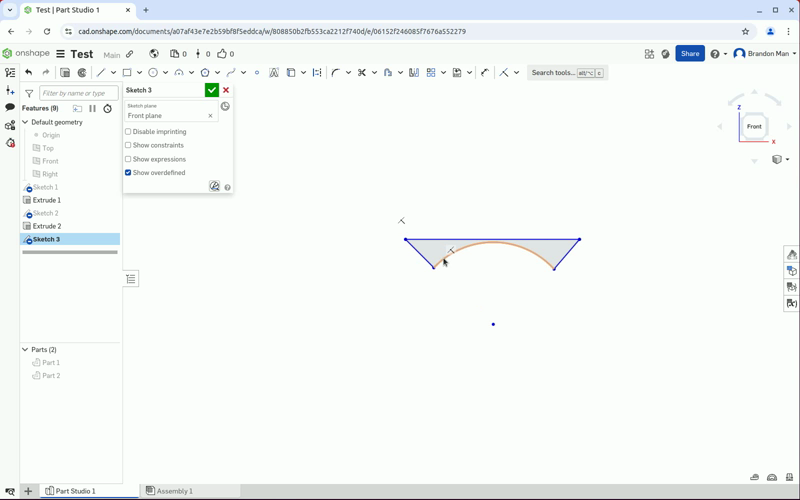
scroll(6)
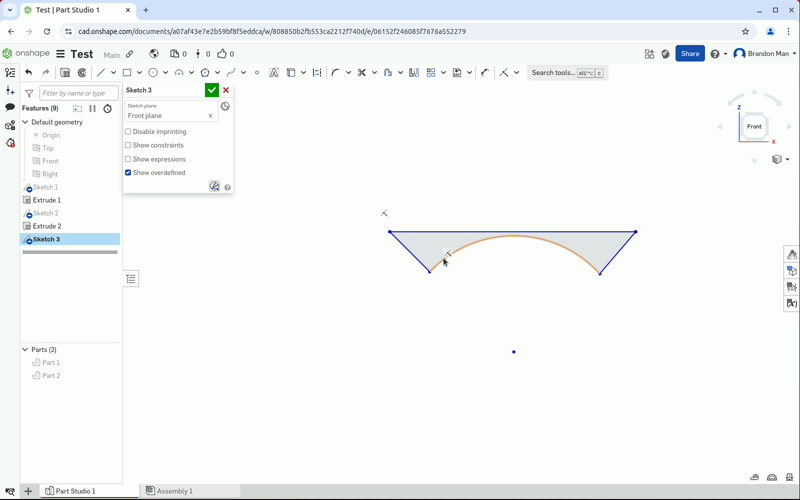
scroll(6)
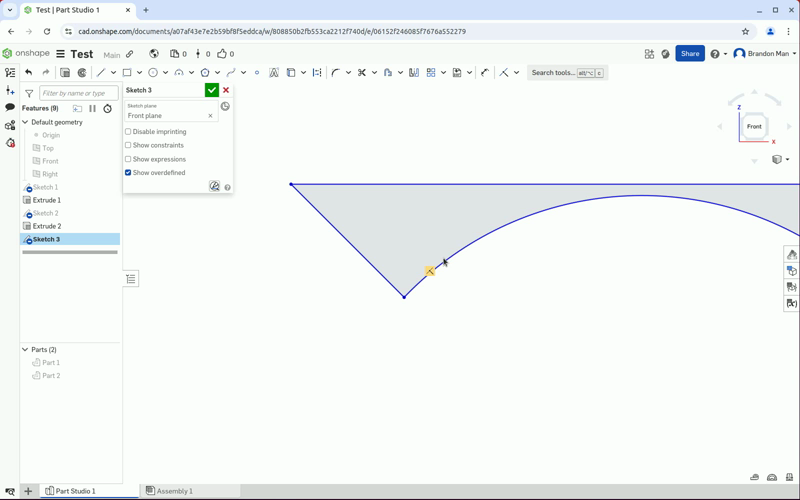
click(443, 257)
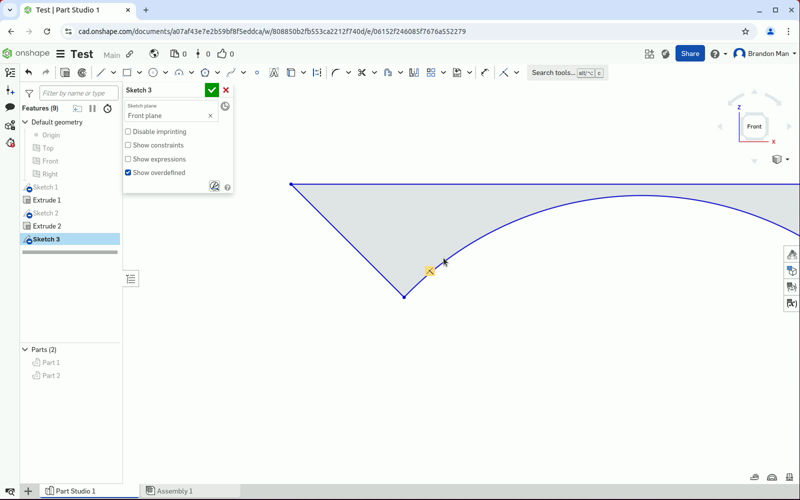
scroll(-6)
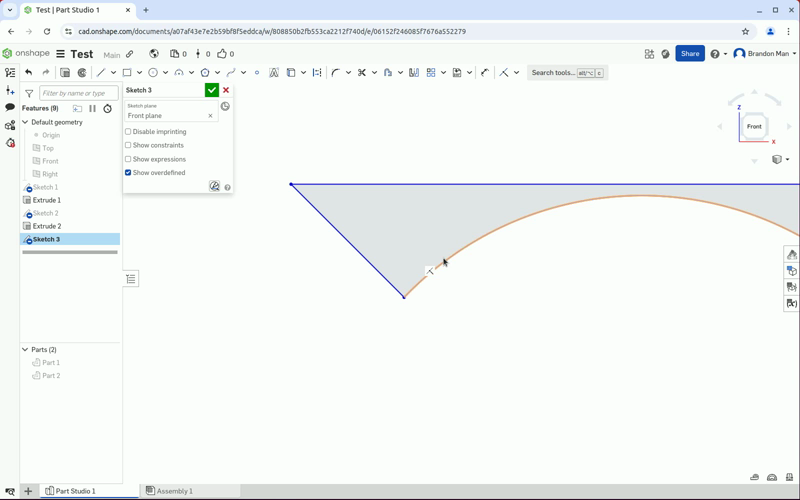
scroll(-6)
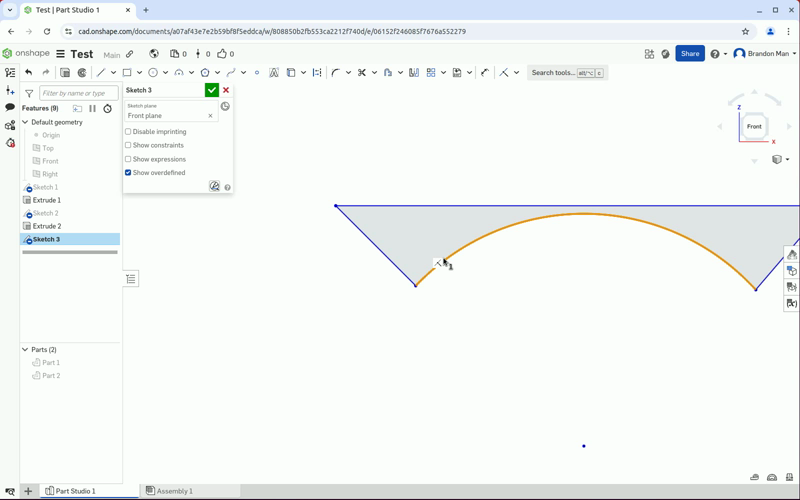
scroll(-6)
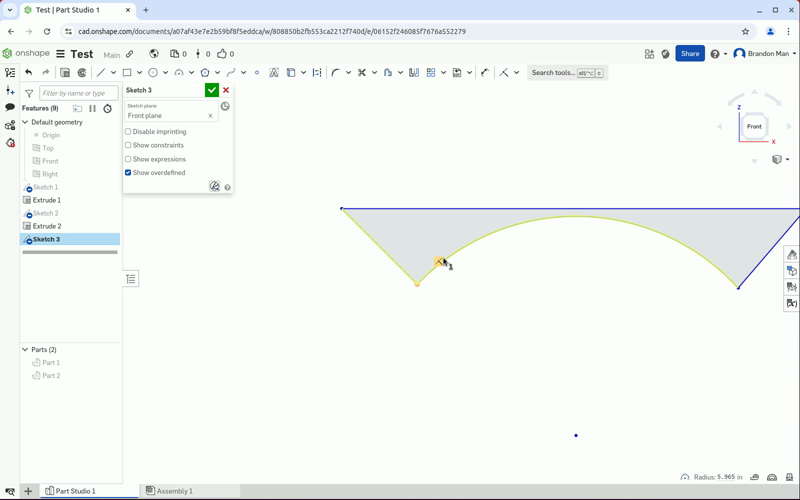
scroll(-6)
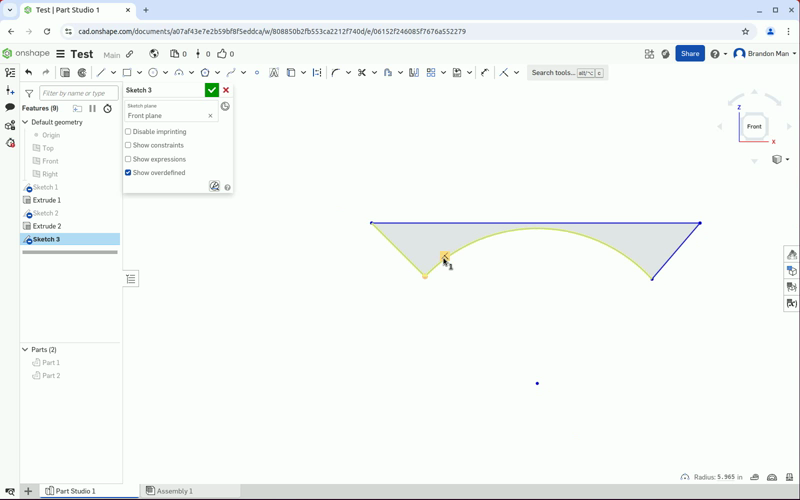
scroll(-6)
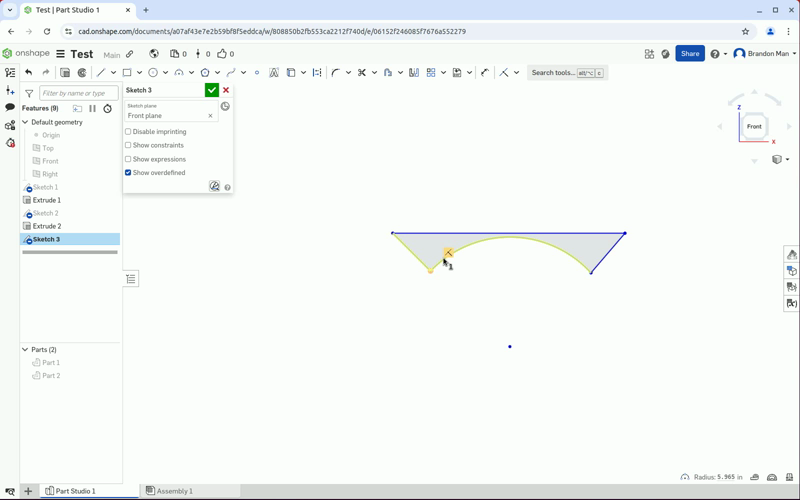
scroll(-6)
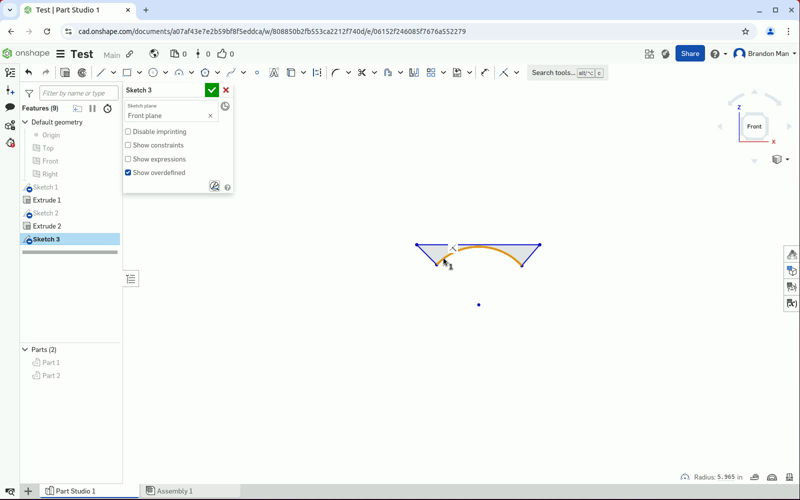
scroll(-6)
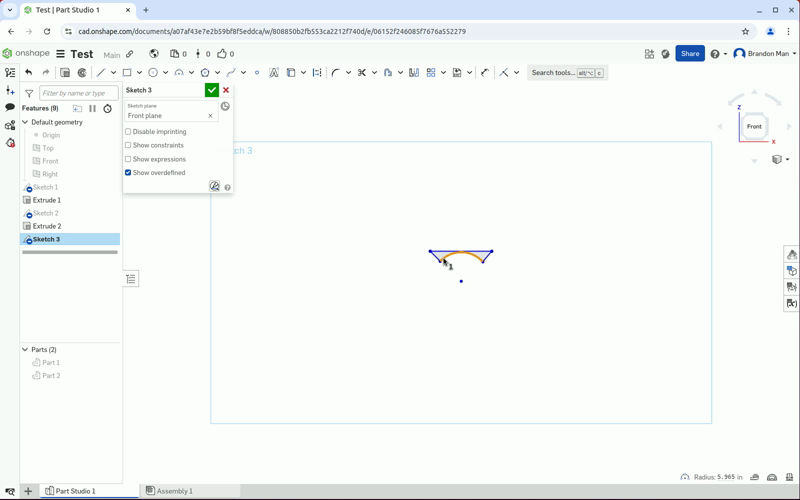
mouse_move(73, 352)
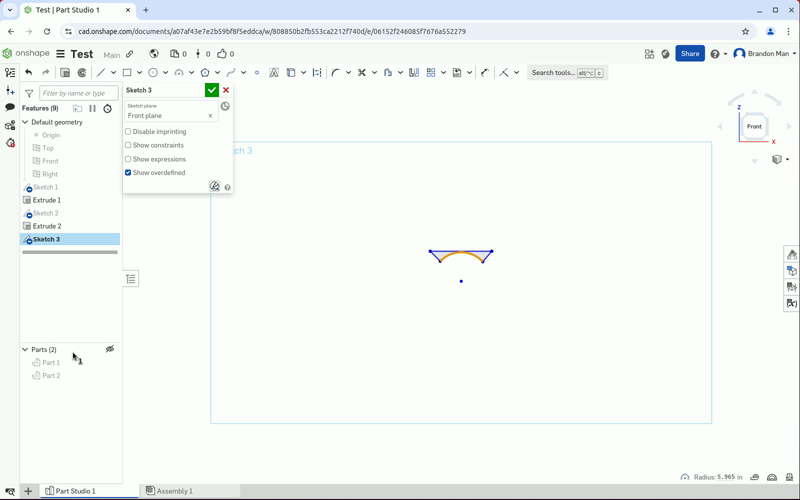
key(shift+y)
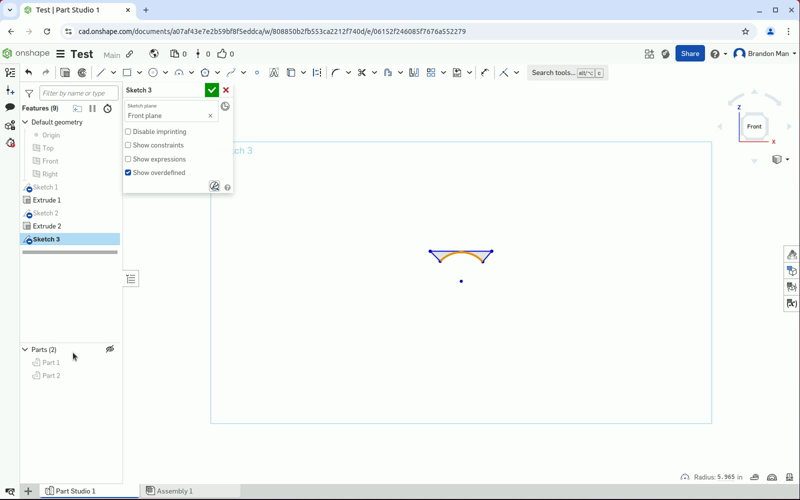
key(shift+e)
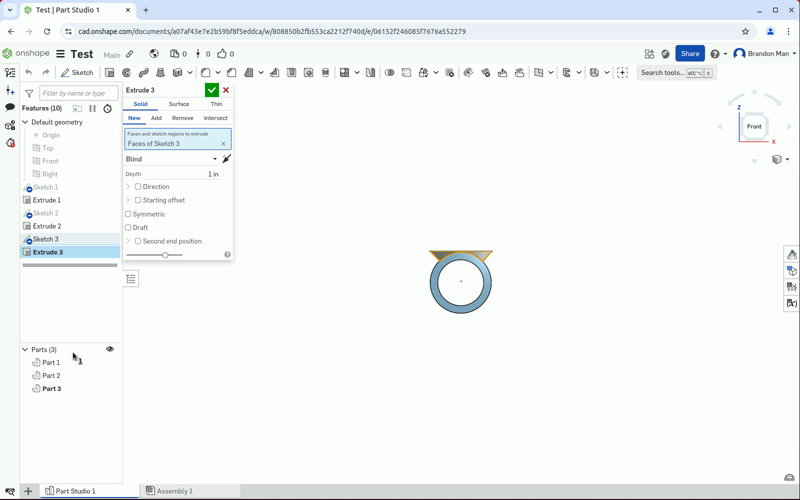
mouse_move(143, 106)
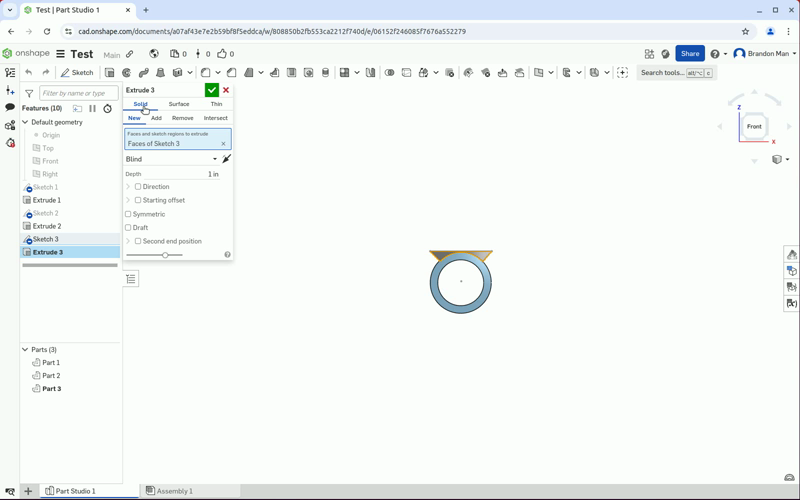
click(143, 106)
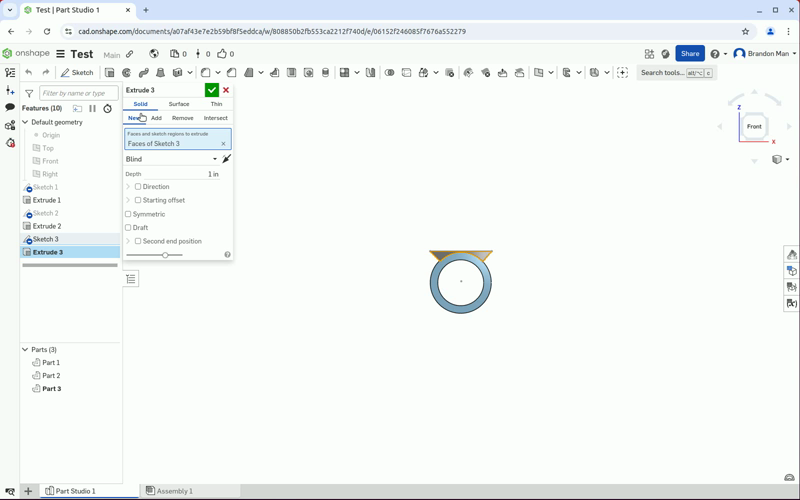
mouse_move(137, 120)
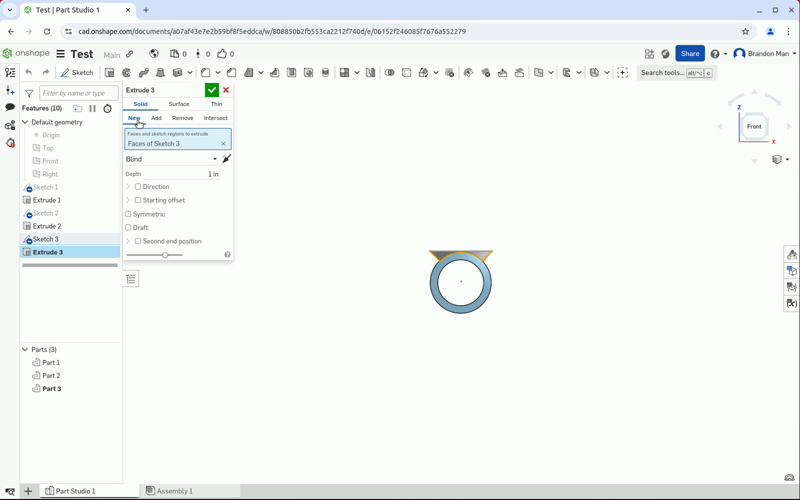
click(137, 120)
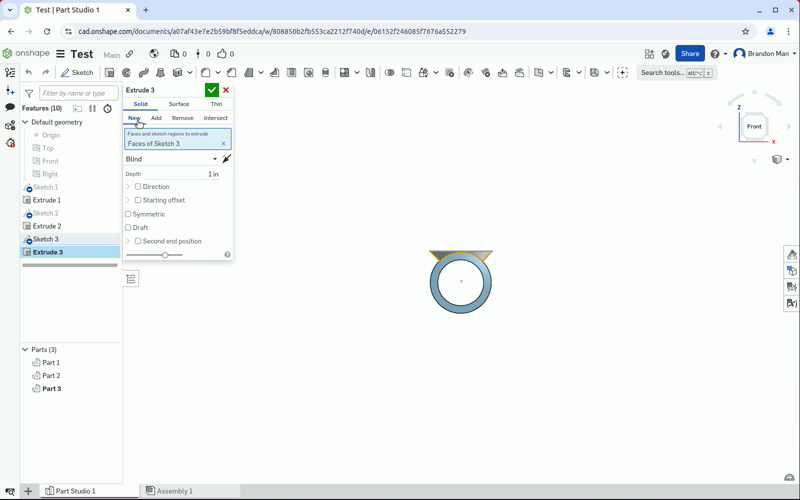
key(tab, 4)
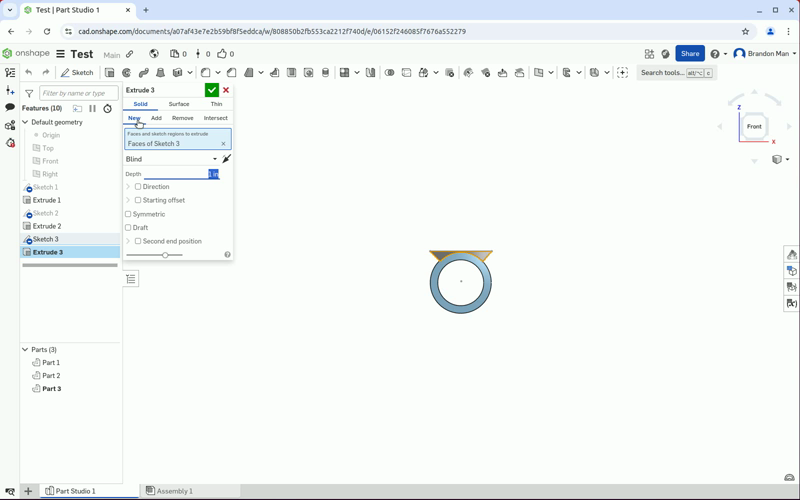
text(9.147)
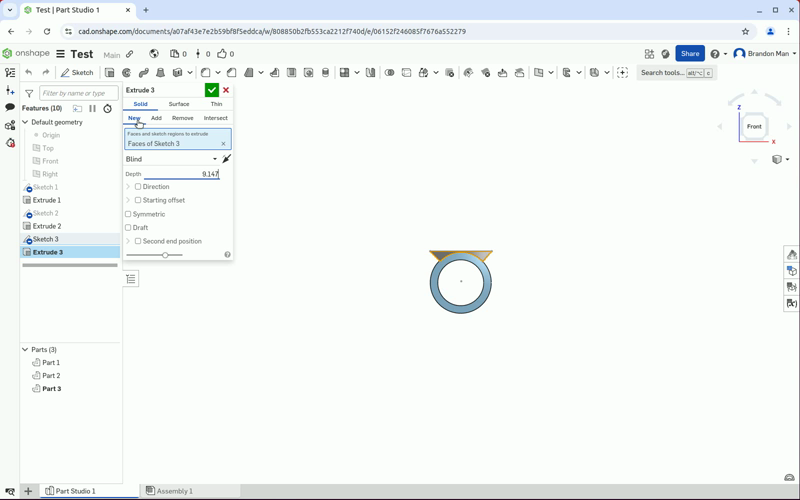
key(enter)
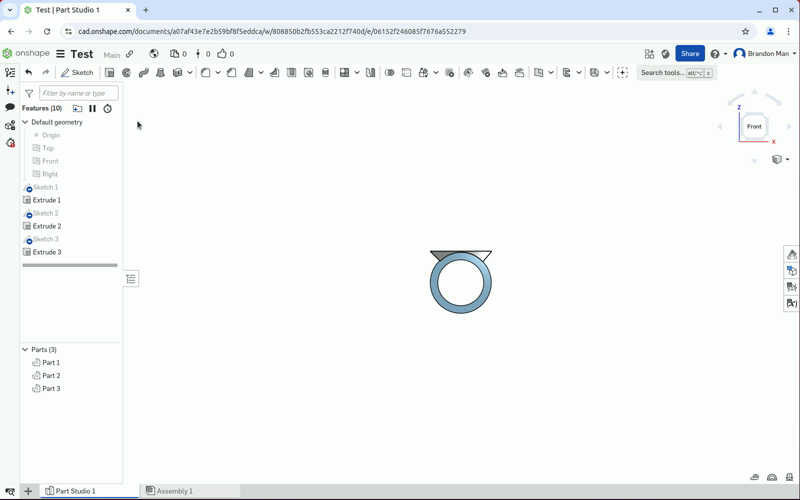
key(shift+h)
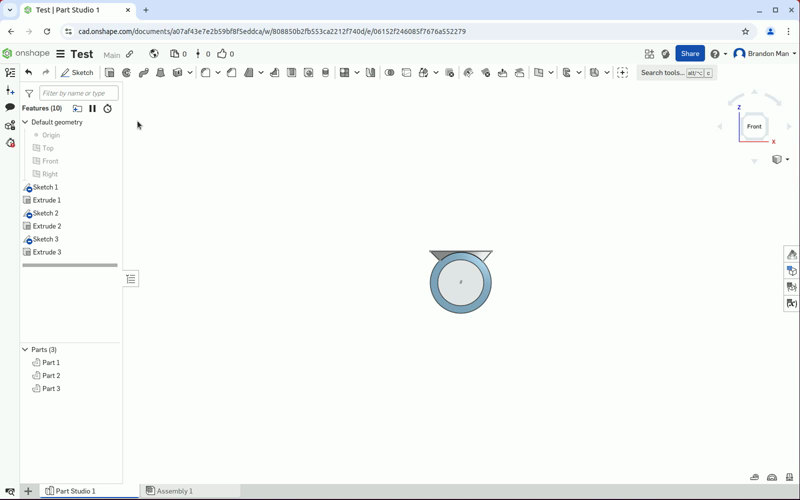
key(shift+h)
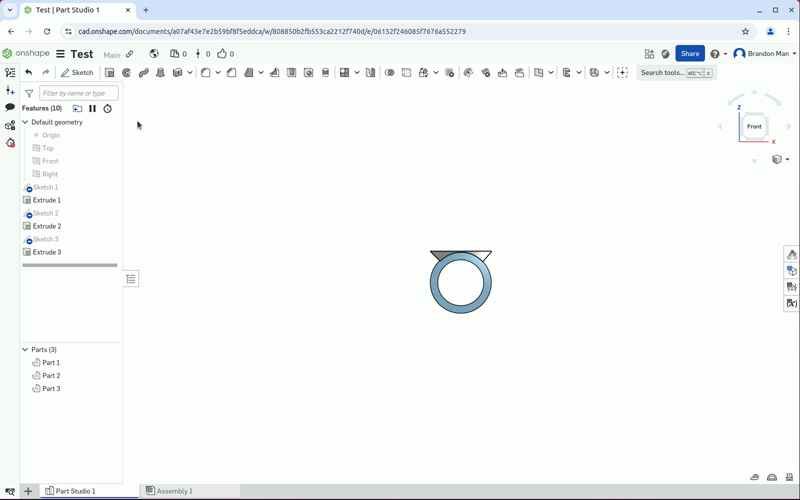
mouse_move(73, 189)
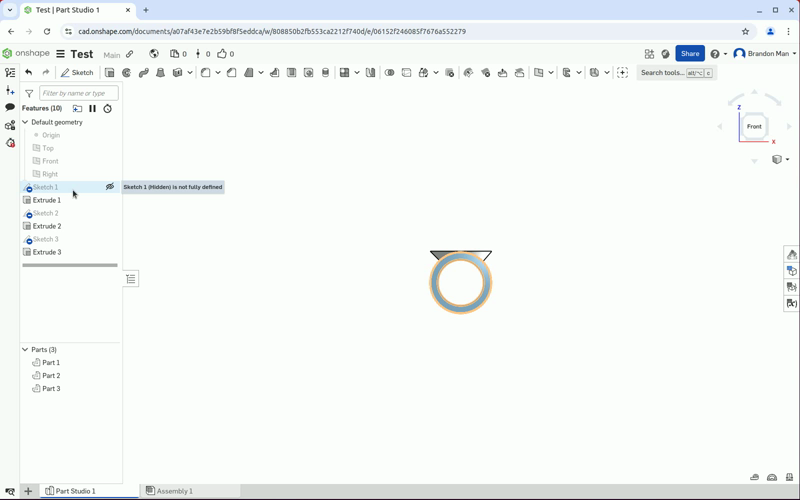
click(73, 189)
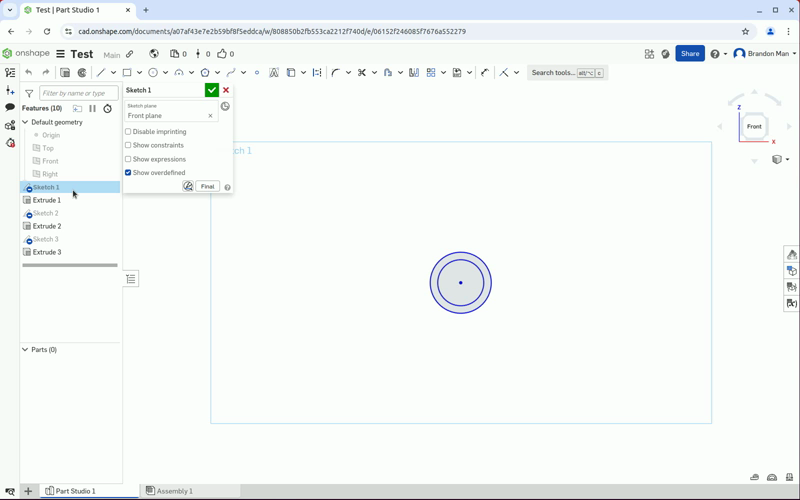
mouse_move(229, 92)
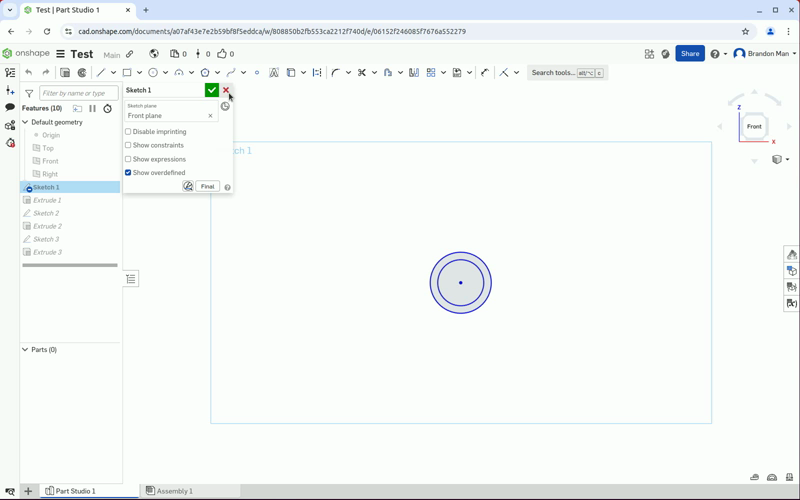
click(229, 92)
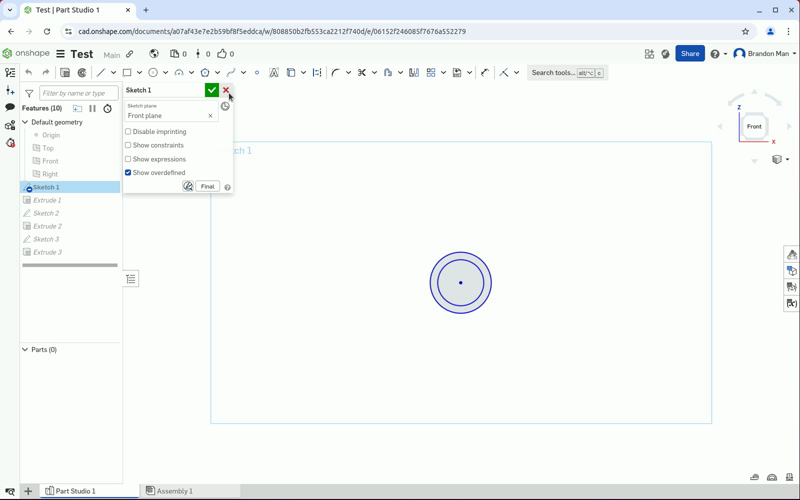
key(shift+s)
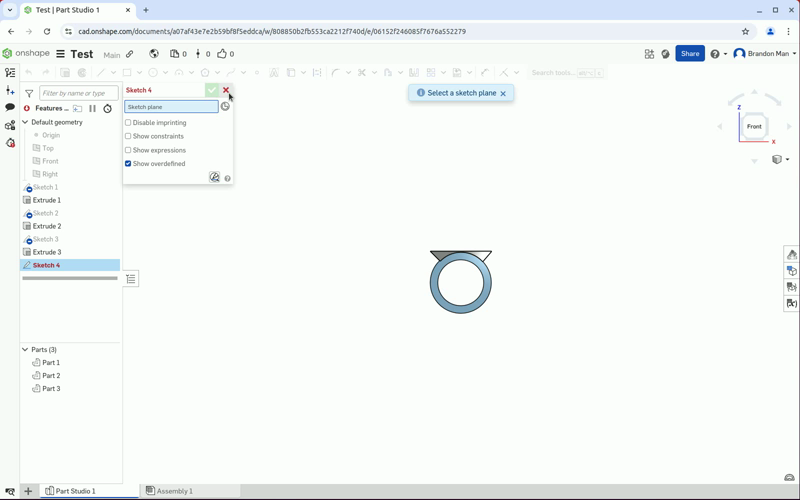
mouse_move(73, 163)
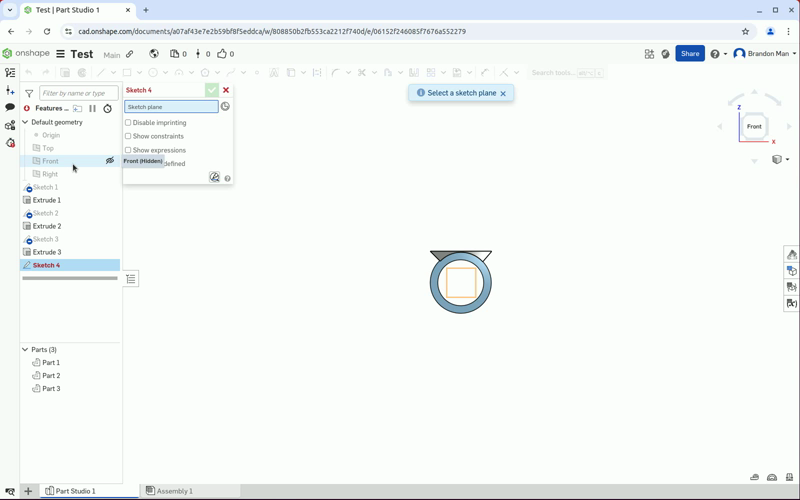
click(73, 163)
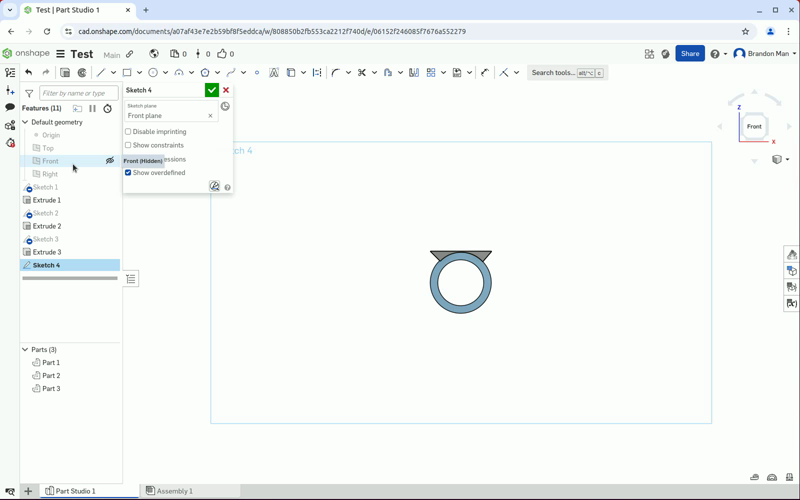
mouse_move(73, 352)
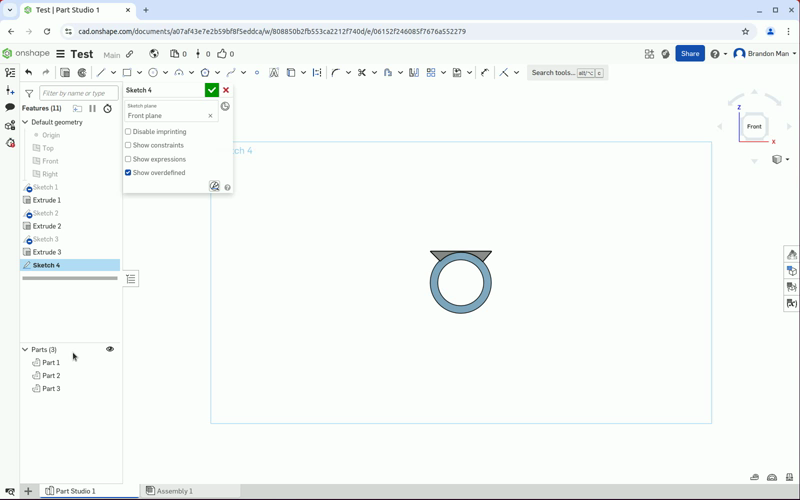
key(y)
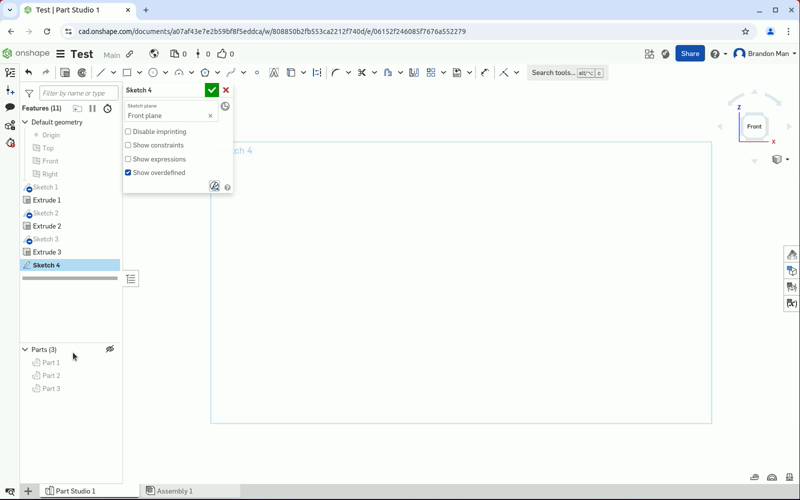
key(l)
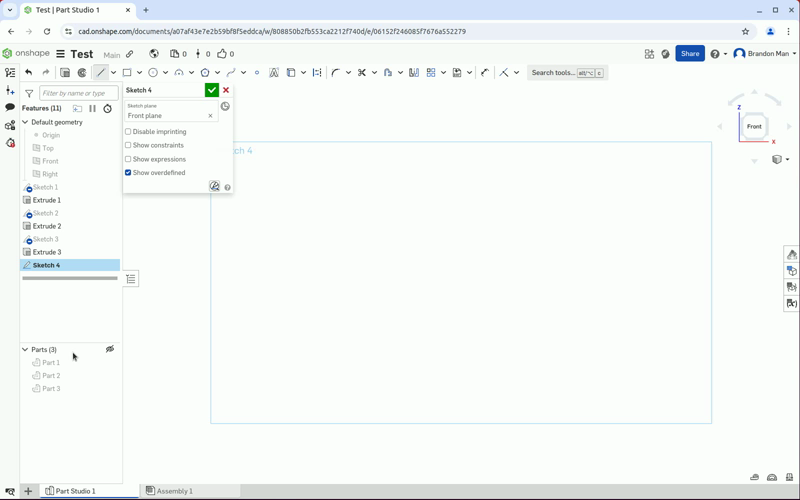
key_down(shift)
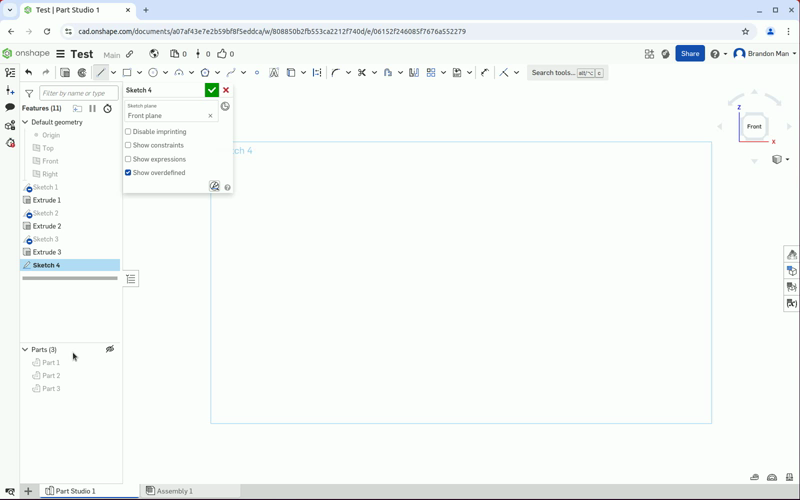
mouse_move(430, 251)
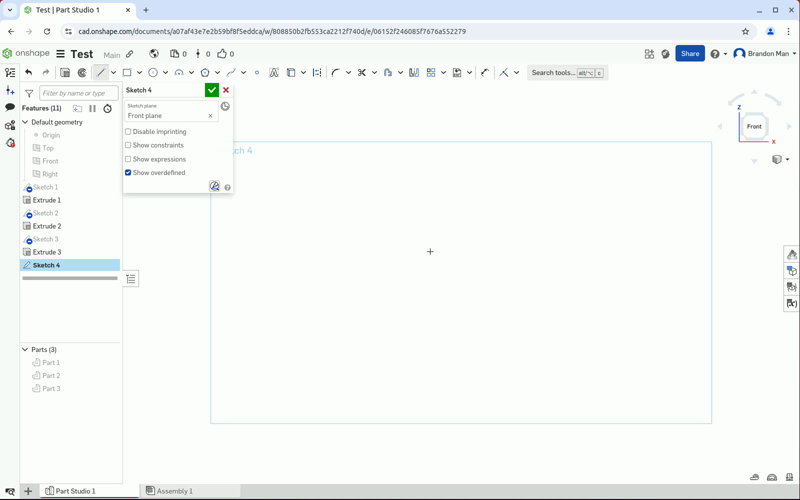
click(430, 251)
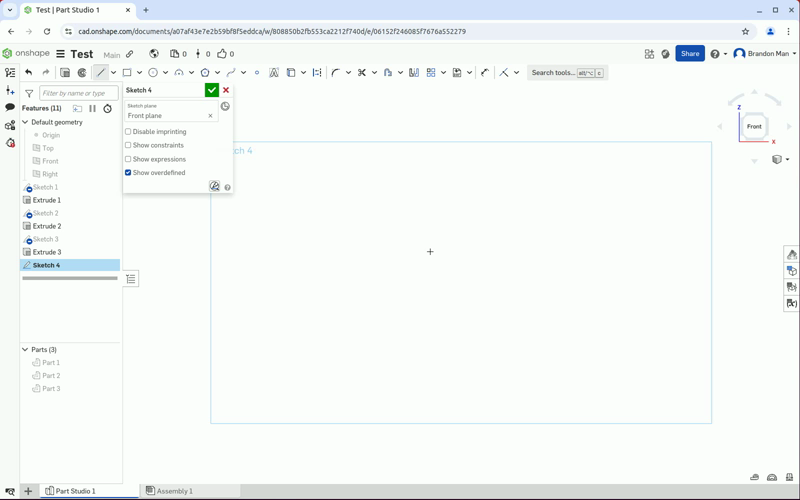
key_up(shift)
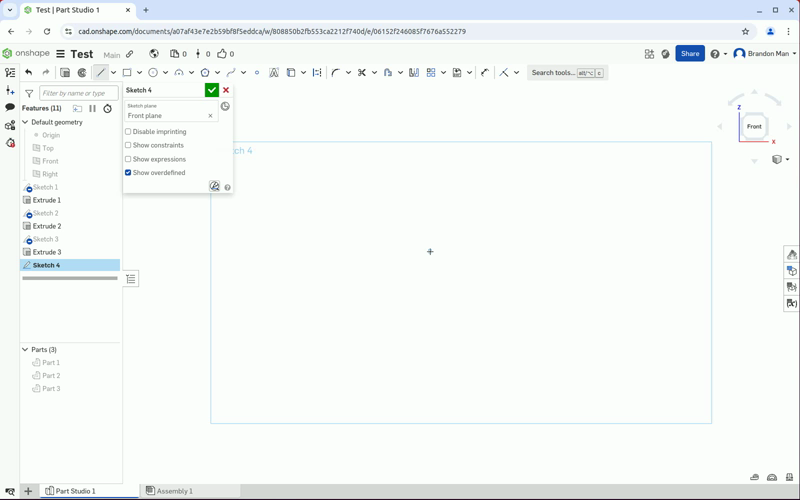
key_down(shift)
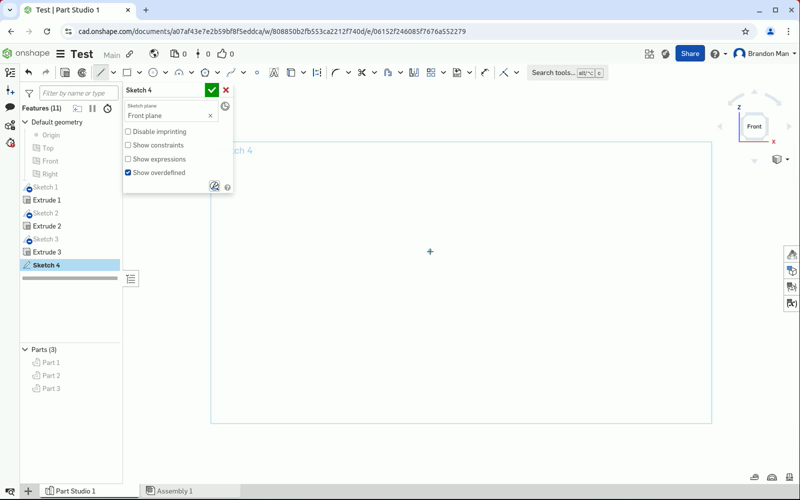
mouse_move(491, 251)
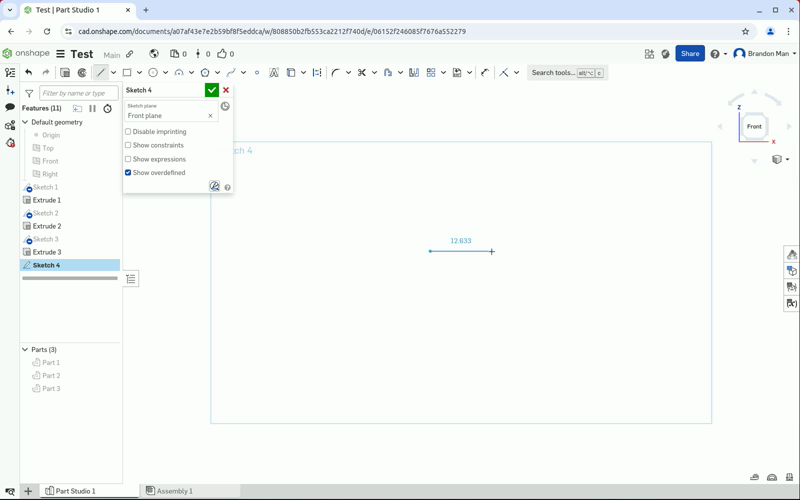
click(491, 251)
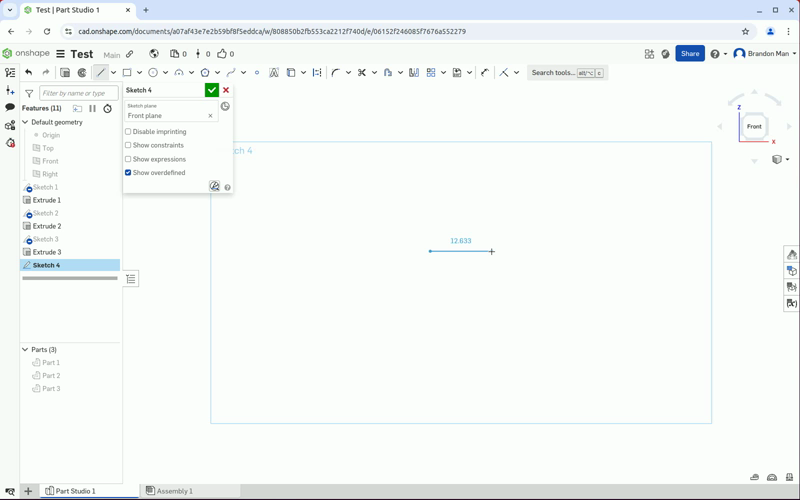
key_up(shift)
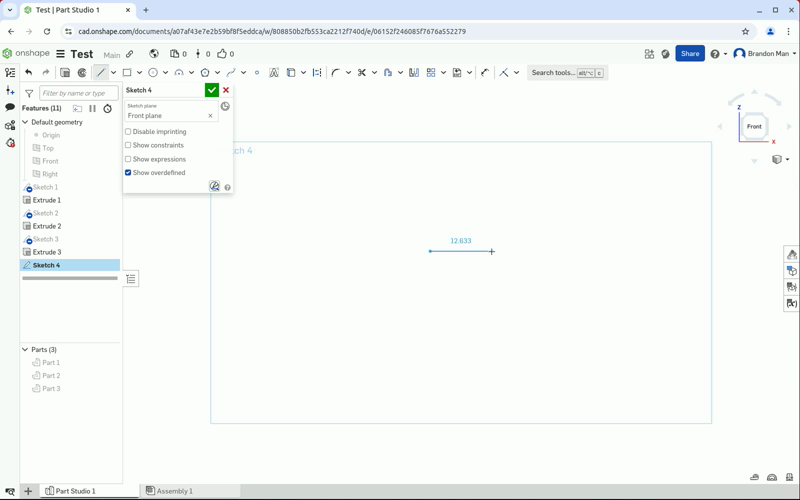
key_down(shift)
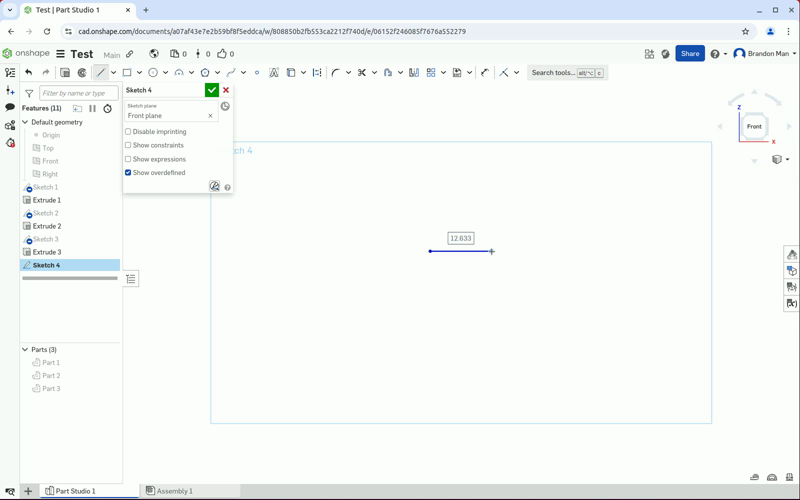
mouse_move(521, 251)
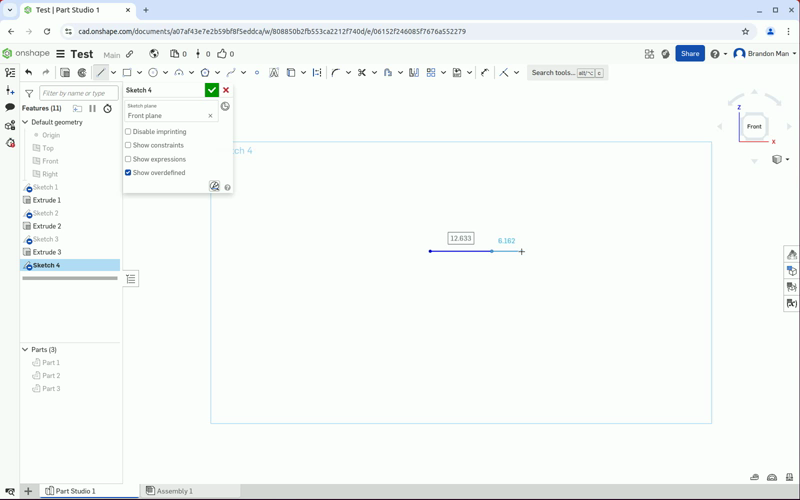
mouse_move(491, 233)
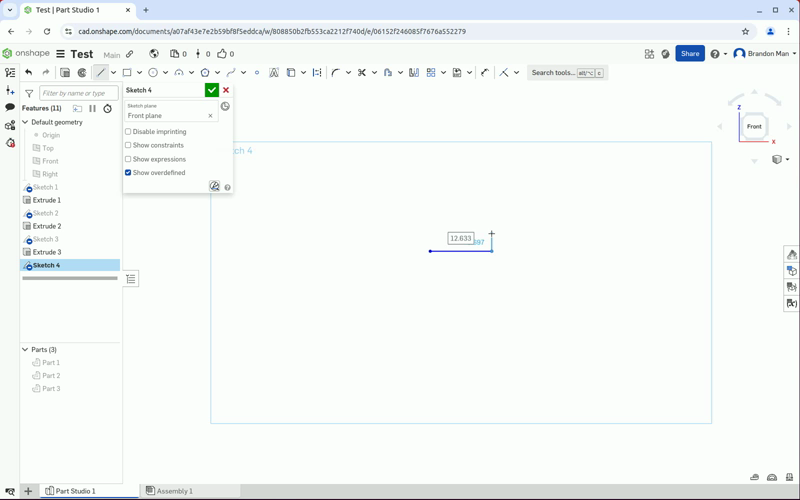
click(491, 233)
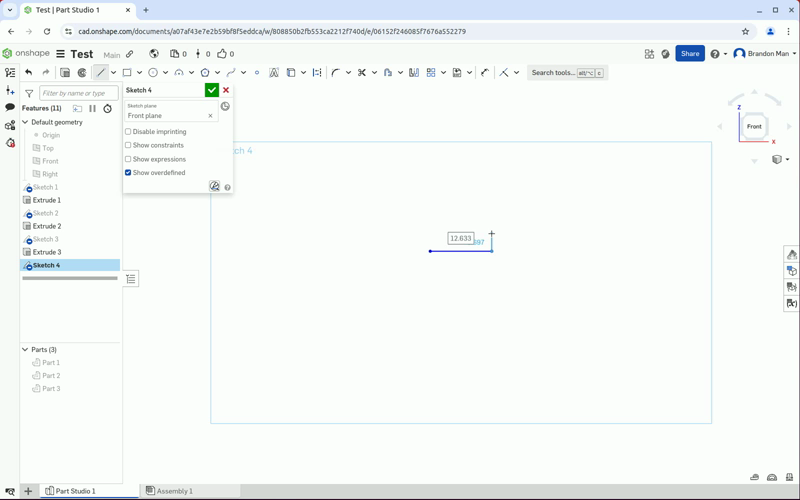
key_up(shift)
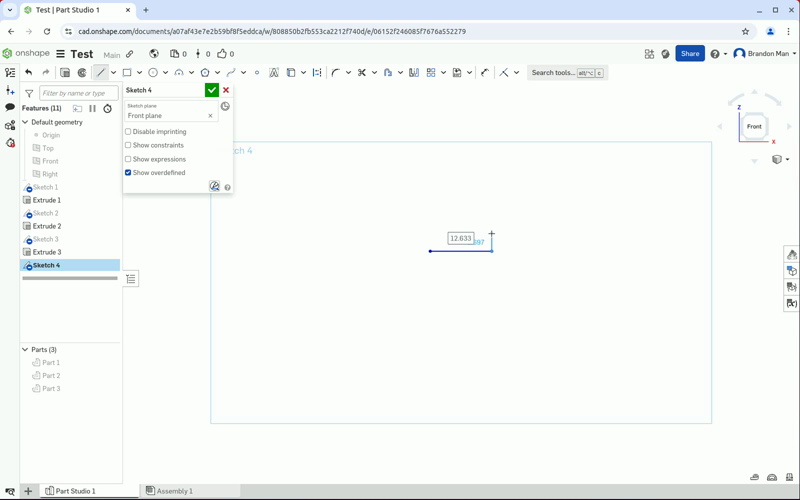
key_down(shift)
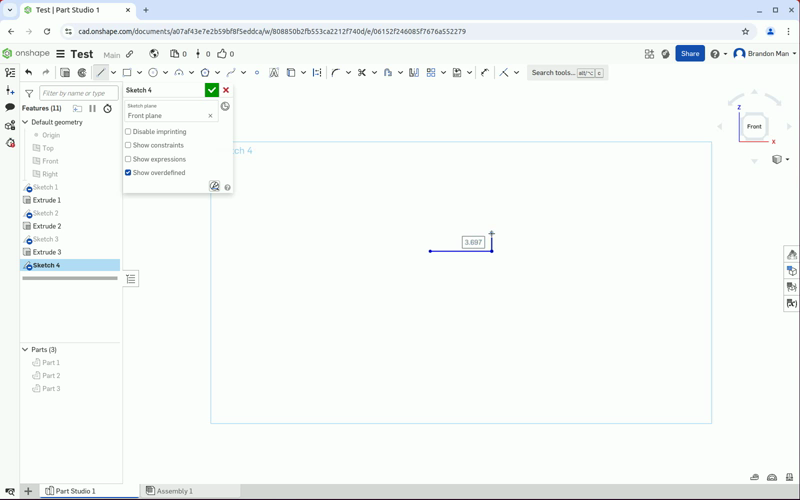
mouse_move(430, 233)
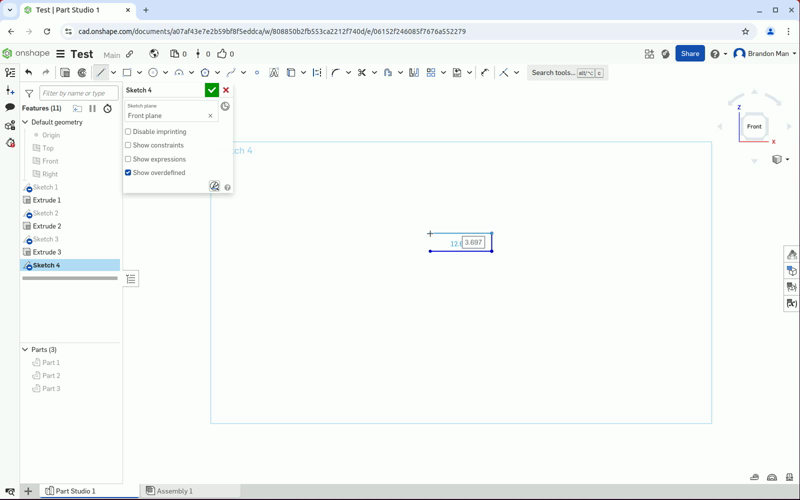
click(430, 233)
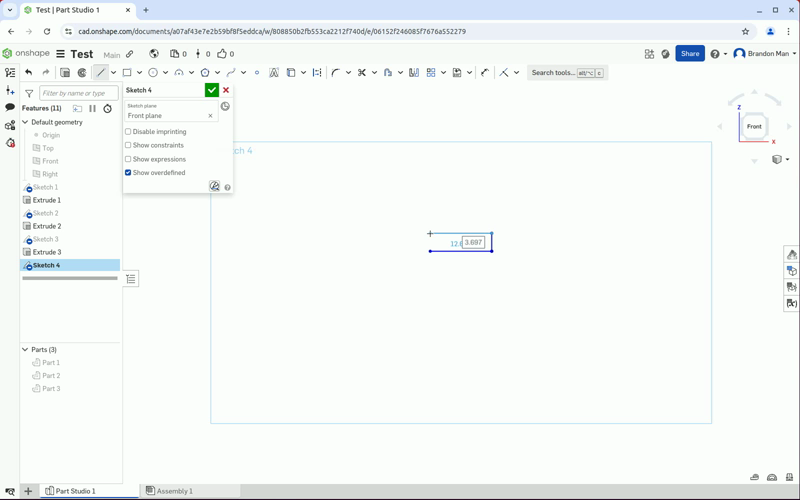
key_up(shift)
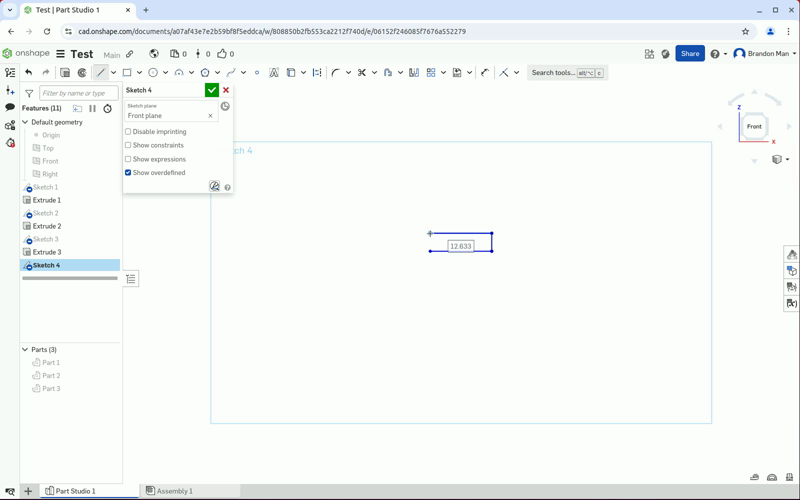
mouse_move(460, 233)
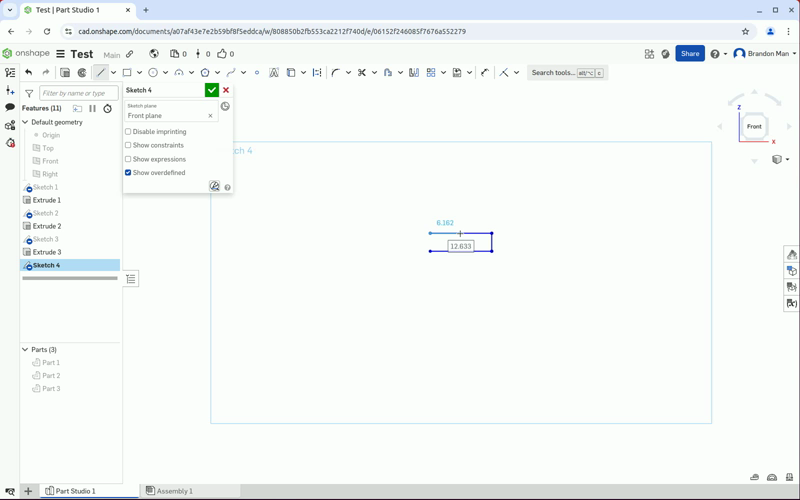
key_down(shift)
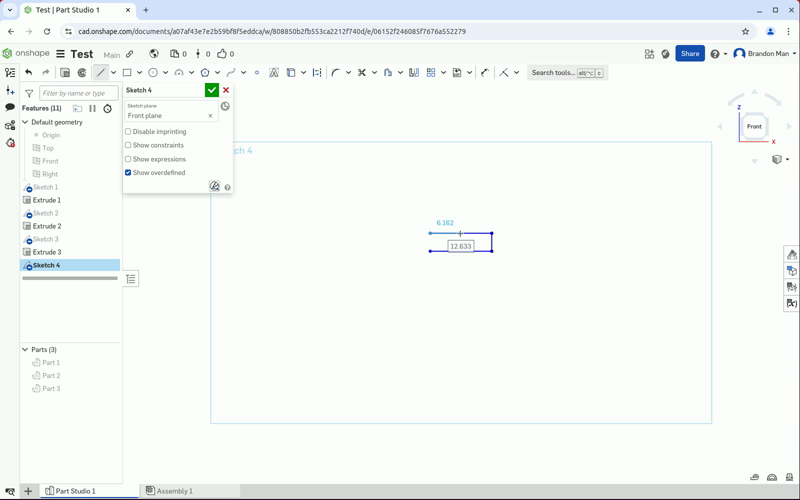
mouse_move(430, 251)
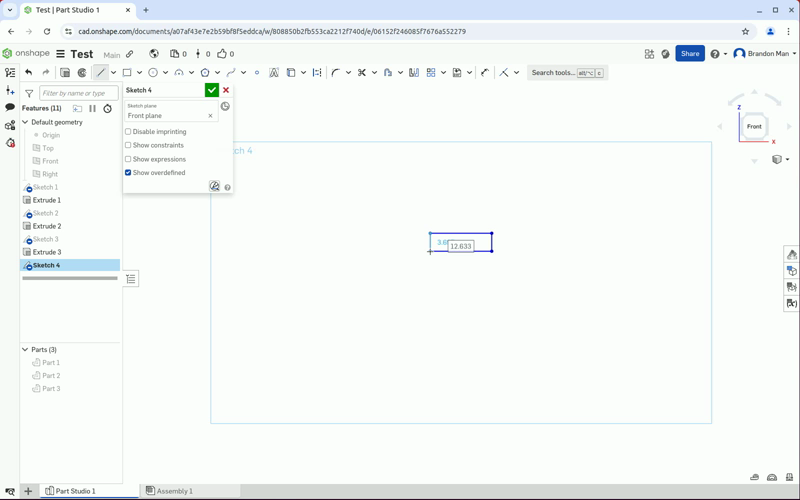
key_up(shift)
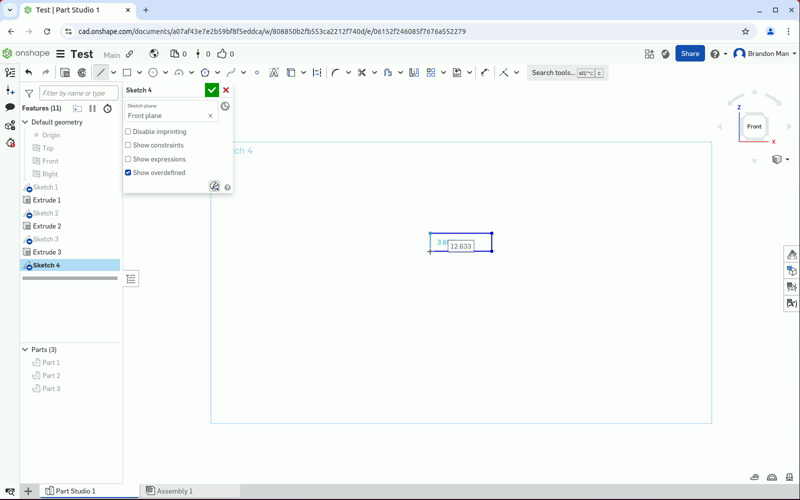
click(430, 251)
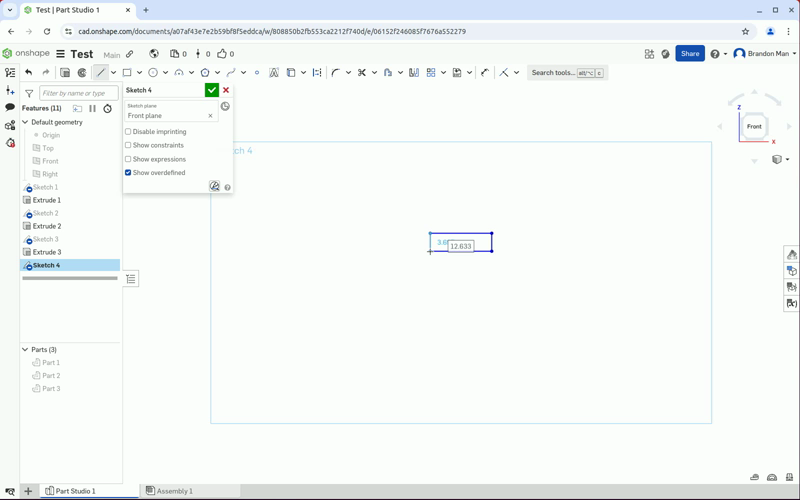
key(esc)
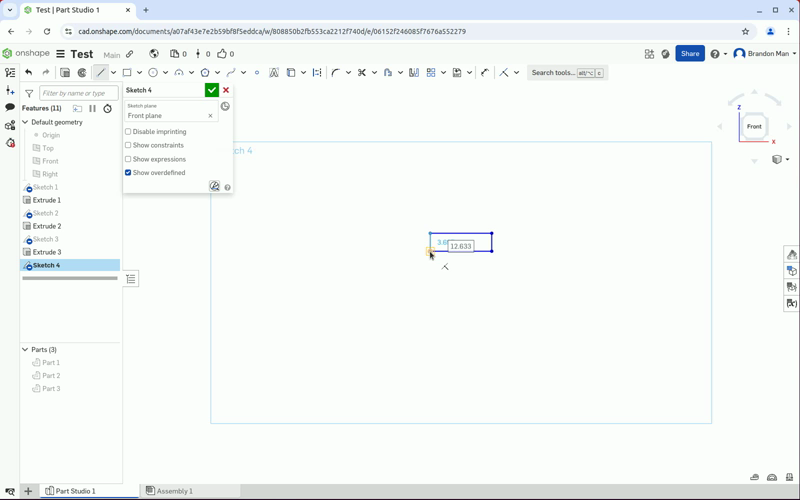
mouse_move(455, 239)
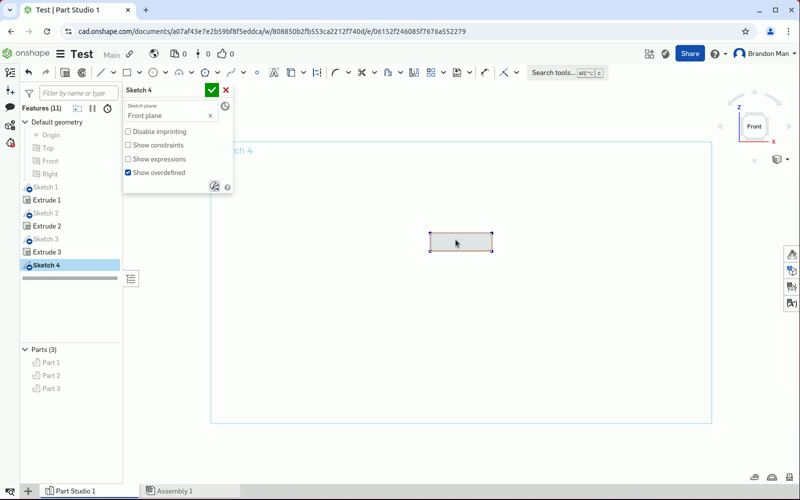
scroll(6)
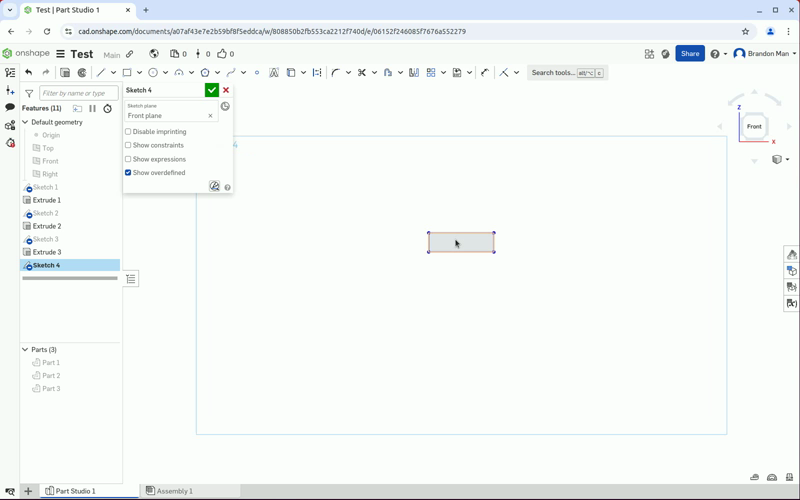
scroll(6)
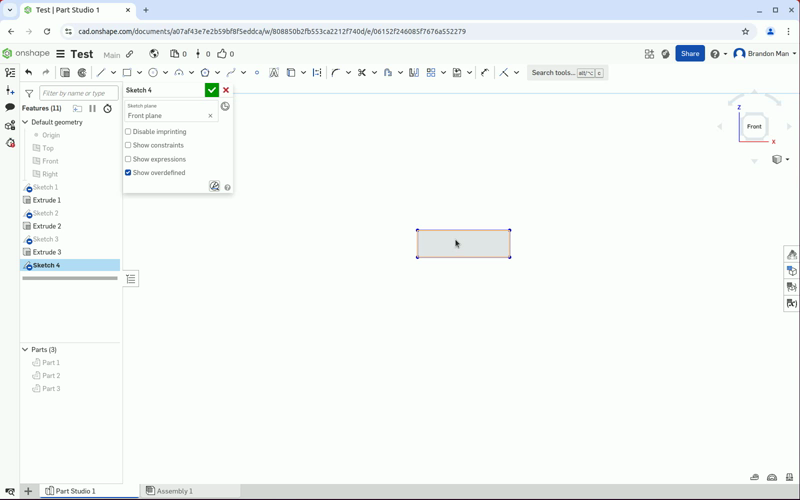
scroll(6)
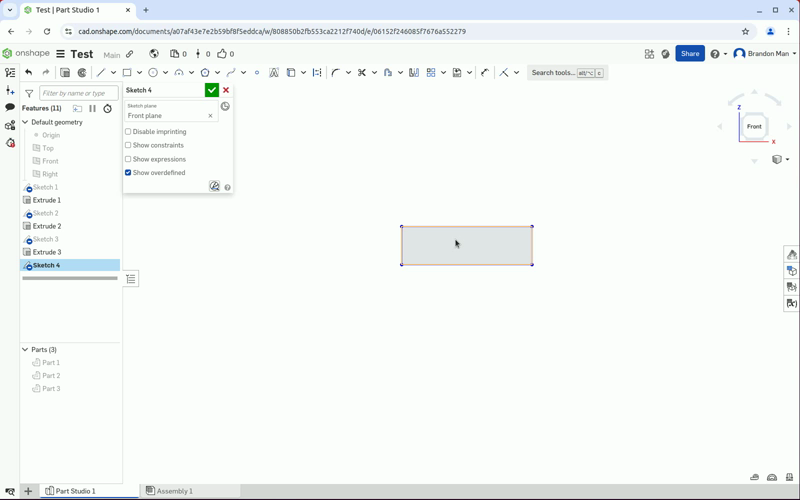
scroll(6)
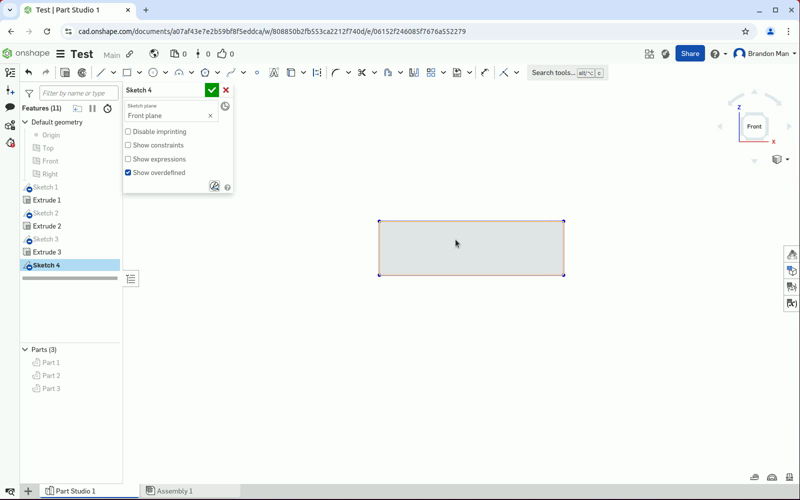
scroll(6)
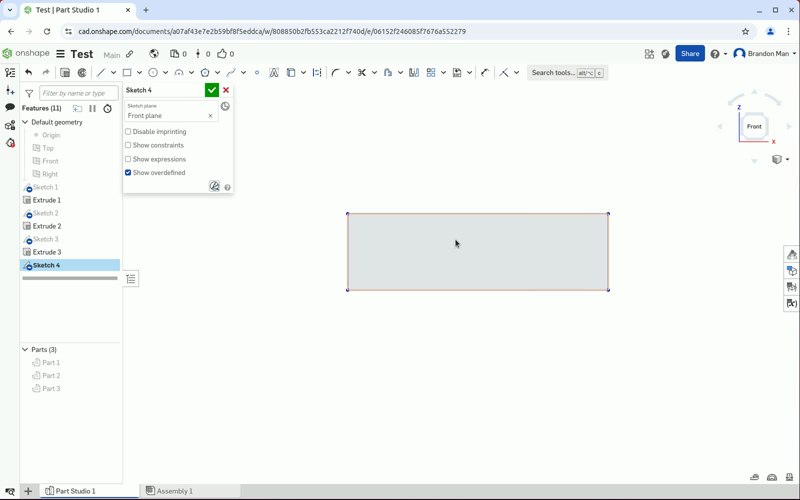
scroll(6)
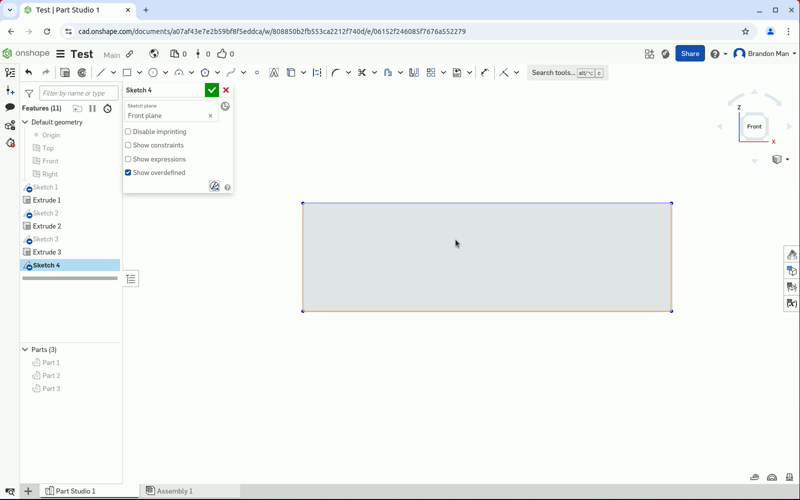
scroll(6)
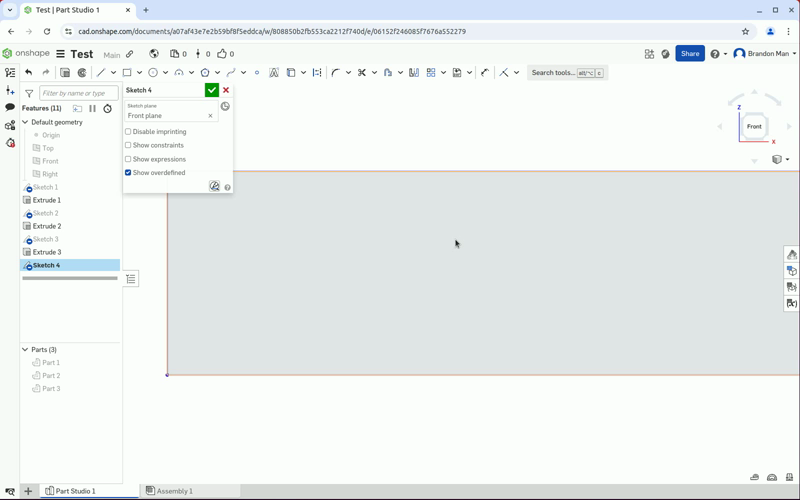
click(455, 239)
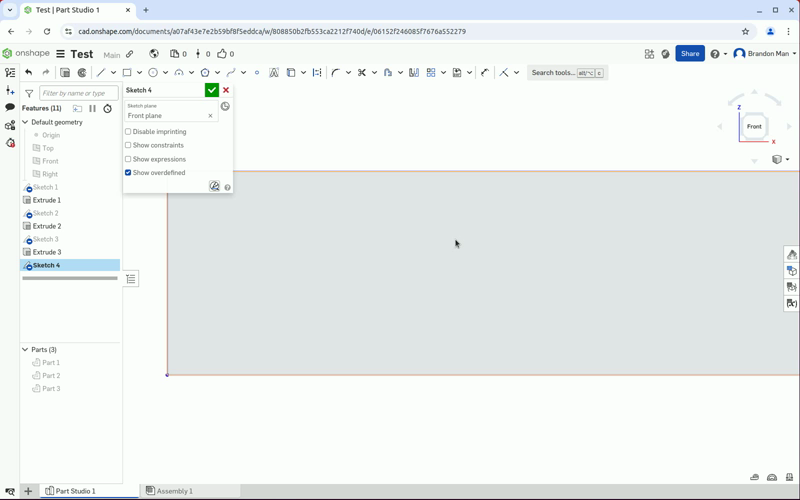
scroll(-6)
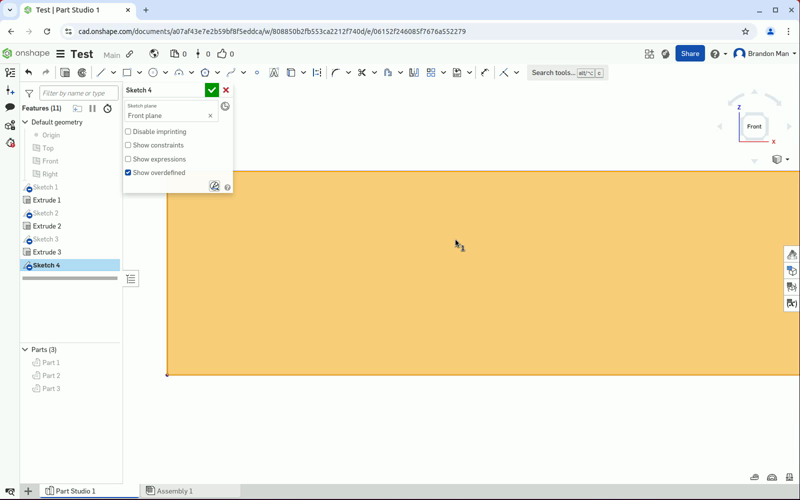
scroll(-6)
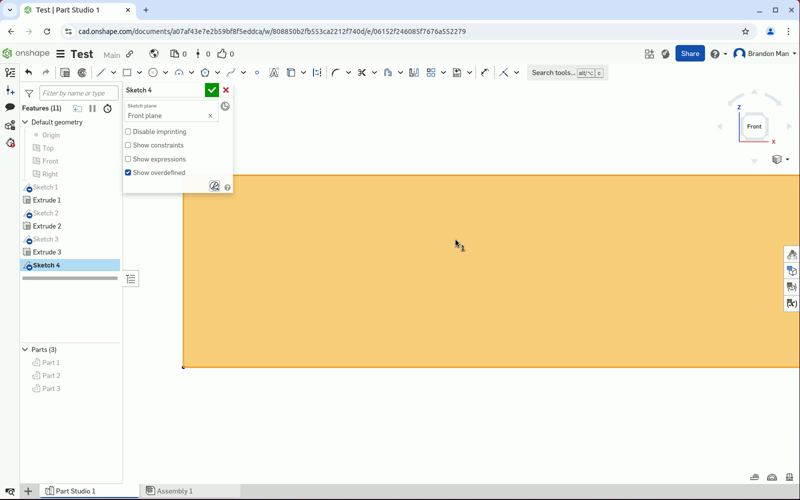
scroll(-6)
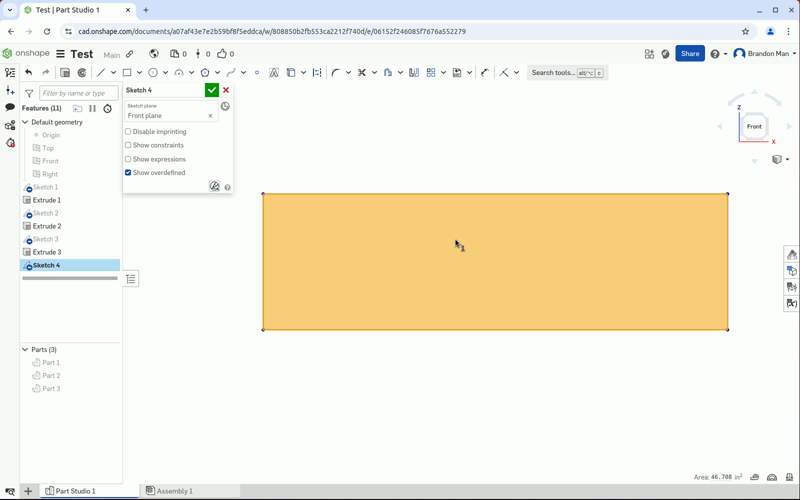
scroll(-6)
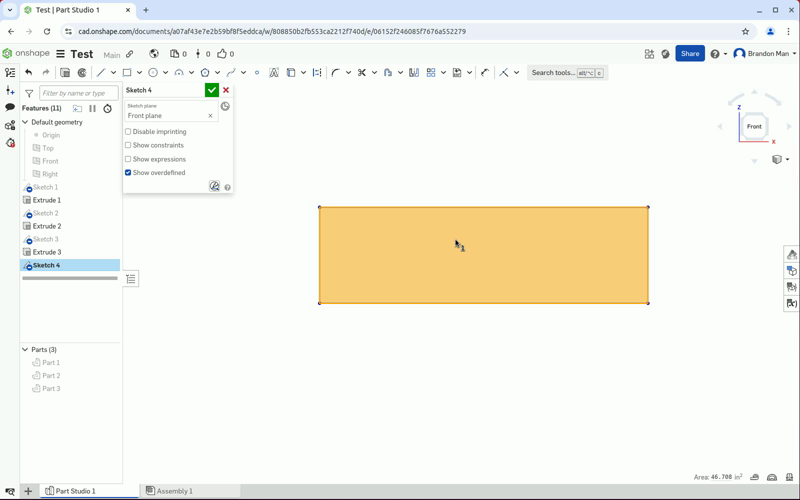
scroll(-6)
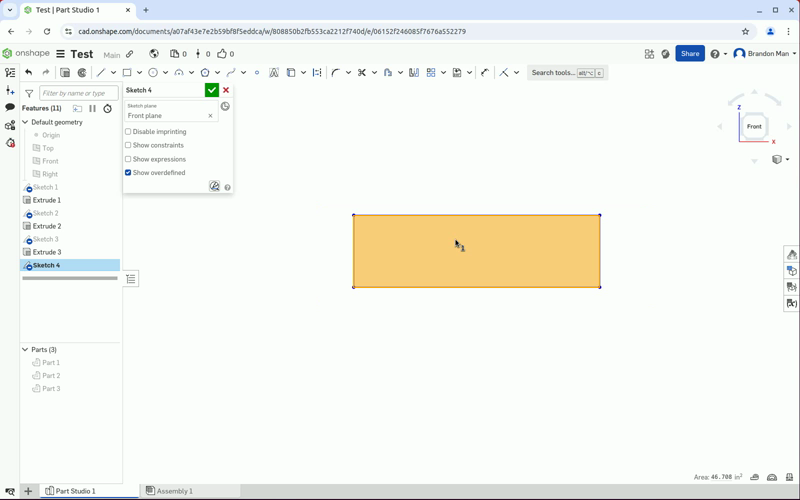
scroll(-6)
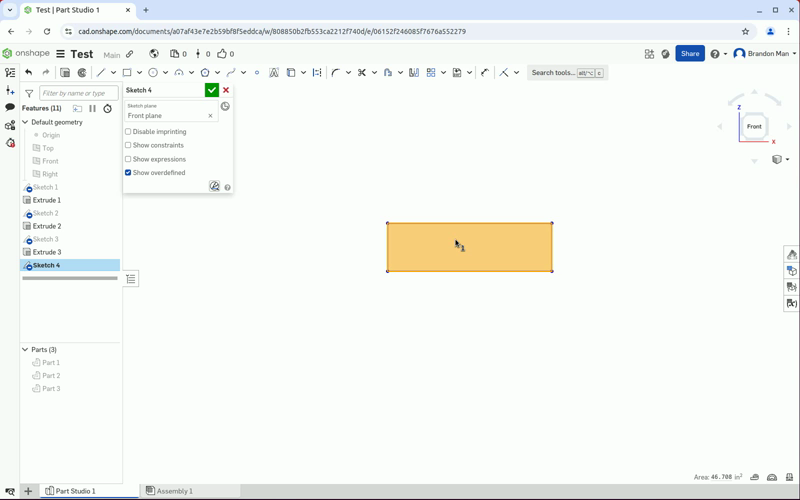
scroll(-6)
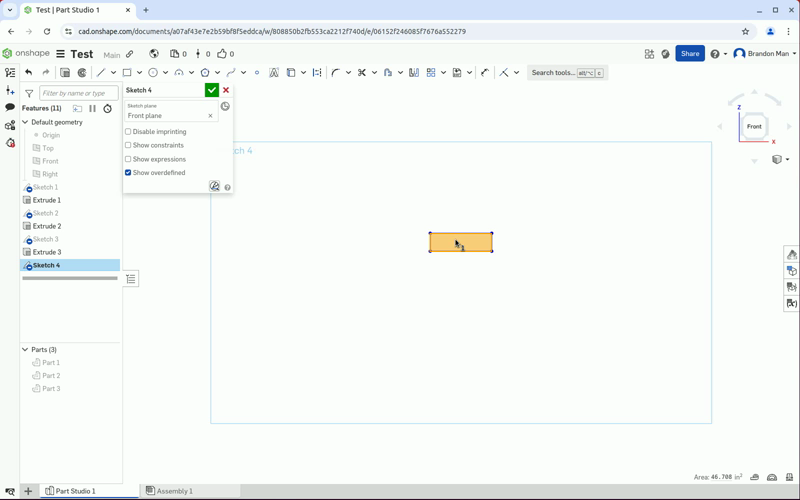
mouse_move(73, 352)
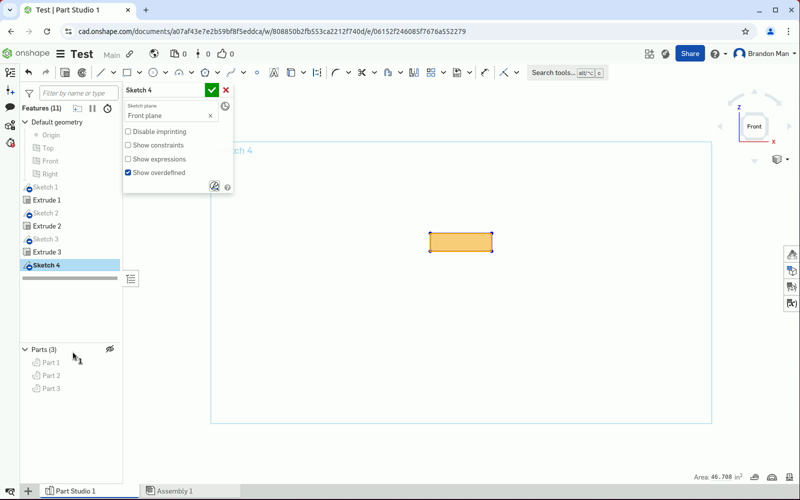
key(shift+y)
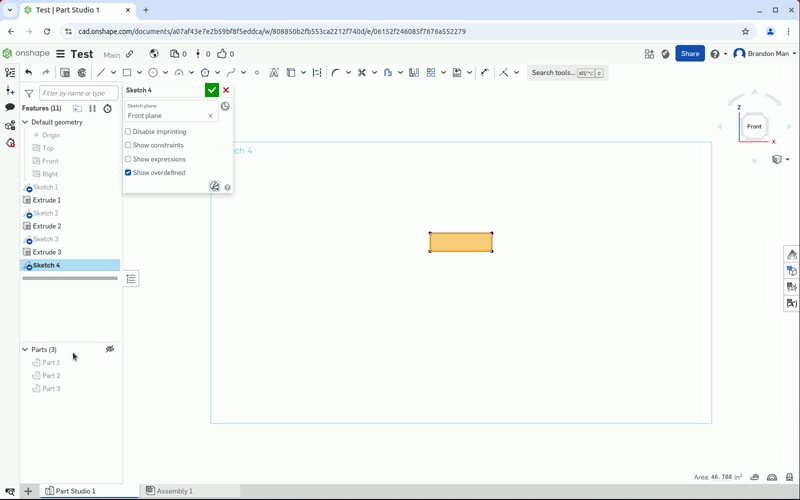
key(shift+e)
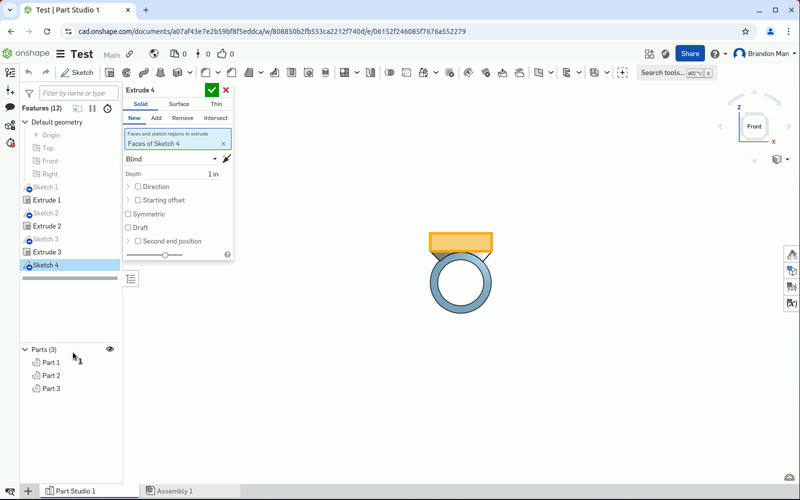
mouse_move(143, 106)
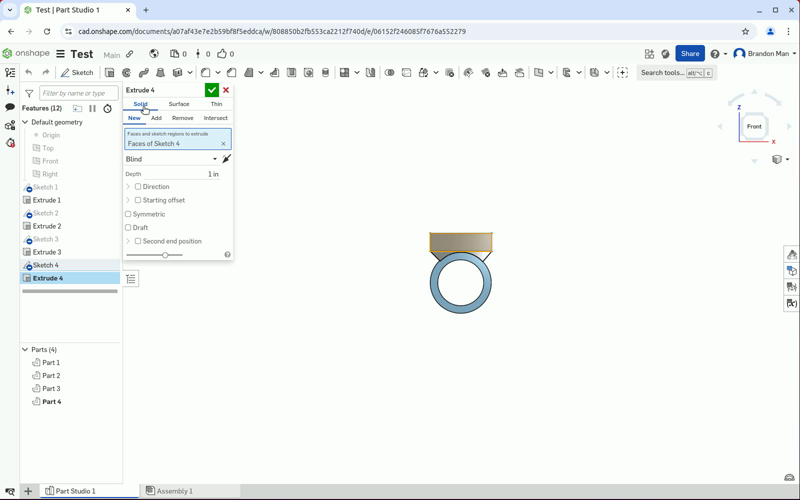
click(143, 106)
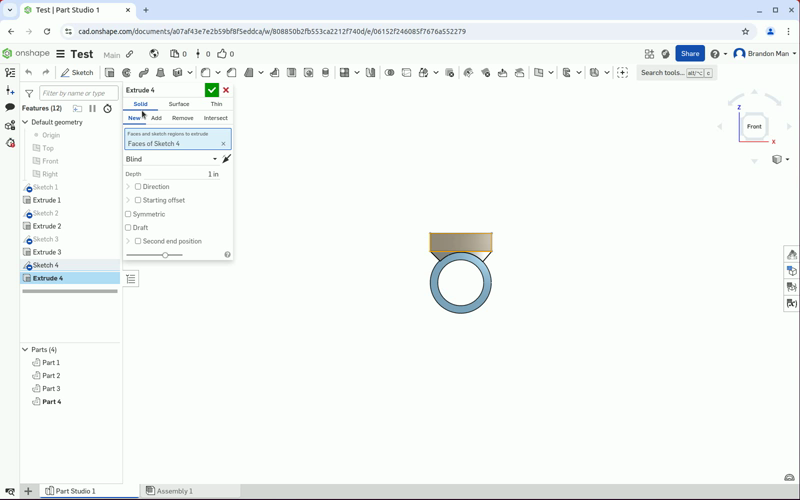
mouse_move(137, 120)
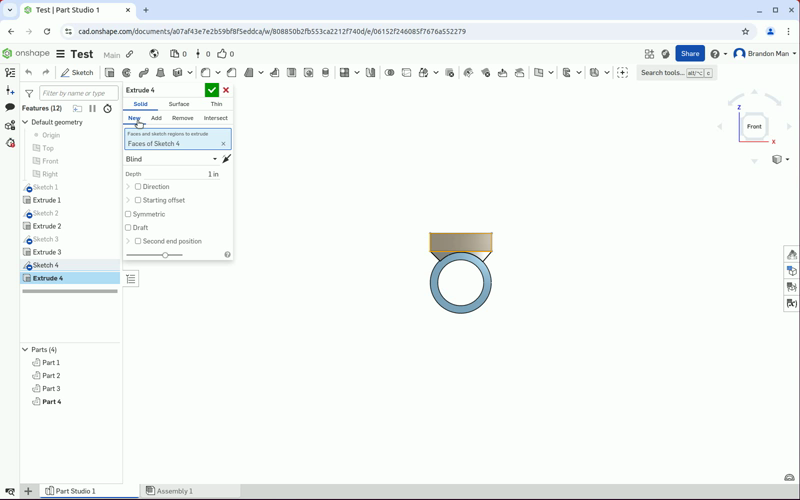
click(137, 120)
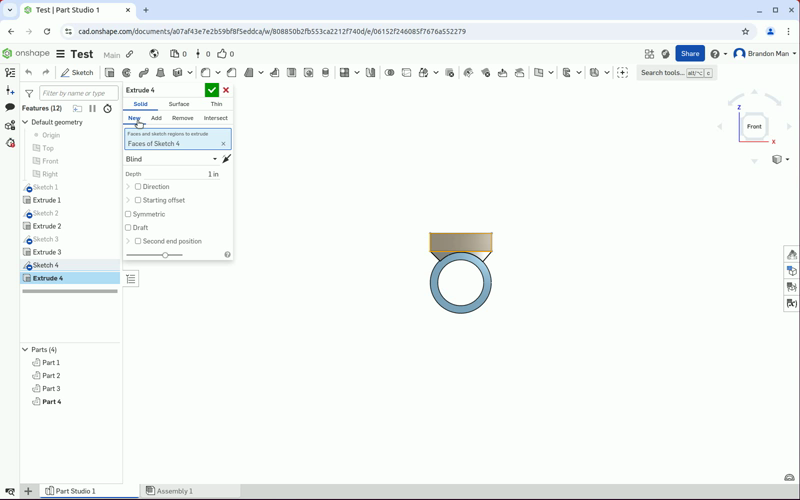
key(tab, 4)
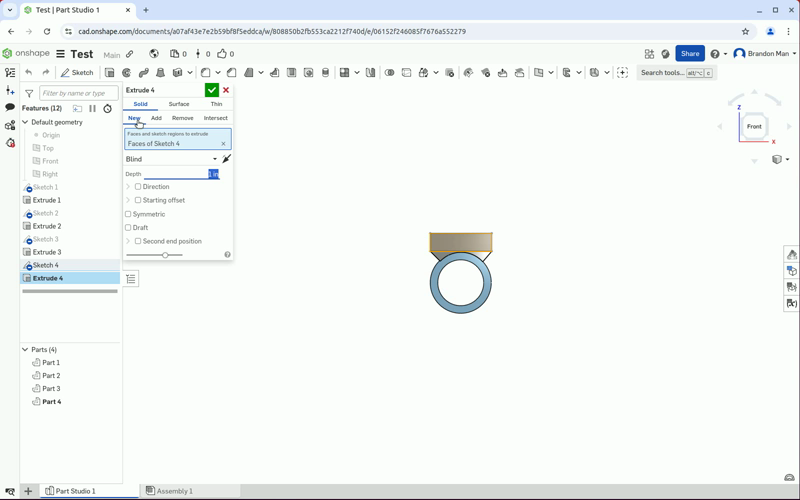
text(10.351)
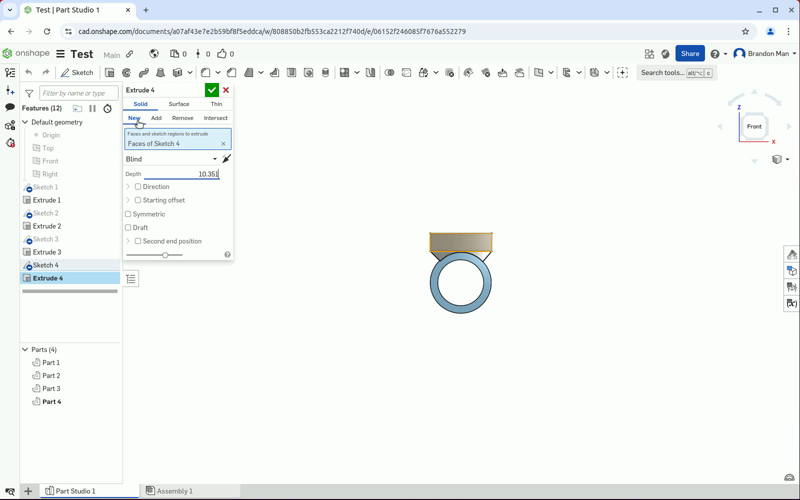
key(enter)
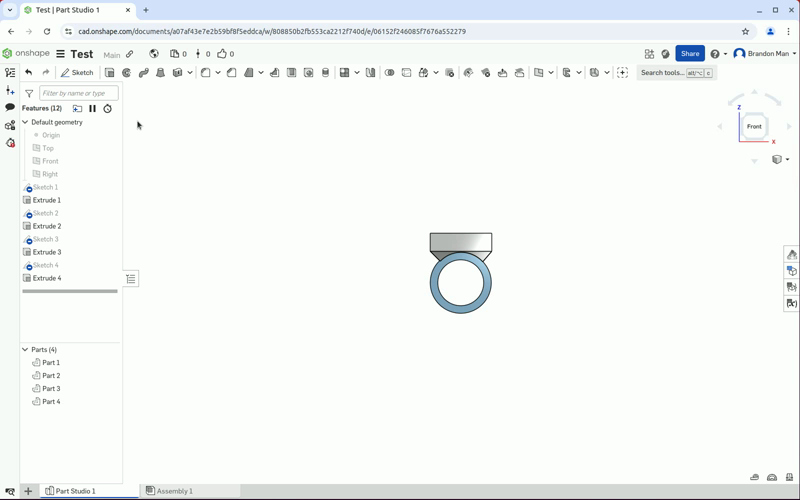
key(shift+h)
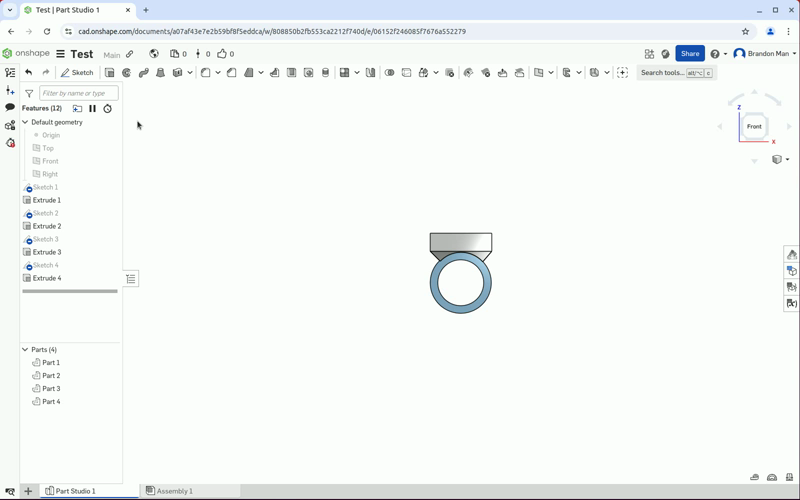
key(shift+h)
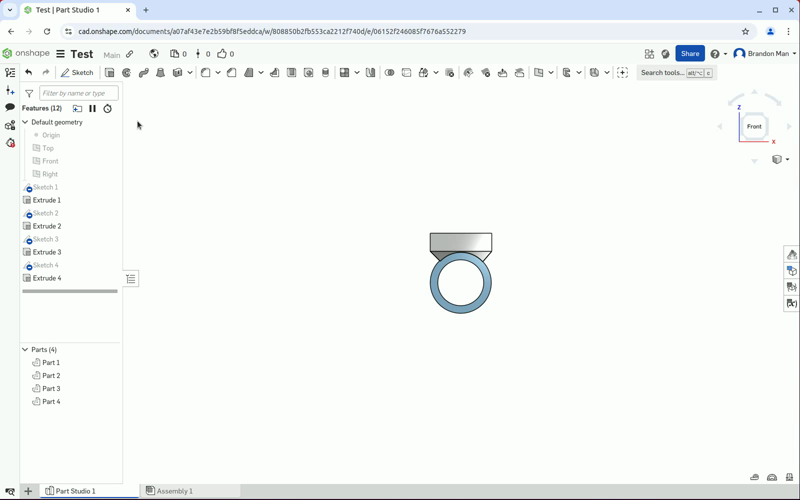
mouse_move(73, 189)
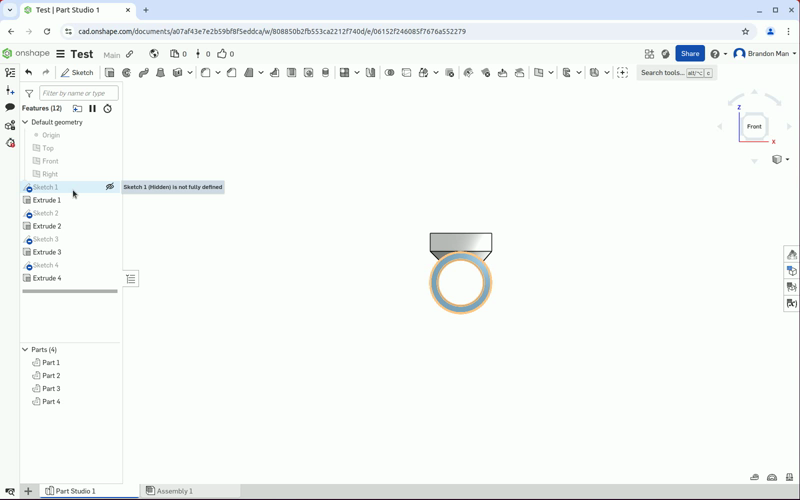
click(73, 189)
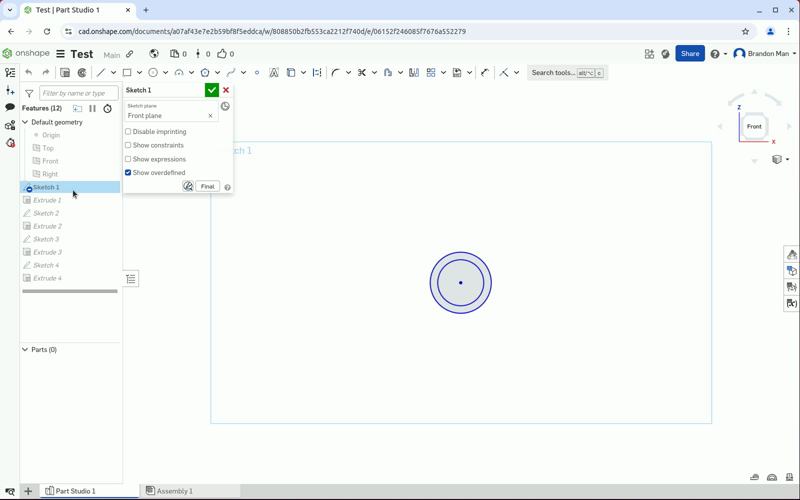
mouse_move(229, 92)
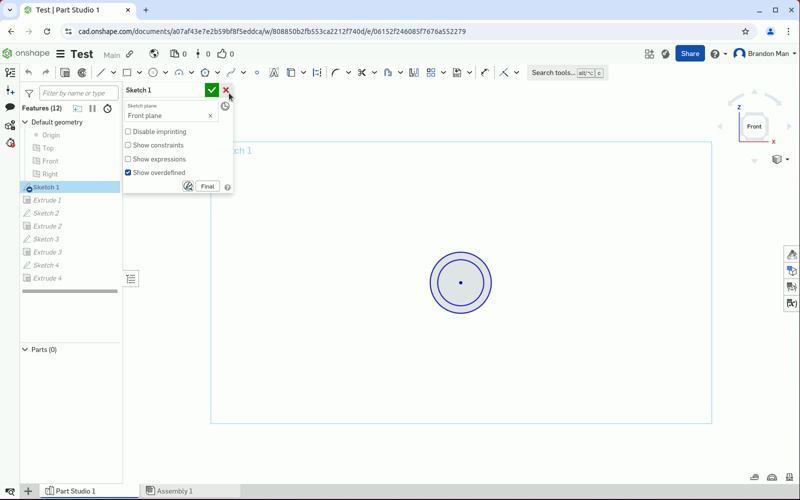
click(229, 92)
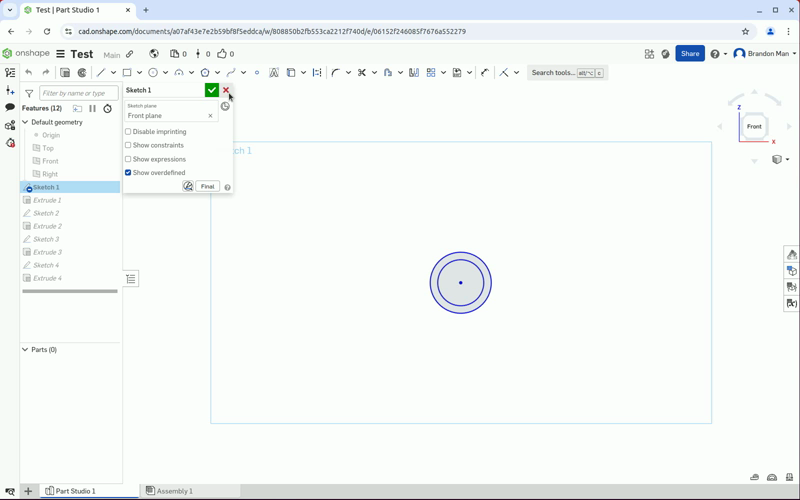
key(shift+s)
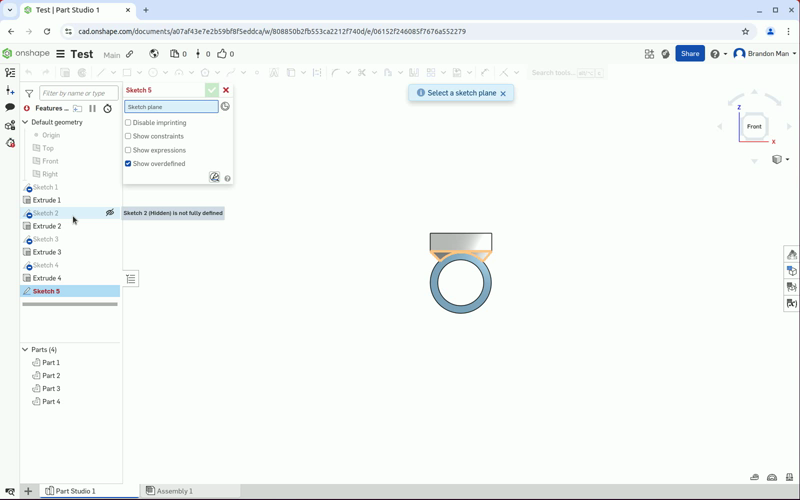
scroll(3)
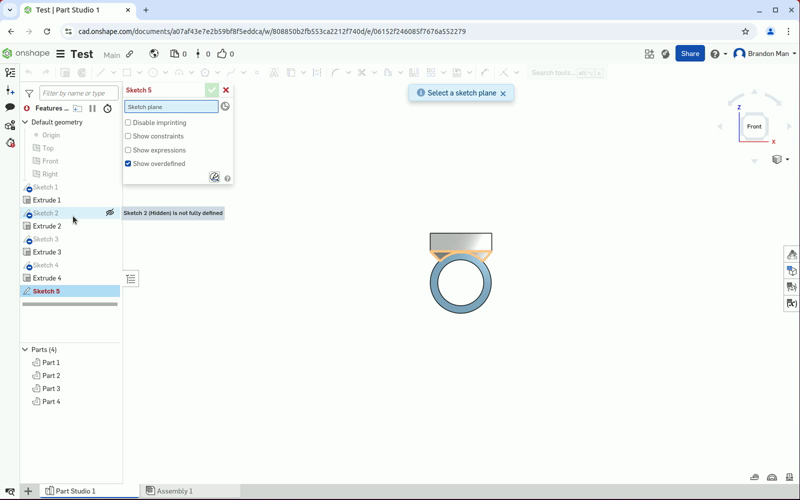
mouse_move(73, 163)
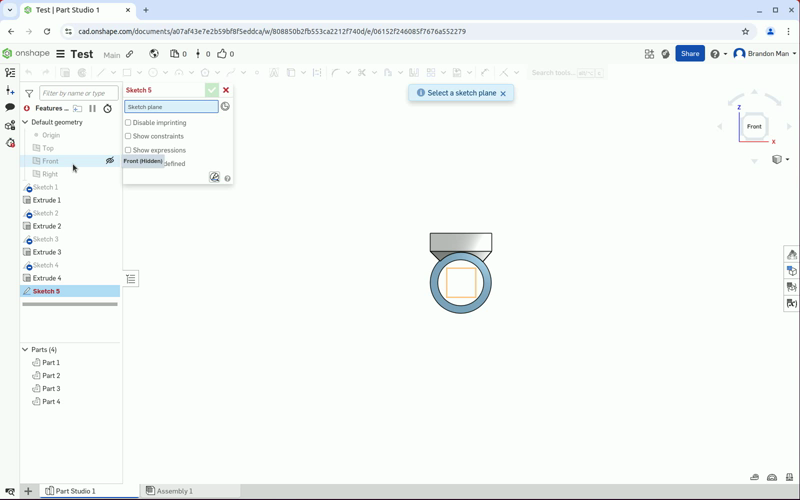
click(73, 163)
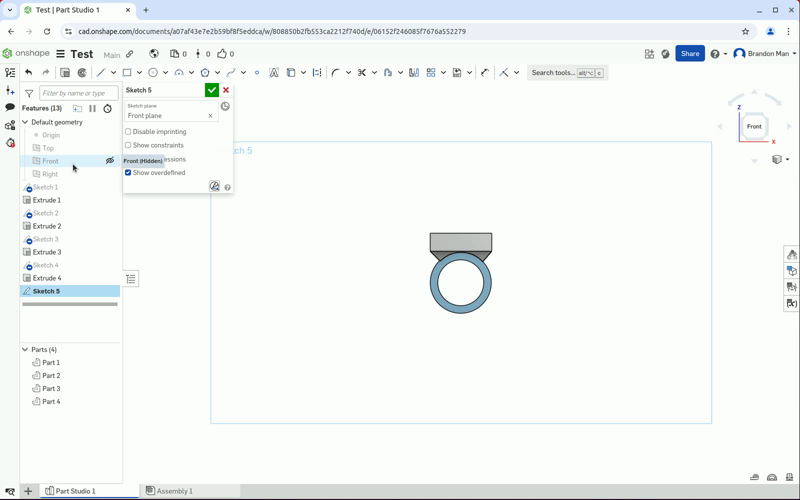
mouse_move(73, 352)
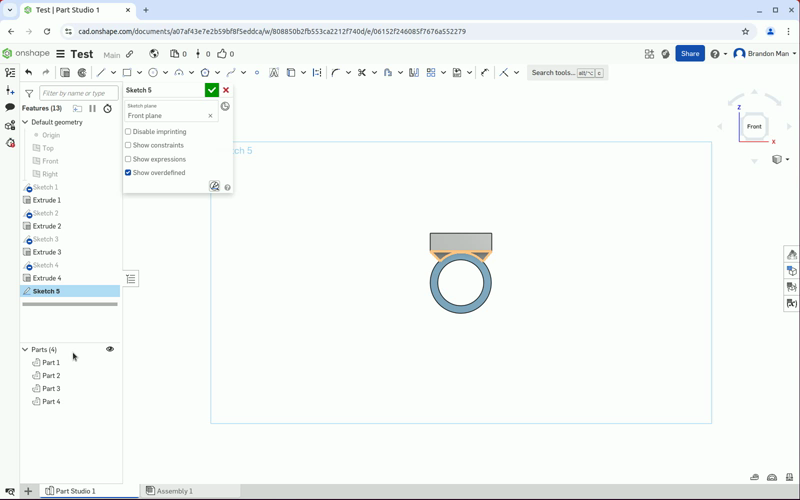
key(y)
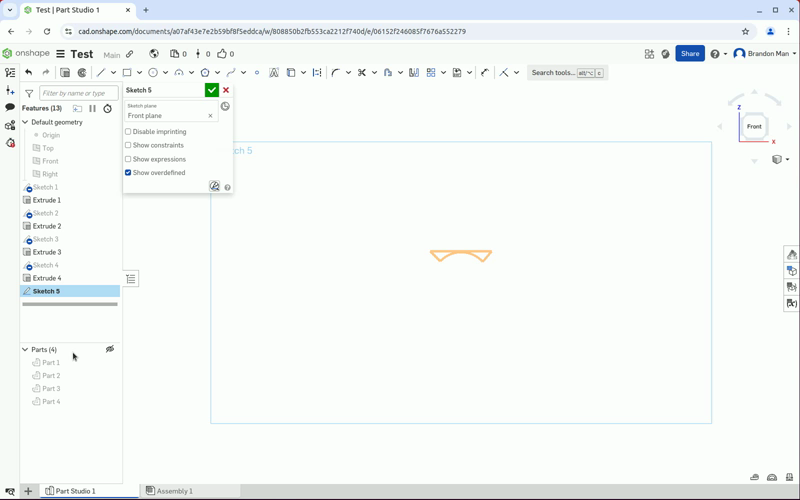
key(c)
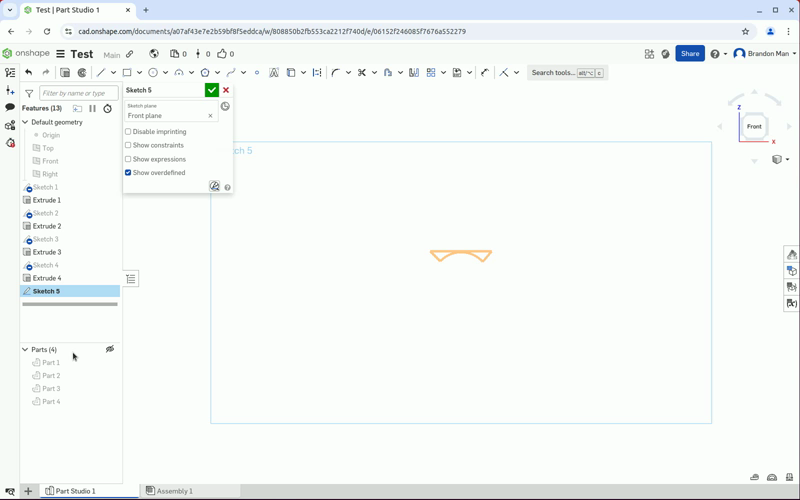
key_down(shift)
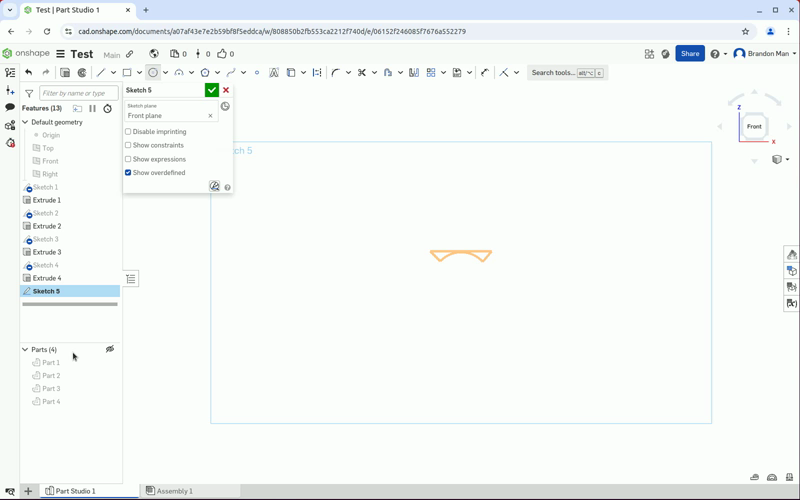
mouse_move(378, 301)
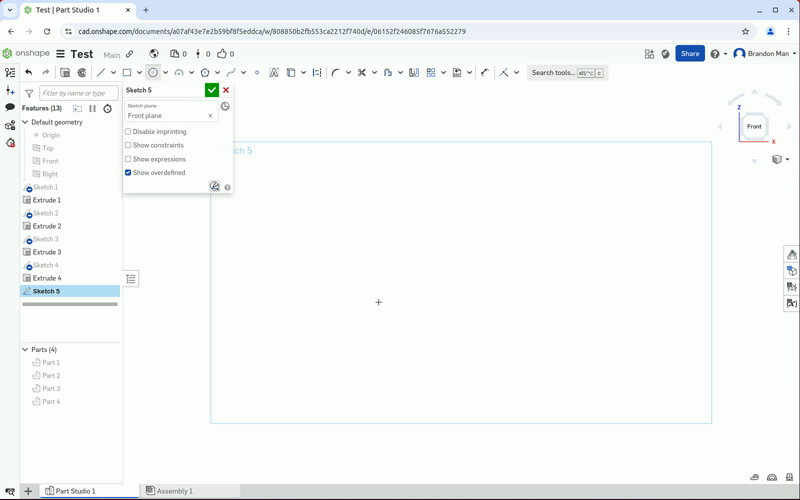
click(378, 301)
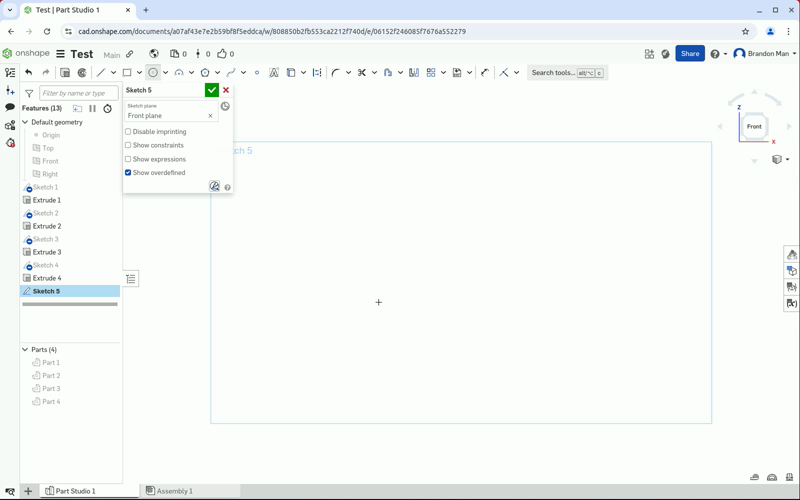
key_up(shift)
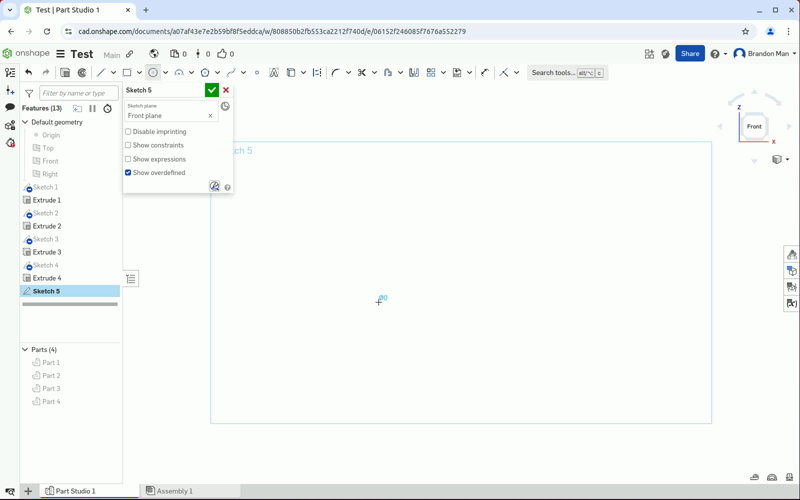
mouse_move(408, 301)
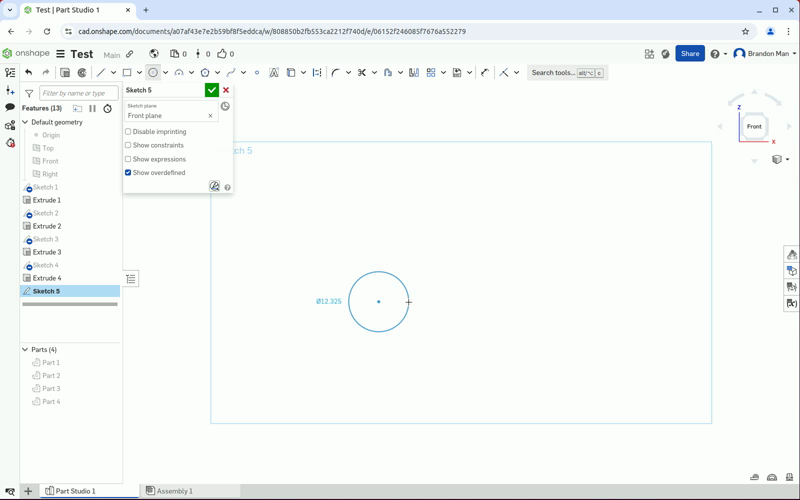
click(408, 301)
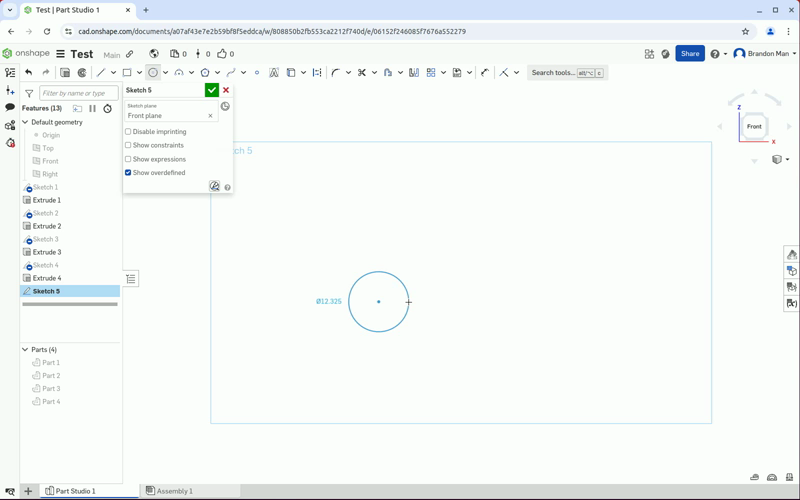
key(esc)
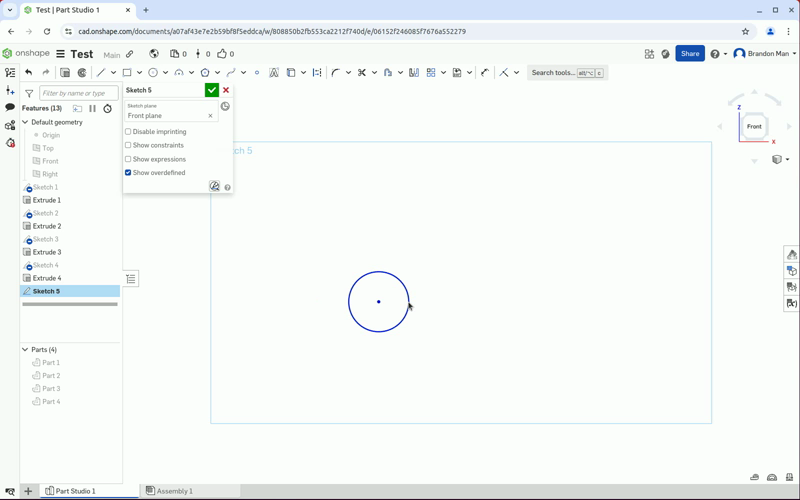
mouse_move(365, 300)
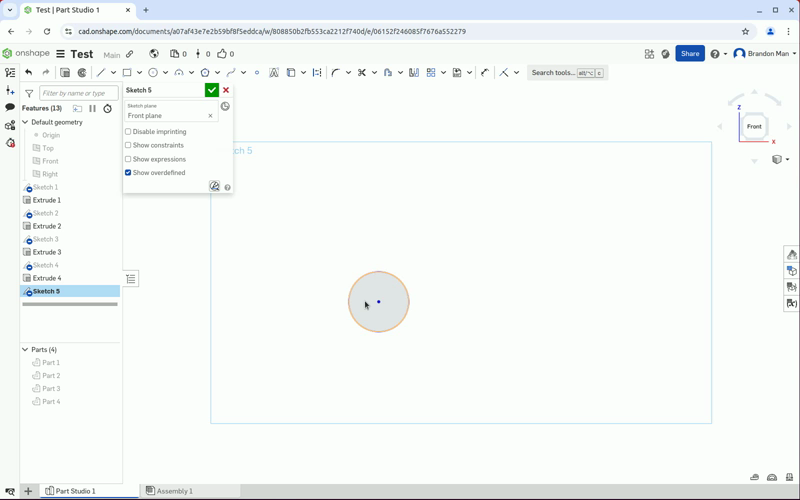
click(365, 300)
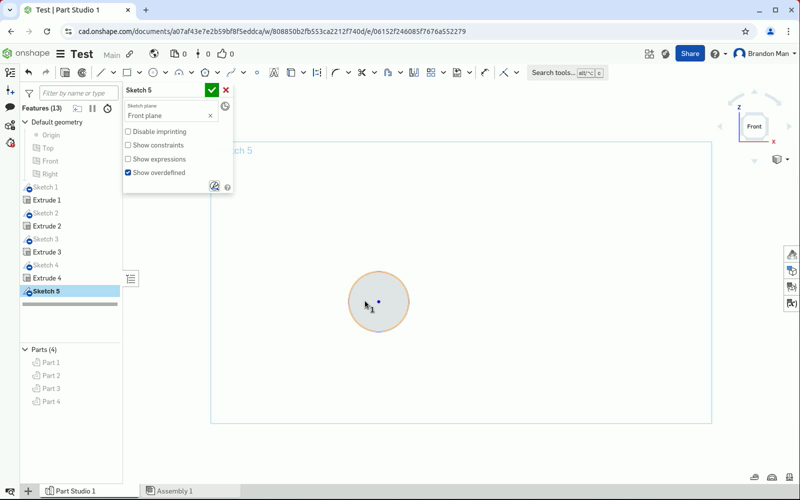
mouse_move(73, 352)
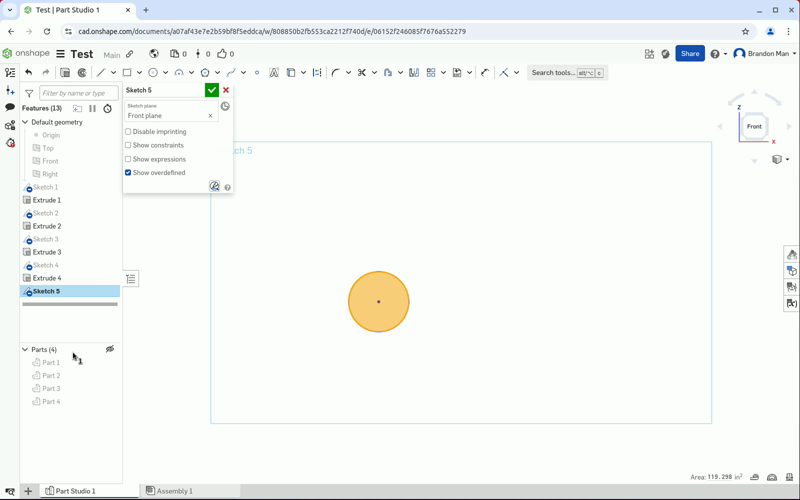
key(shift+y)
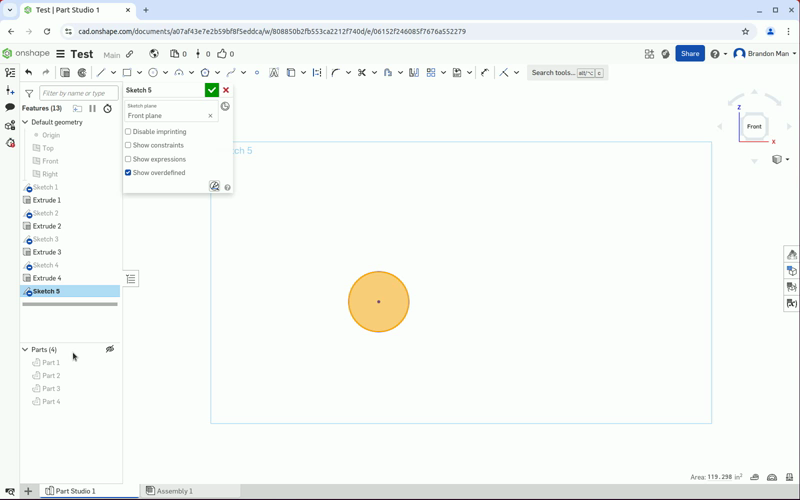
key(shift+e)
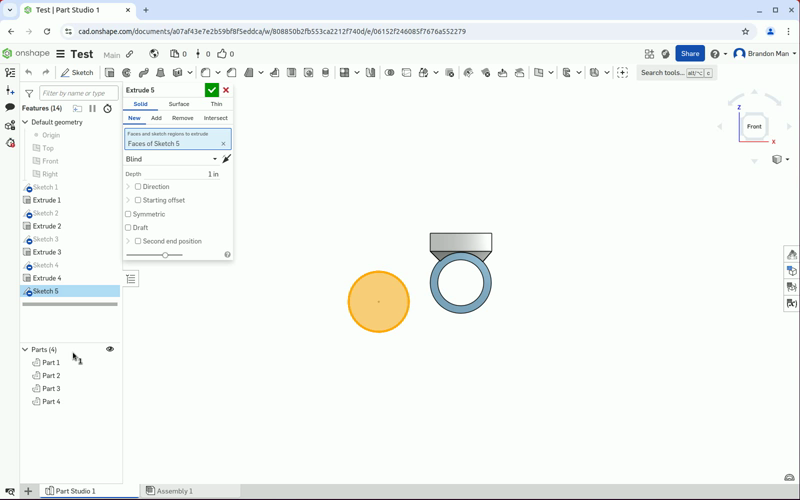
mouse_move(143, 106)
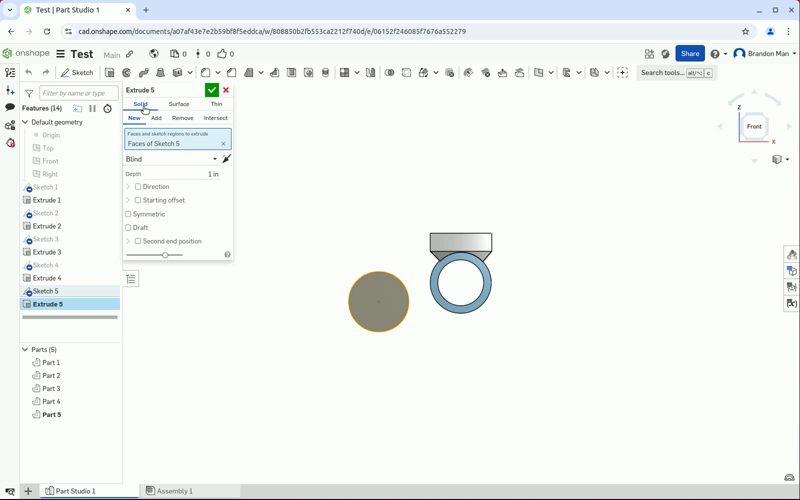
click(143, 106)
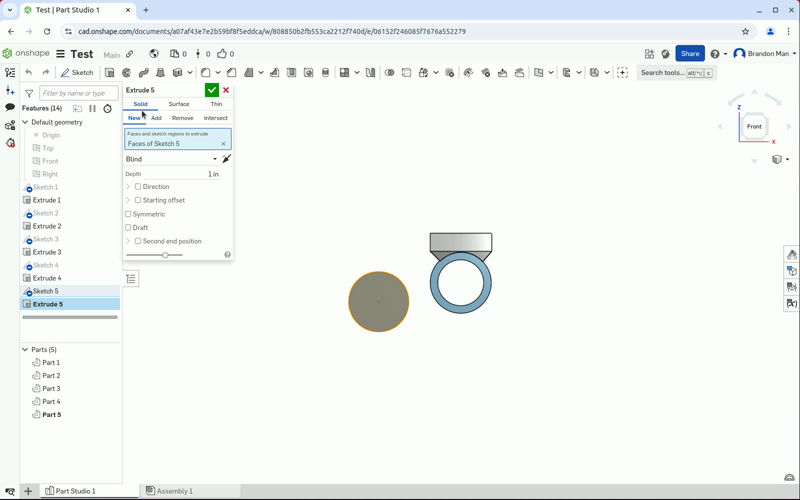
mouse_move(137, 120)
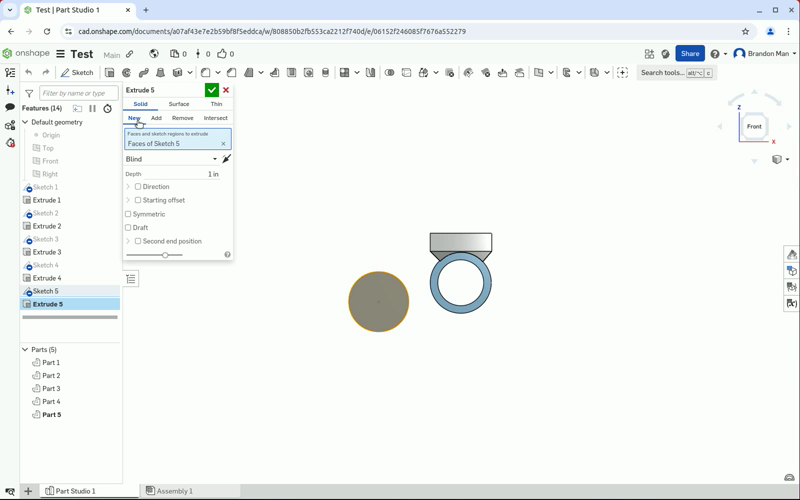
click(137, 120)
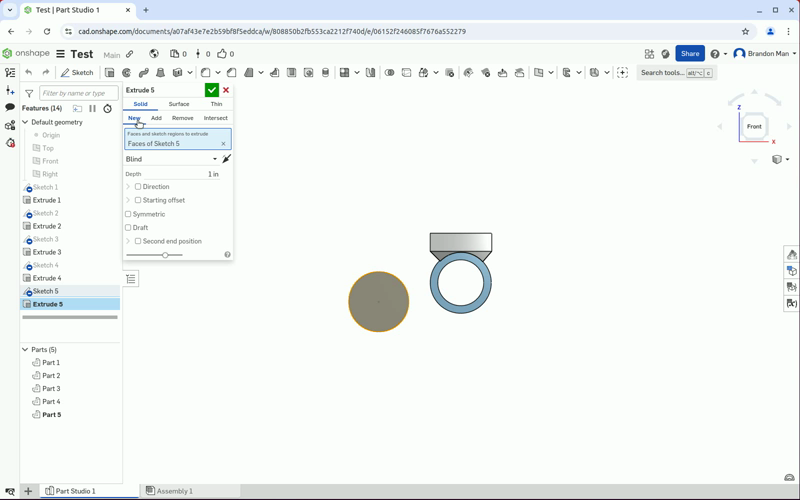
key(tab, 4)
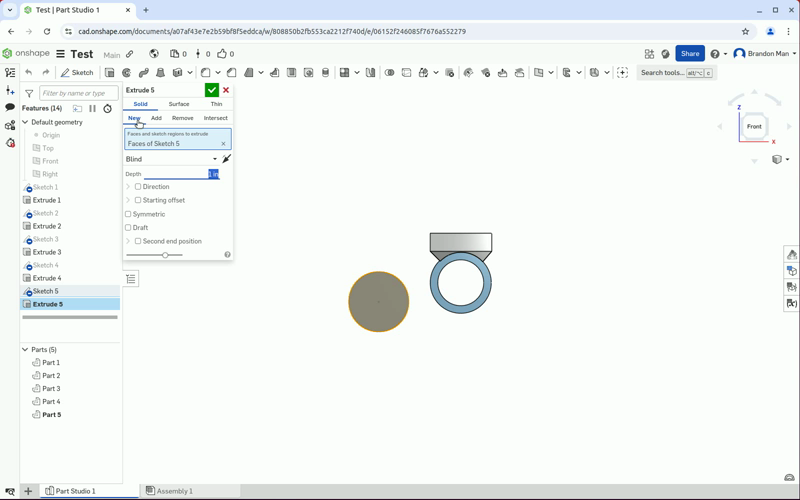
text(0.722)
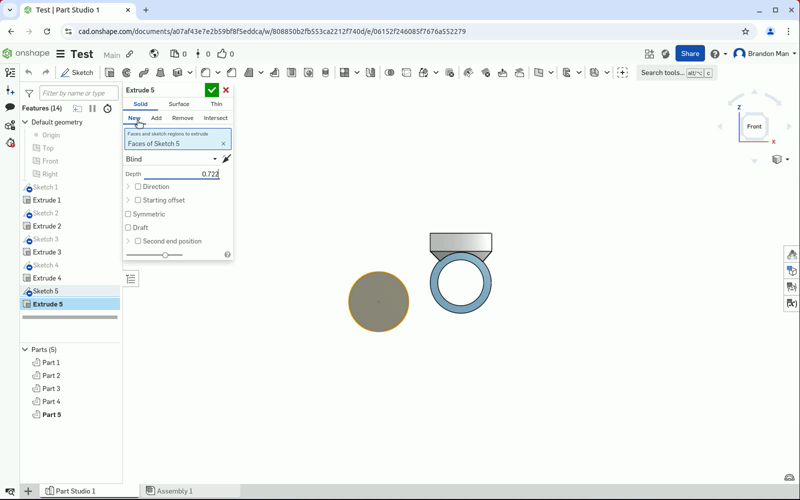
key(enter)
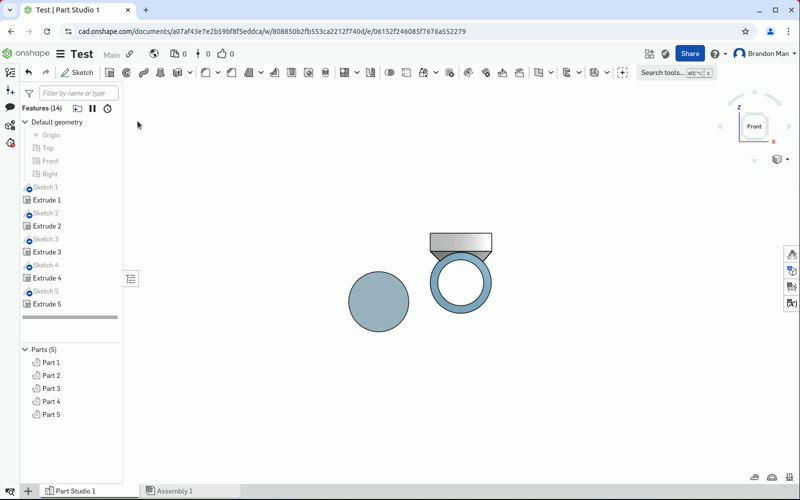
key(shift+h)
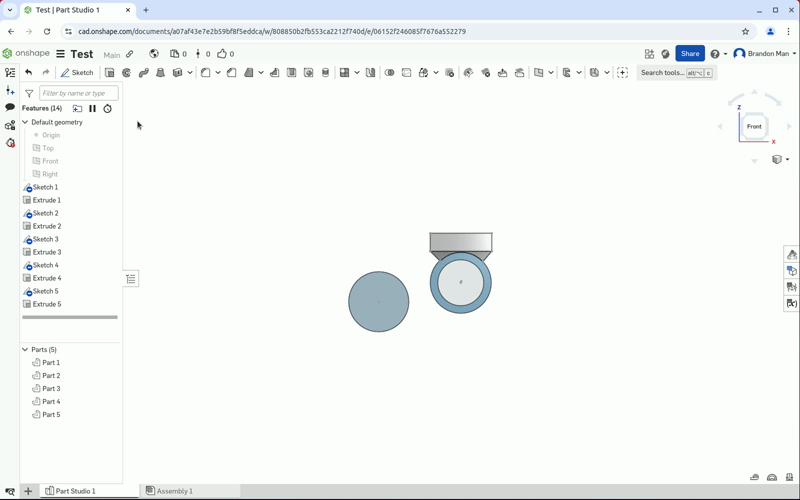
key(shift+h)
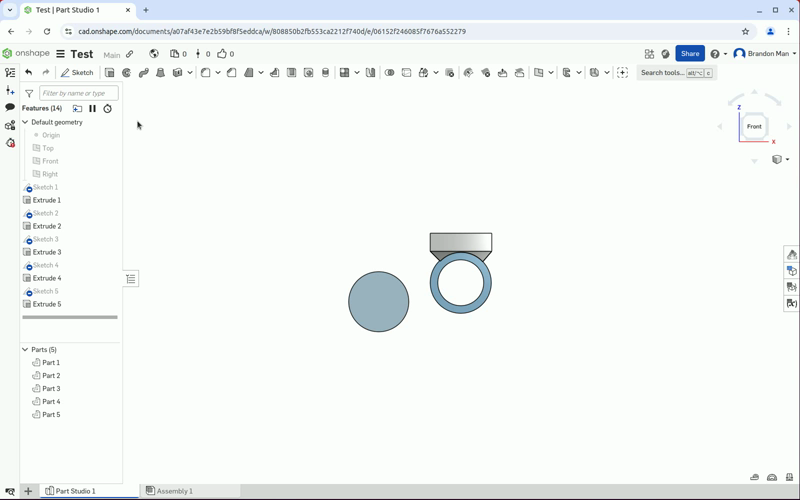
mouse_move(73, 189)
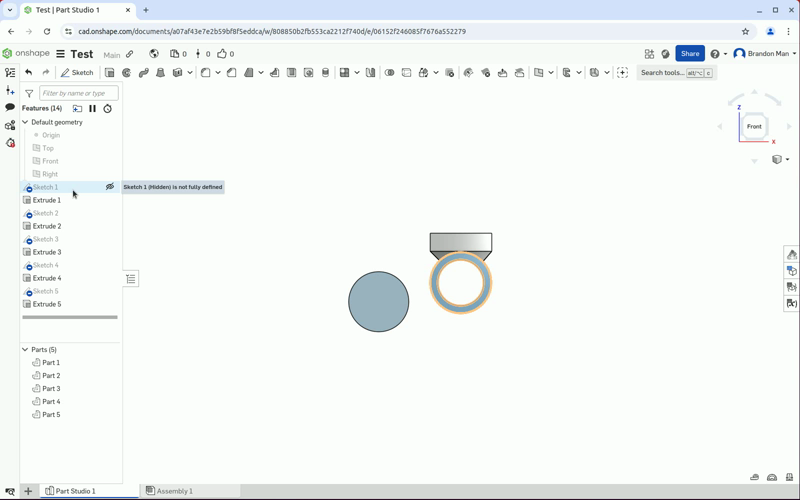
click(73, 189)
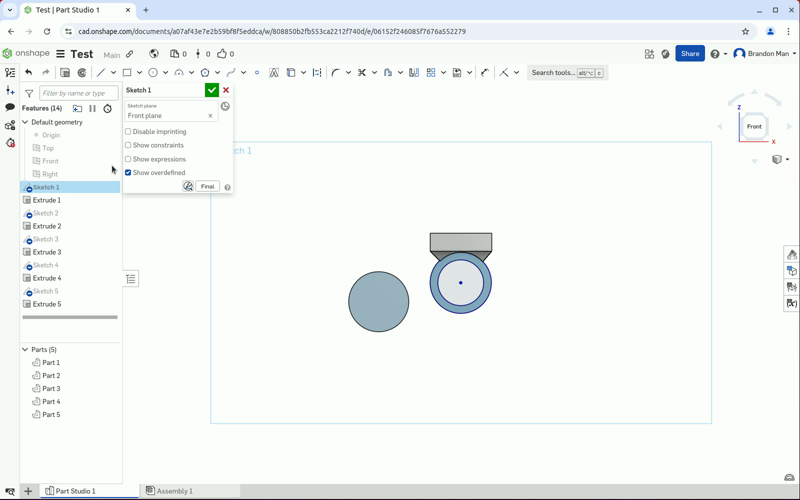
mouse_move(229, 92)
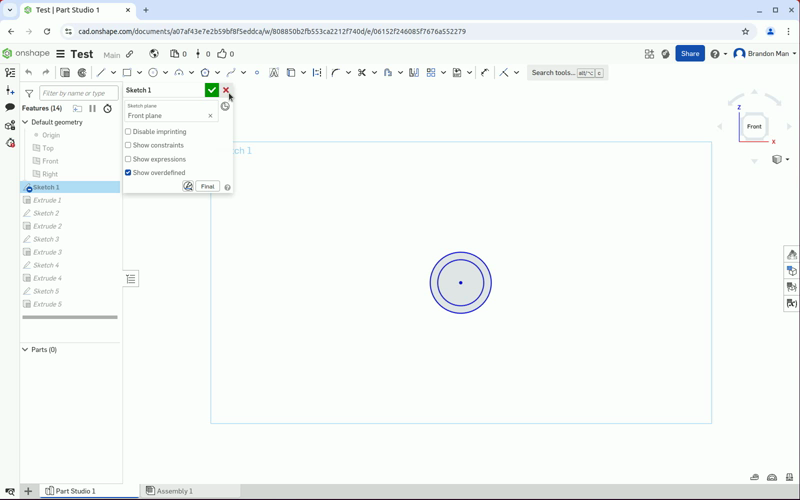
click(229, 92)
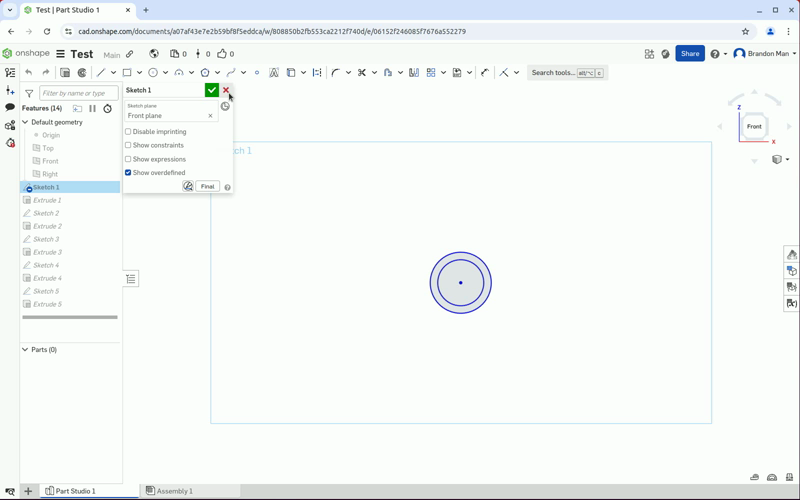
key(shift+s)
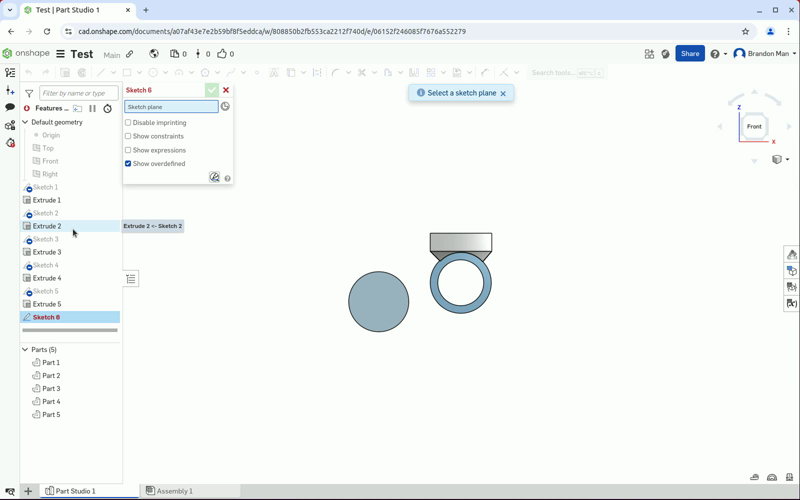
scroll(3)
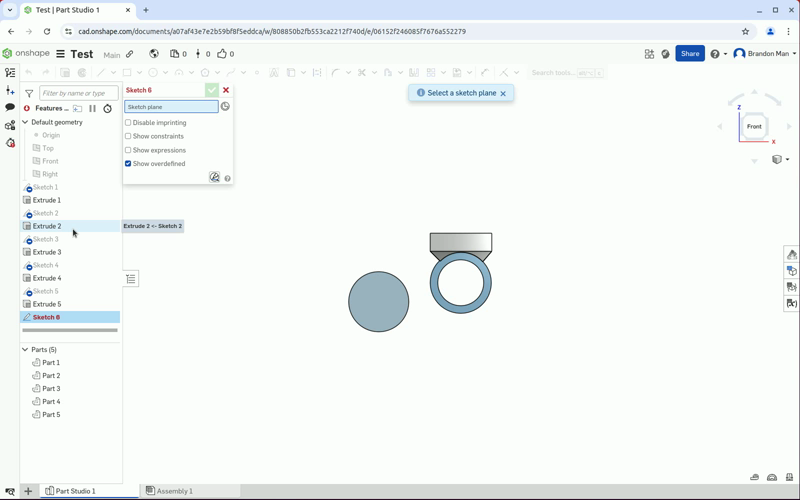
mouse_move(73, 163)
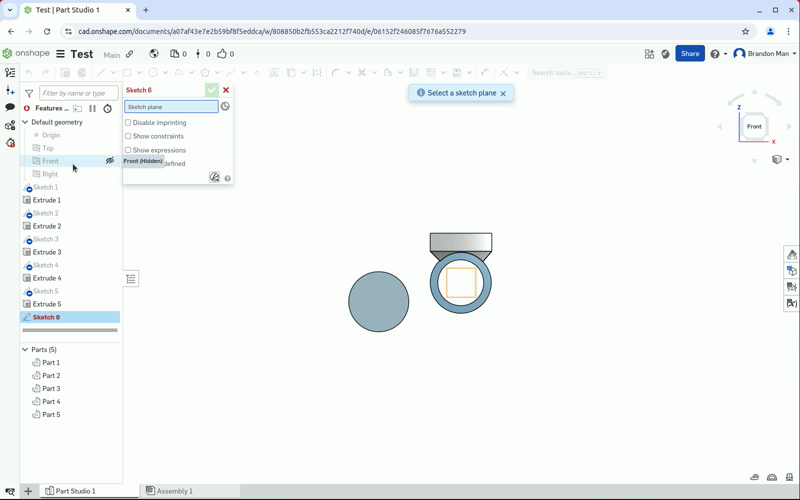
click(73, 163)
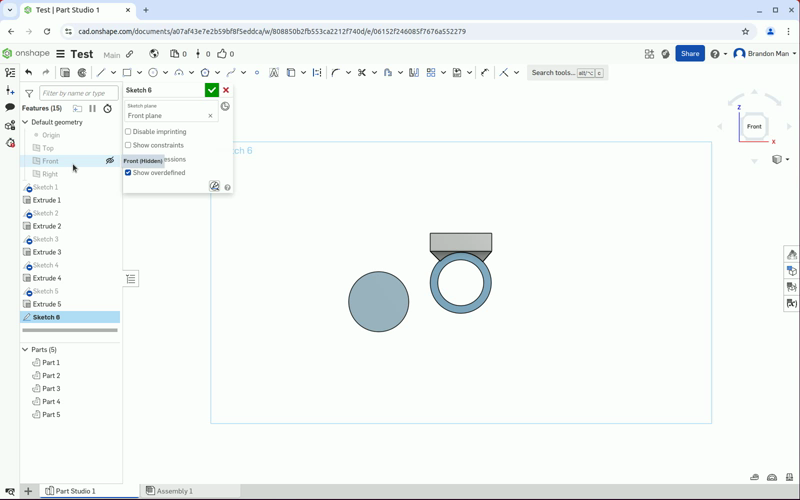
mouse_move(73, 352)
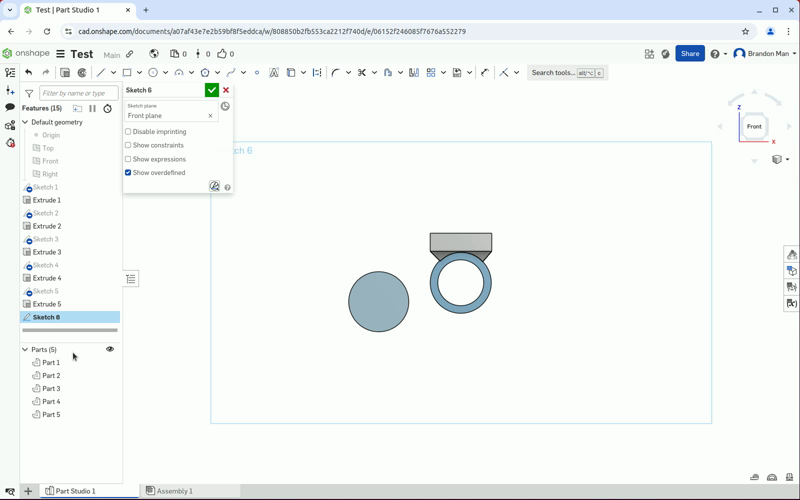
key(y)
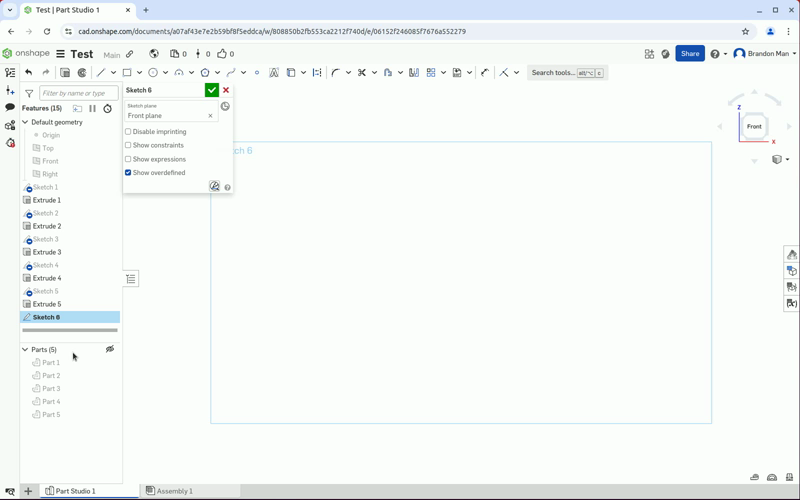
key(c)
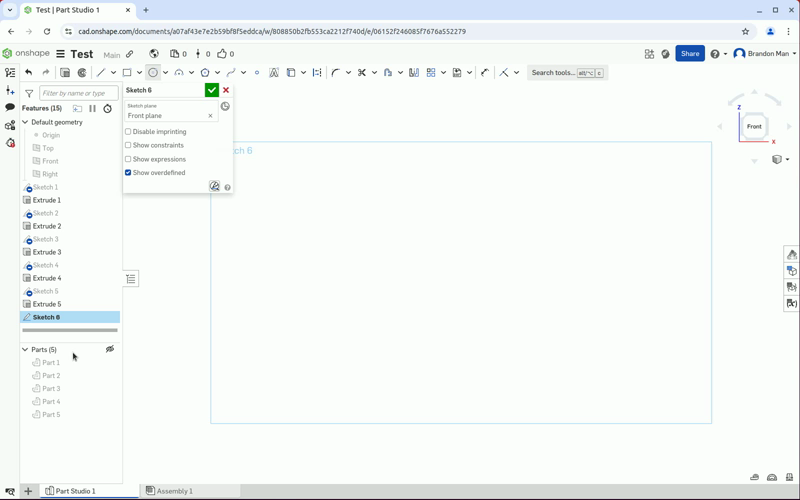
key_down(shift)
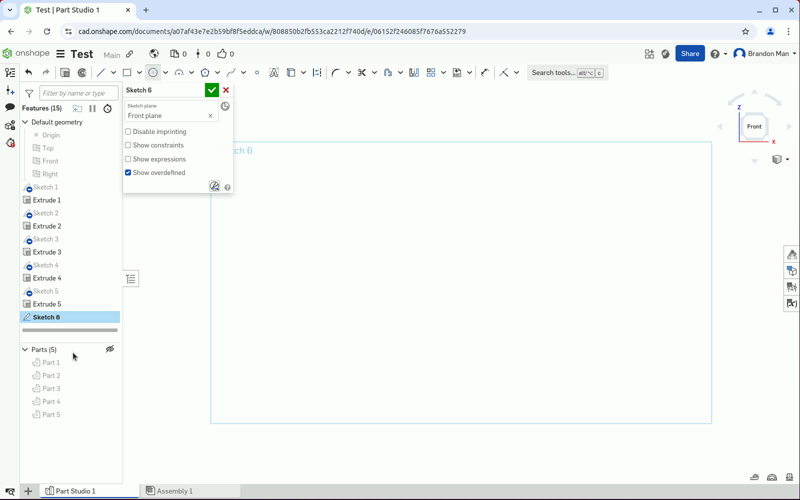
mouse_move(378, 301)
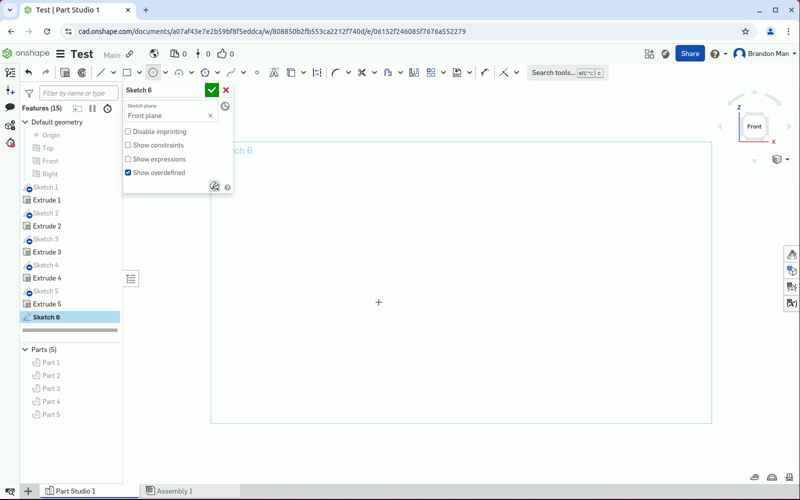
click(378, 301)
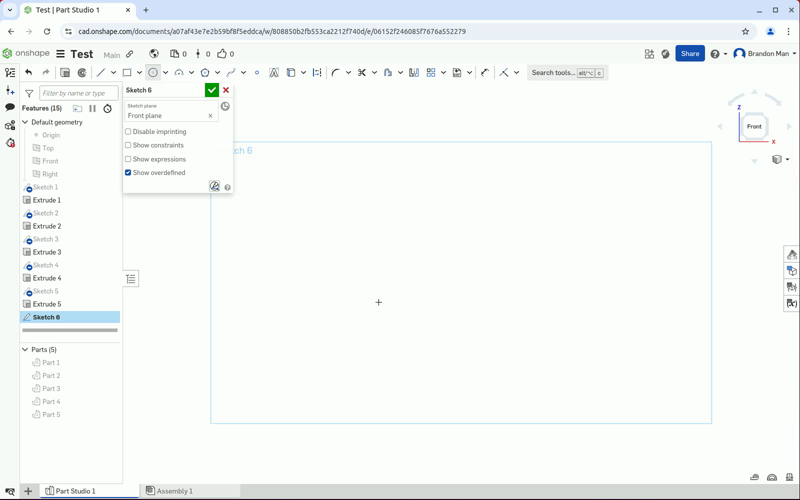
key_up(shift)
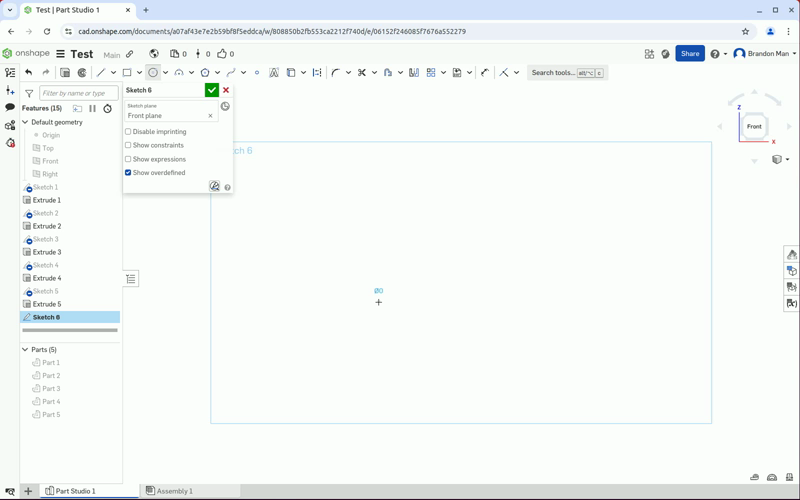
mouse_move(408, 301)
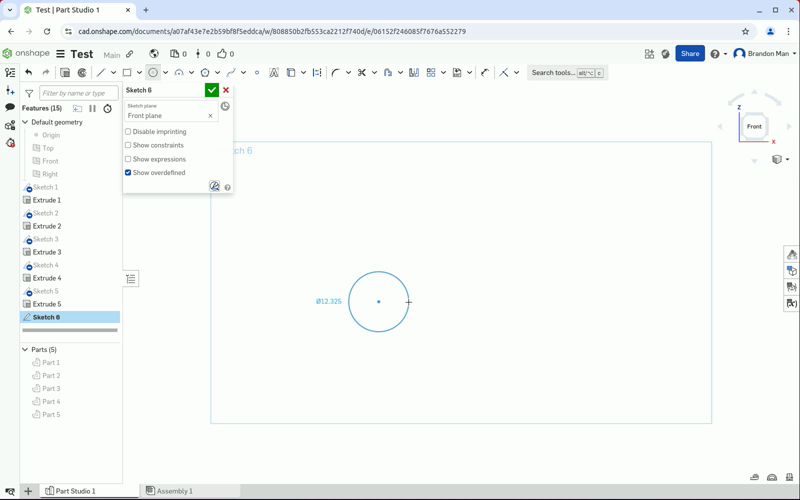
click(408, 301)
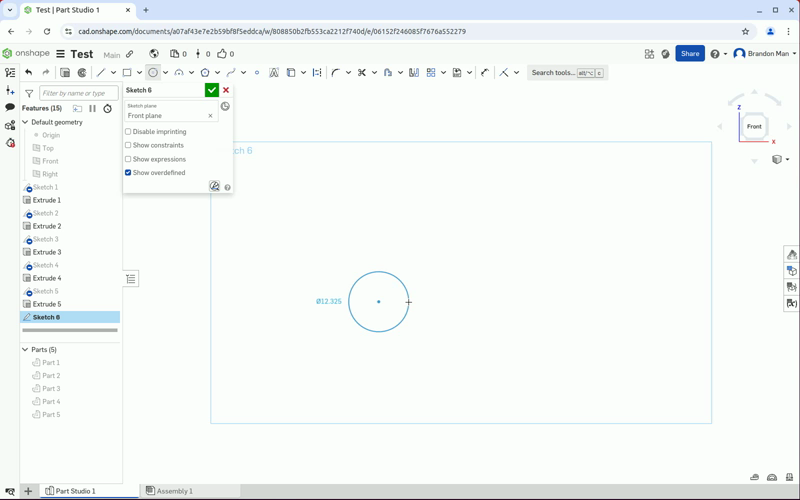
key(esc)
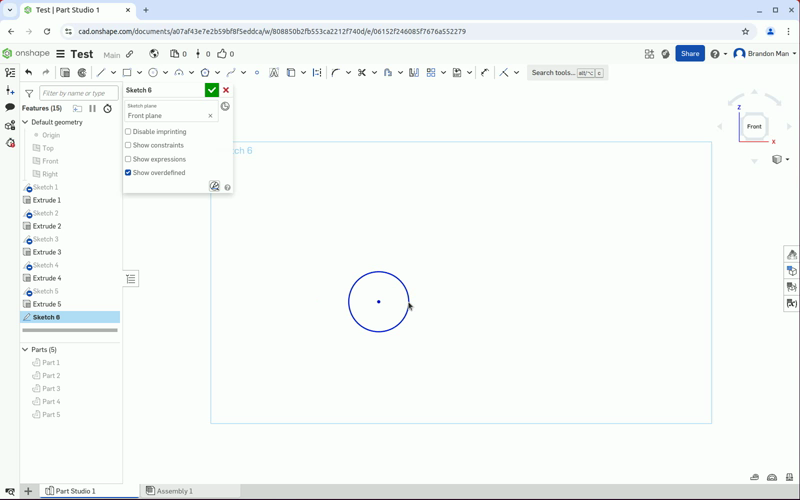
mouse_move(360, 283)
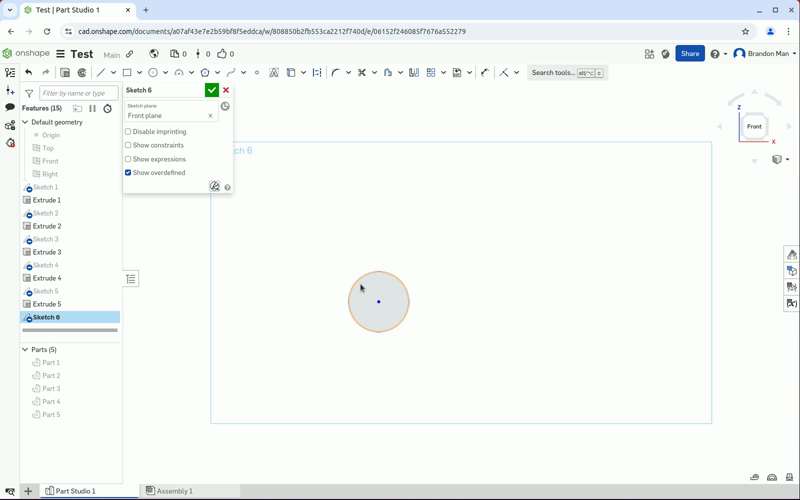
click(360, 283)
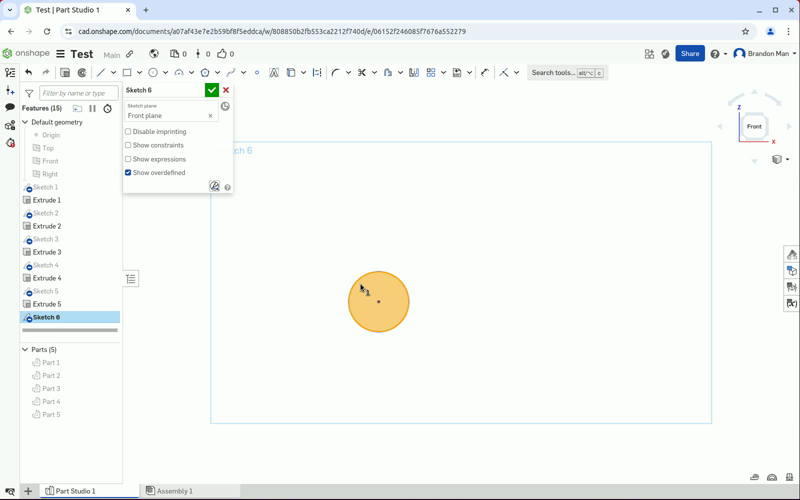
mouse_move(73, 352)
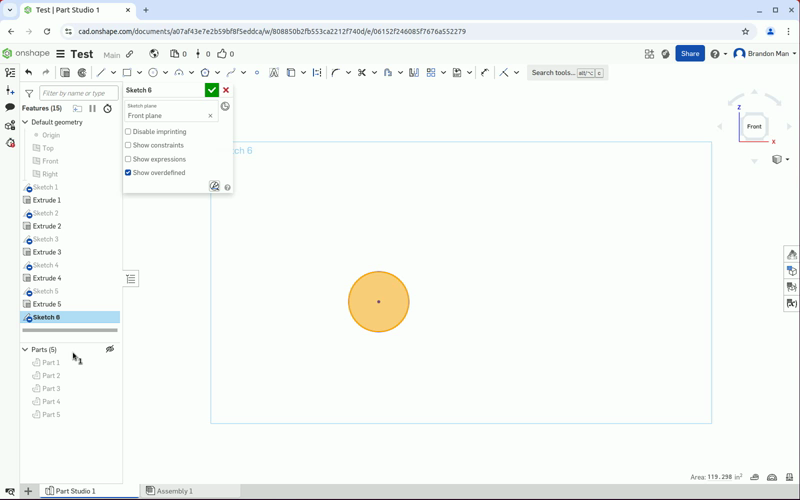
key(shift+y)
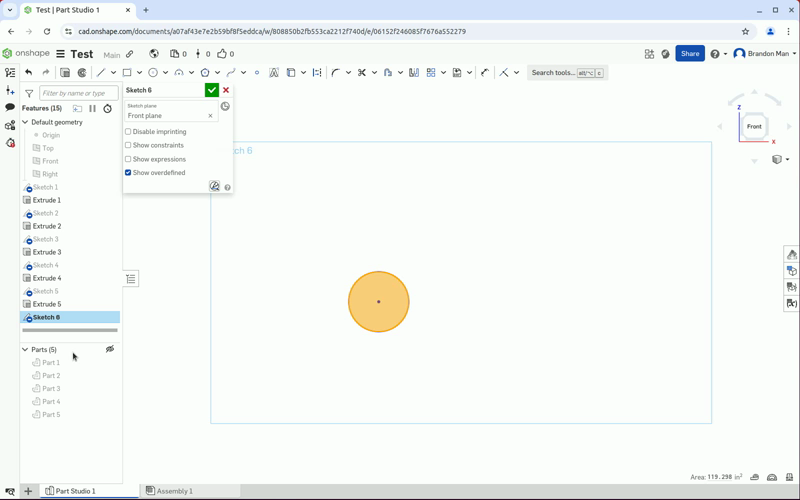
key(shift+e)
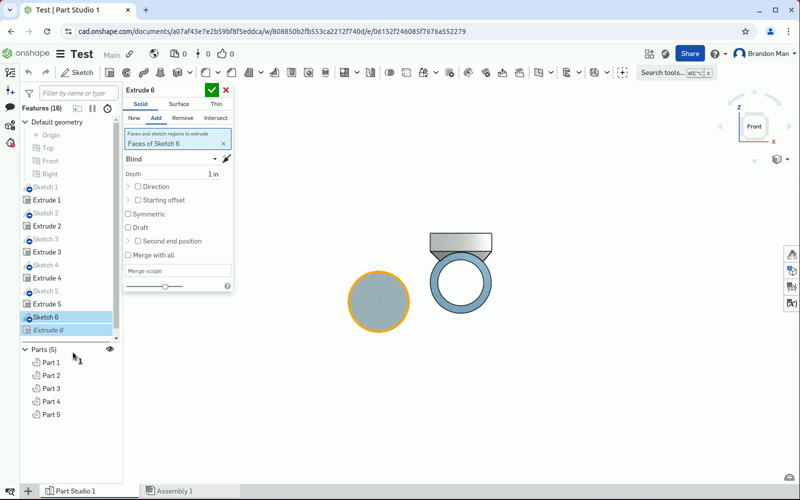
mouse_move(143, 106)
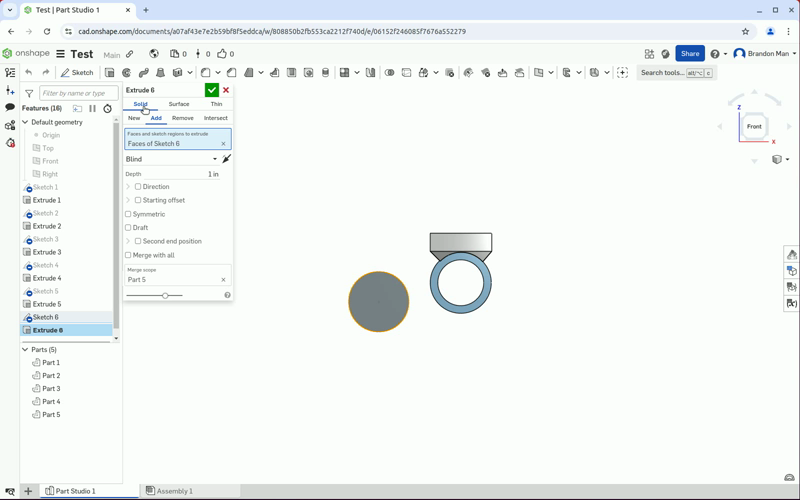
click(143, 106)
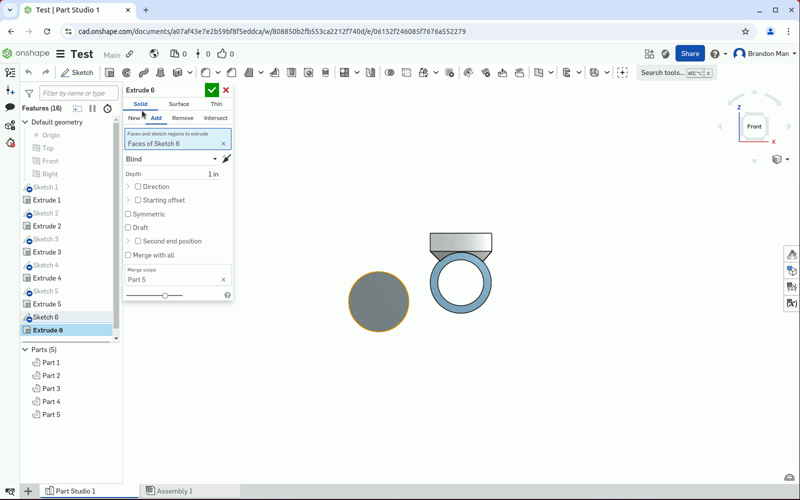
mouse_move(137, 120)
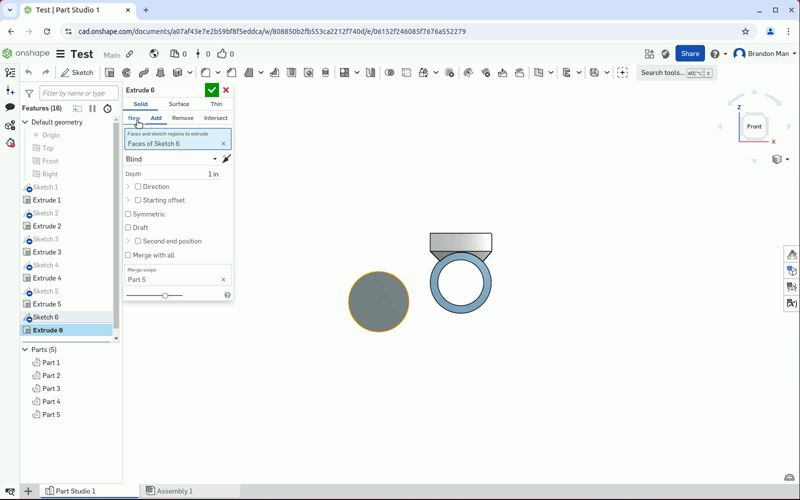
click(137, 120)
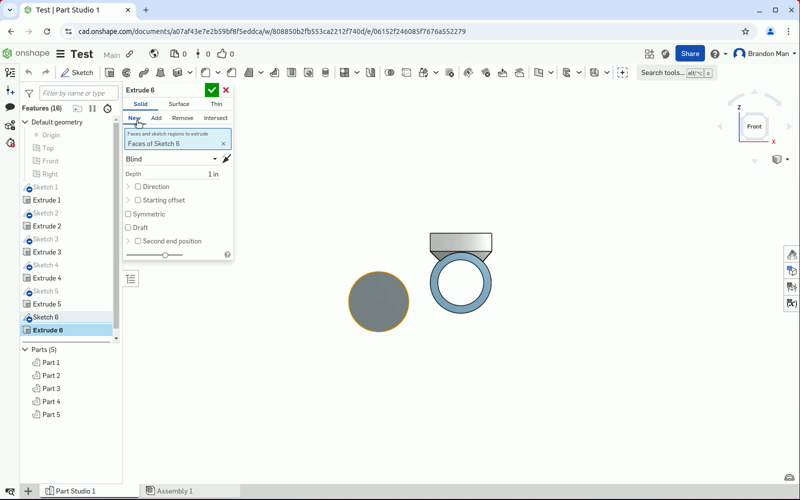
key(tab, 4)
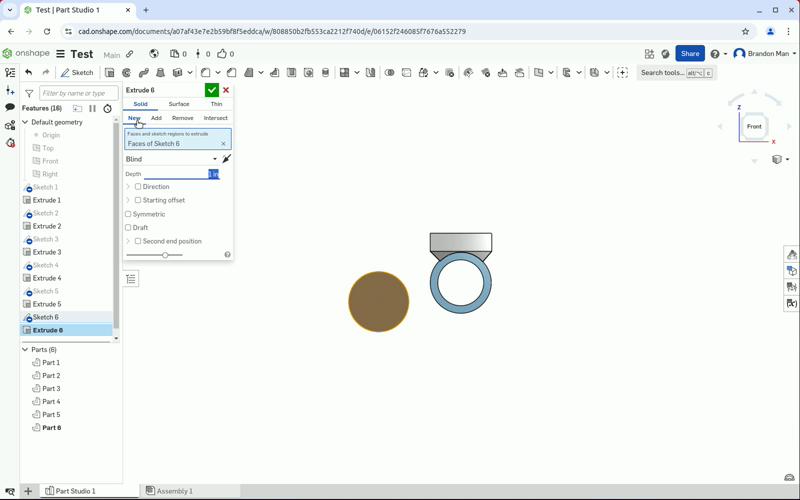
text(0.241)
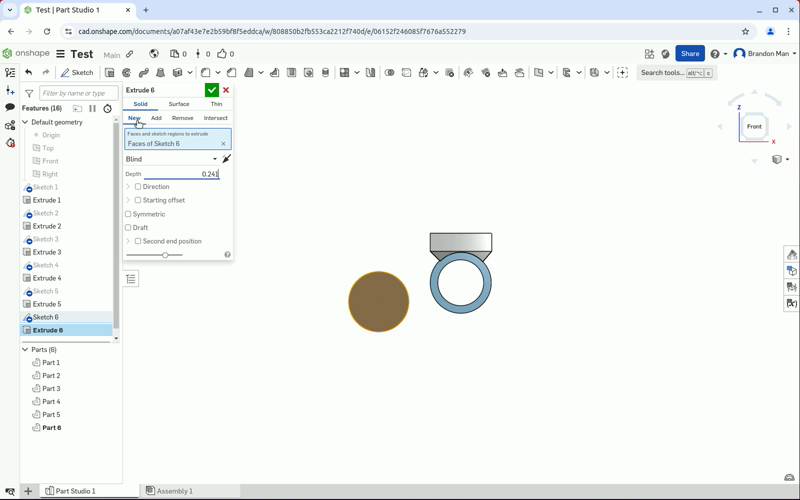
key(enter)
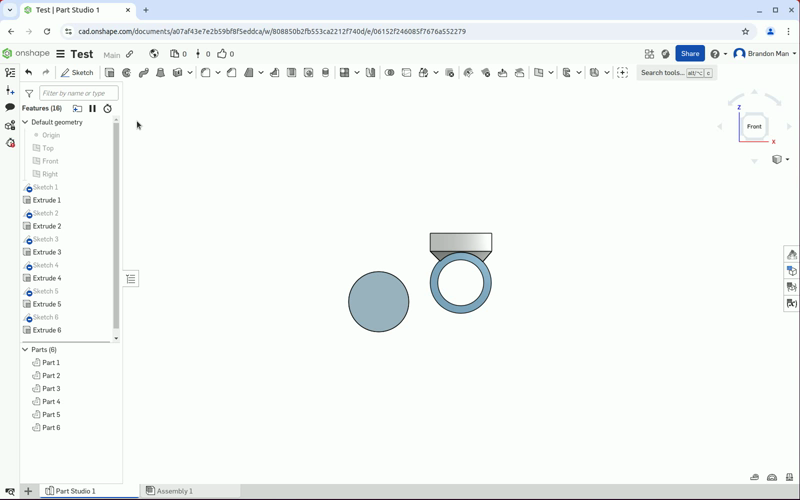
key(shift+h)
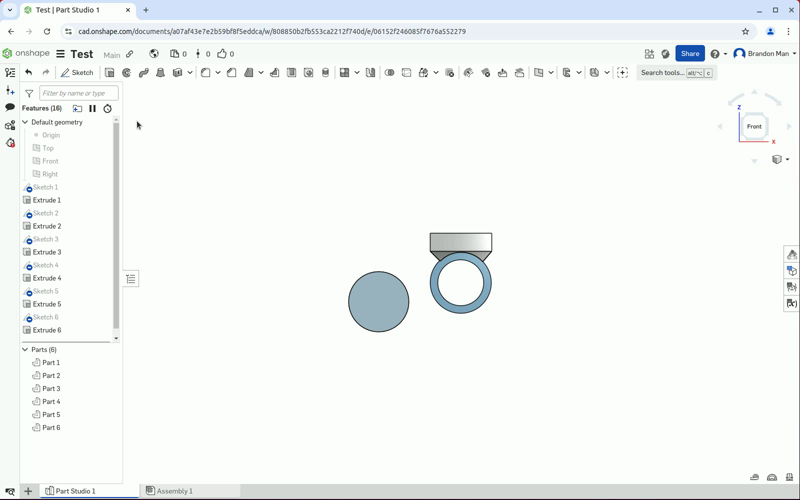
key(shift+h)
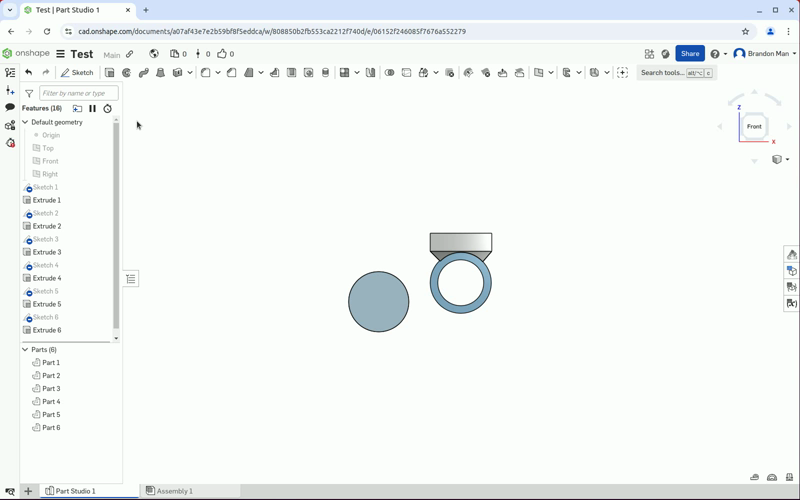
mouse_move(69, 189)
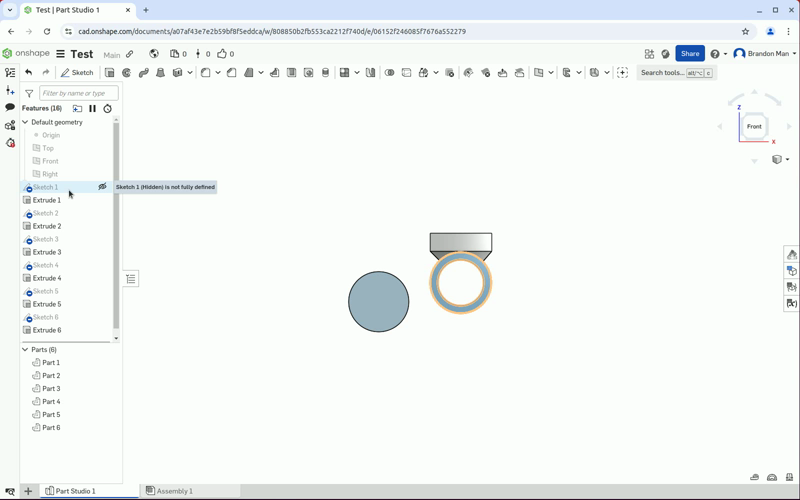
click(69, 189)
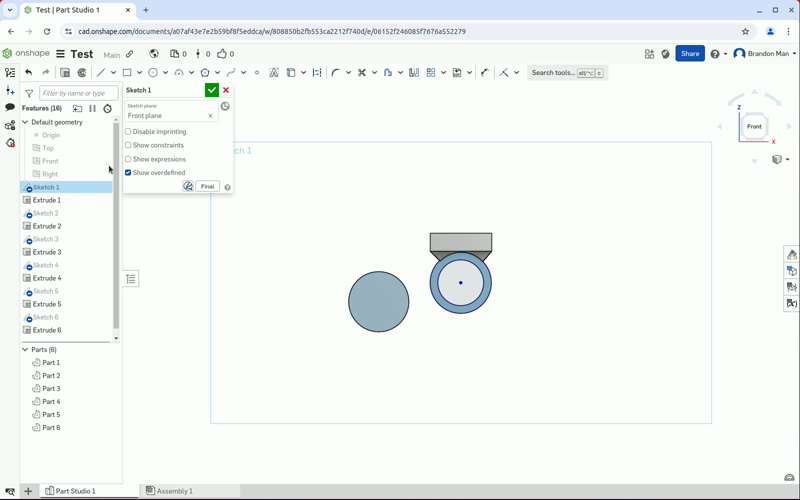
mouse_move(229, 92)
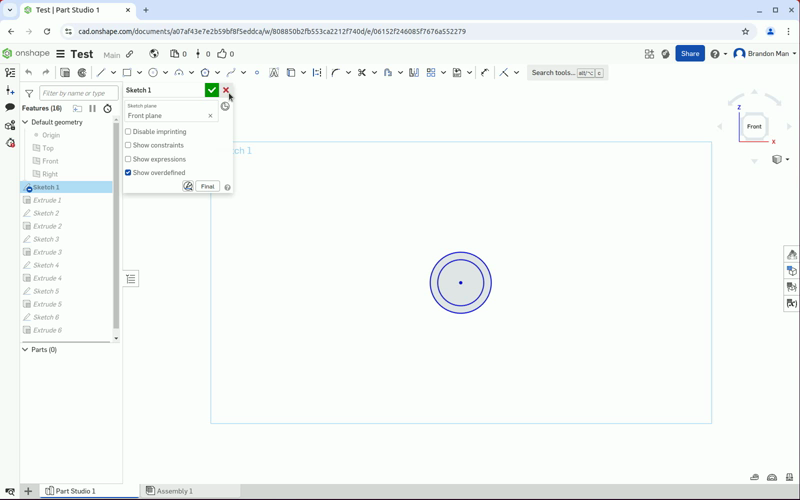
click(229, 92)
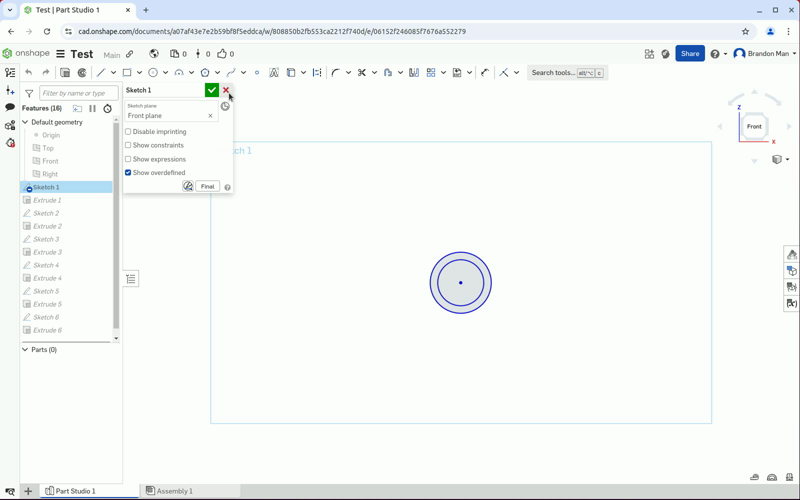
key(shift+s)
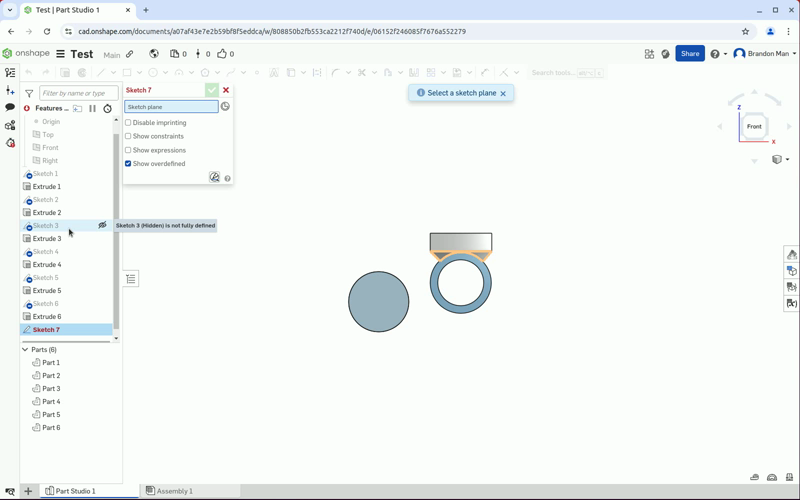
scroll(3)
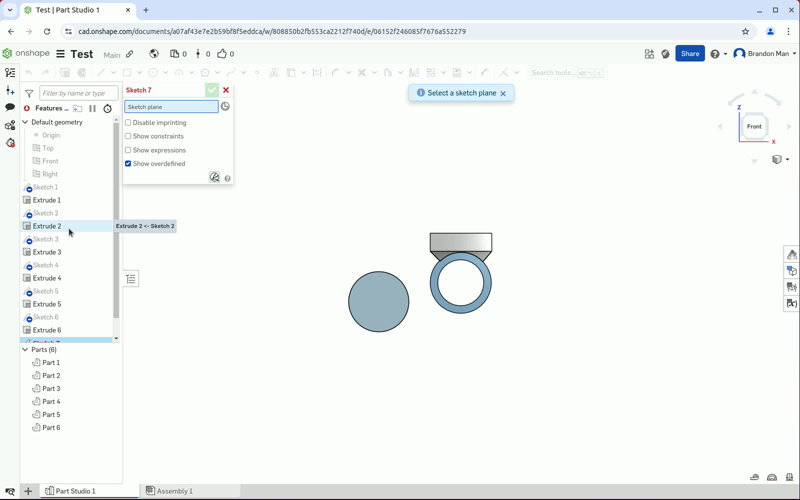
mouse_move(69, 163)
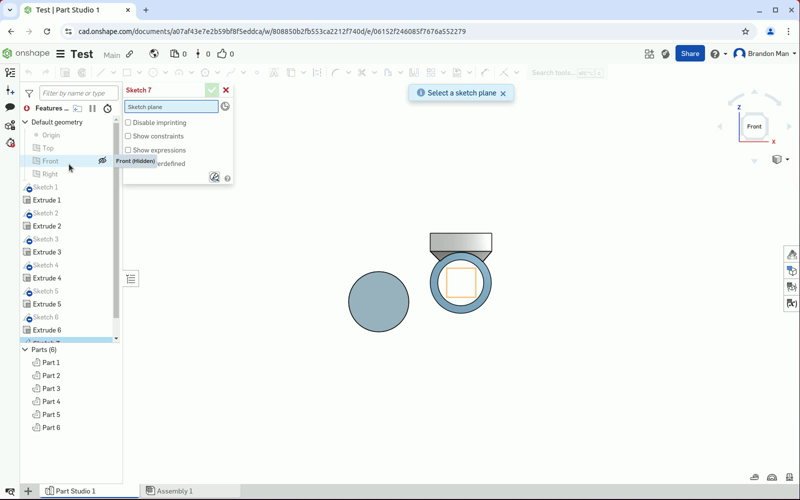
click(69, 163)
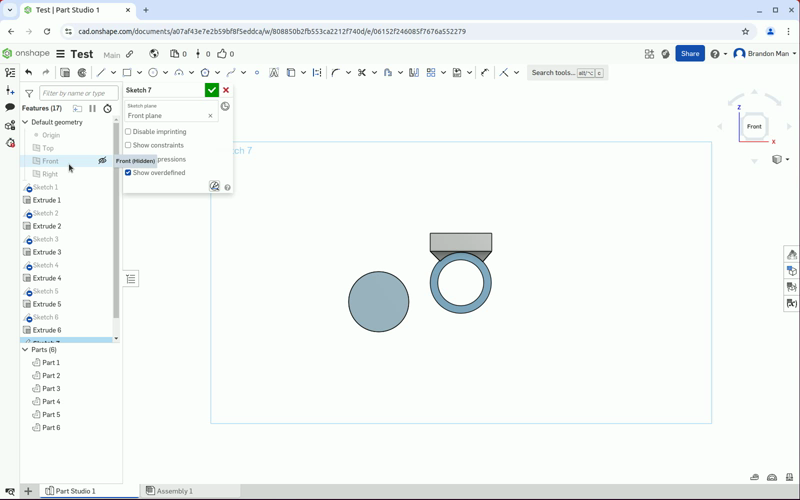
mouse_move(73, 352)
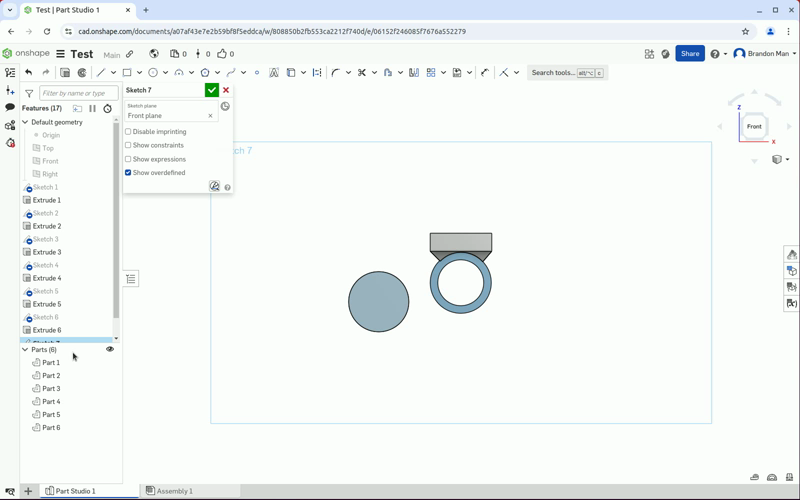
key(y)
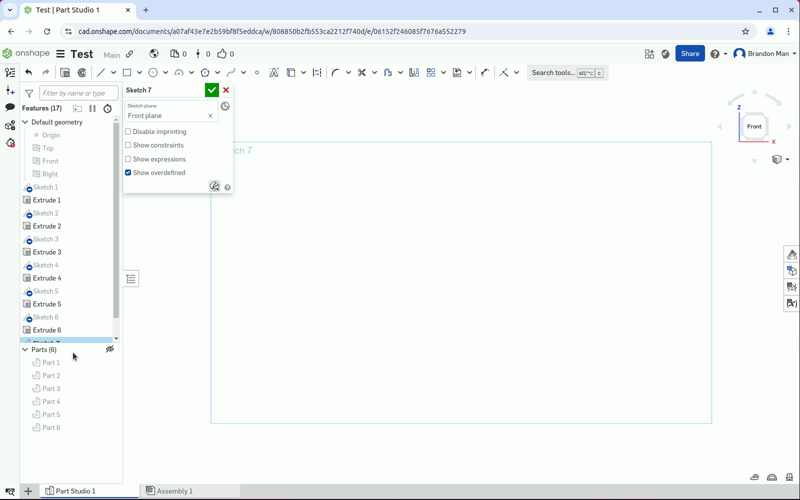
key(l)
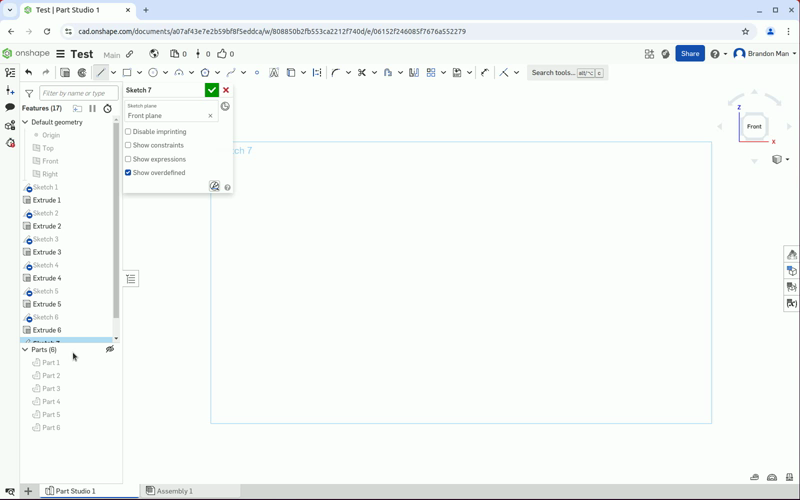
key_down(shift)
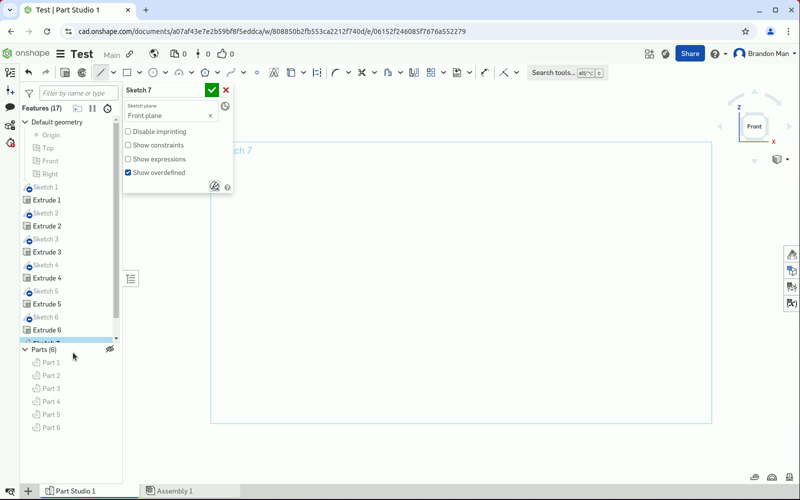
mouse_move(522, 280)
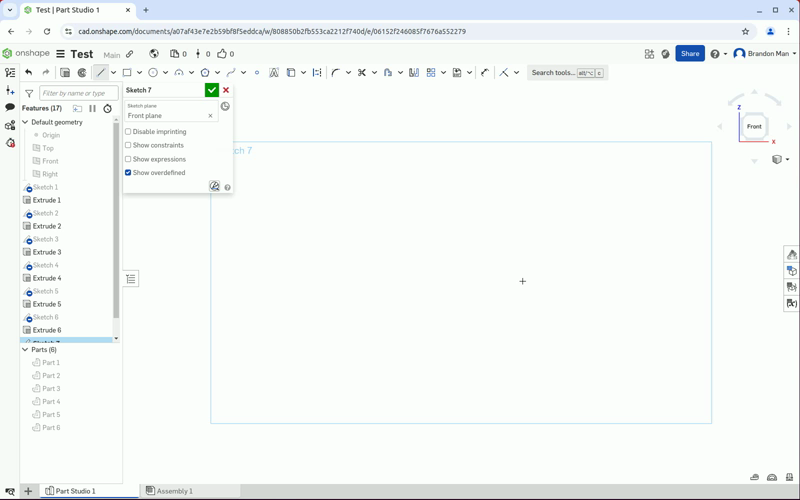
click(522, 280)
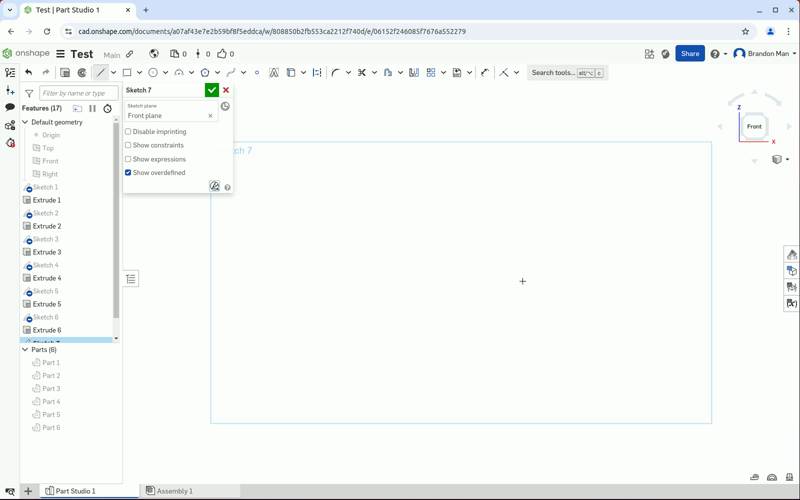
key_up(shift)
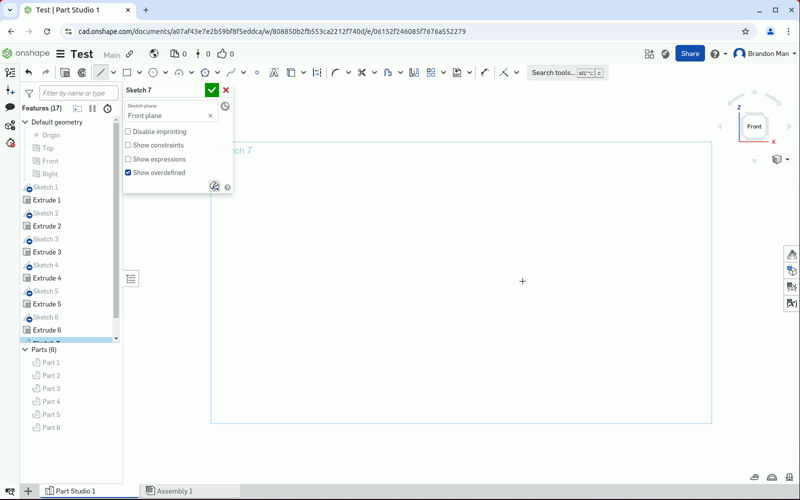
key_down(shift)
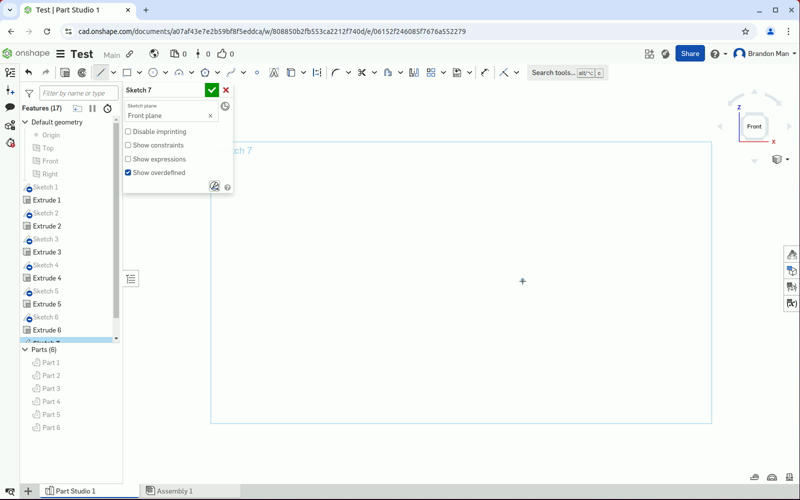
mouse_move(552, 280)
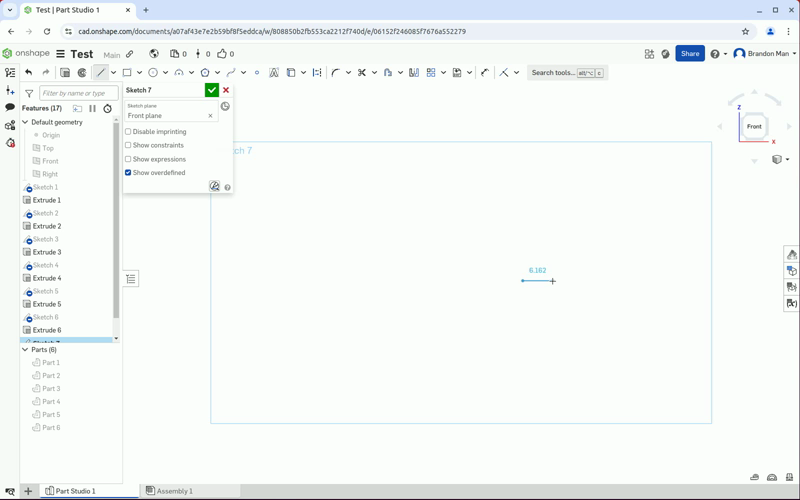
mouse_move(526, 280)
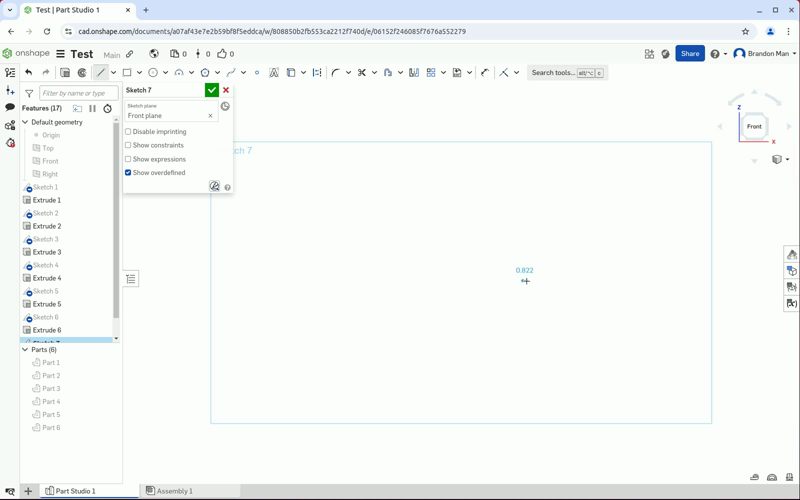
scroll(6)
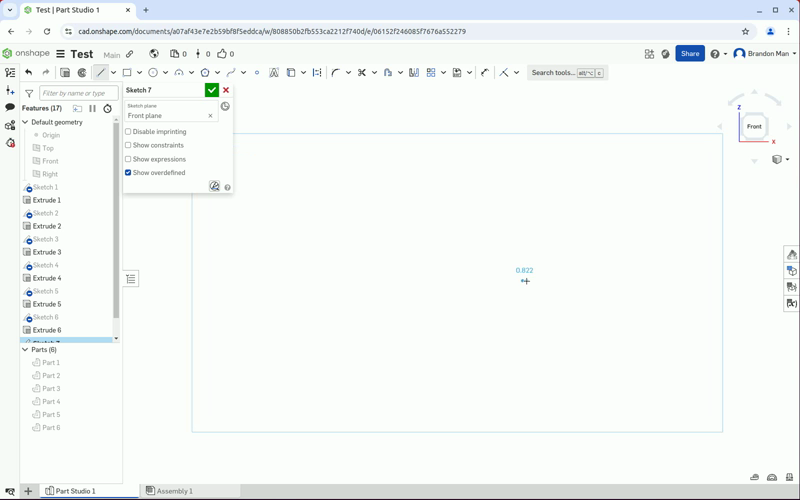
scroll(6)
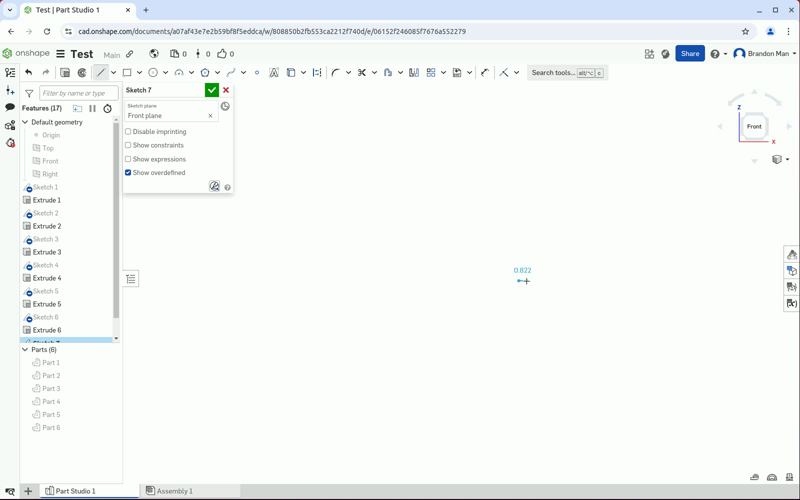
scroll(6)
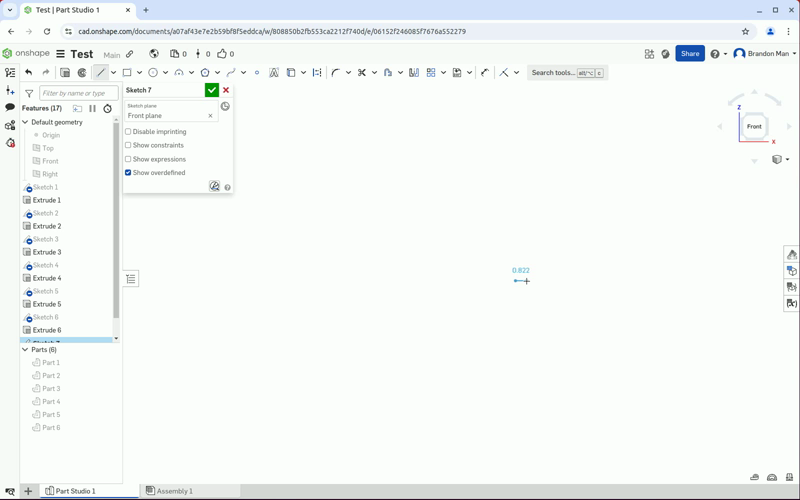
scroll(6)
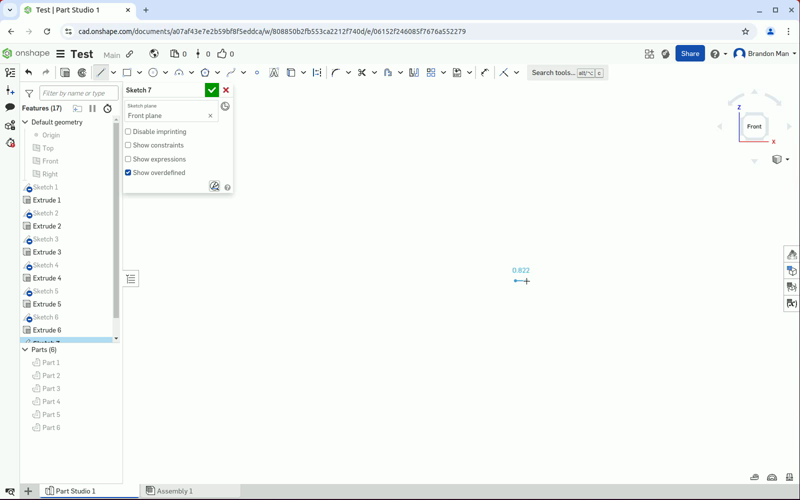
scroll(6)
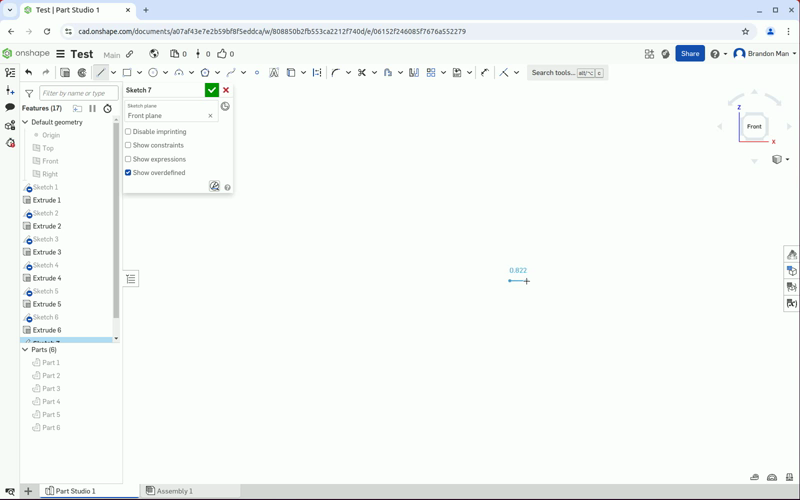
scroll(6)
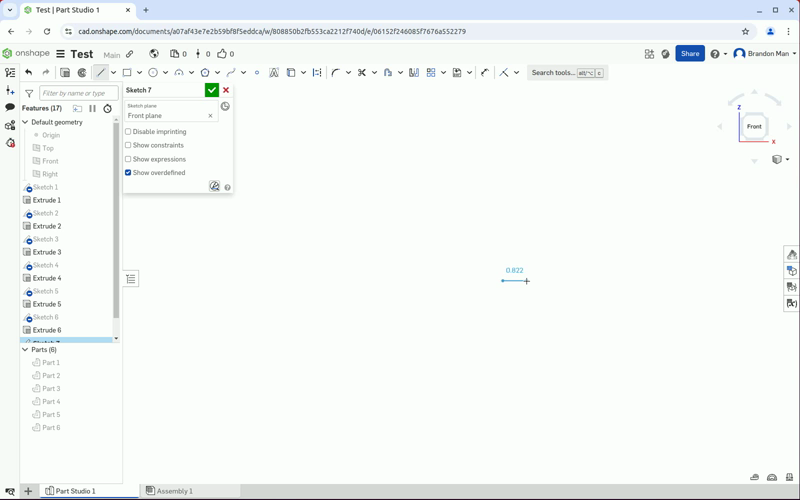
scroll(6)
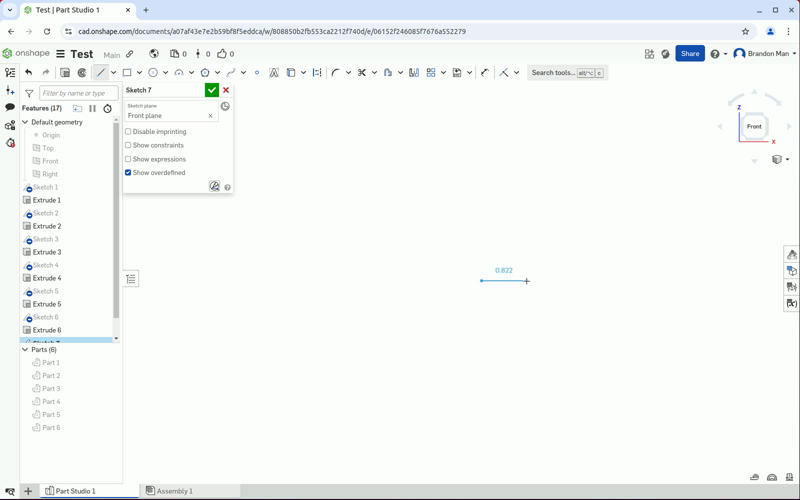
click(526, 280)
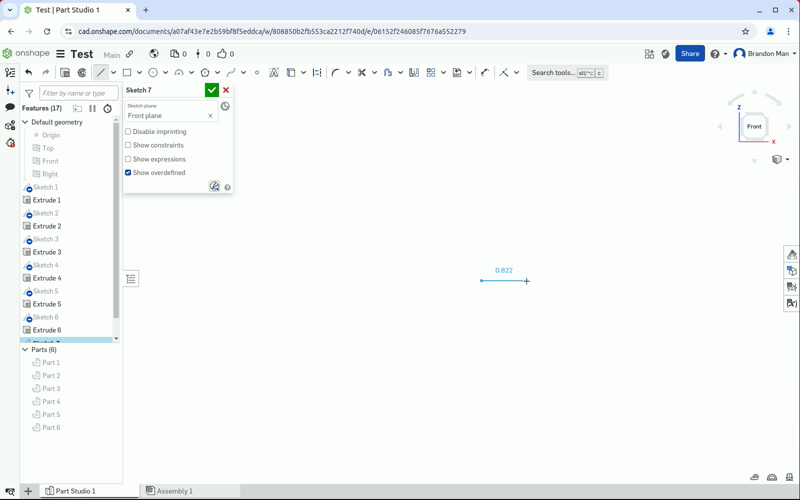
scroll(-6)
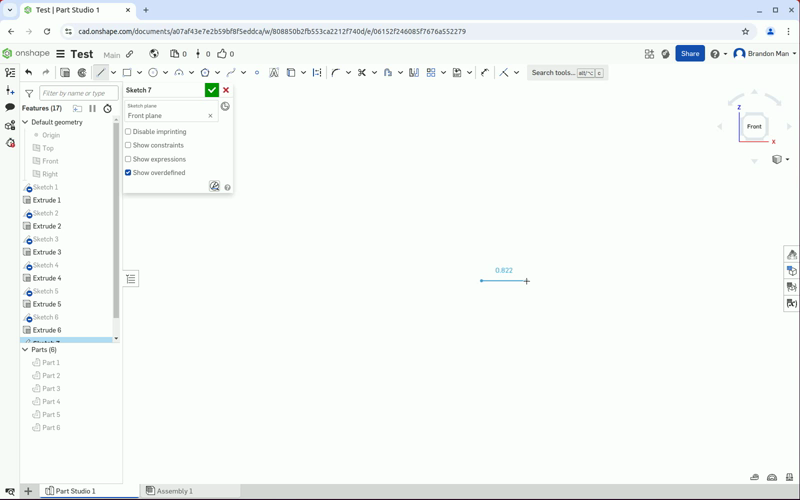
scroll(-6)
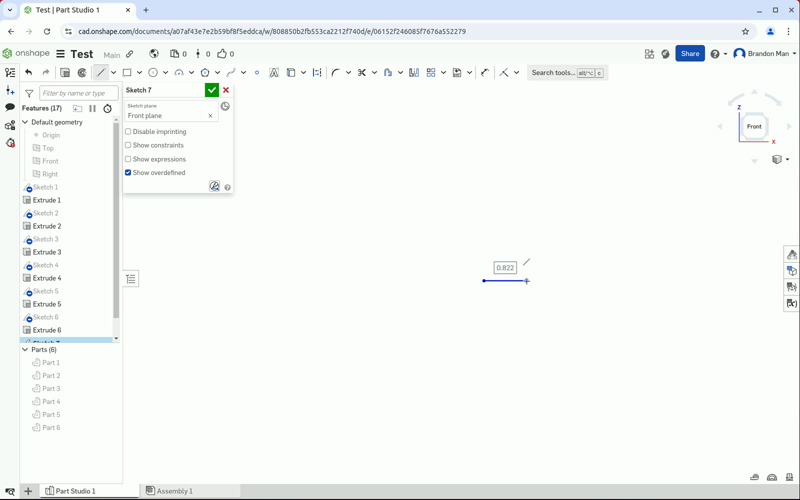
scroll(-6)
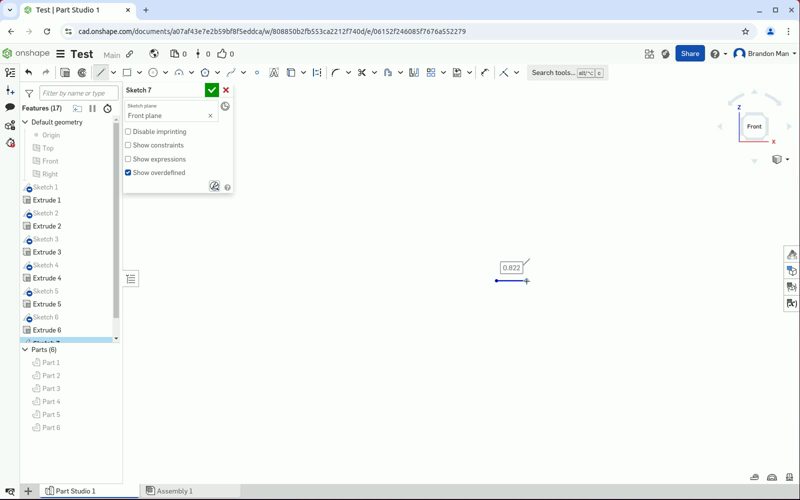
scroll(-6)
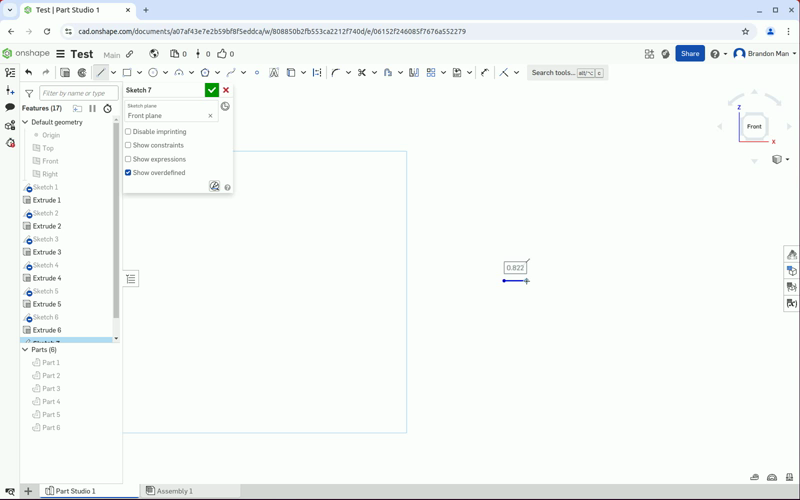
scroll(-6)
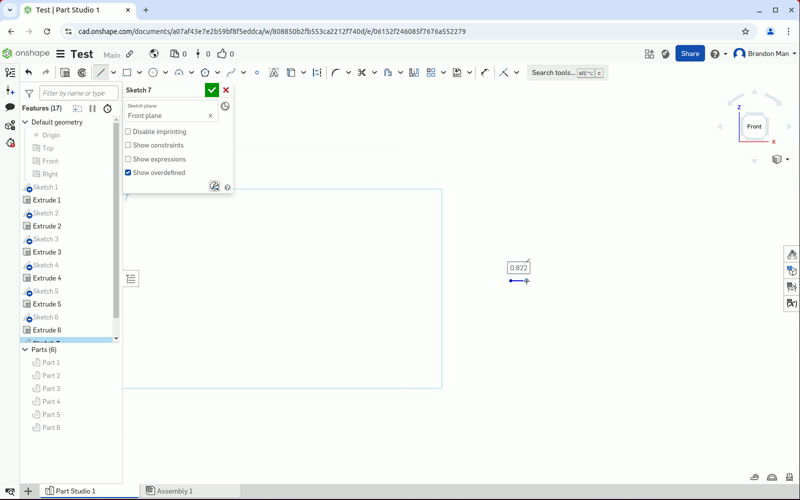
scroll(-6)
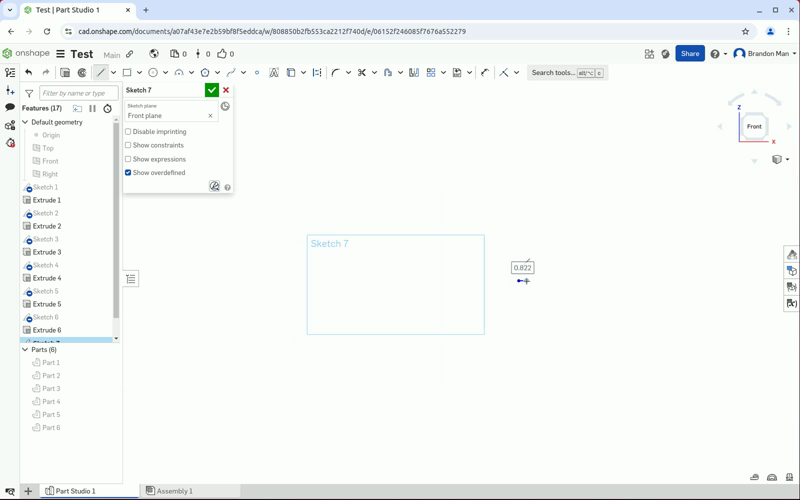
scroll(-6)
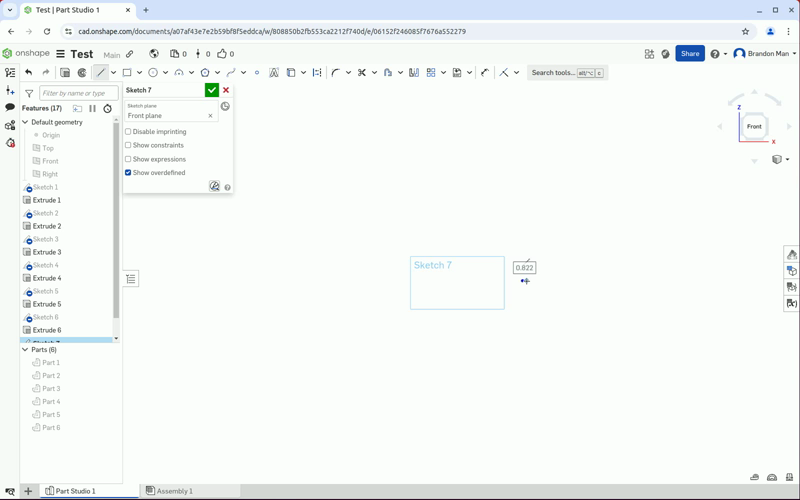
key_up(shift)
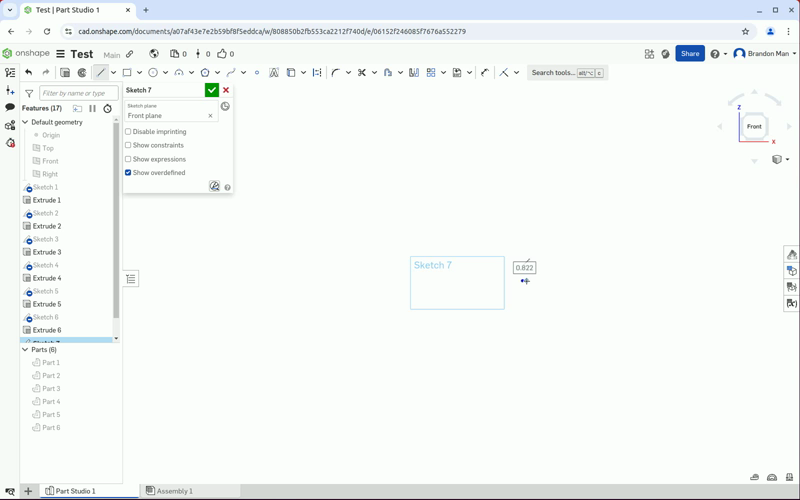
key_down(shift)
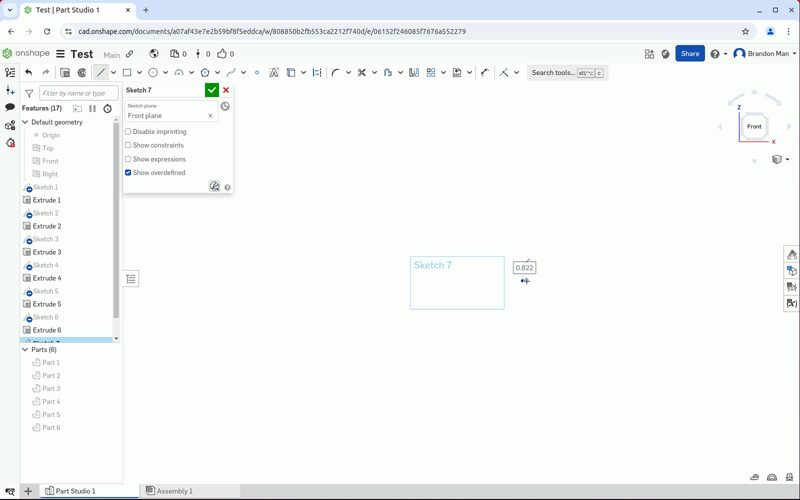
mouse_move(556, 280)
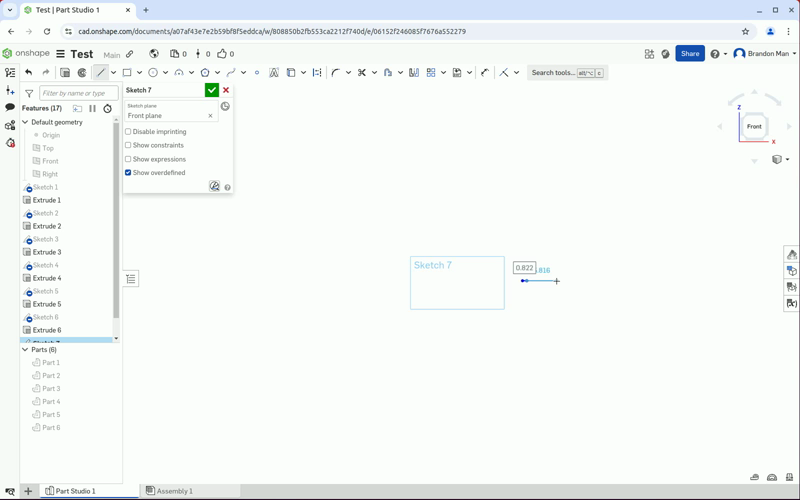
mouse_move(526, 274)
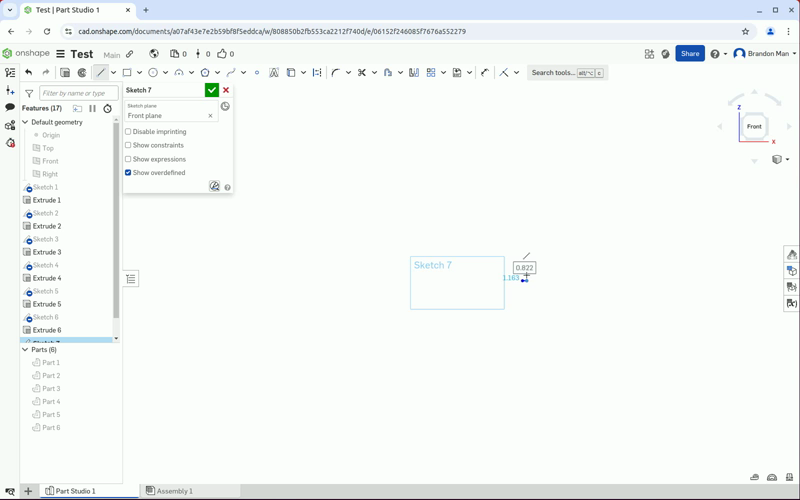
scroll(6)
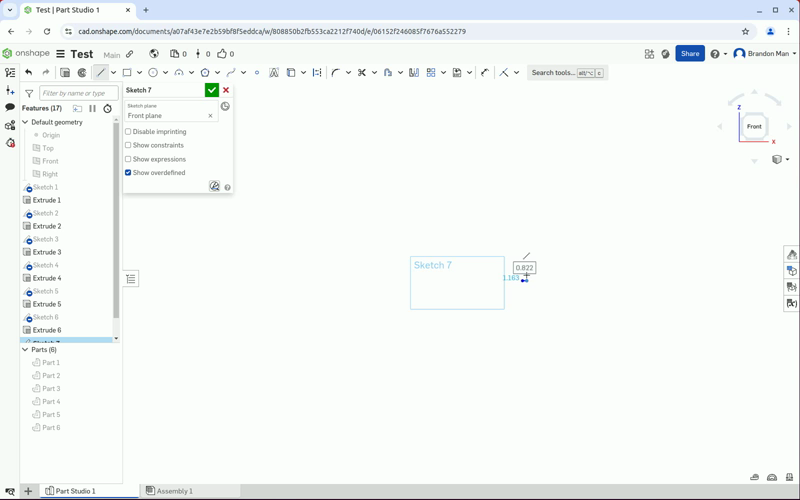
scroll(6)
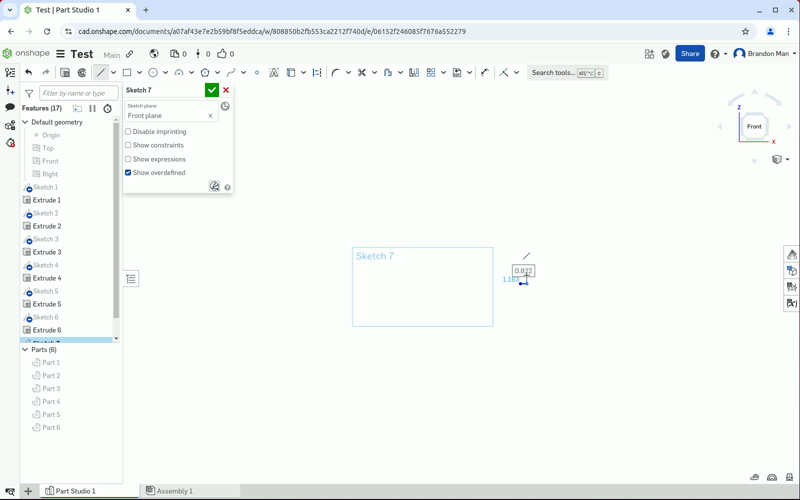
scroll(6)
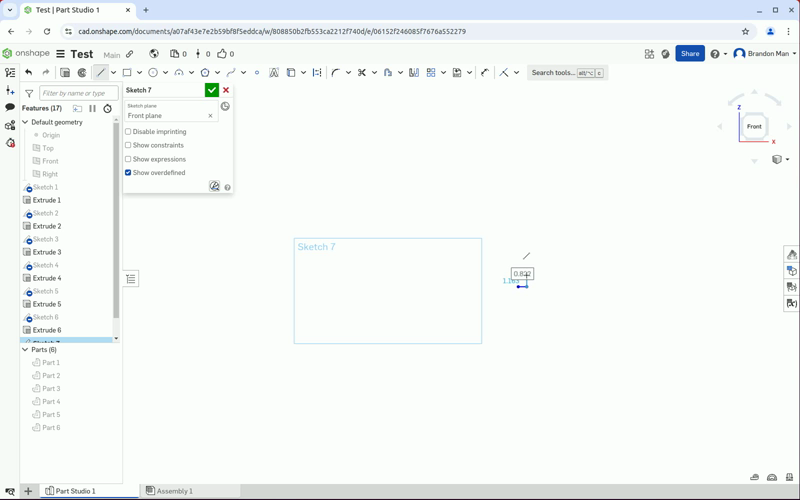
scroll(6)
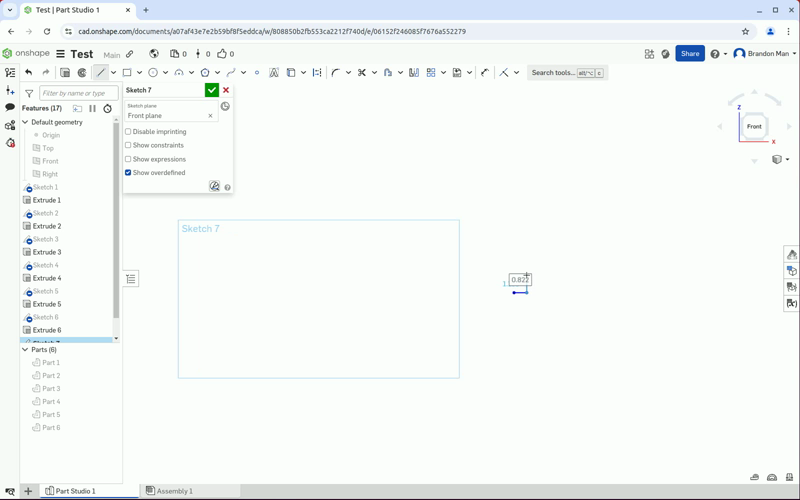
scroll(6)
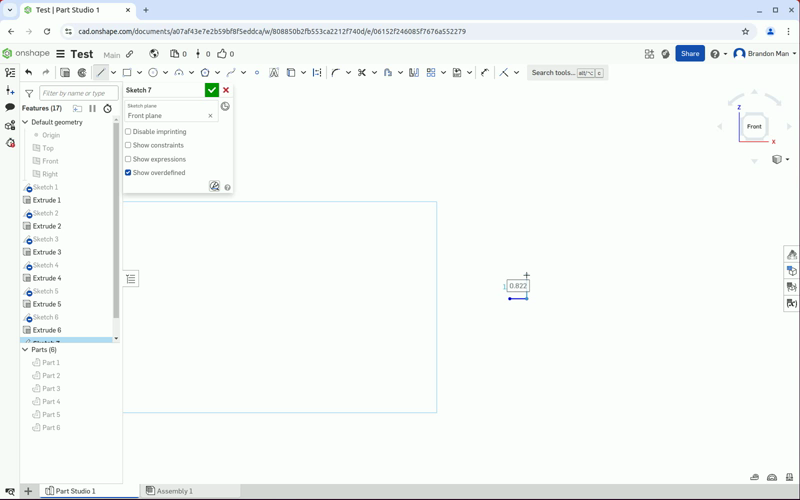
scroll(6)
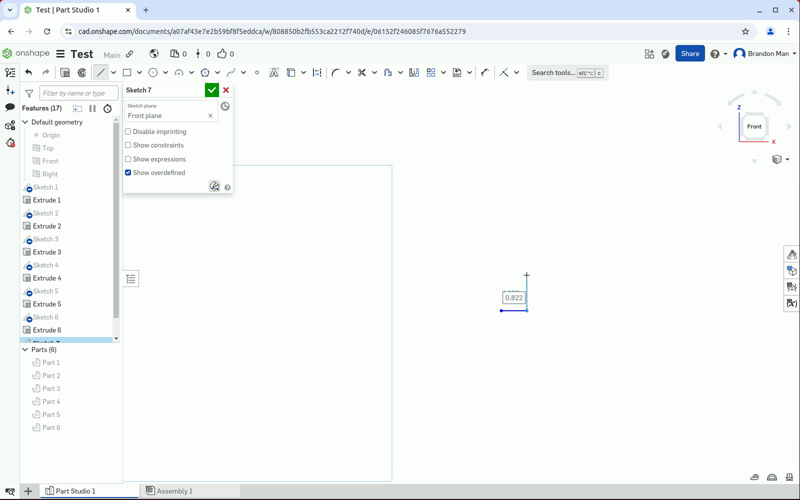
scroll(6)
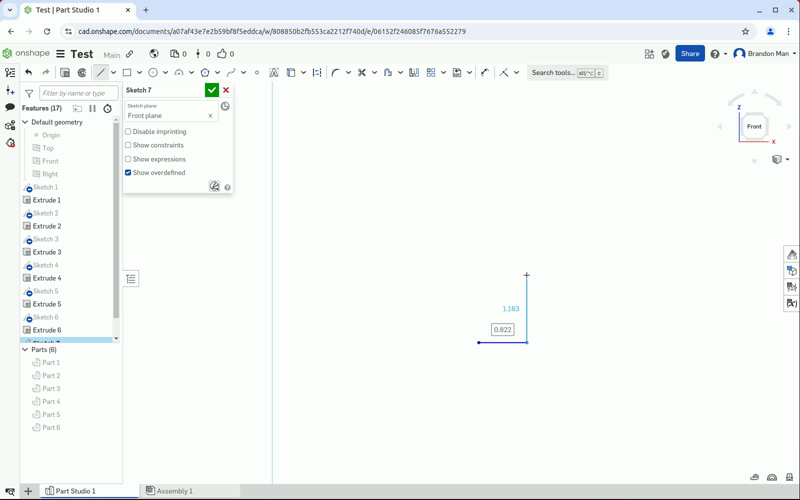
click(526, 274)
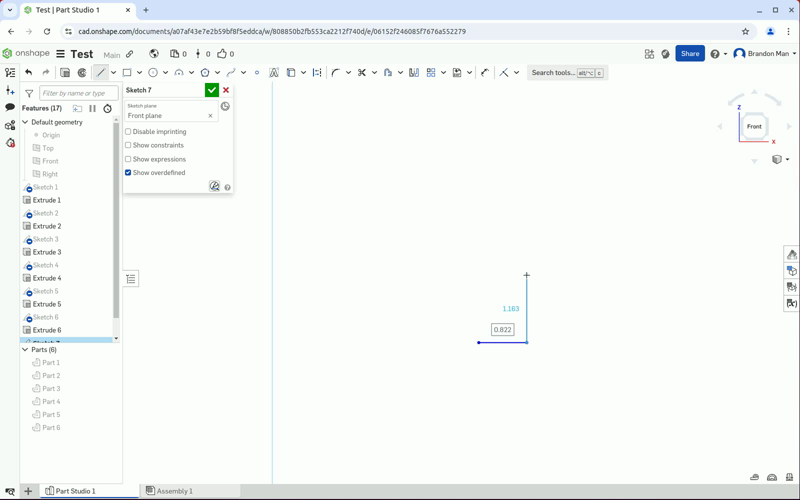
scroll(-6)
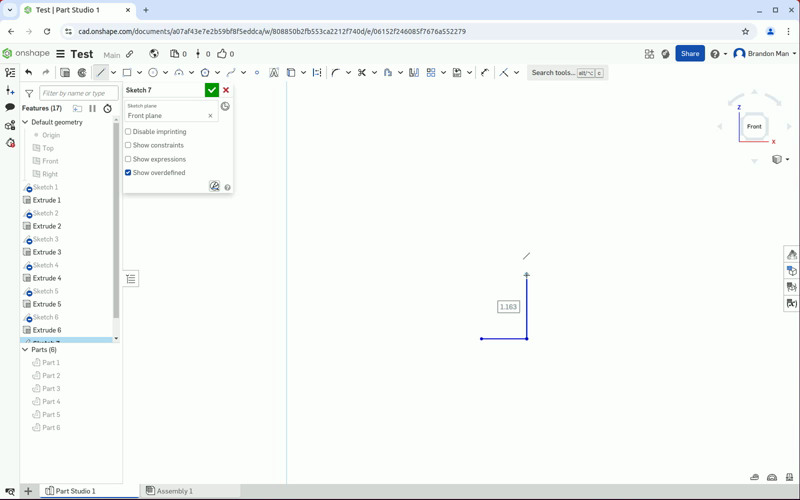
scroll(-6)
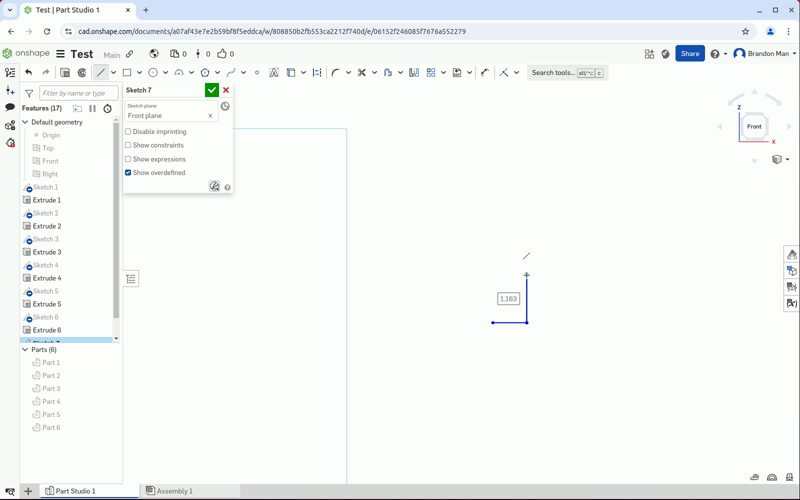
scroll(-6)
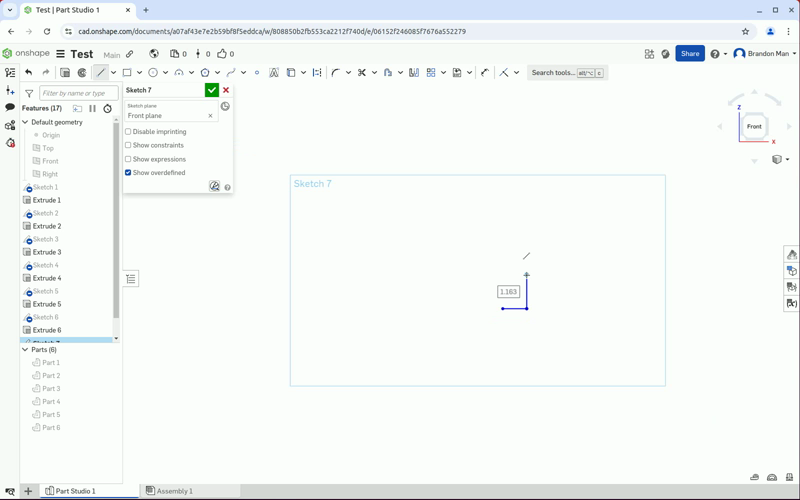
scroll(-6)
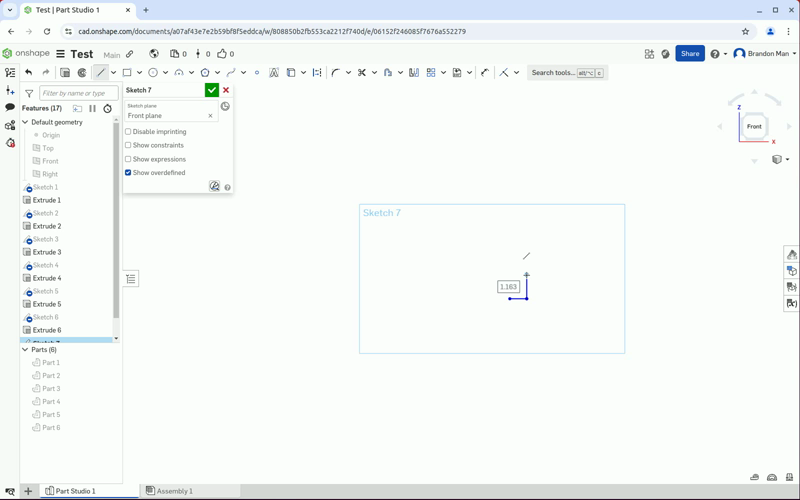
scroll(-6)
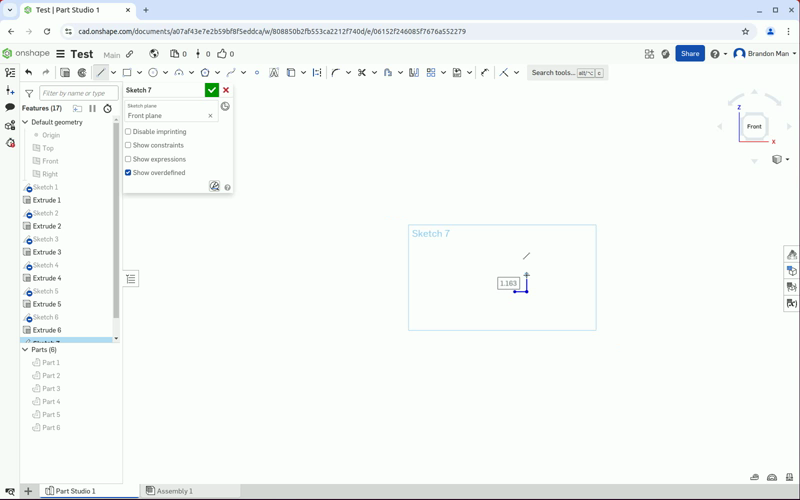
scroll(-6)
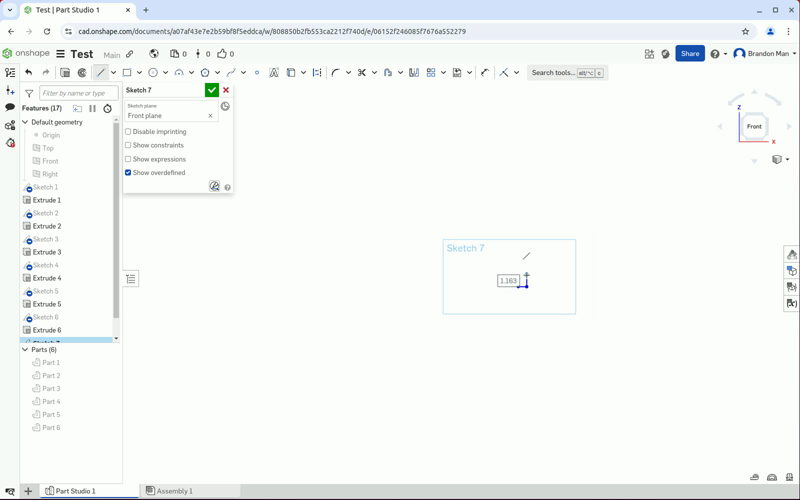
scroll(-6)
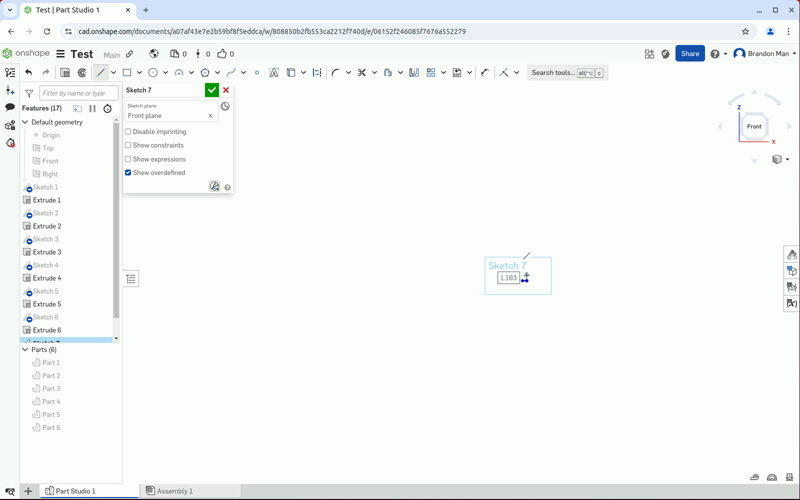
key_up(shift)
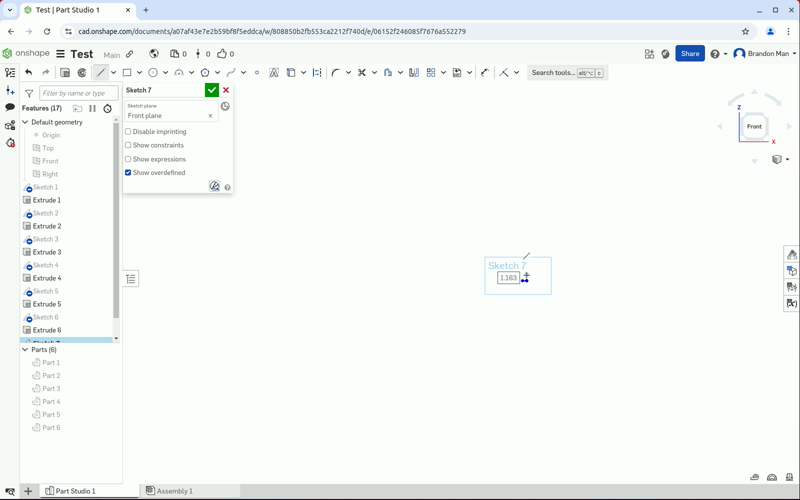
key_down(shift)
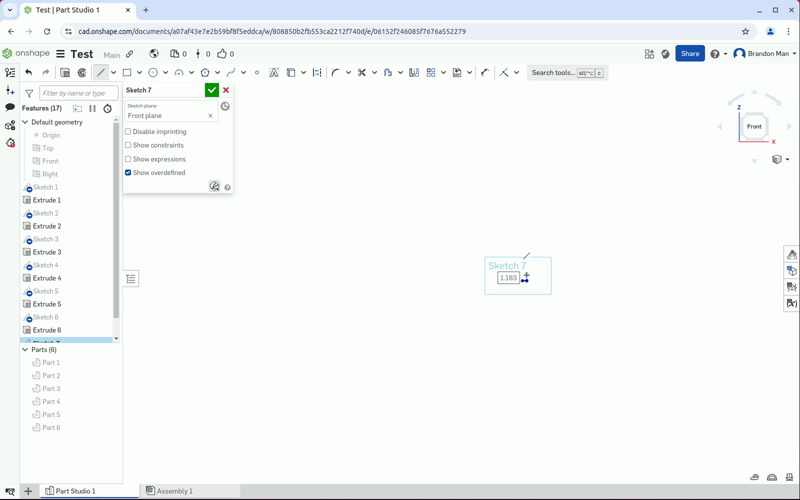
mouse_move(556, 274)
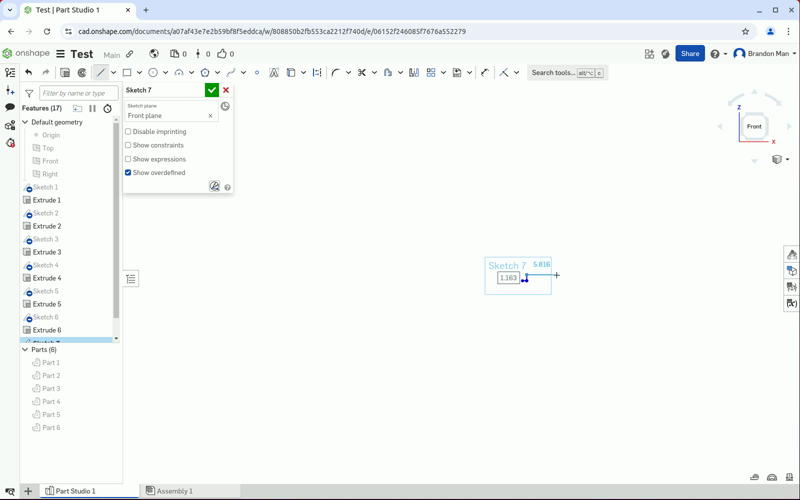
mouse_move(522, 274)
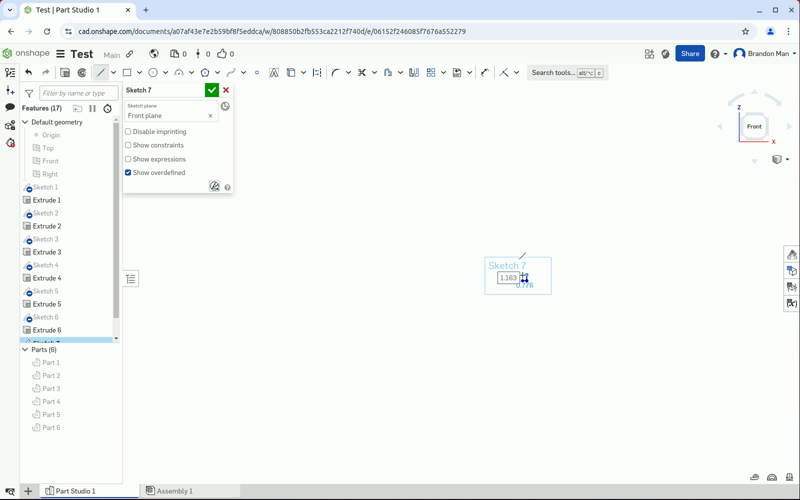
scroll(6)
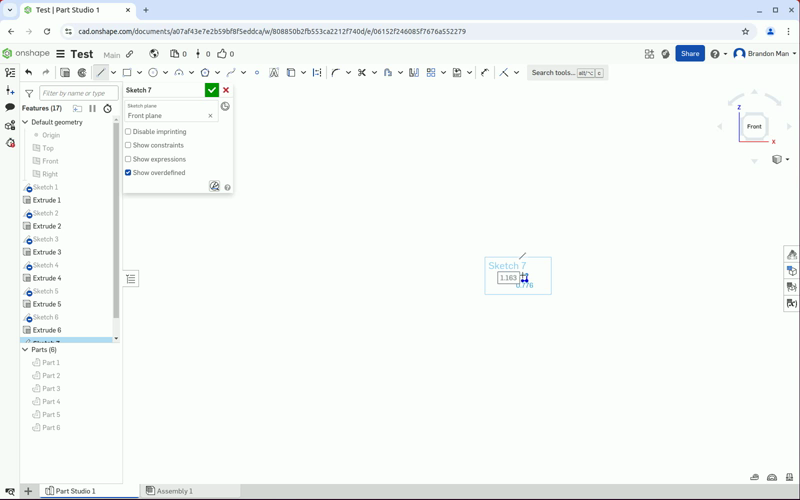
scroll(6)
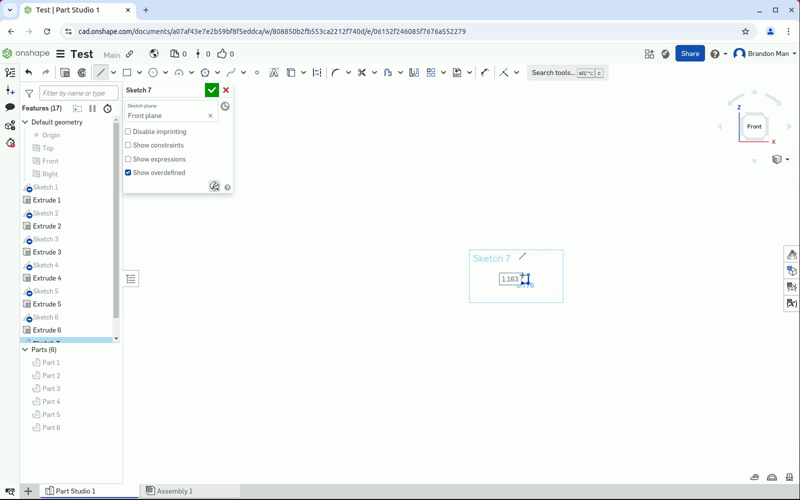
scroll(6)
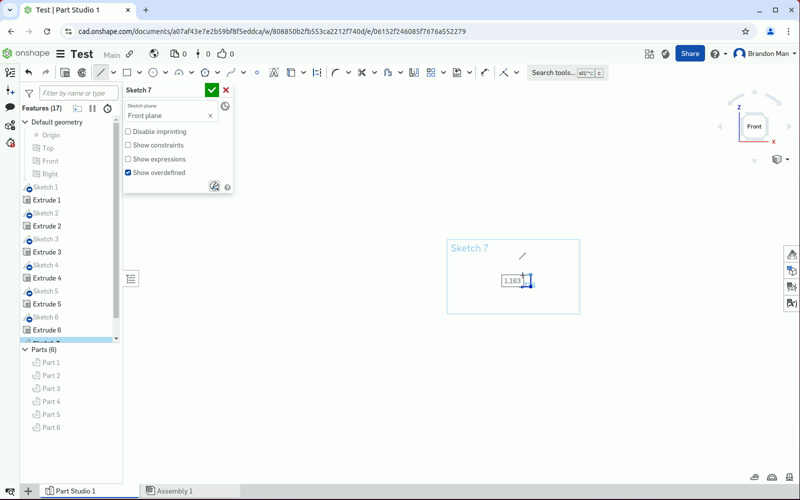
scroll(6)
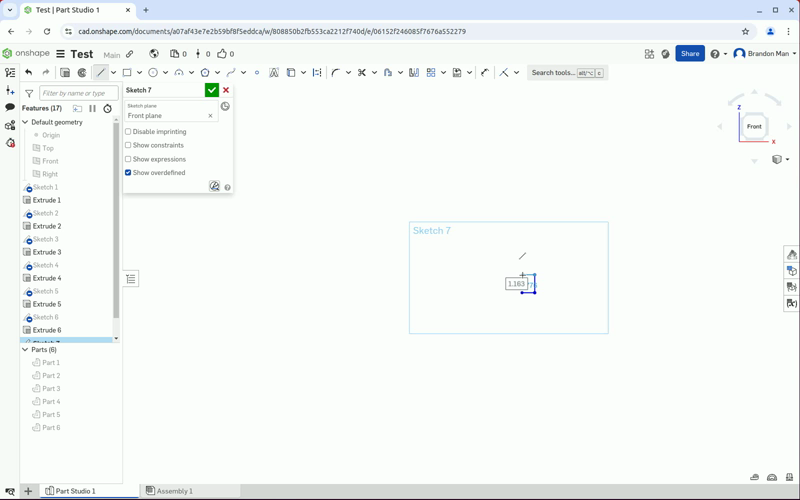
scroll(6)
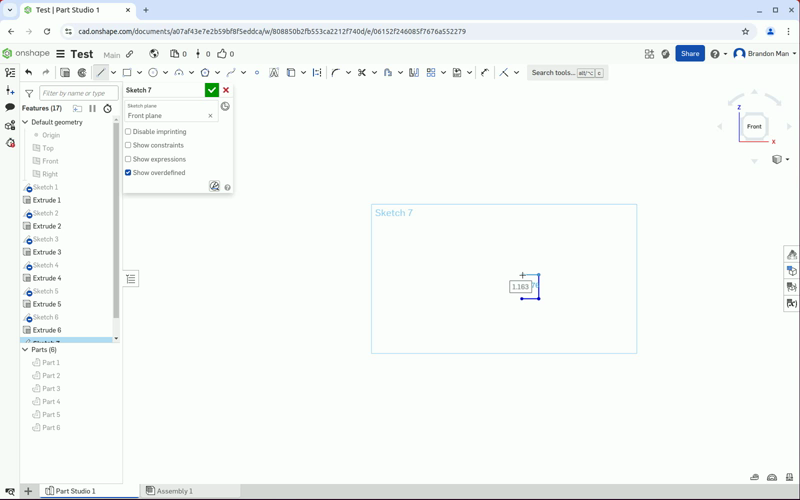
scroll(6)
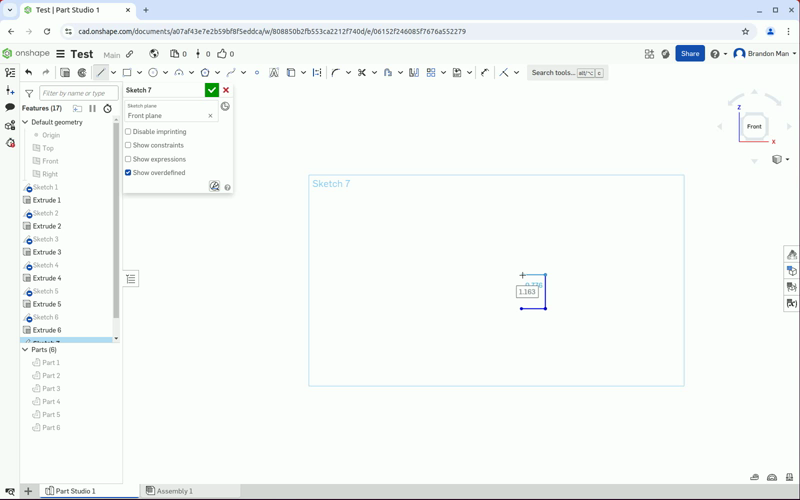
scroll(6)
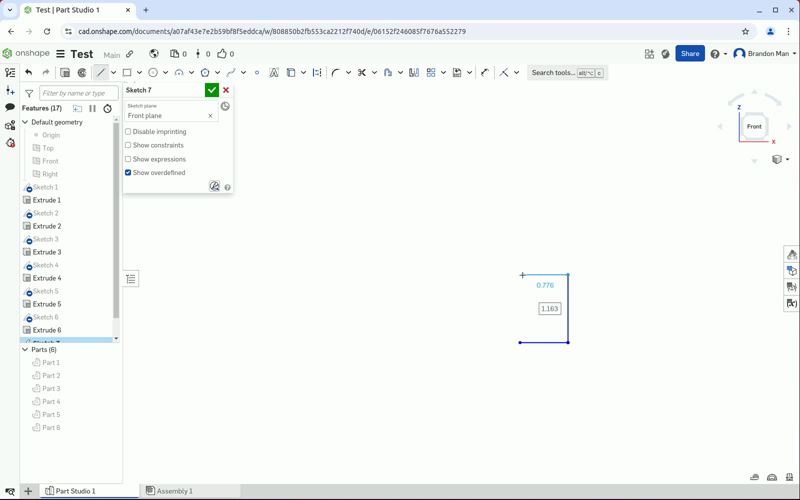
click(522, 274)
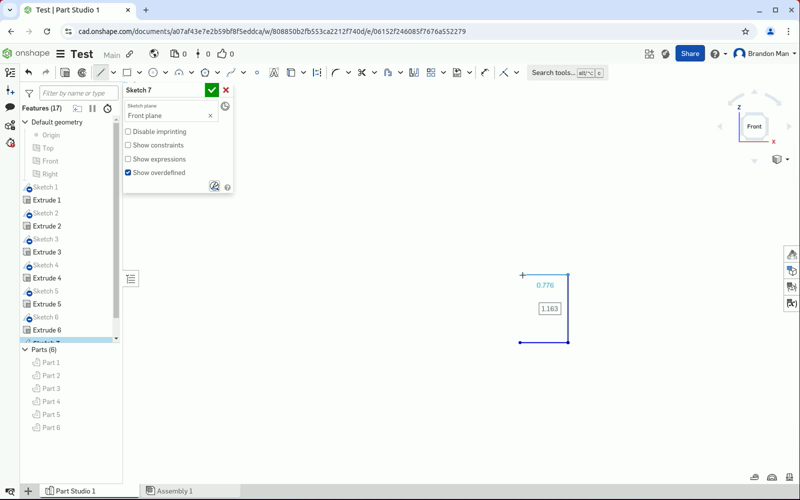
scroll(-6)
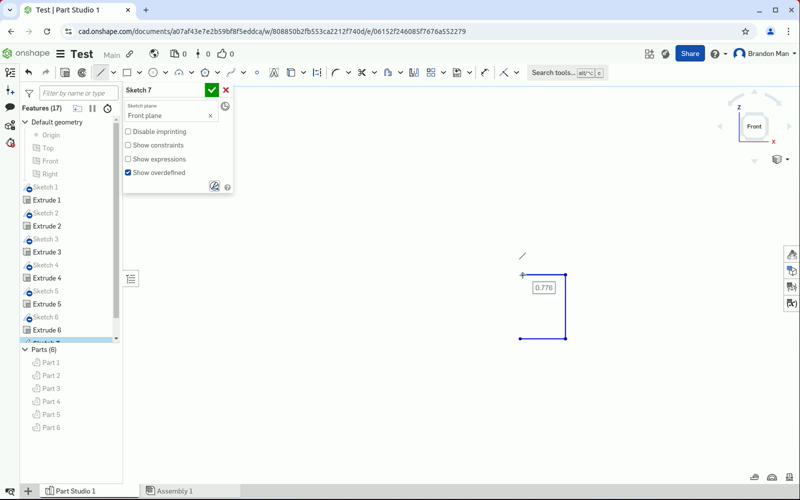
scroll(-6)
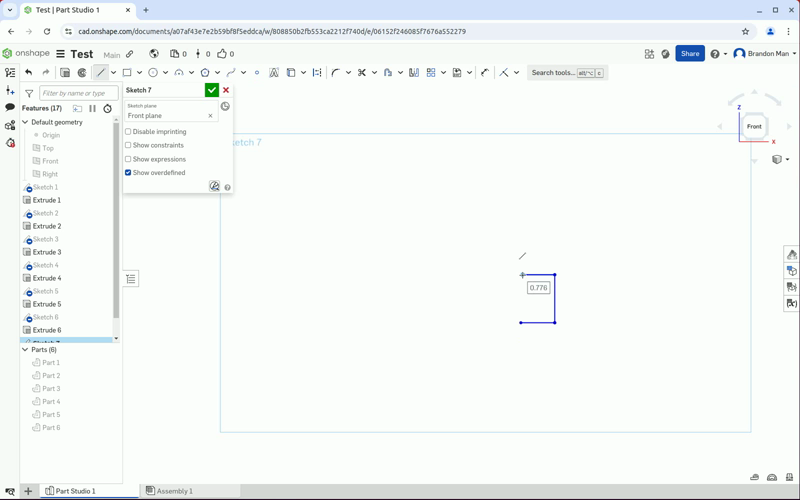
scroll(-6)
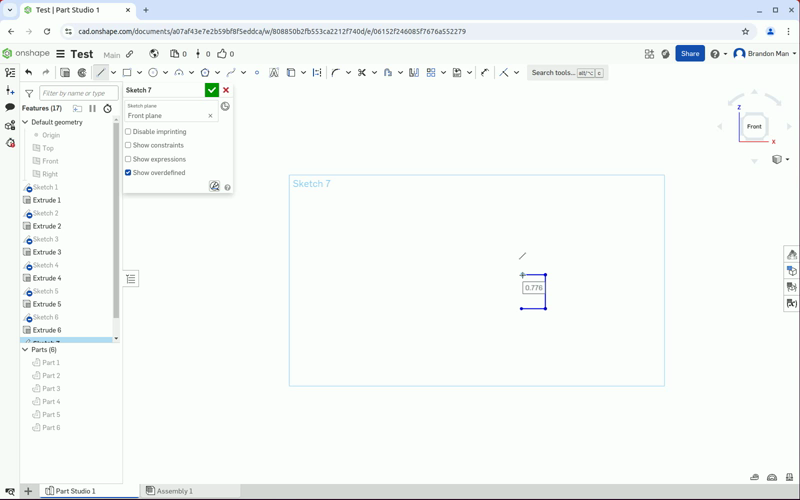
scroll(-6)
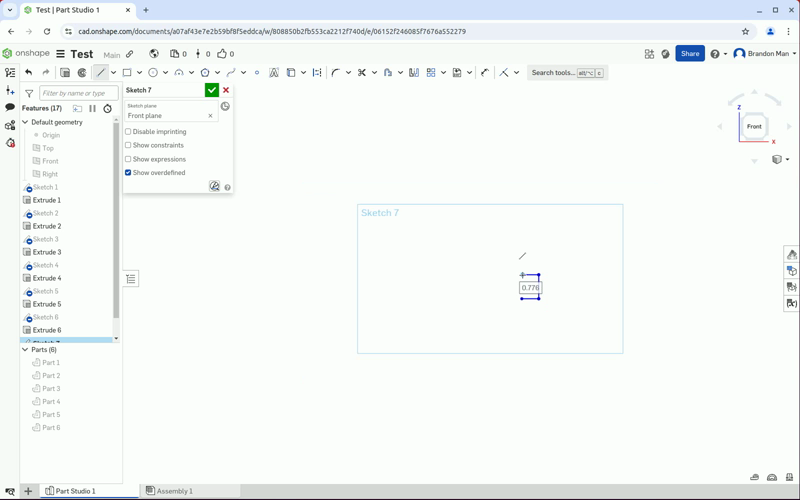
scroll(-6)
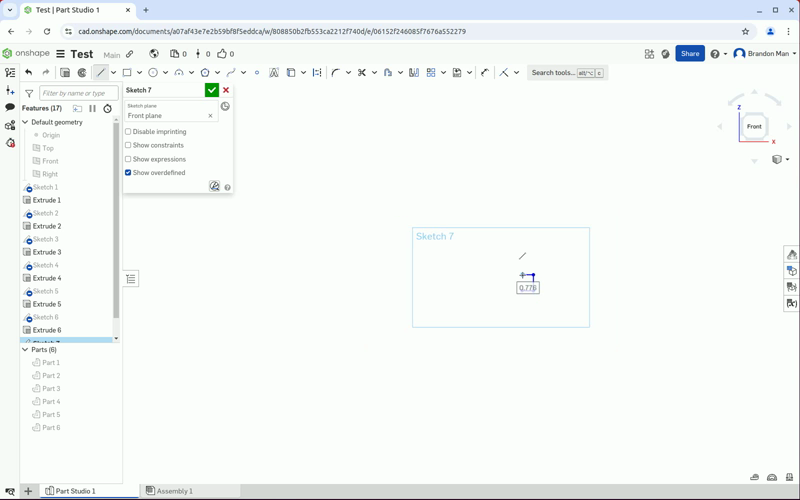
scroll(-6)
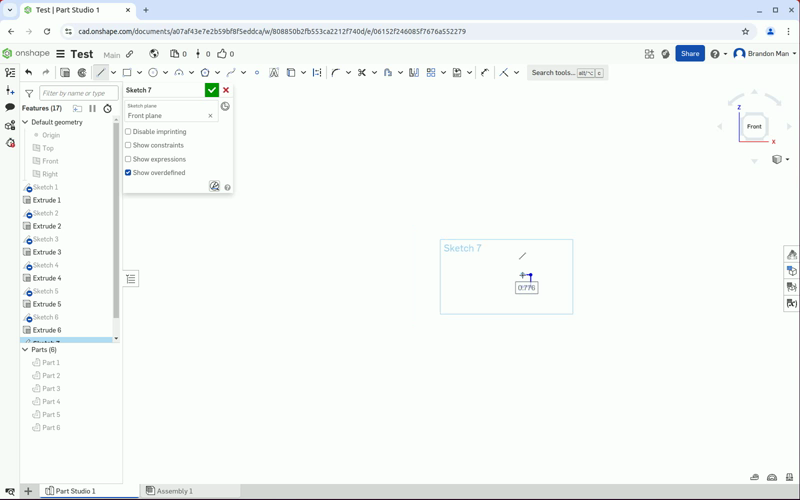
scroll(-6)
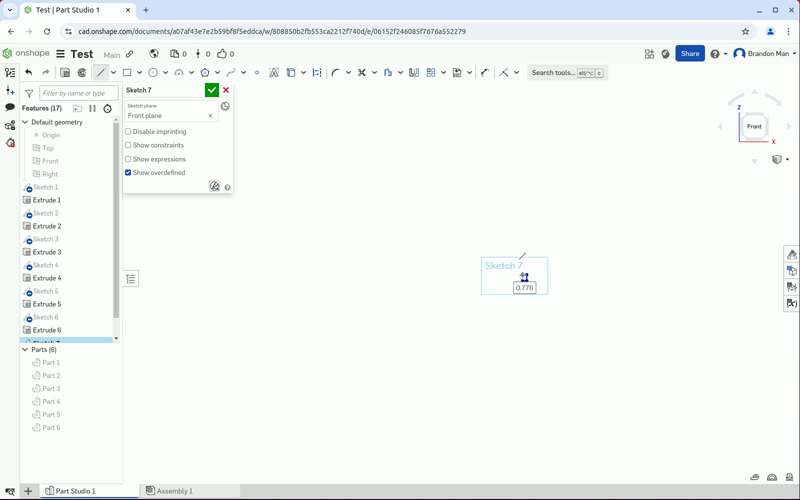
key_up(shift)
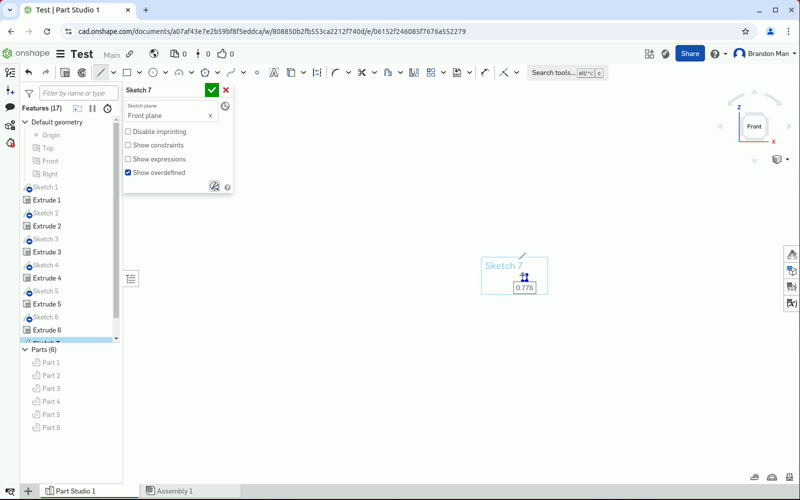
mouse_move(552, 274)
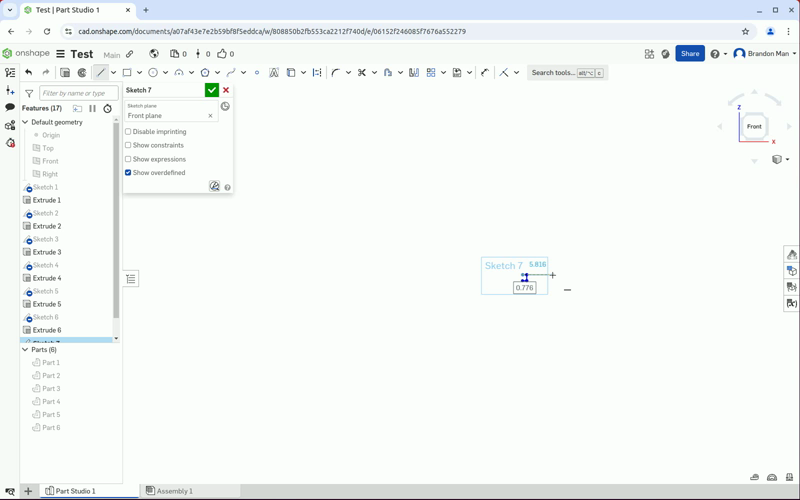
key_down(shift)
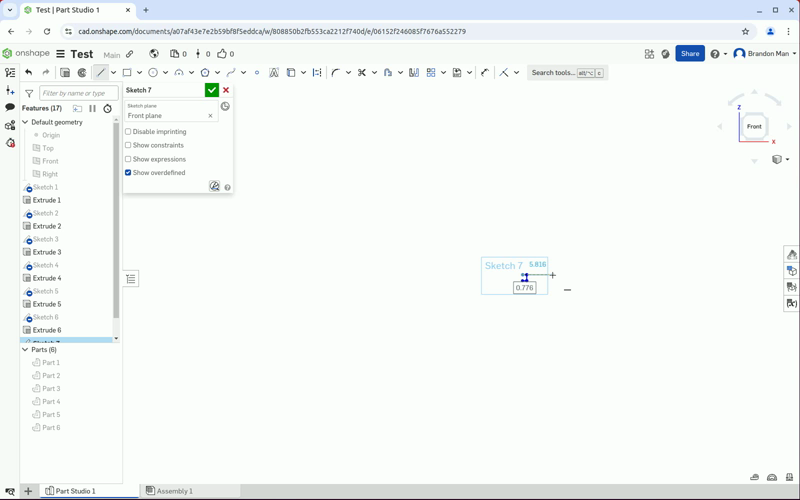
mouse_move(522, 280)
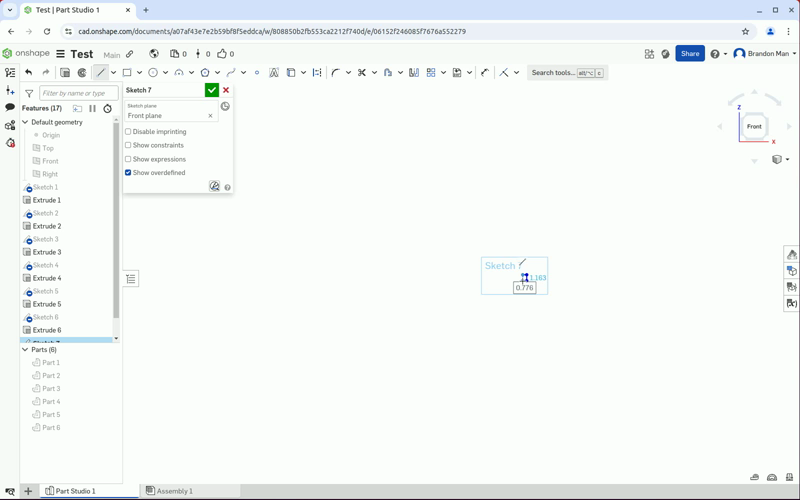
scroll(6)
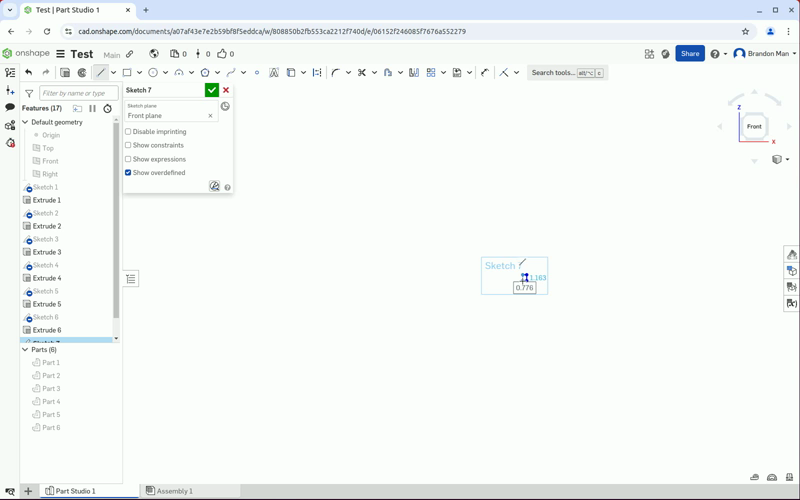
scroll(6)
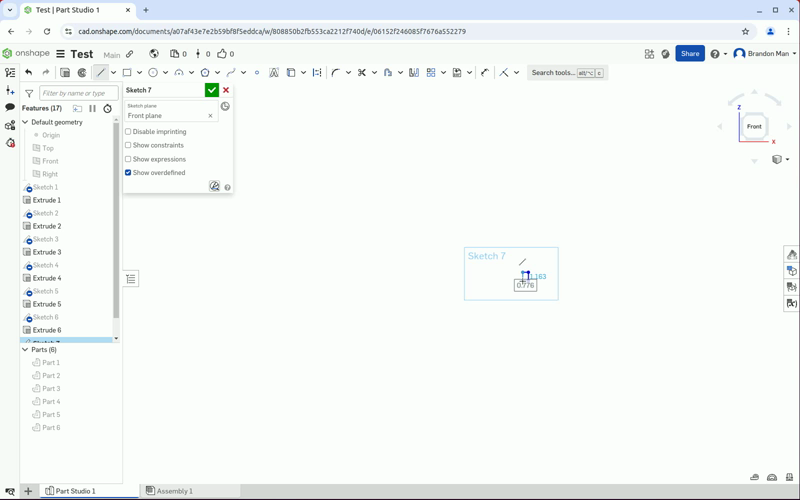
scroll(6)
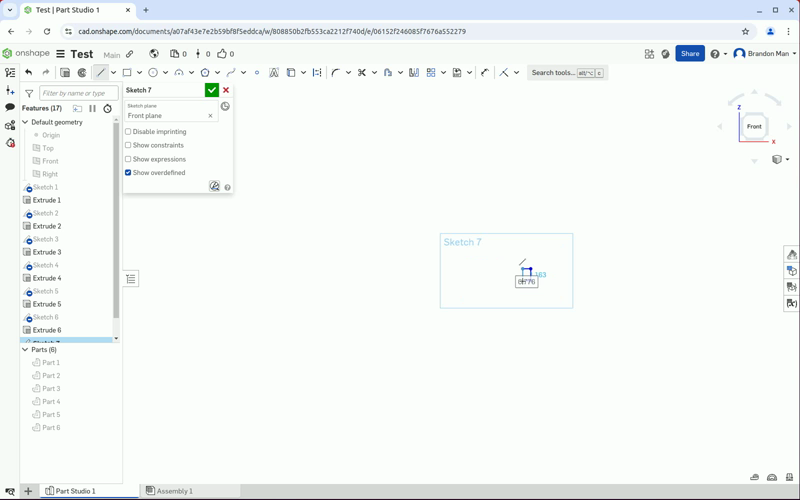
scroll(6)
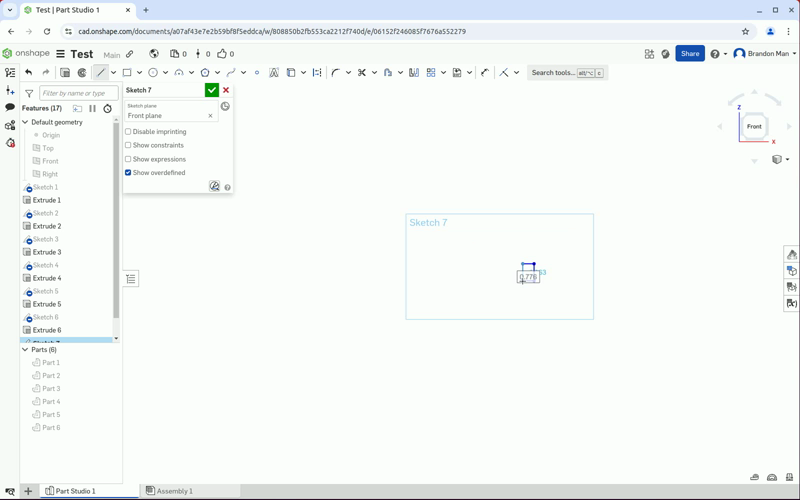
scroll(6)
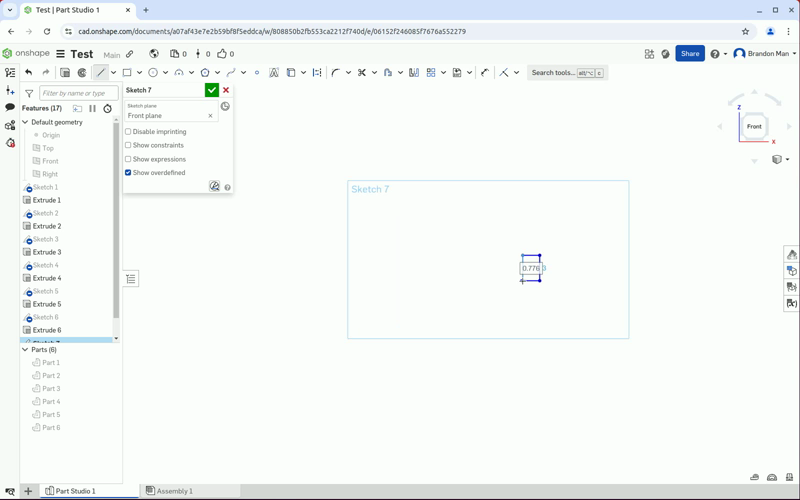
scroll(6)
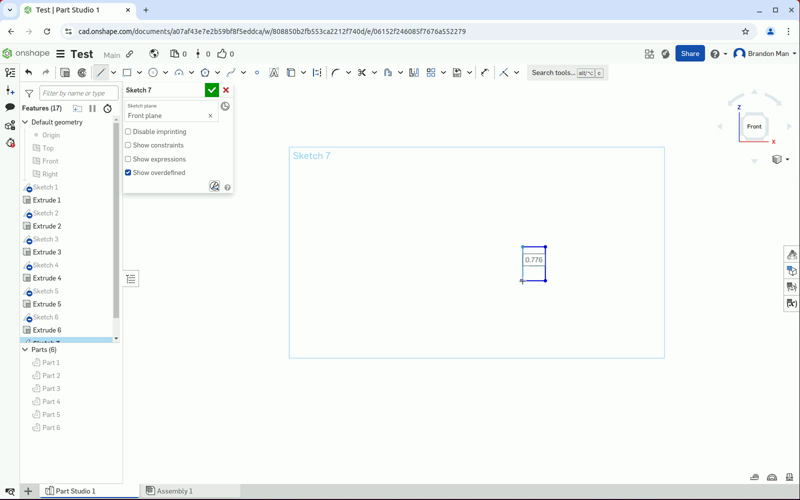
scroll(6)
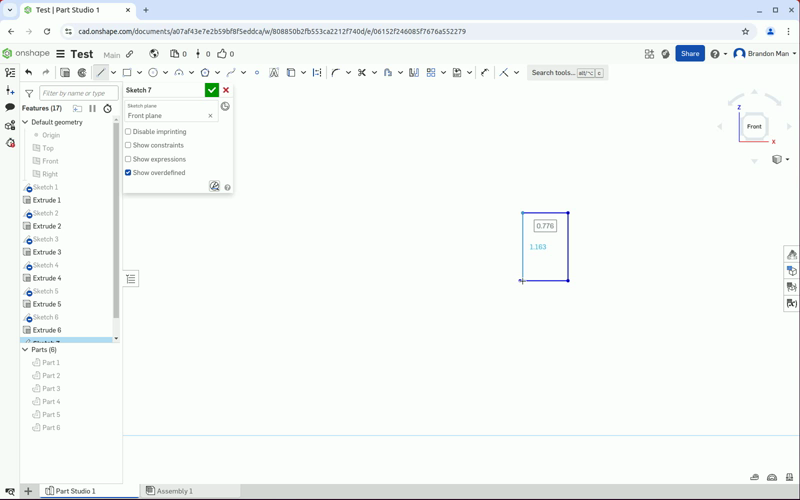
key_up(shift)
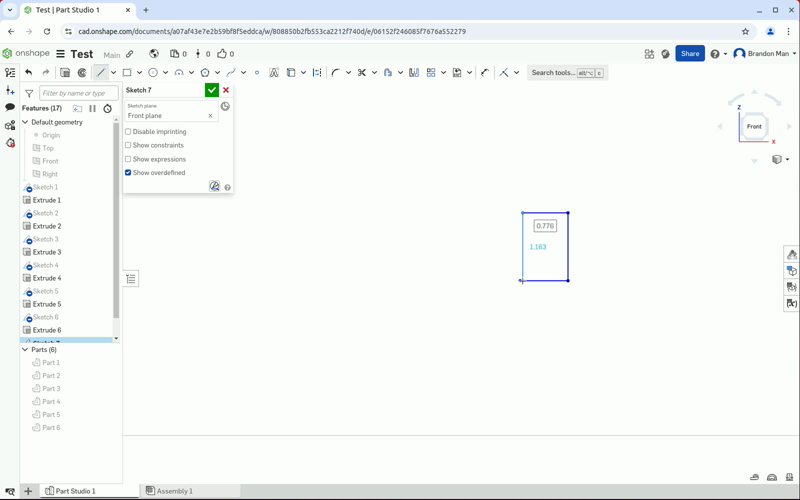
click(522, 280)
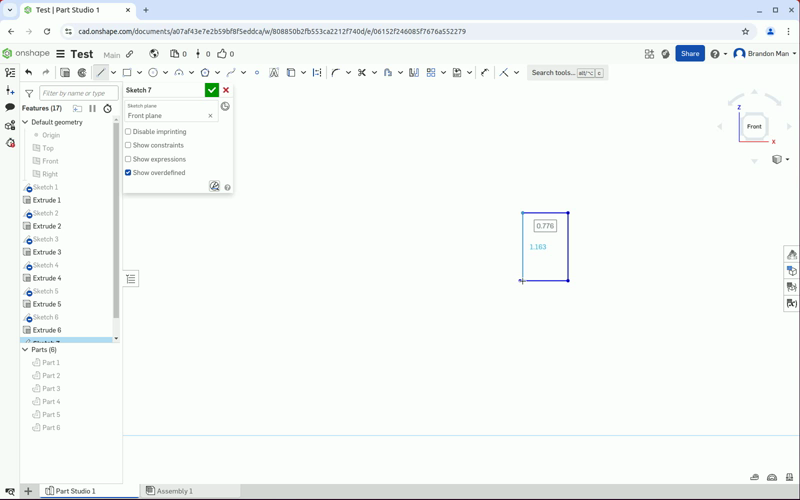
scroll(-6)
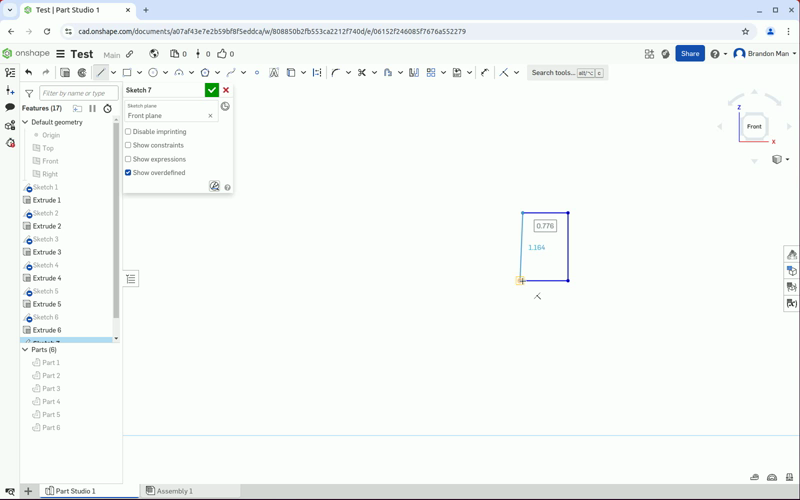
scroll(-6)
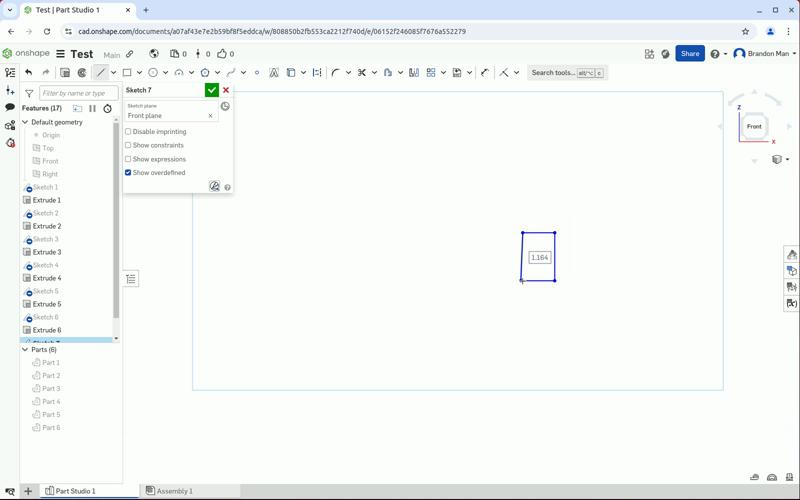
scroll(-6)
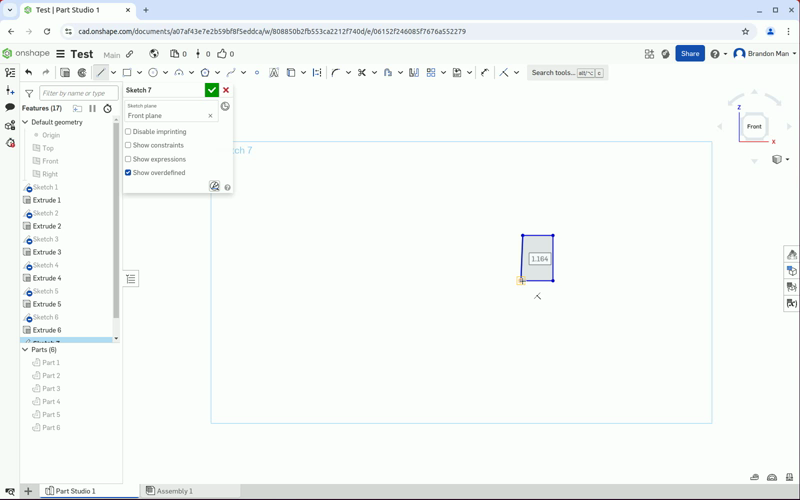
scroll(-6)
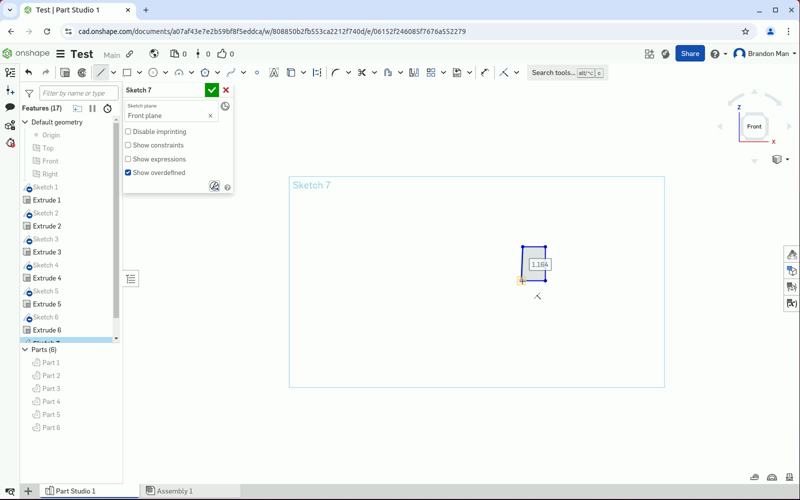
scroll(-6)
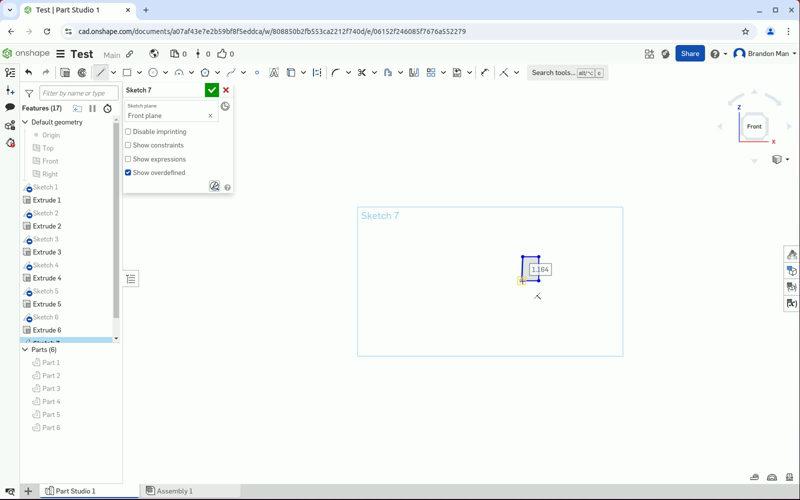
scroll(-6)
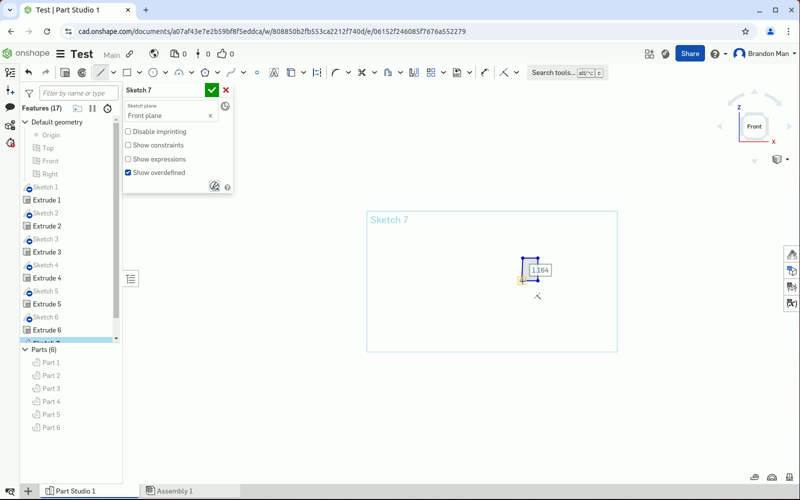
scroll(-6)
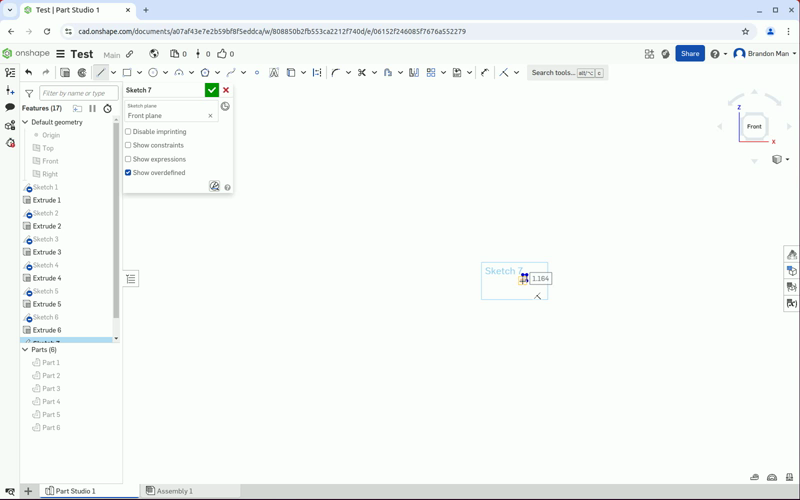
key(esc)
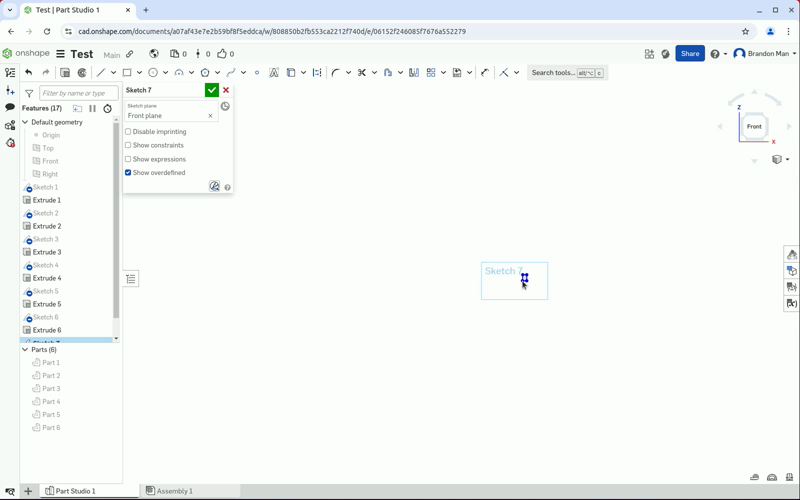
mouse_move(526, 276)
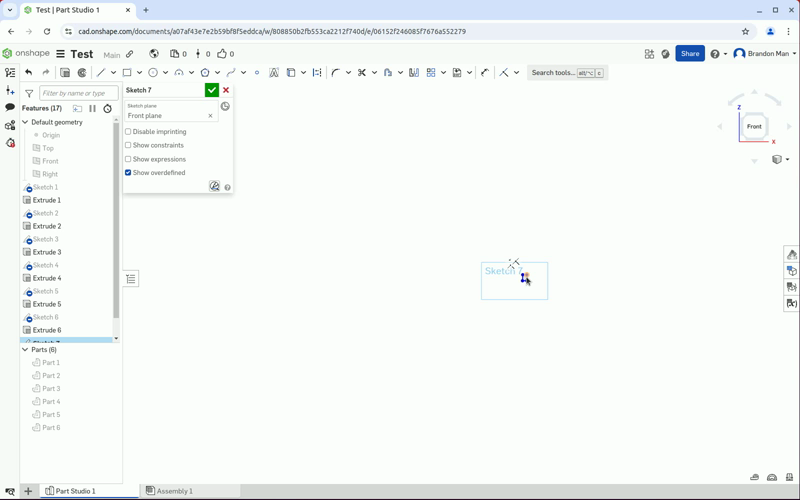
scroll(6)
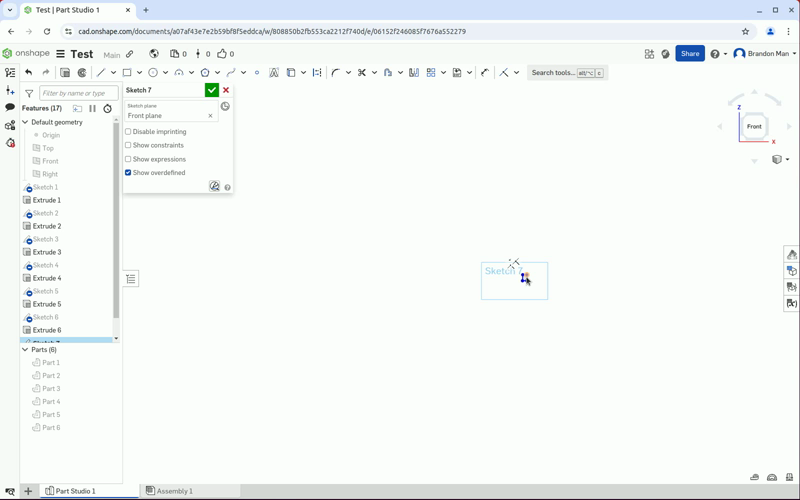
scroll(6)
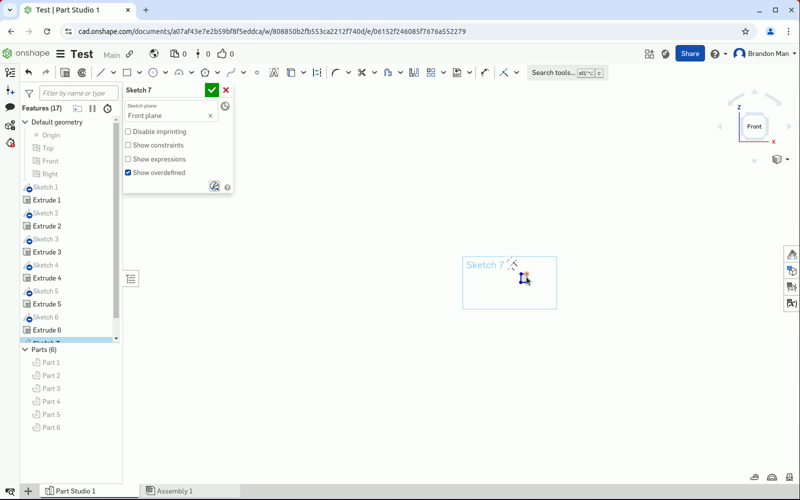
scroll(6)
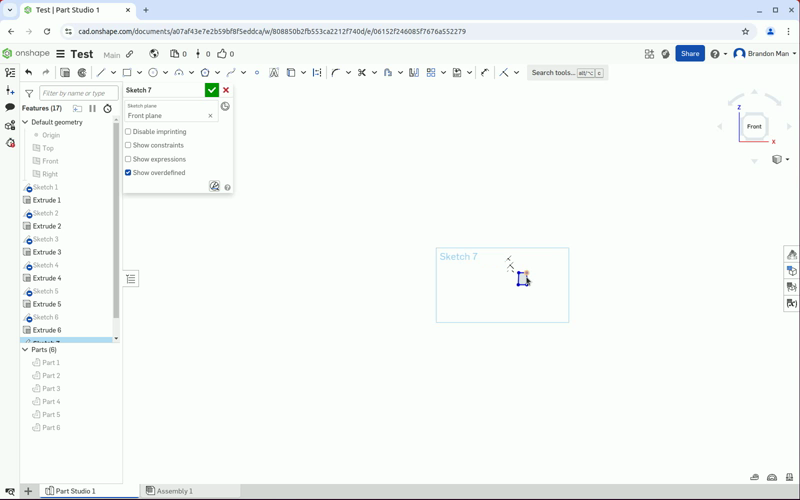
scroll(6)
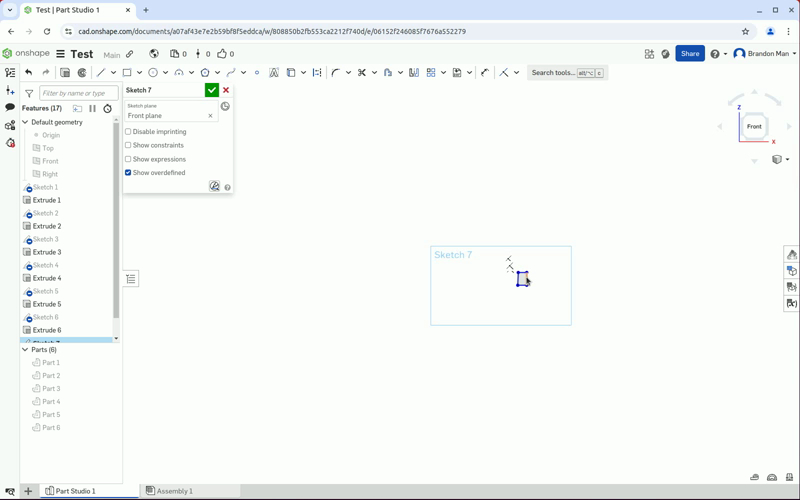
scroll(6)
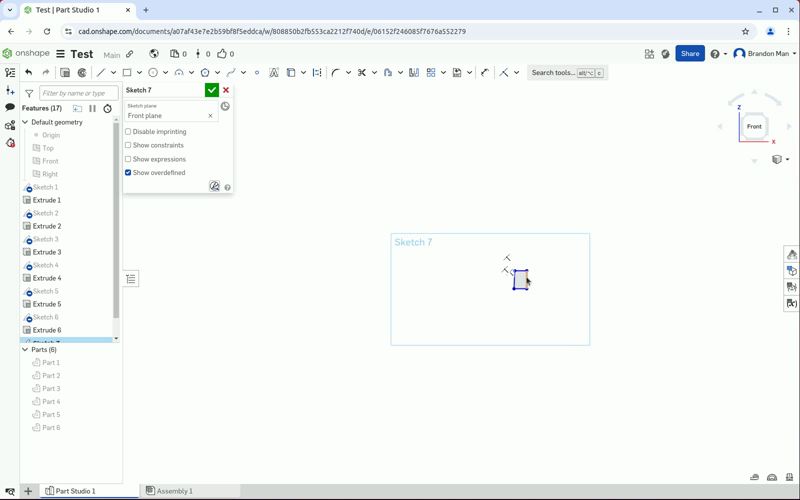
scroll(6)
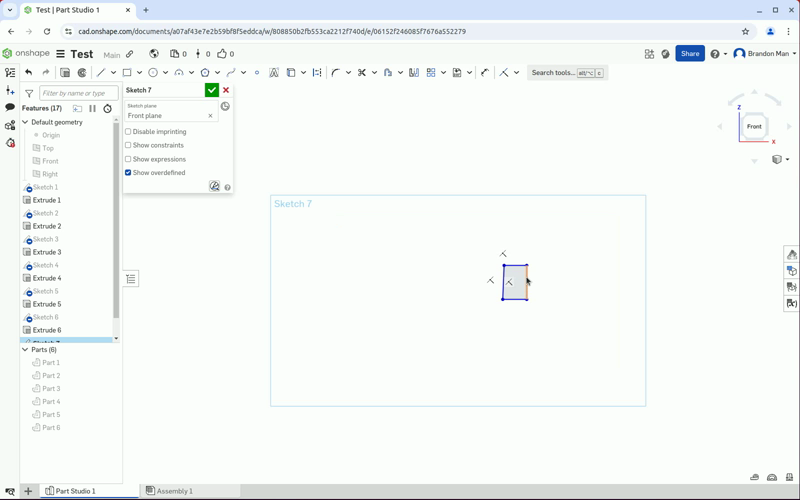
scroll(6)
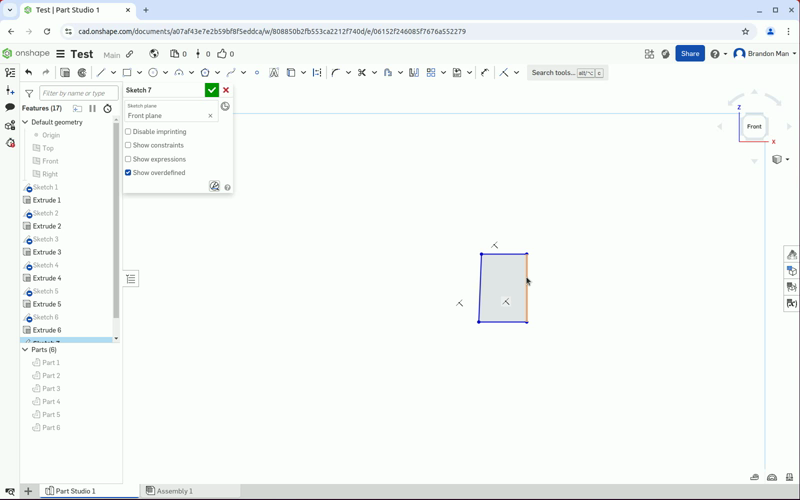
click(526, 276)
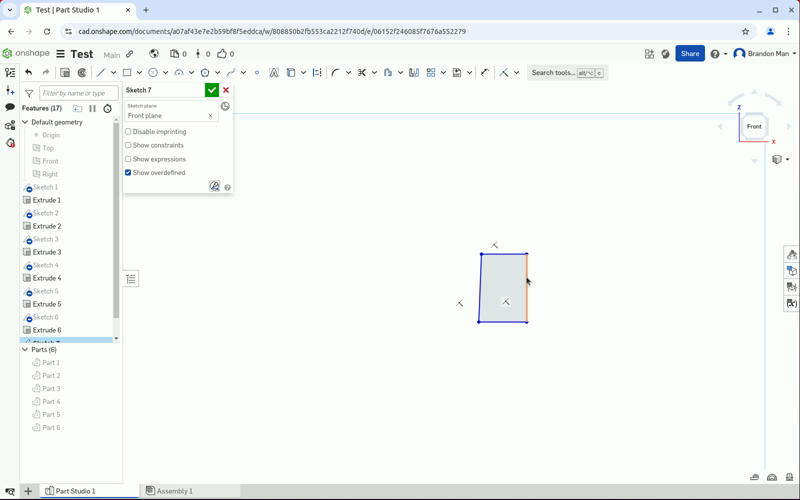
scroll(-6)
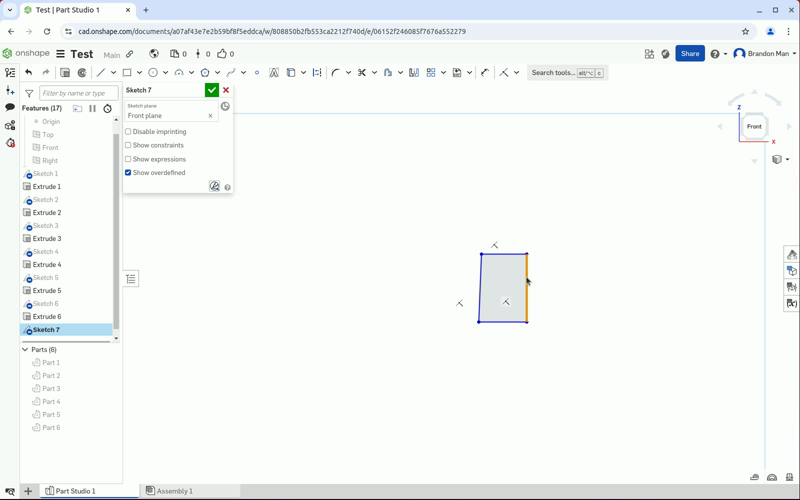
scroll(-6)
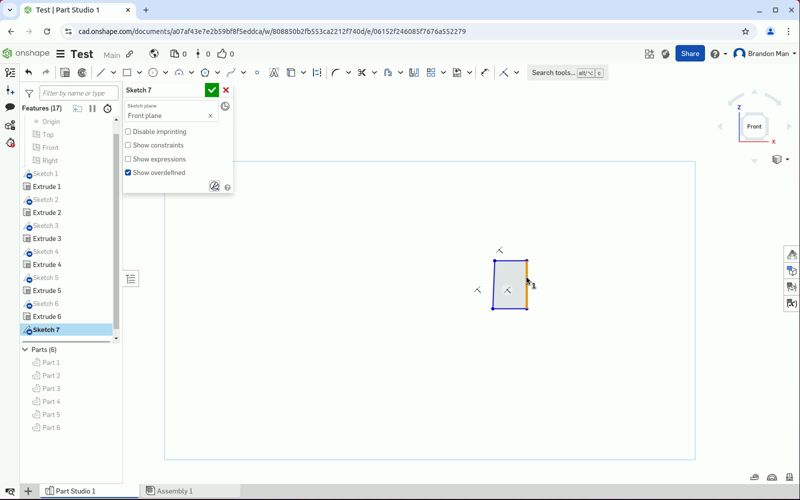
scroll(-6)
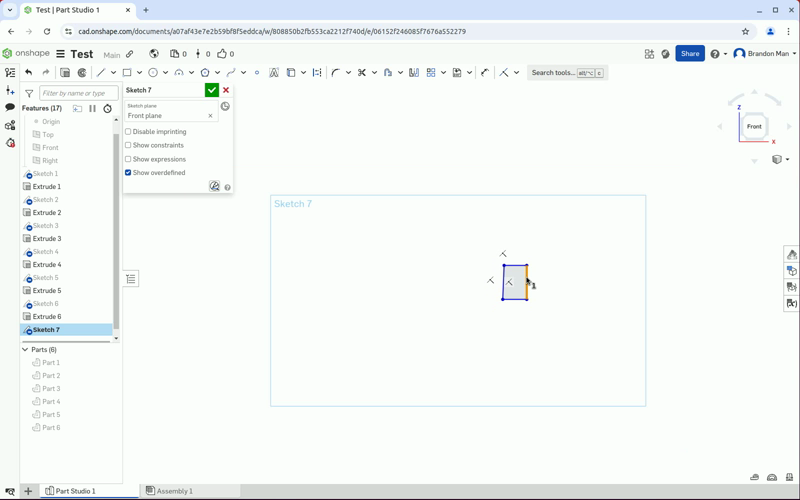
scroll(-6)
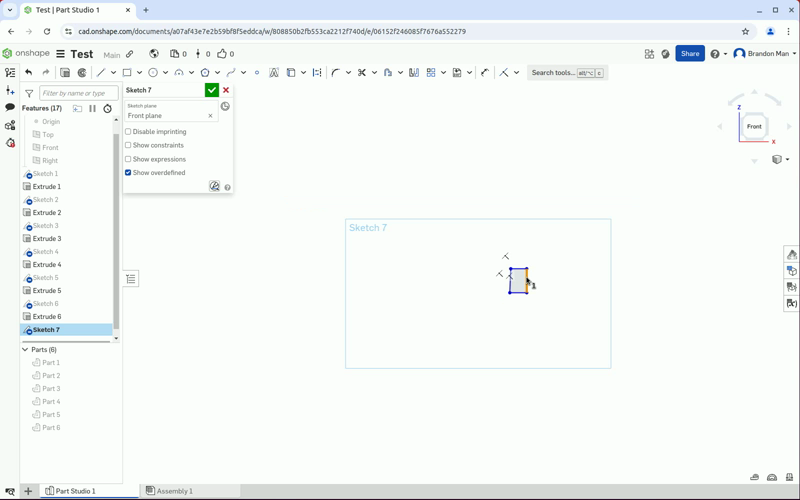
scroll(-6)
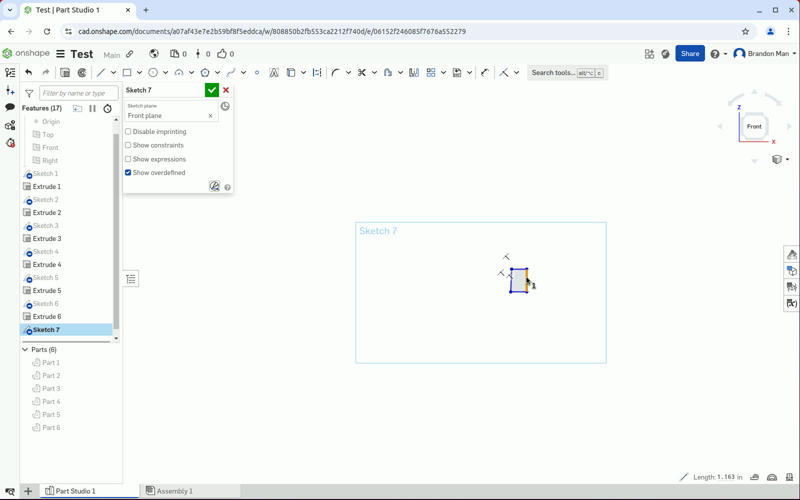
scroll(-6)
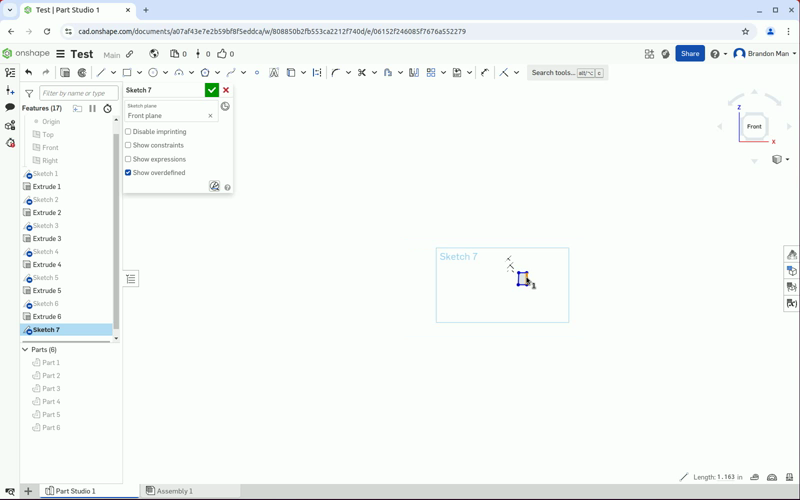
scroll(-6)
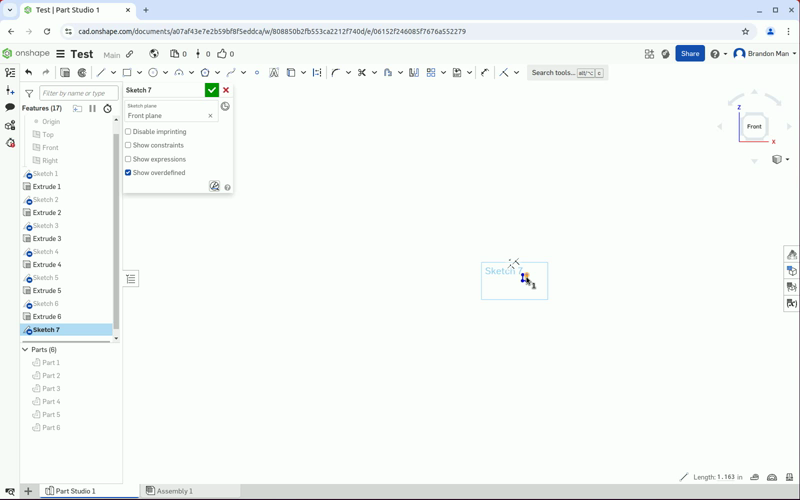
mouse_move(73, 352)
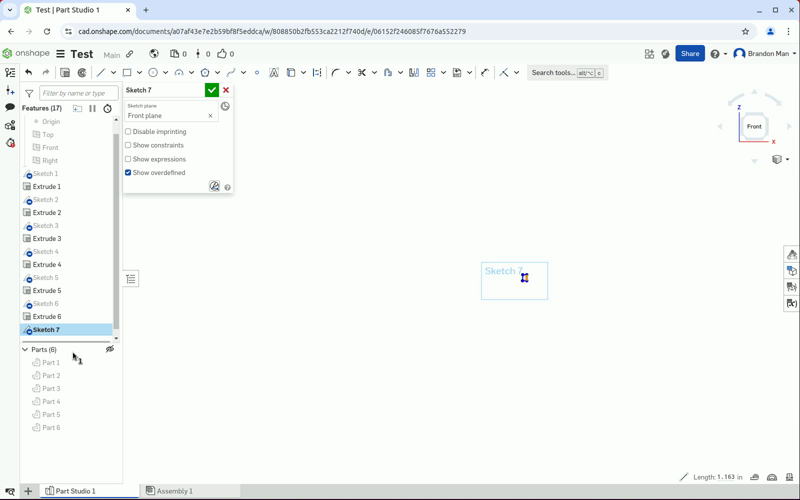
key(shift+y)
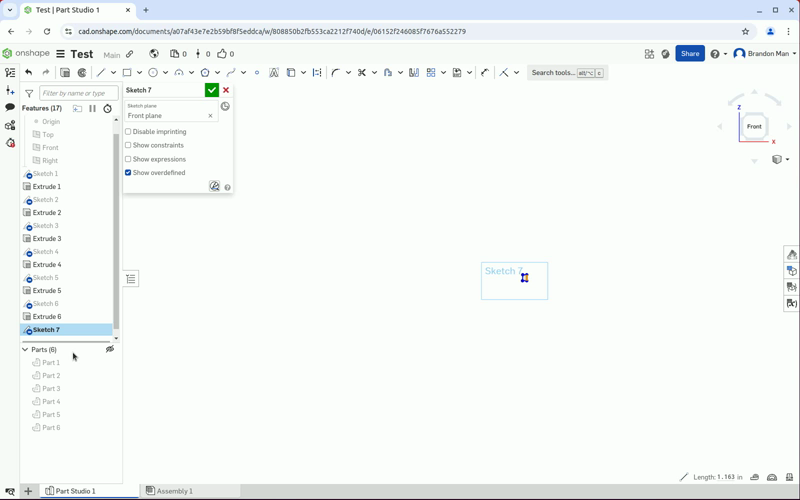
key(shift+e)
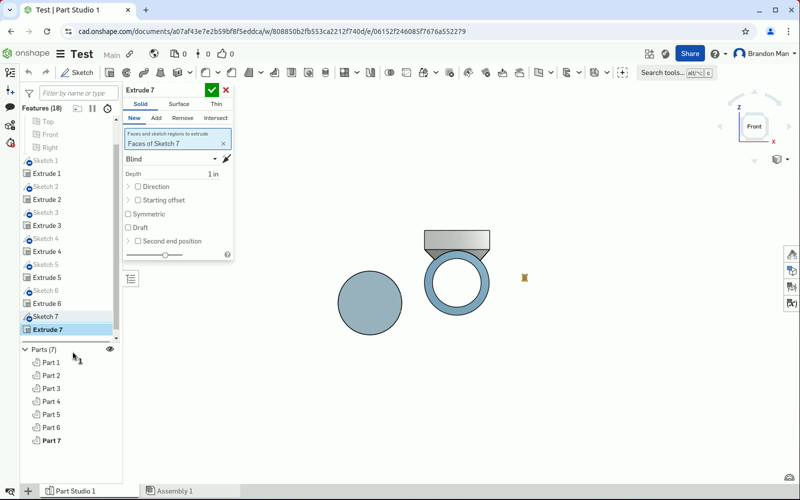
mouse_move(143, 106)
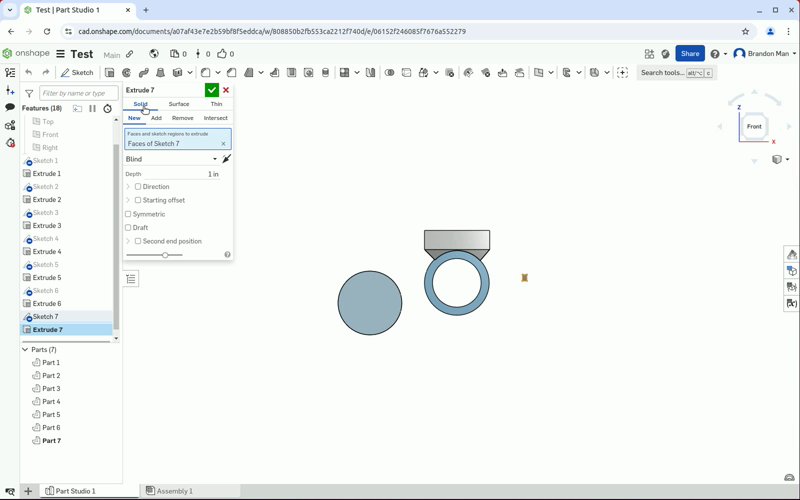
click(143, 106)
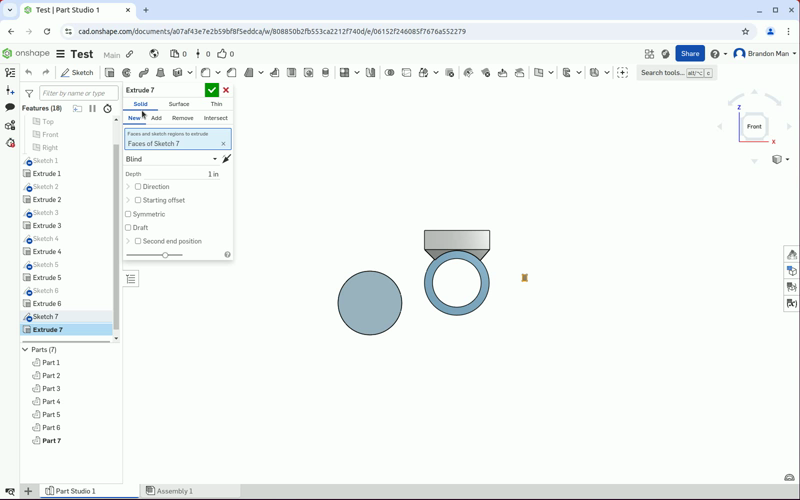
mouse_move(137, 120)
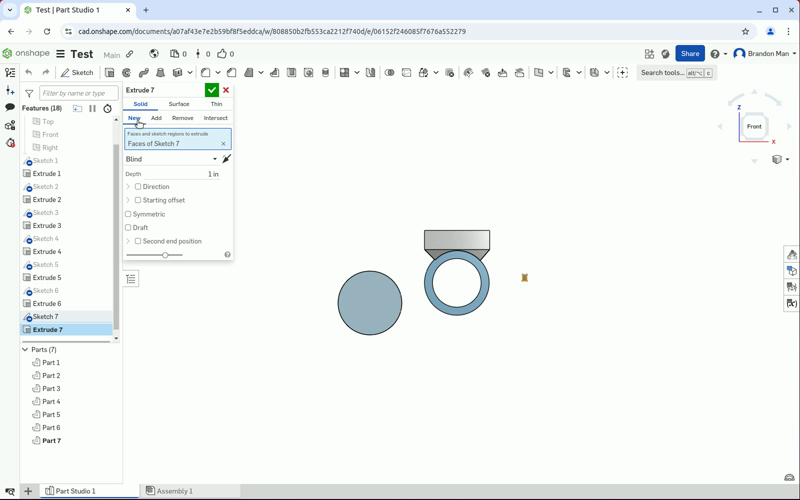
click(137, 120)
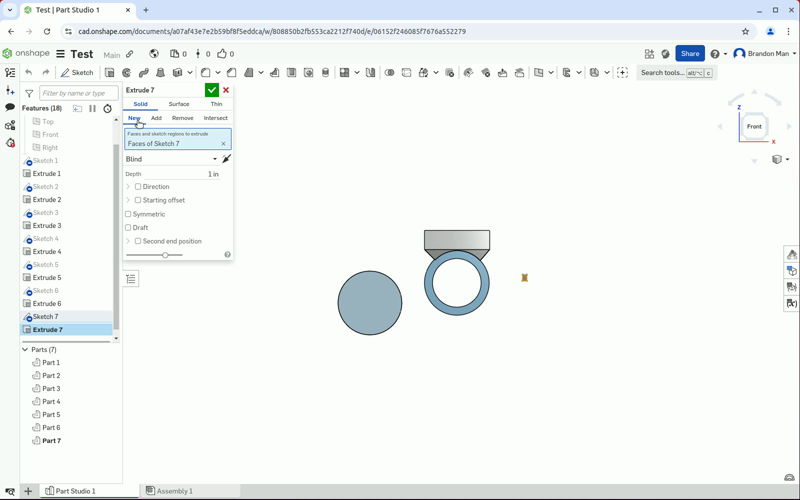
key(tab, 4)
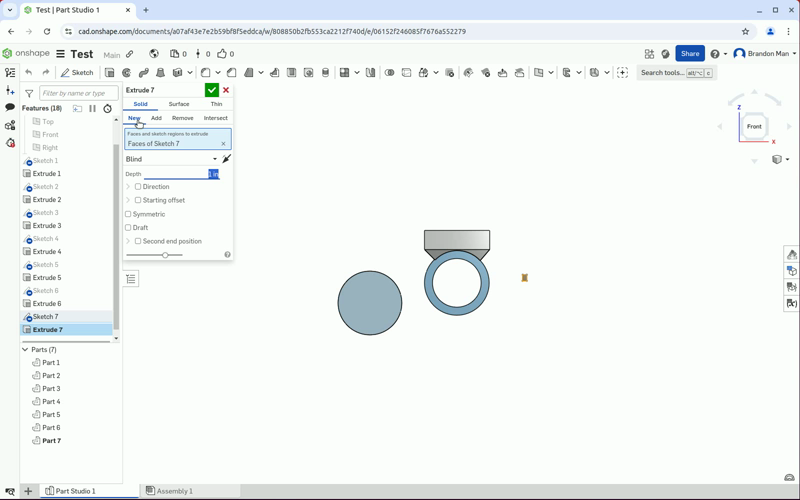
text(0.241)
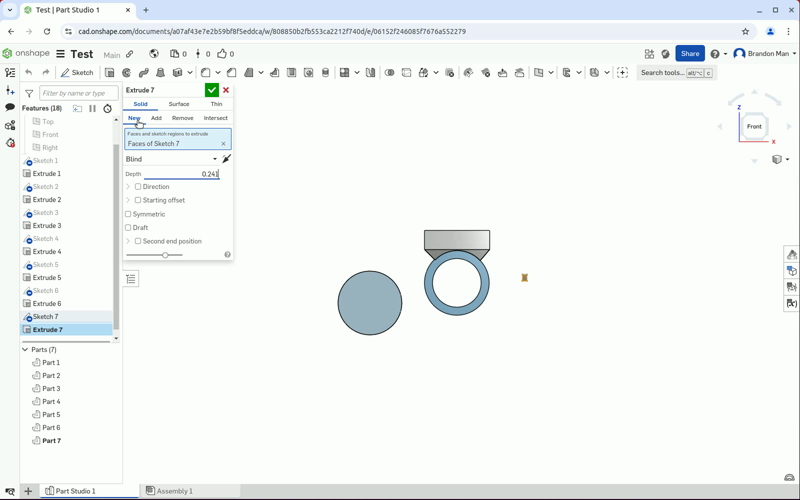
key(enter)
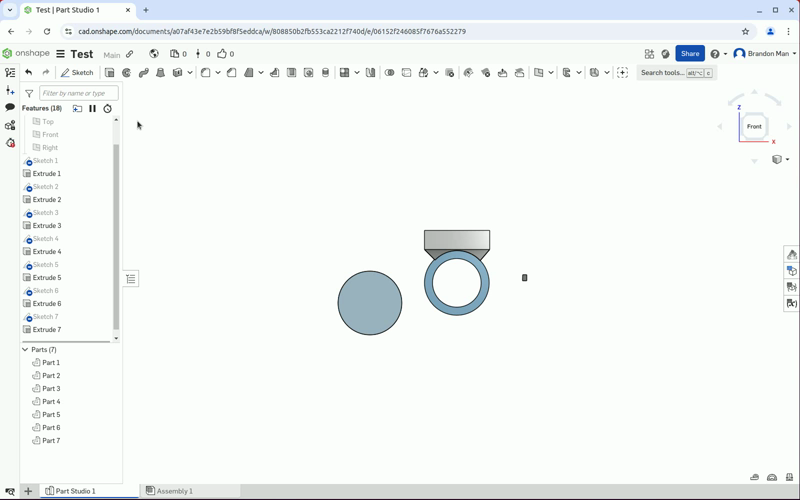
key(shift+h)
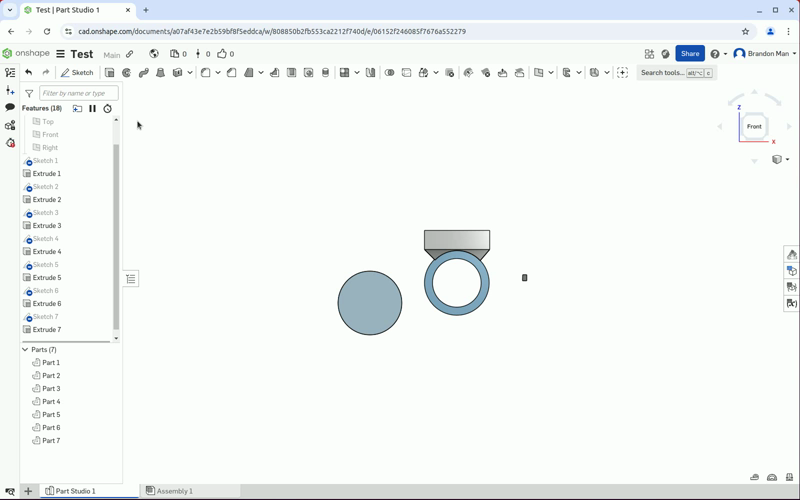
key(shift+h)
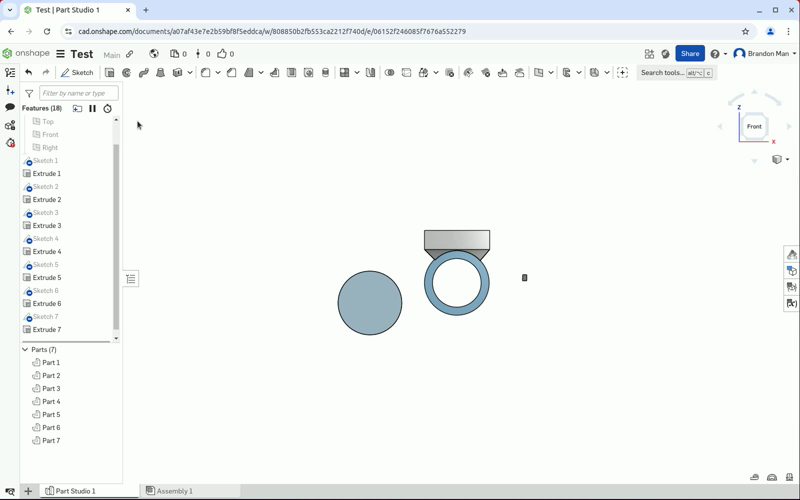
mouse_move(69, 163)
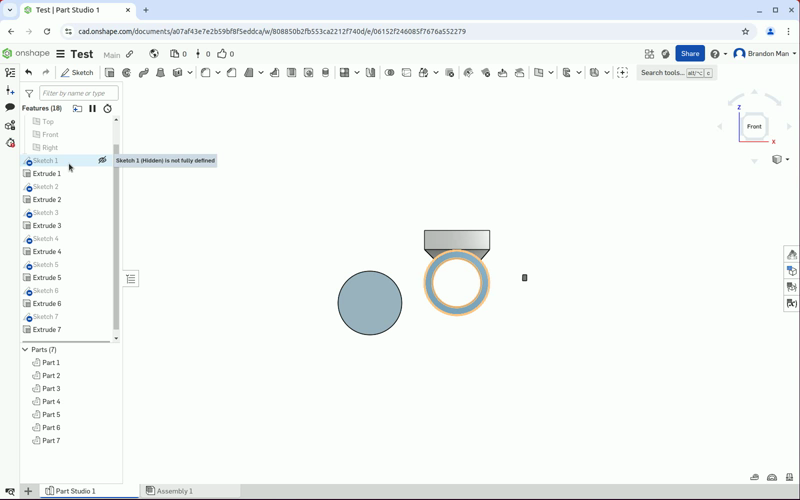
click(69, 163)
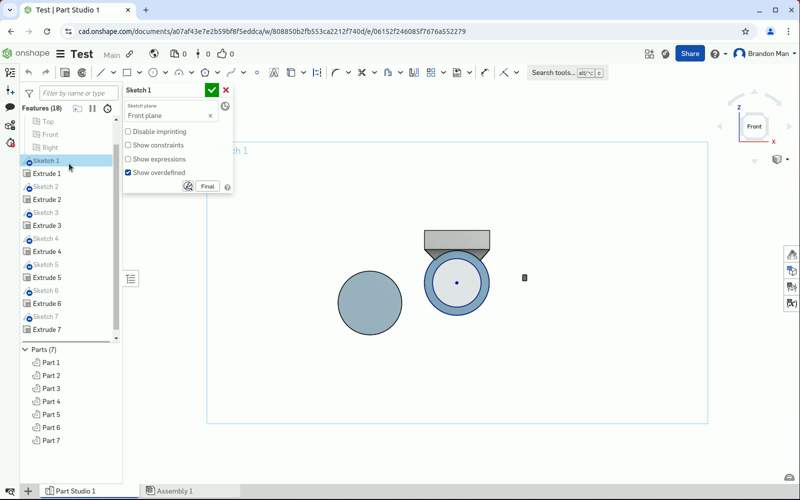
mouse_move(229, 92)
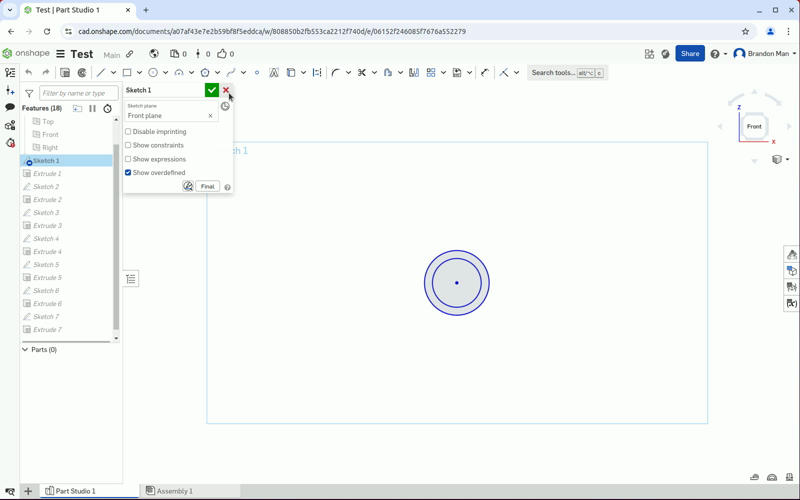
click(229, 92)
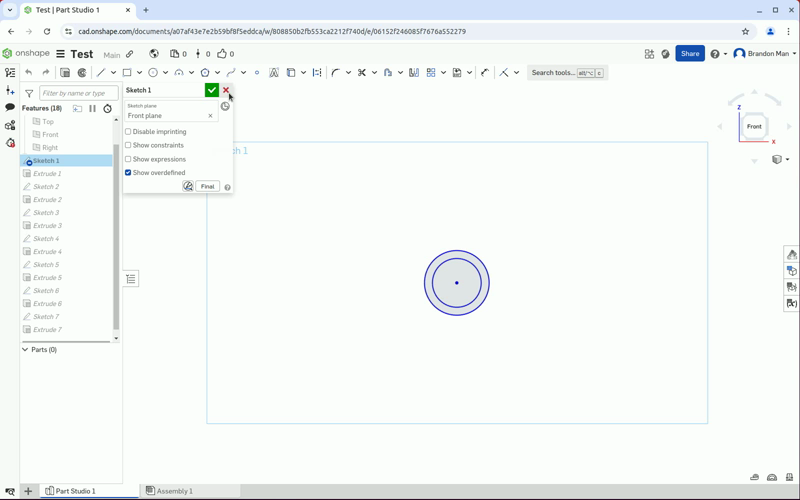
key(shift+s)
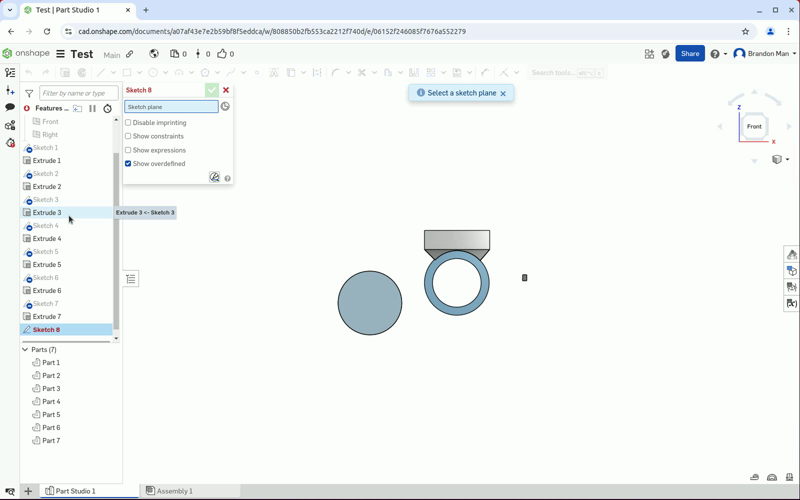
scroll(3)
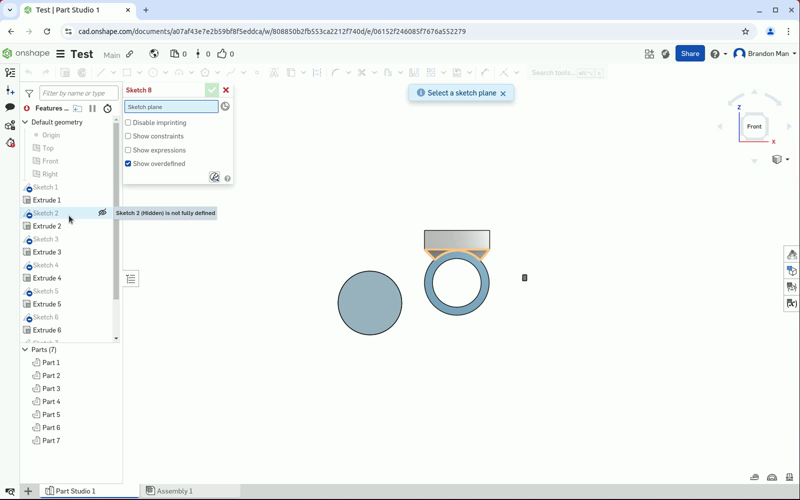
mouse_move(69, 163)
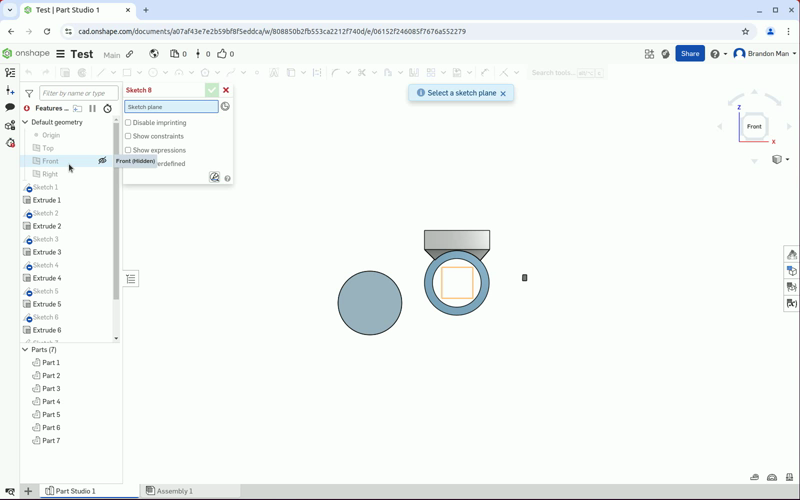
click(69, 163)
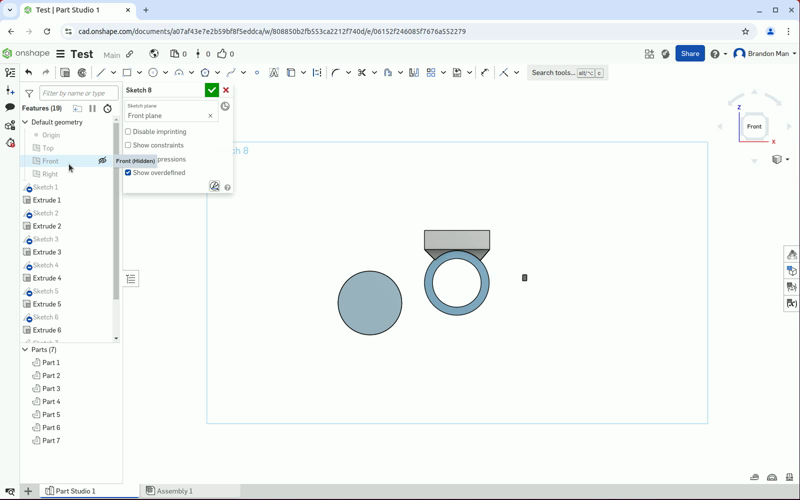
mouse_move(73, 352)
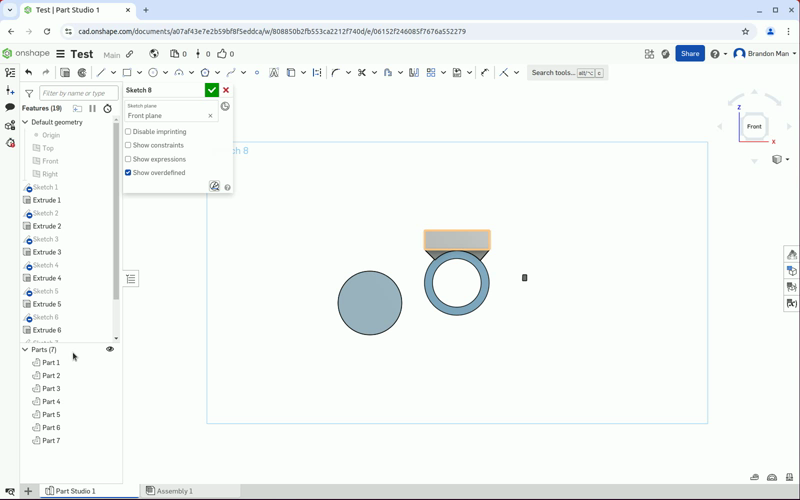
key(y)
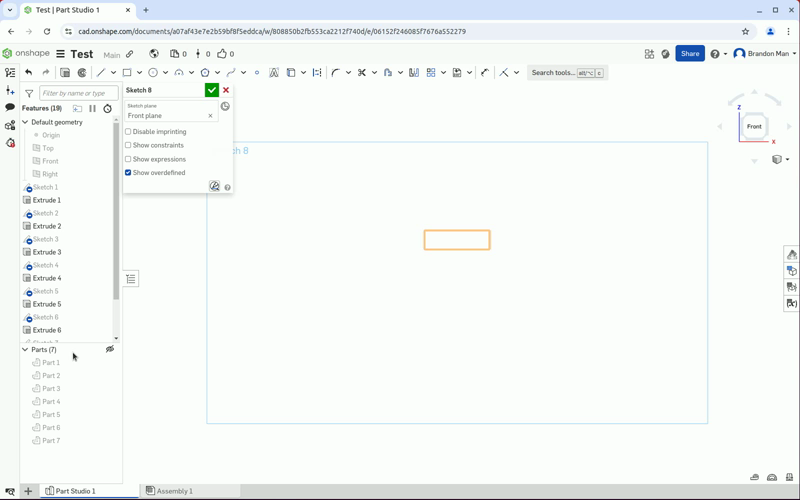
key(l)
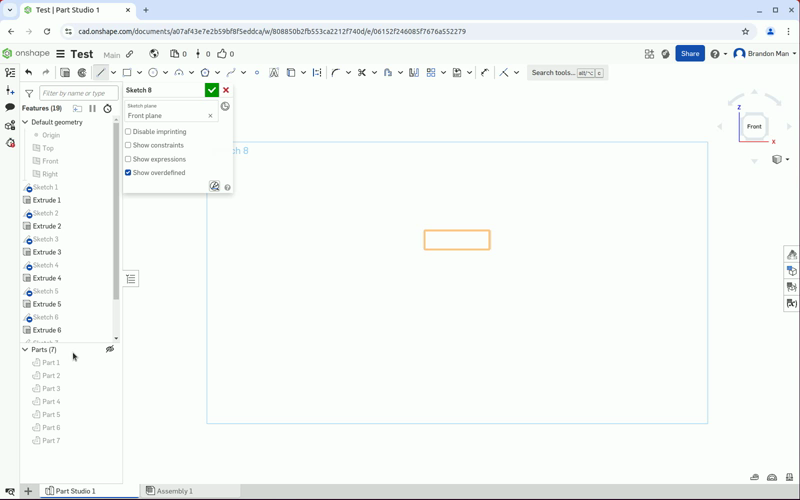
key_down(shift)
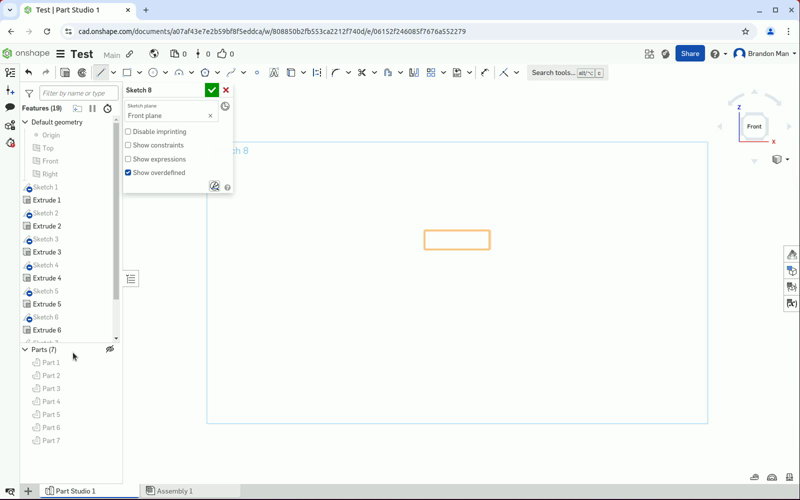
mouse_move(430, 251)
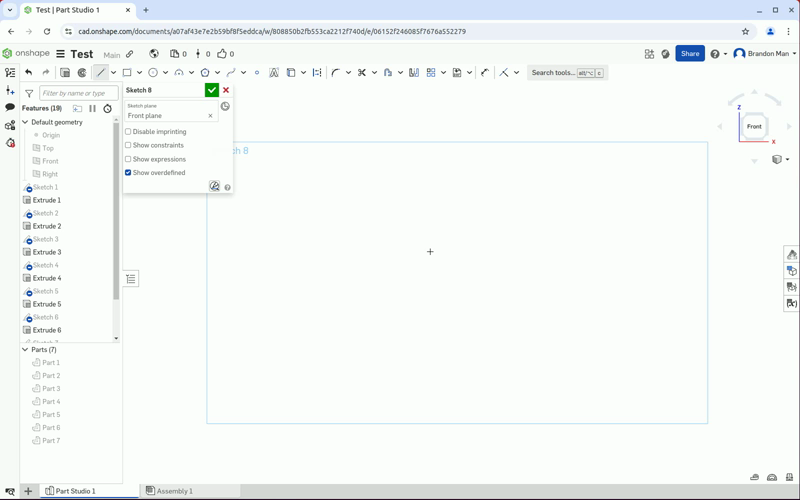
click(430, 251)
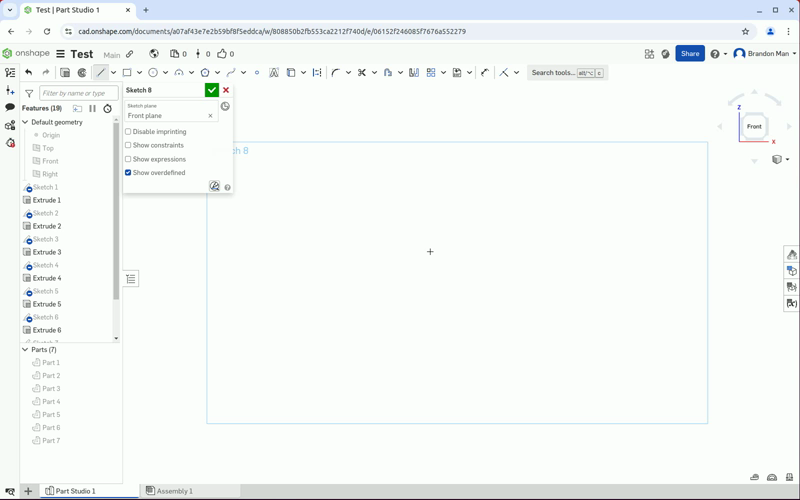
key_up(shift)
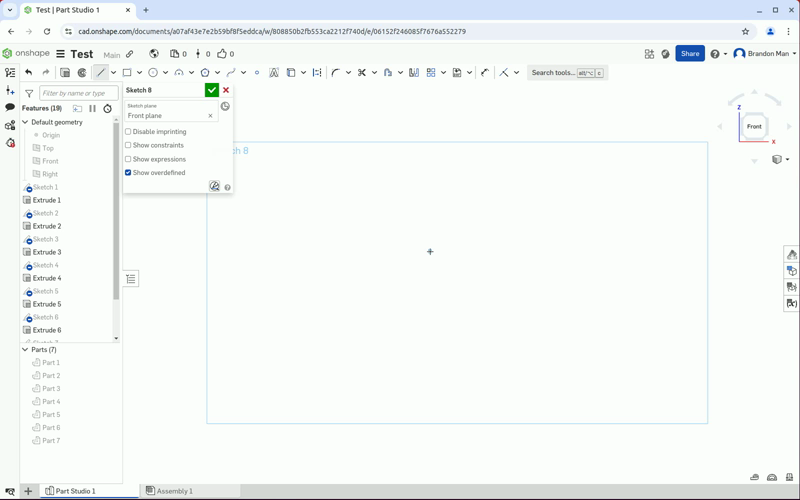
key_down(shift)
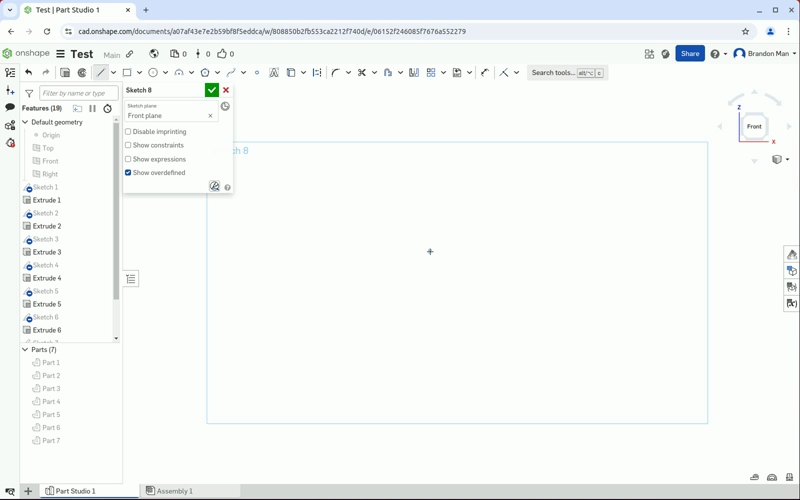
mouse_move(491, 251)
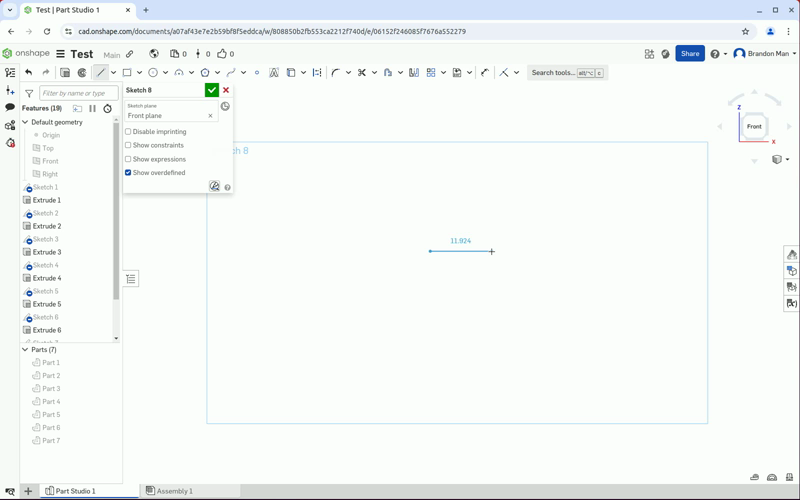
click(491, 251)
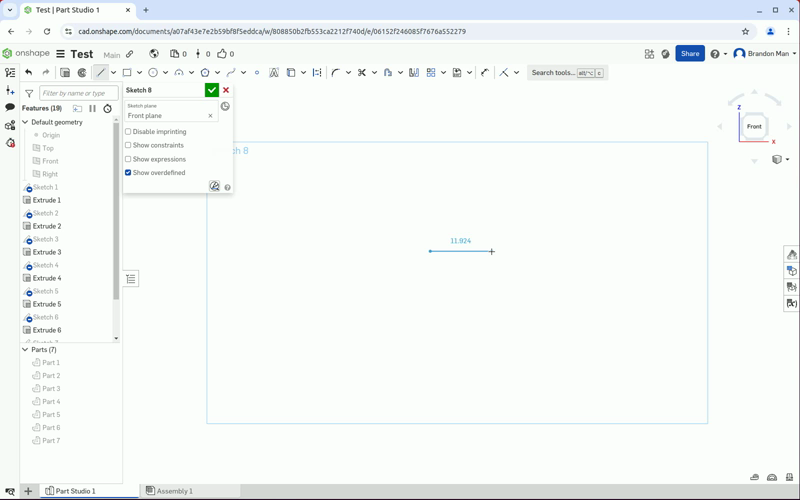
key_up(shift)
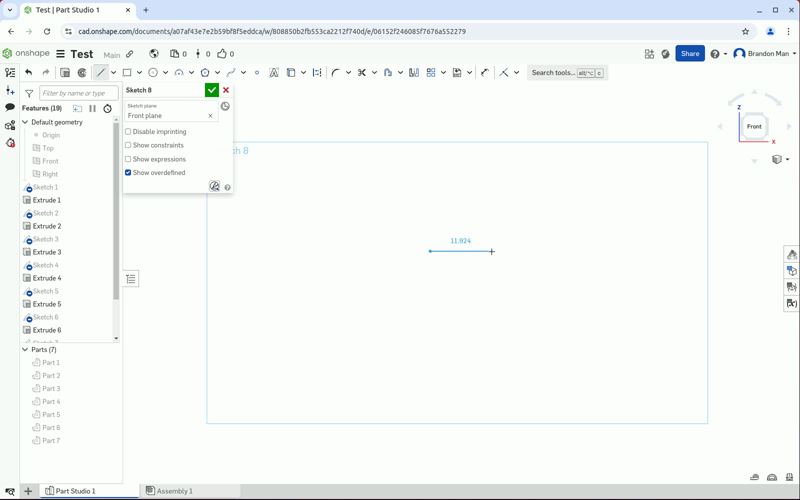
key_down(shift)
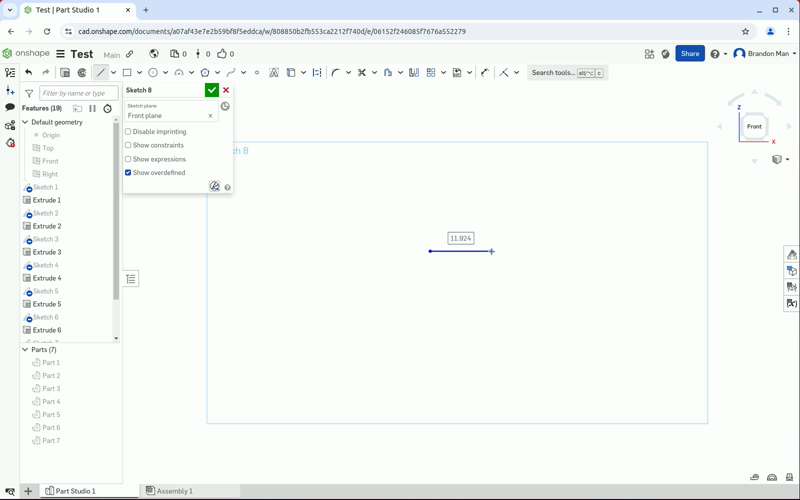
mouse_move(521, 251)
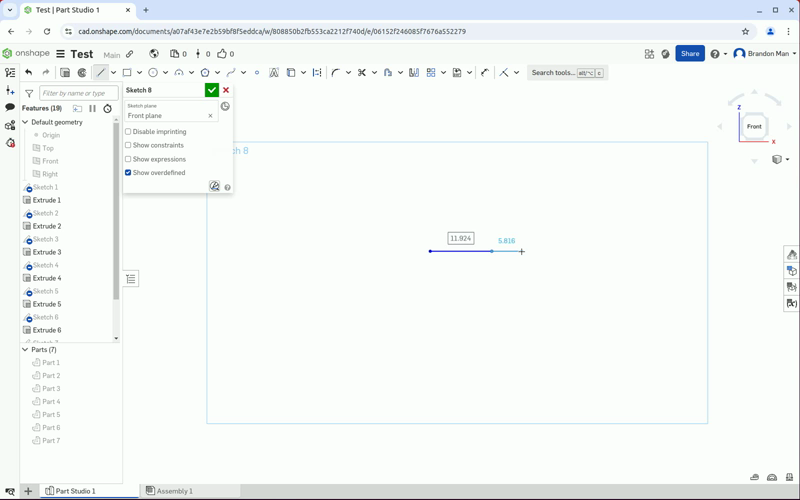
mouse_move(491, 233)
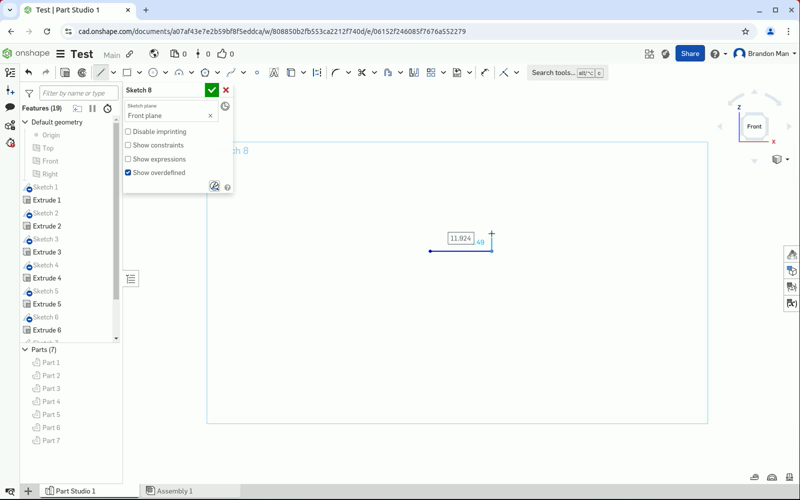
click(491, 233)
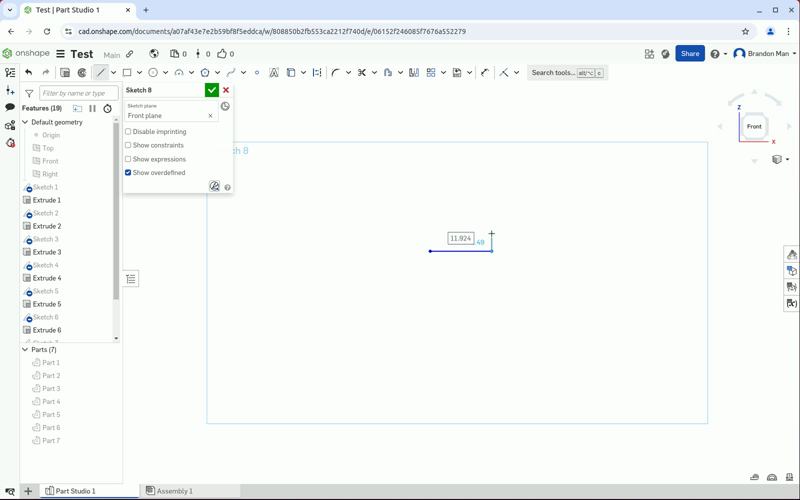
key_up(shift)
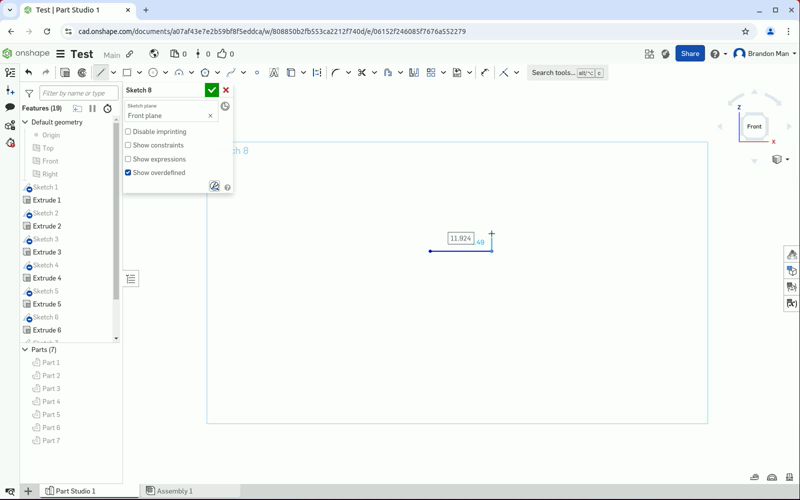
key_down(shift)
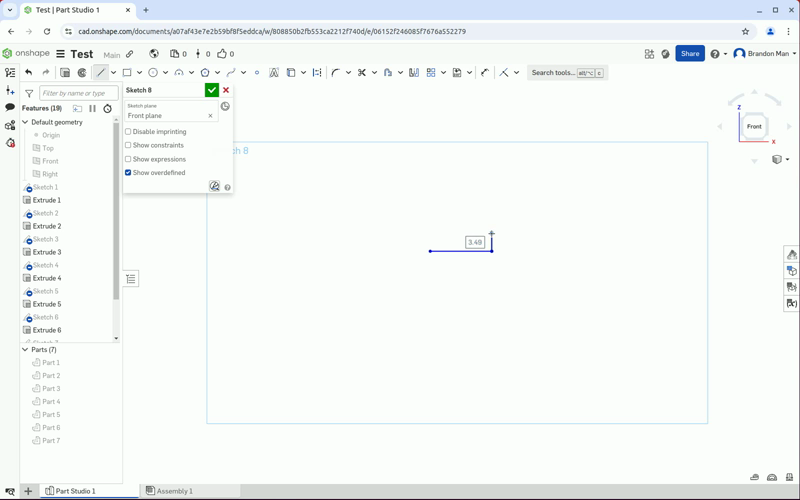
mouse_move(430, 233)
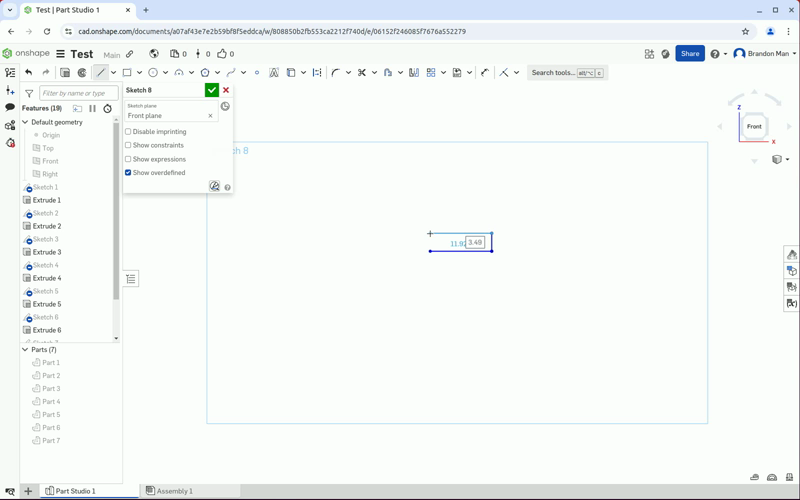
click(430, 233)
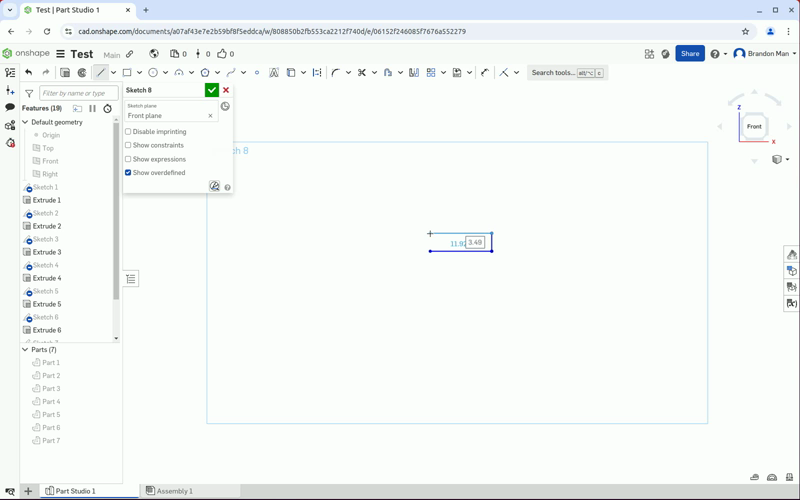
key_up(shift)
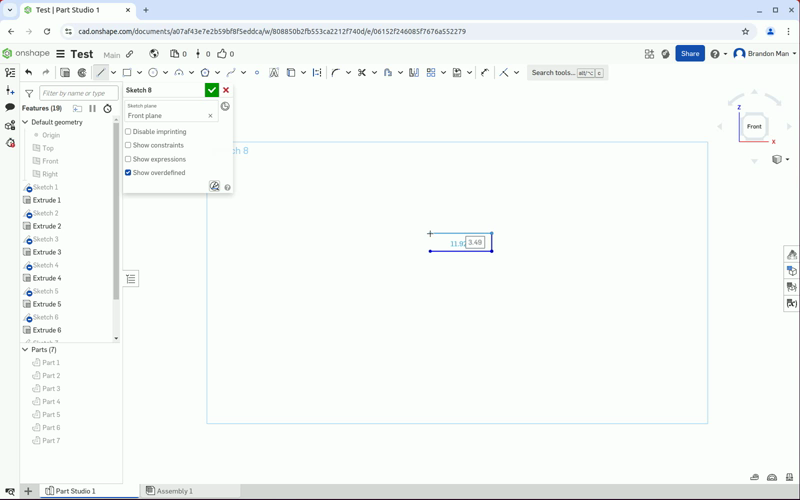
mouse_move(460, 233)
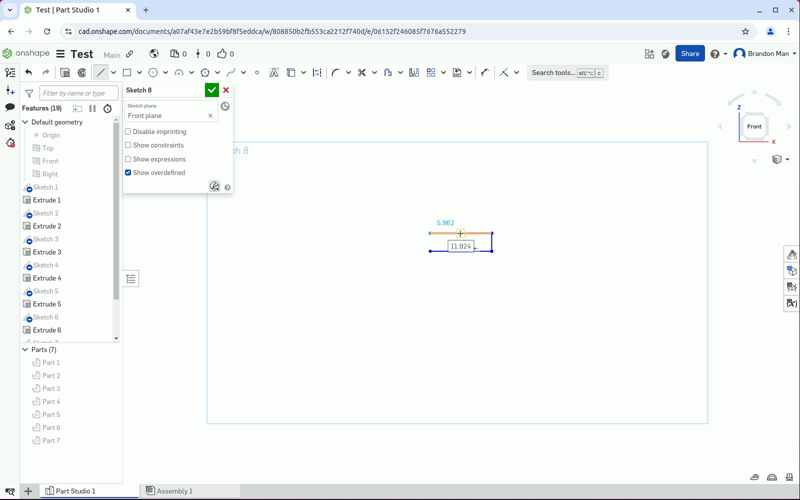
key_down(shift)
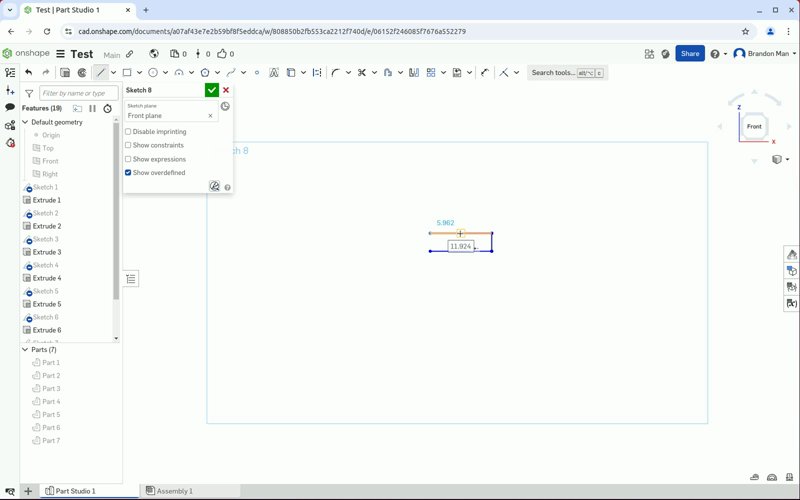
mouse_move(430, 251)
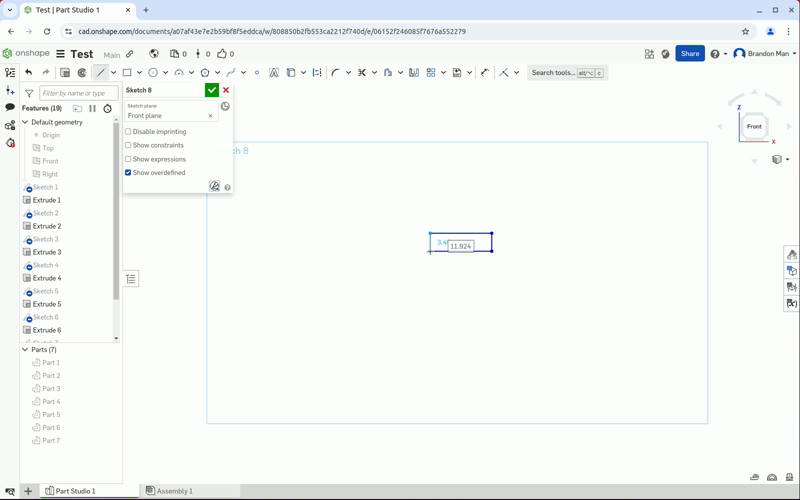
key_up(shift)
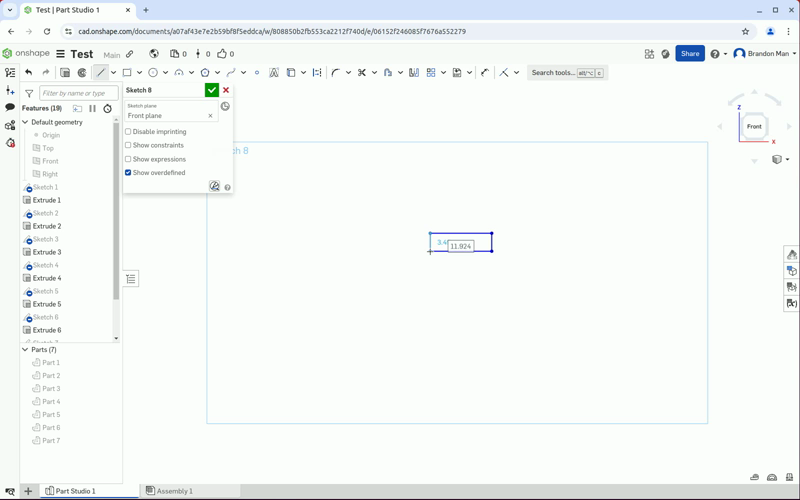
click(430, 251)
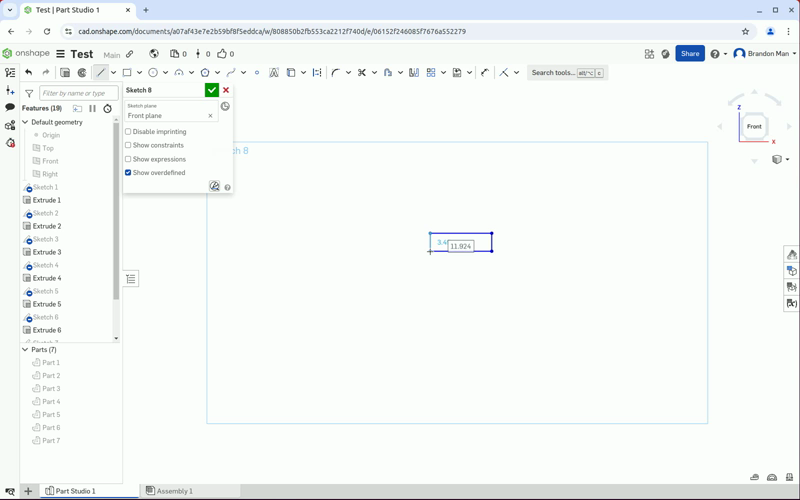
key(esc)
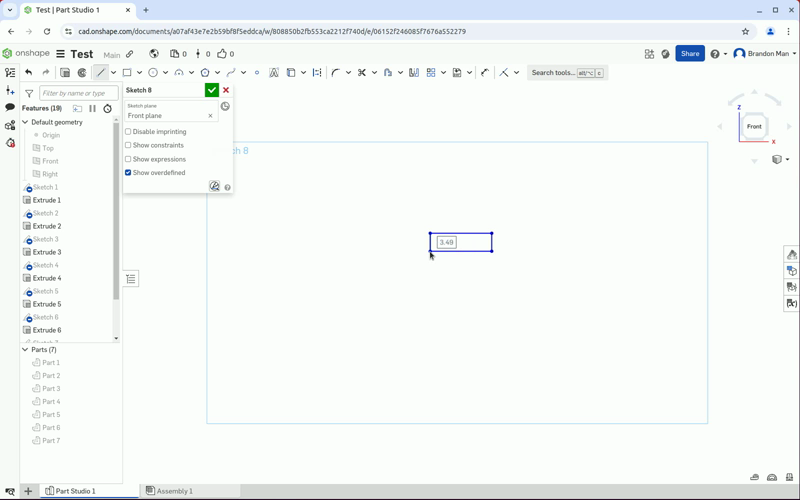
mouse_move(461, 246)
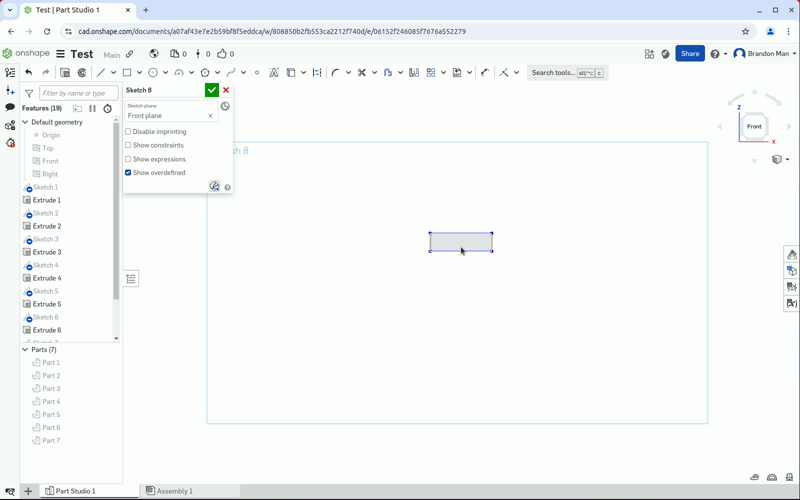
scroll(6)
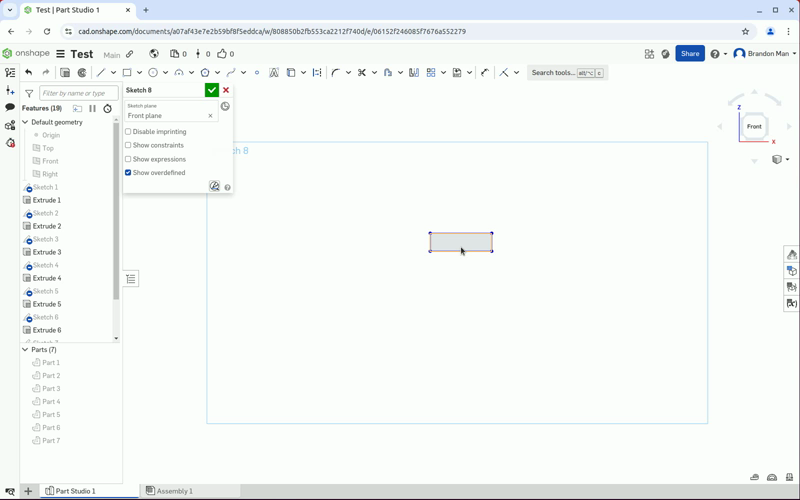
scroll(6)
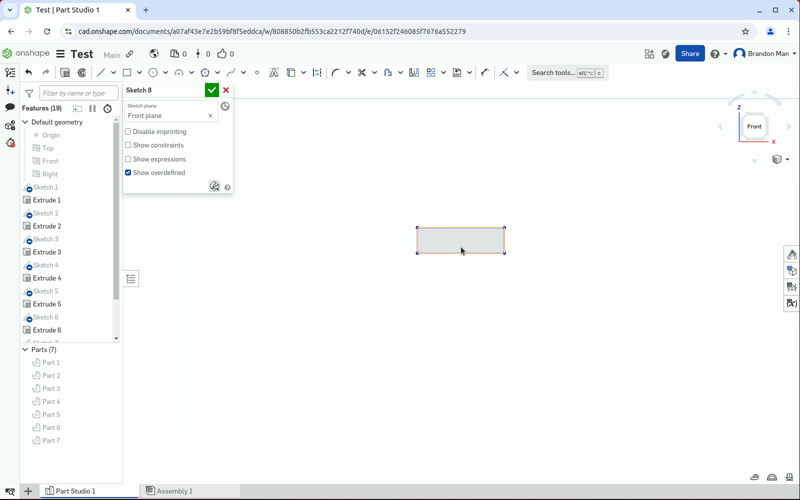
scroll(6)
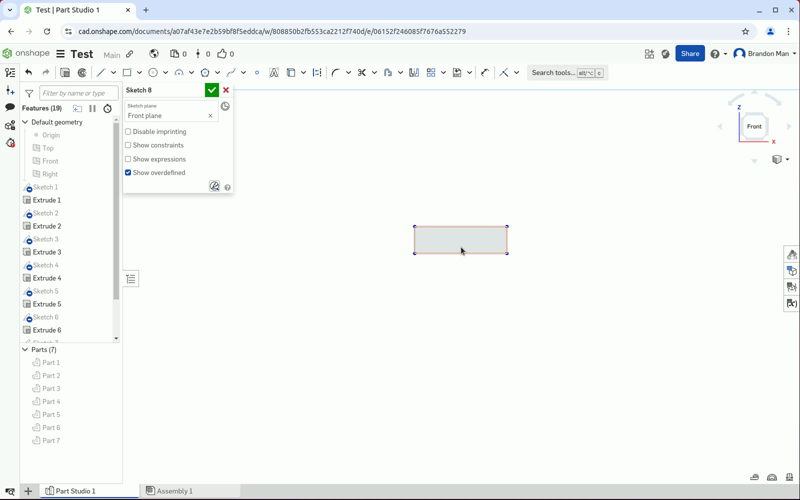
scroll(6)
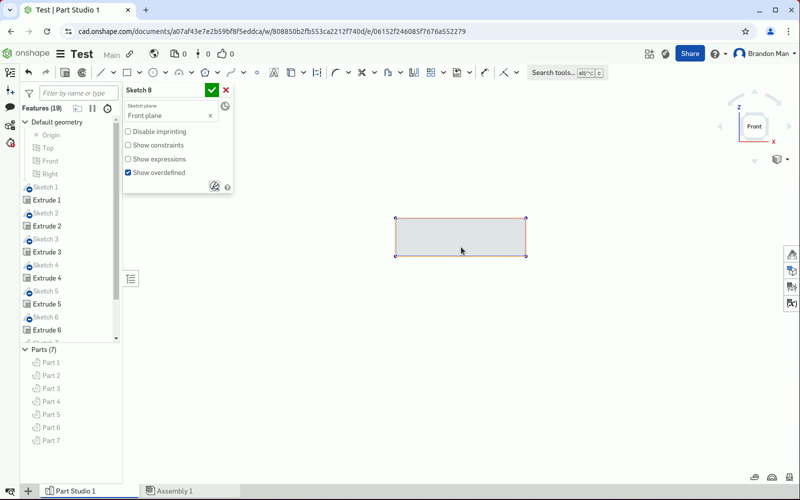
scroll(6)
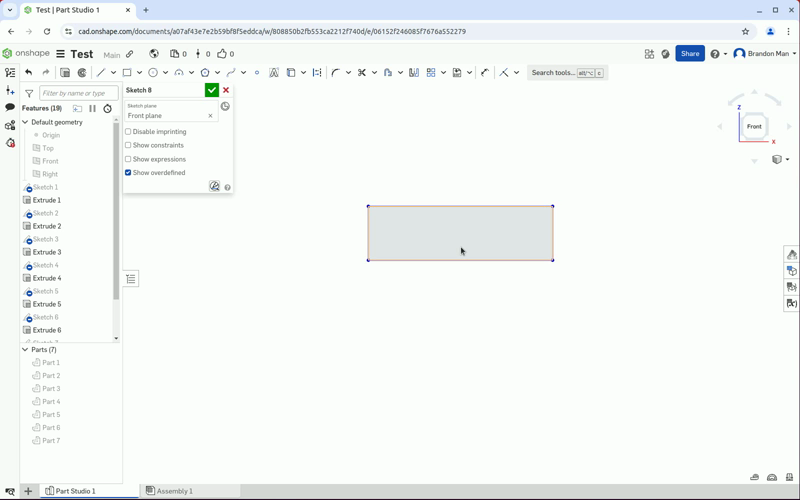
scroll(6)
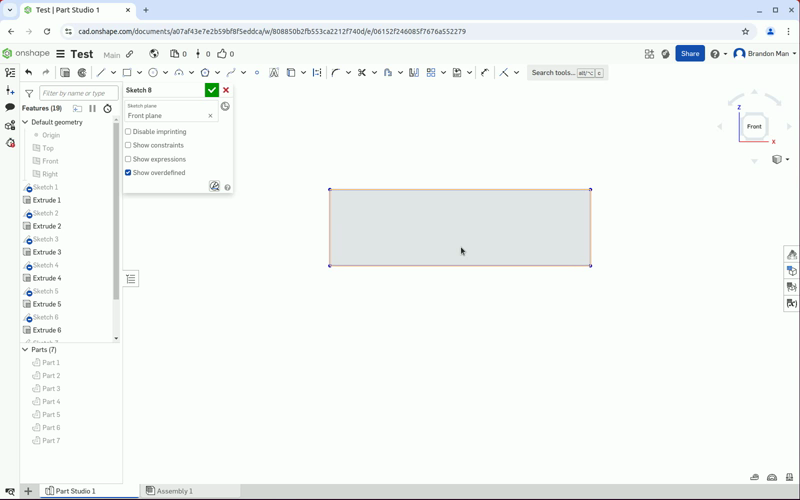
scroll(6)
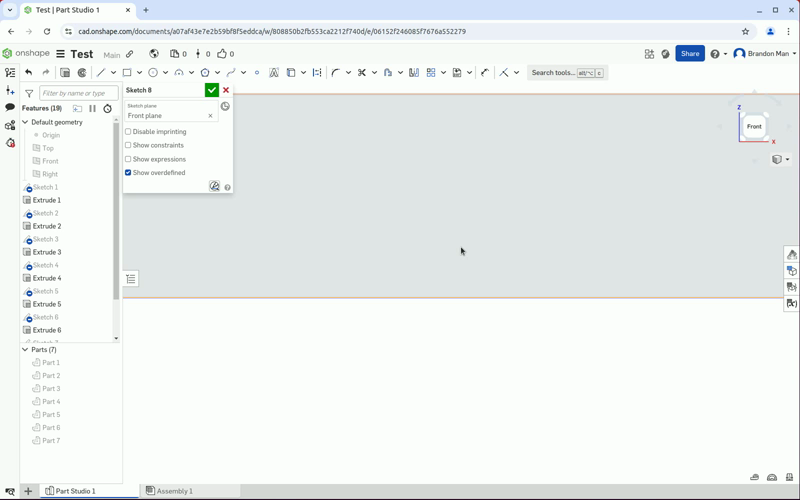
click(461, 246)
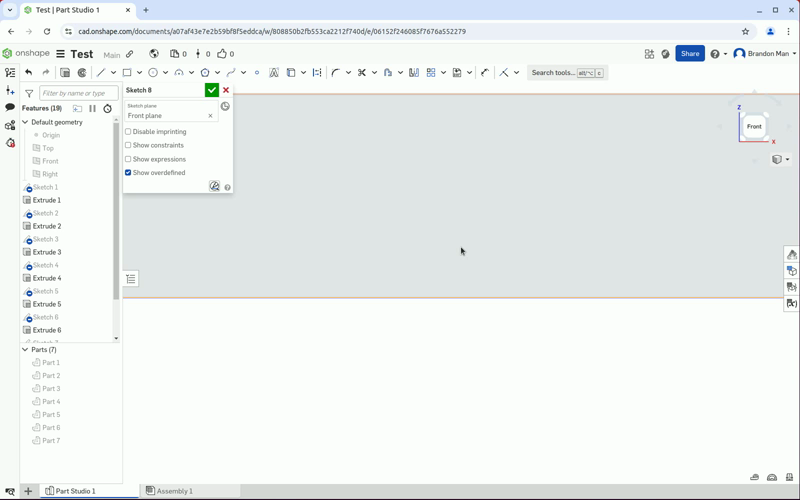
scroll(-6)
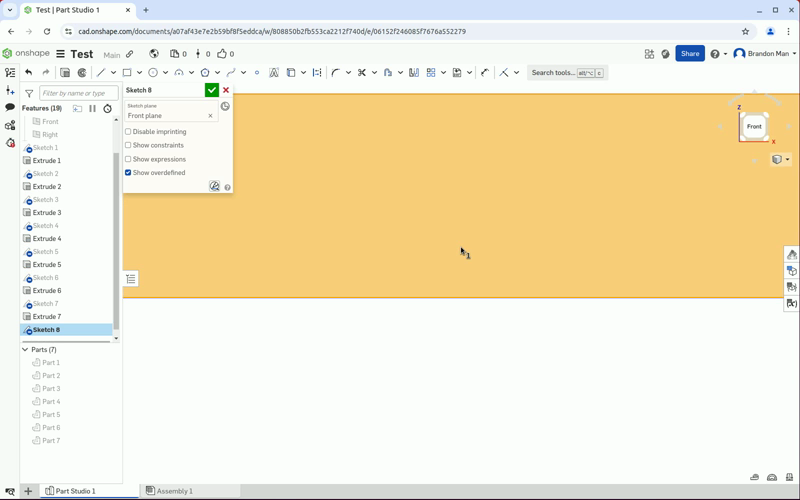
scroll(-6)
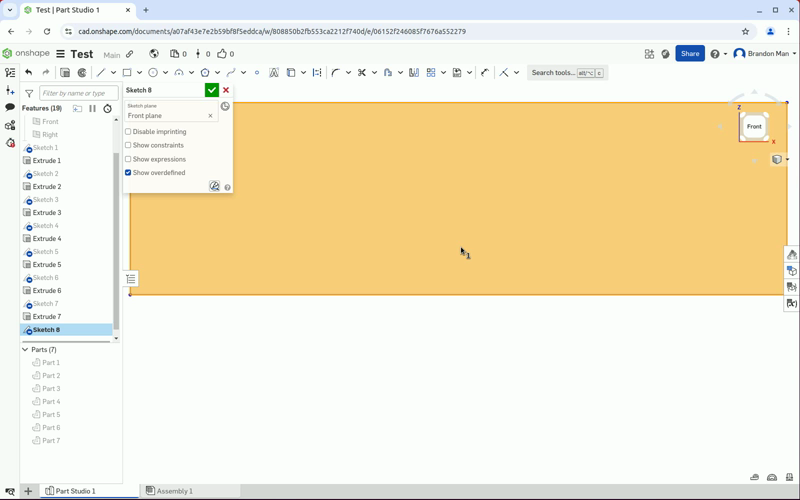
scroll(-6)
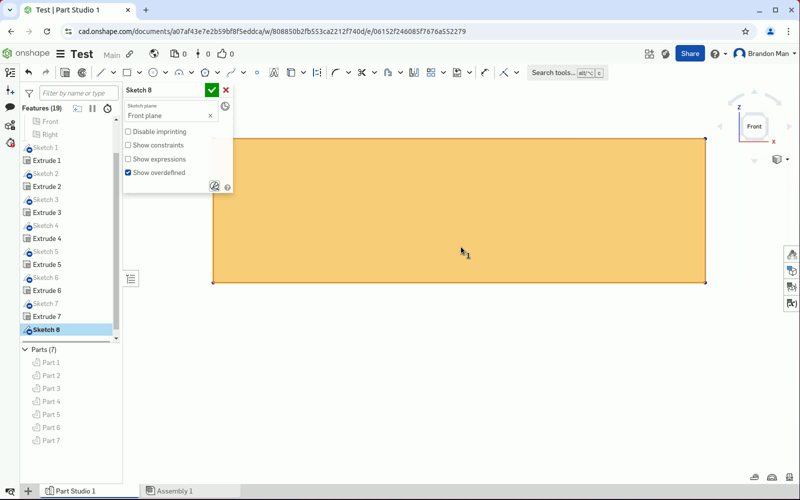
scroll(-6)
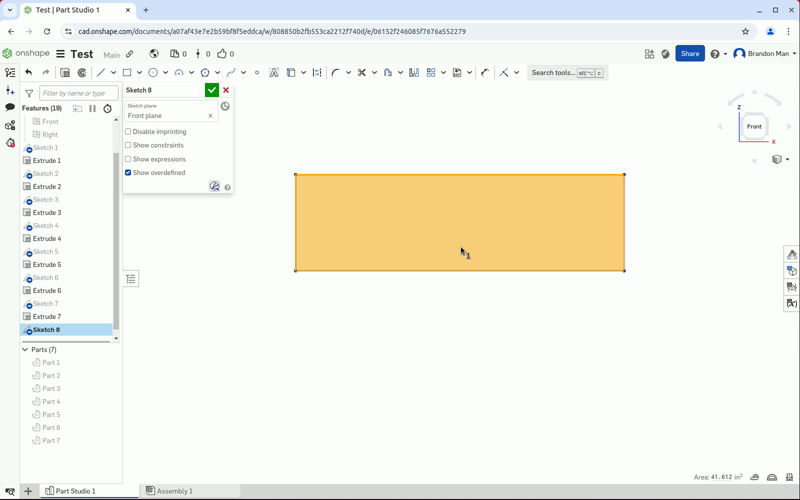
scroll(-6)
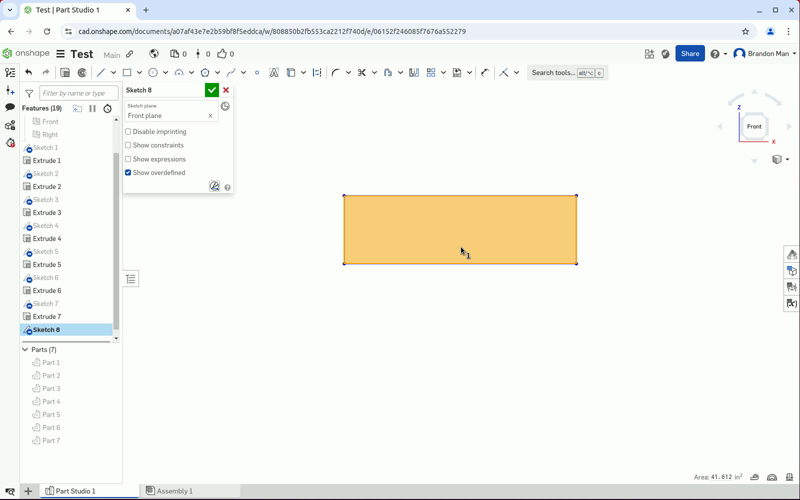
scroll(-6)
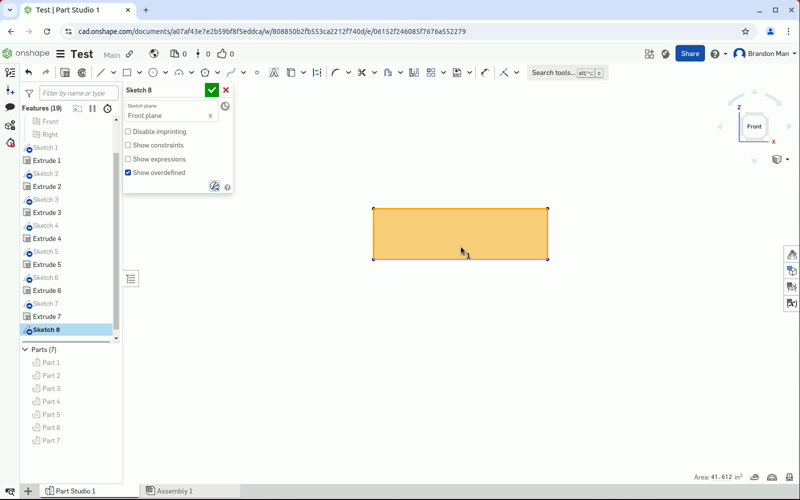
scroll(-6)
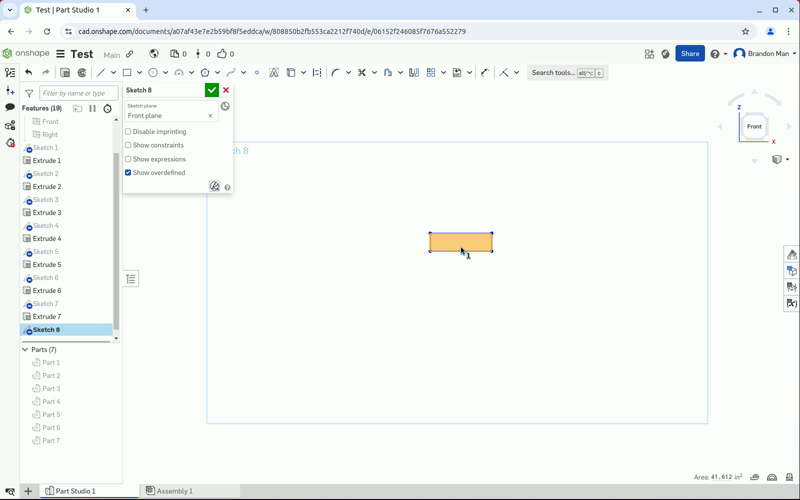
mouse_move(73, 352)
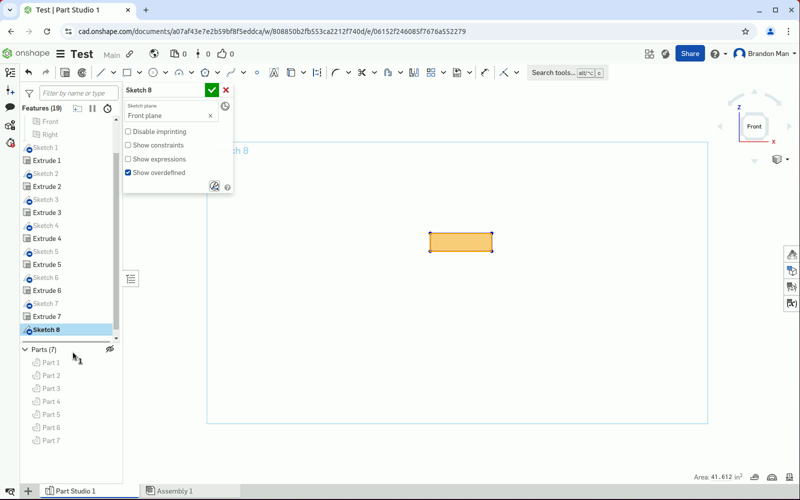
key(shift+y)
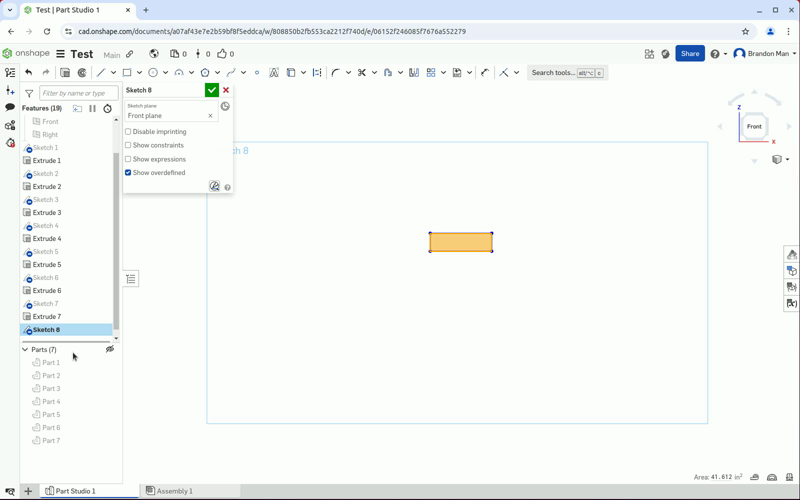
key(shift+e)
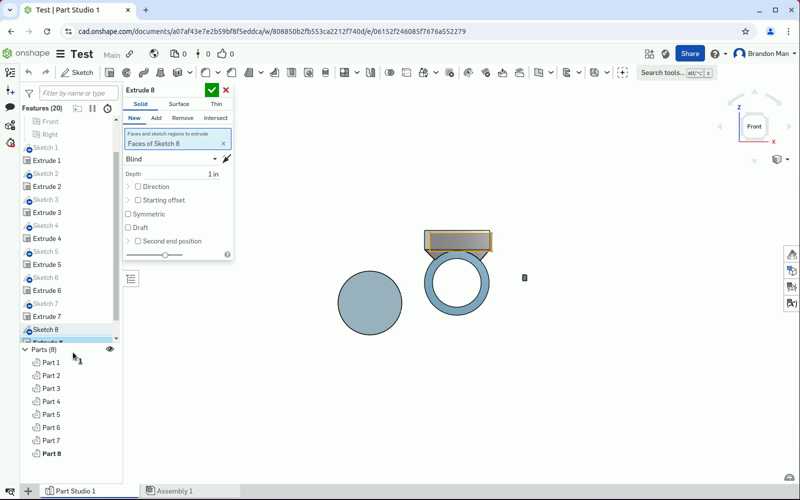
mouse_move(143, 106)
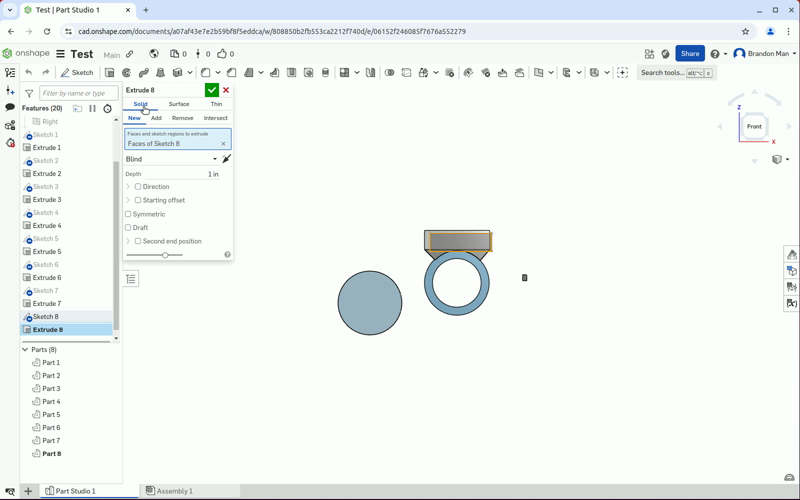
click(143, 106)
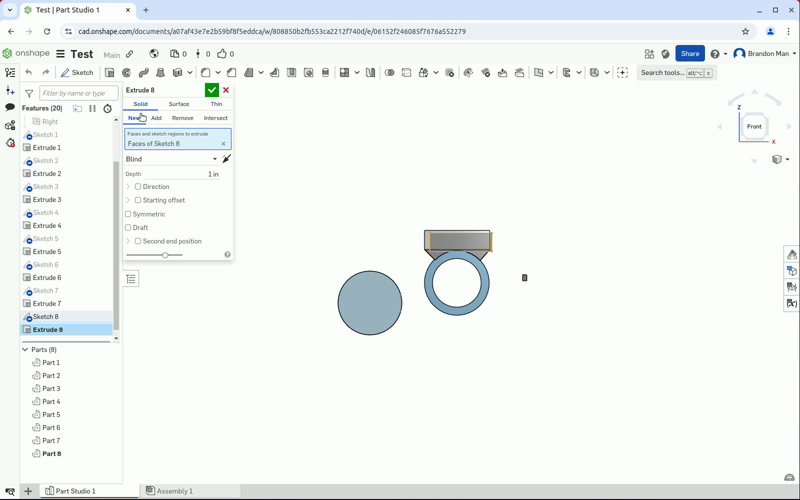
mouse_move(137, 120)
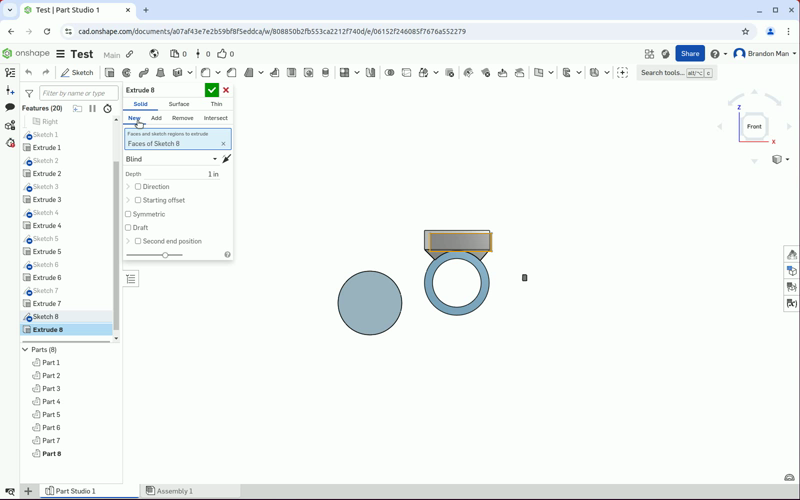
click(137, 120)
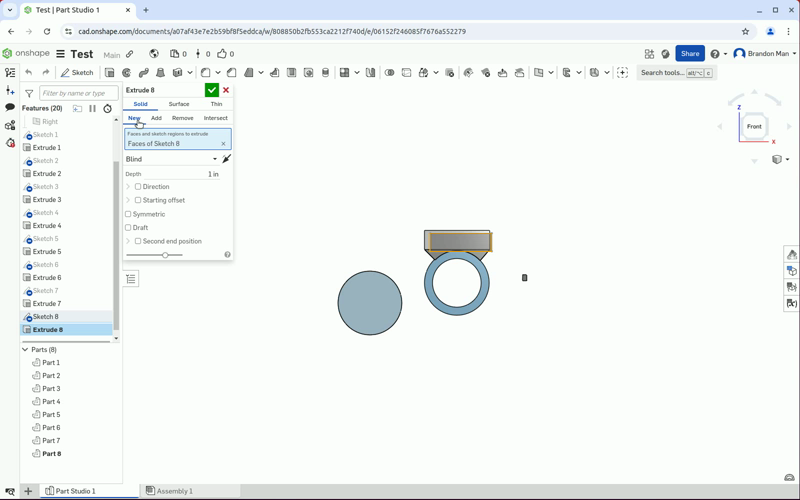
key(tab, 4)
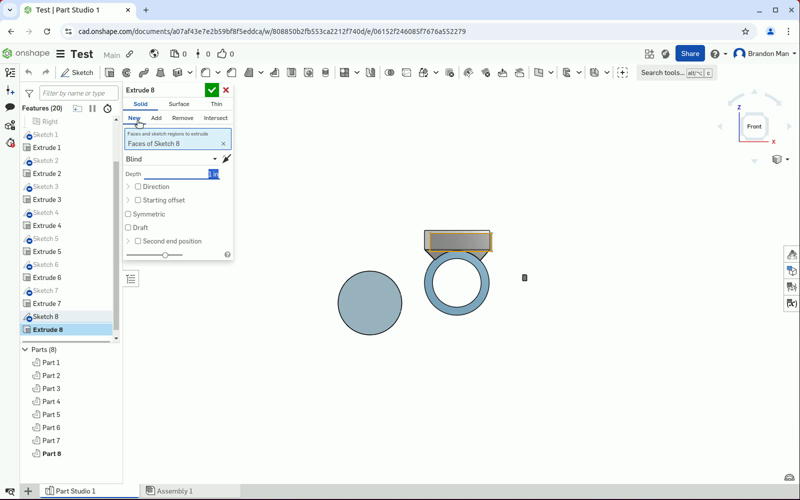
text(0.241)
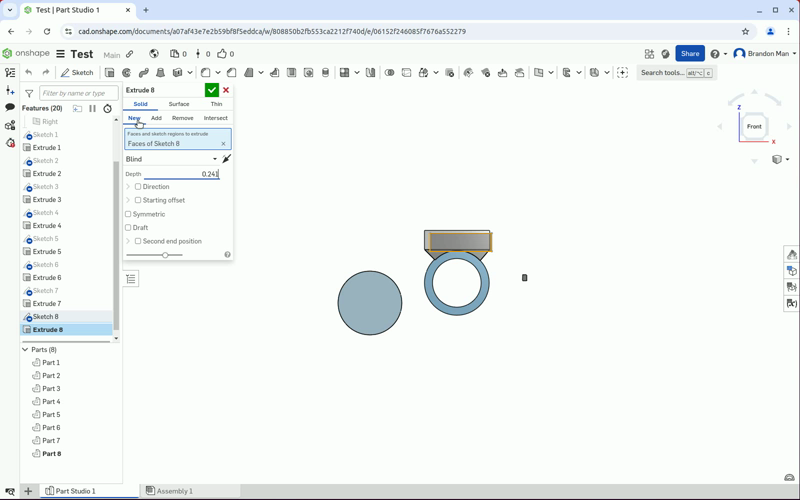
key(enter)
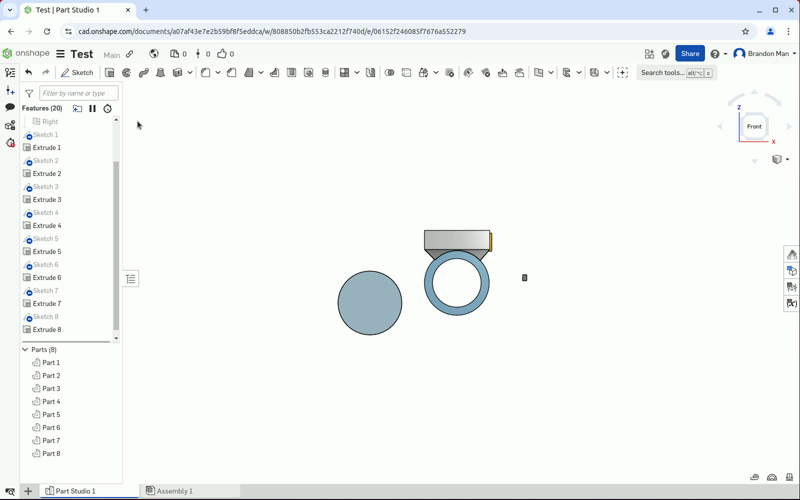
key(shift+h)
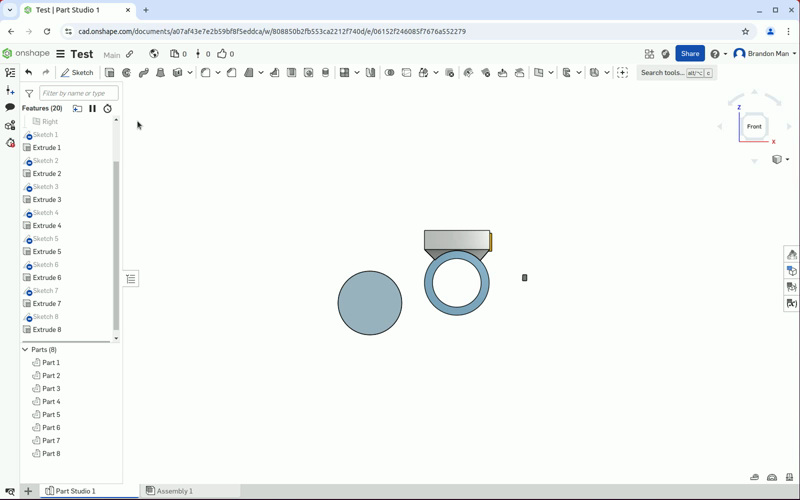
key(shift+h)
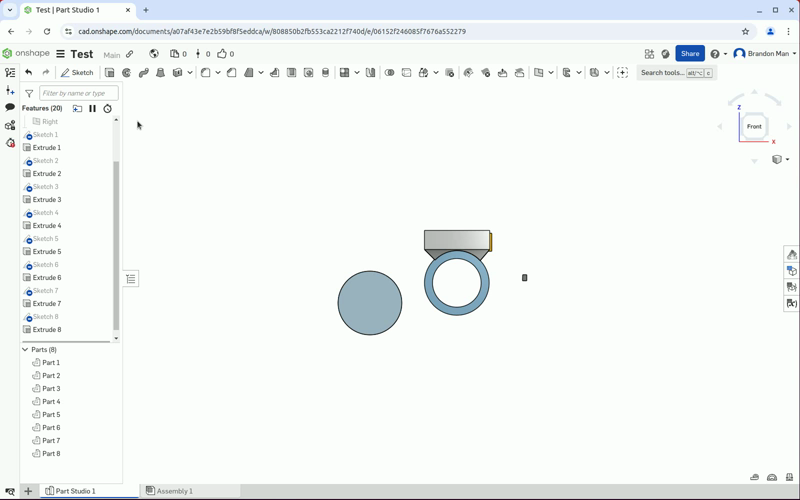
mouse_move(69, 137)
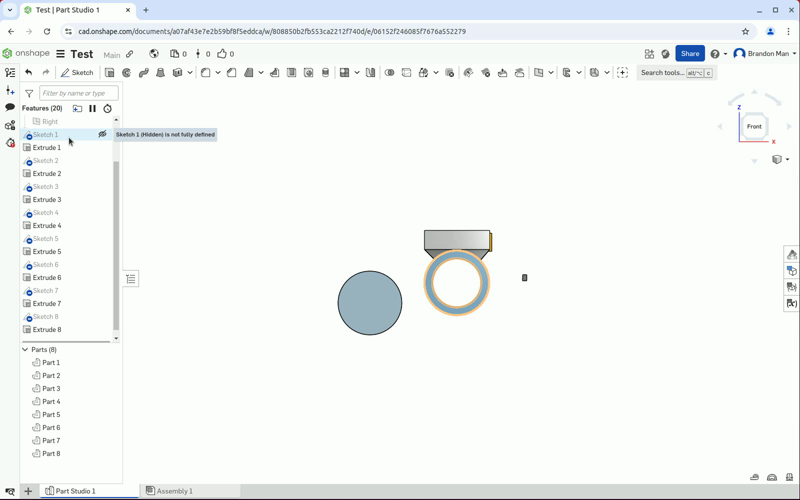
click(69, 137)
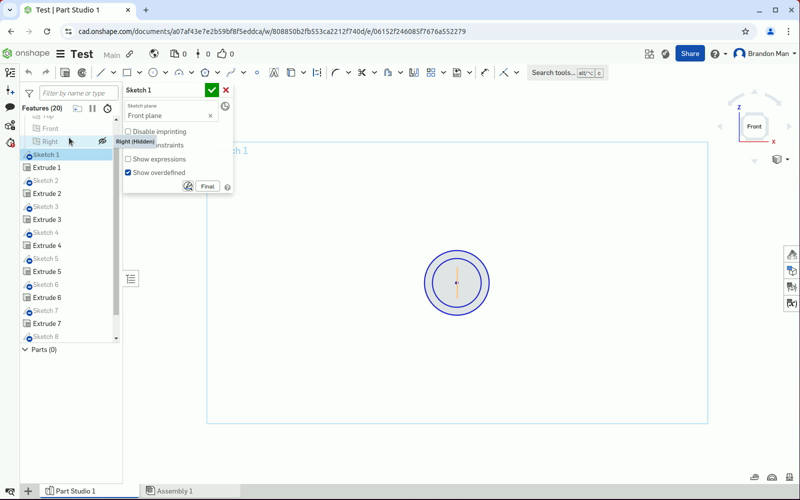
mouse_move(229, 92)
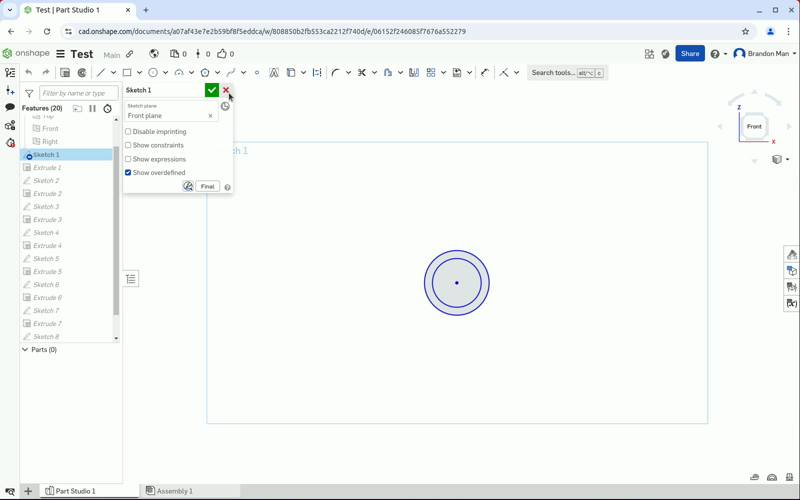
click(229, 92)
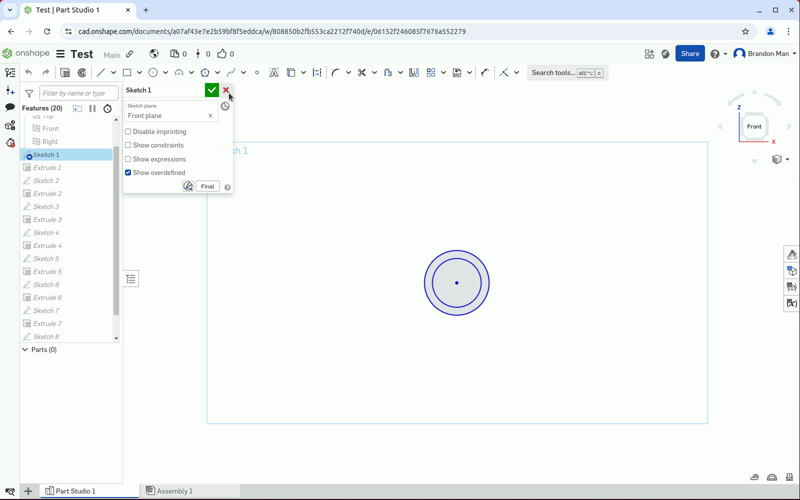
key(shift+s)
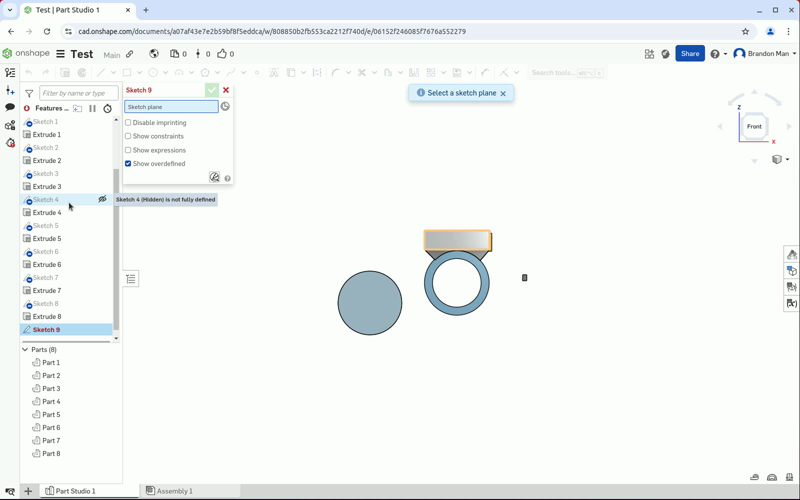
scroll(3)
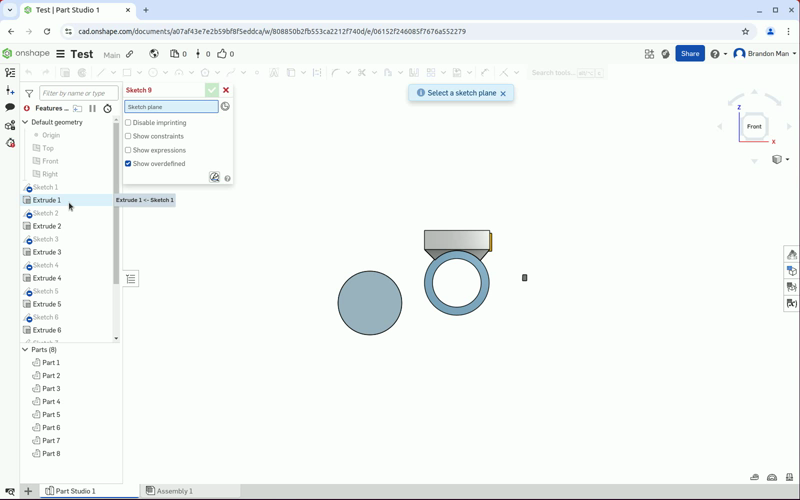
mouse_move(69, 163)
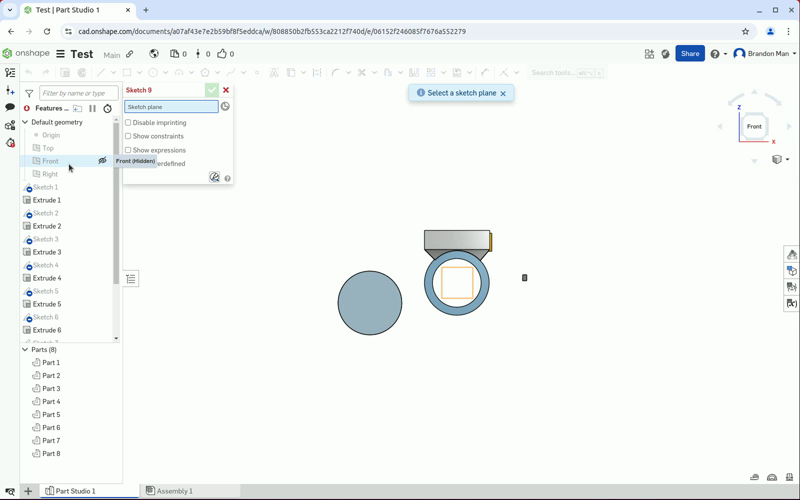
click(69, 163)
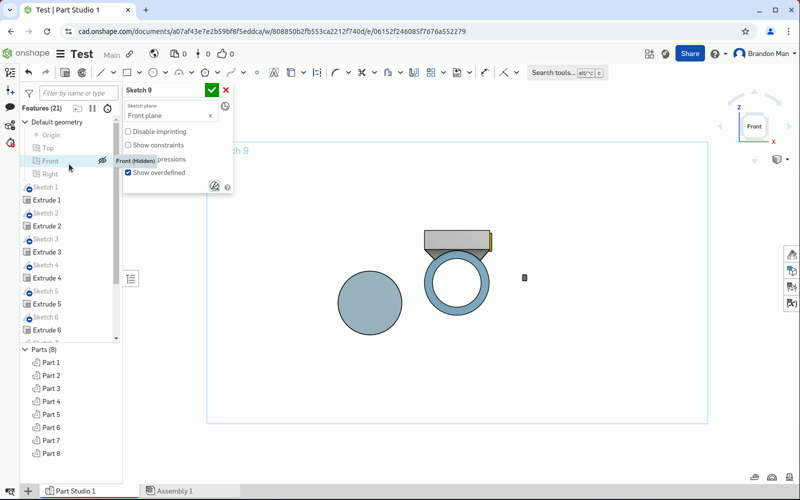
mouse_move(73, 352)
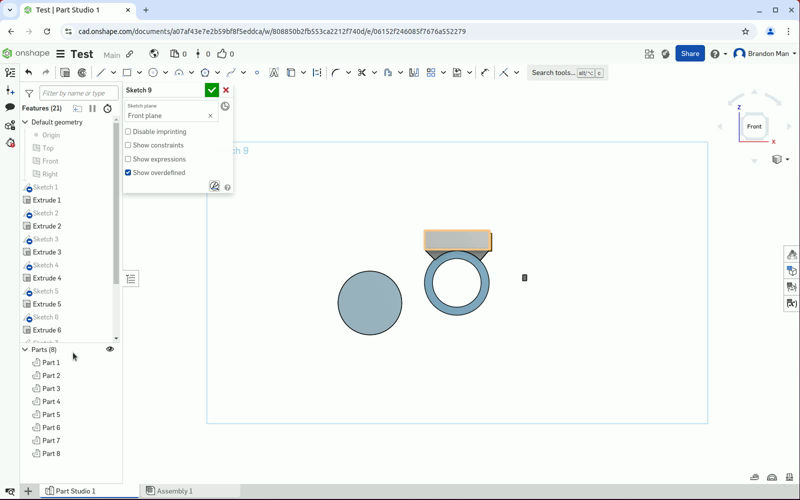
key(y)
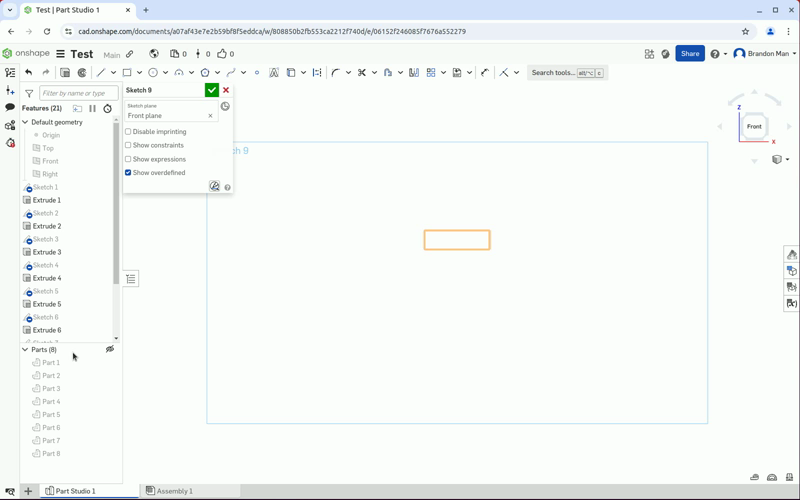
key(c)
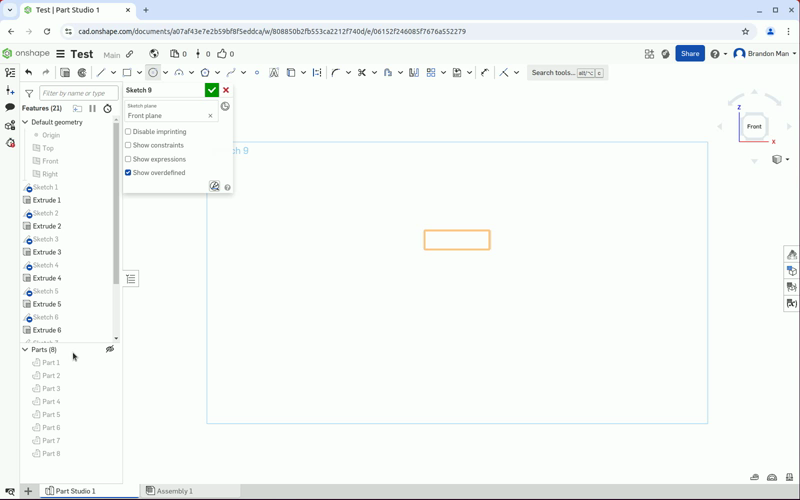
key_down(shift)
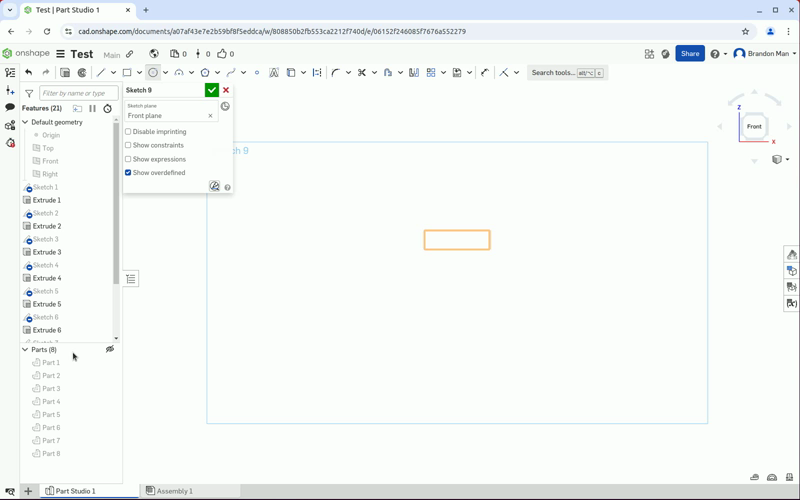
mouse_move(460, 282)
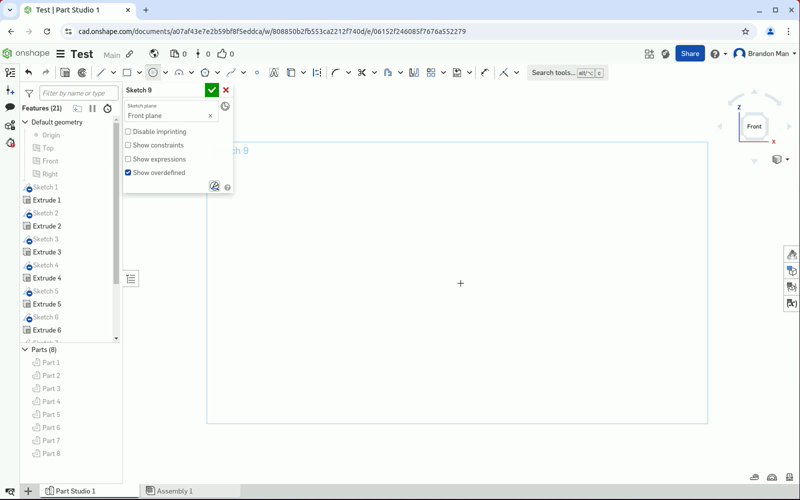
click(460, 282)
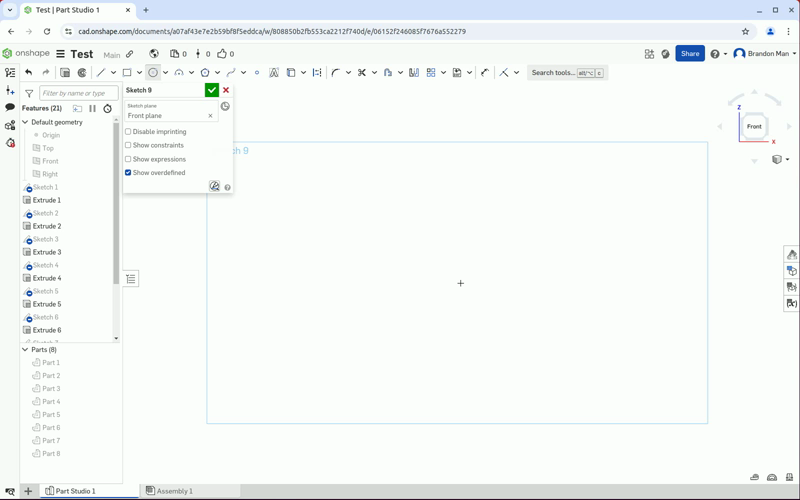
key_up(shift)
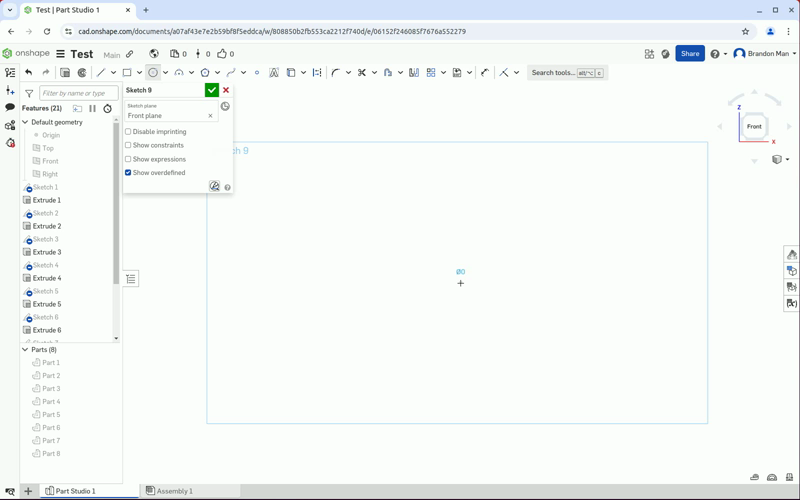
mouse_move(491, 282)
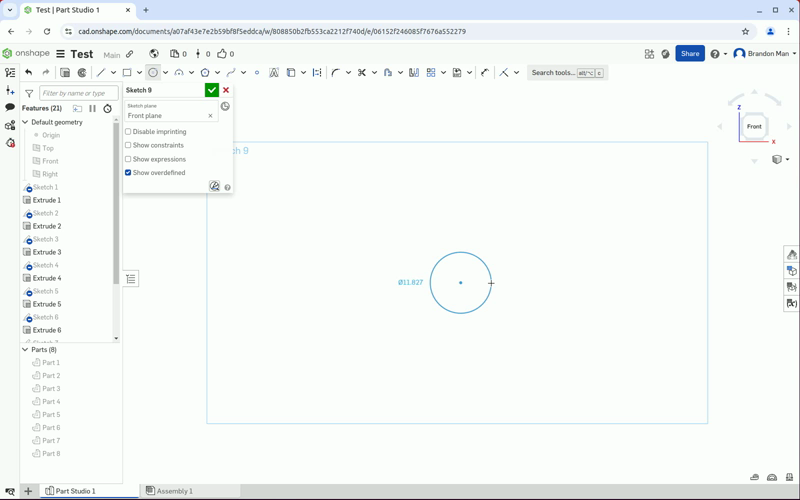
click(491, 282)
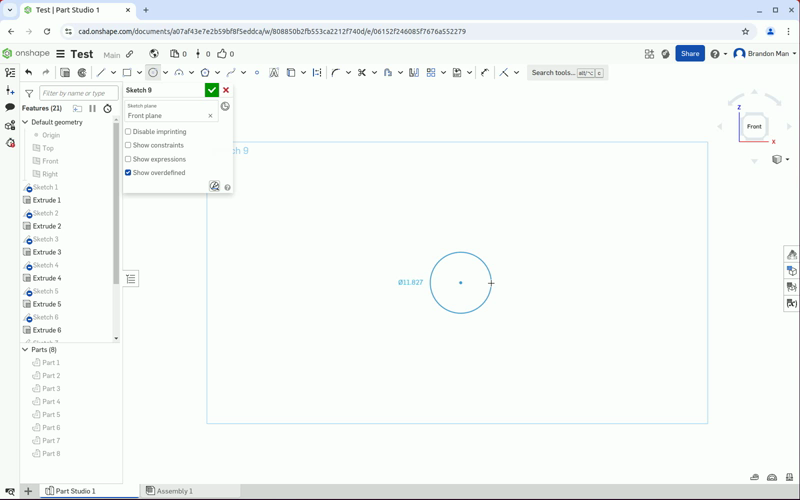
key(esc)
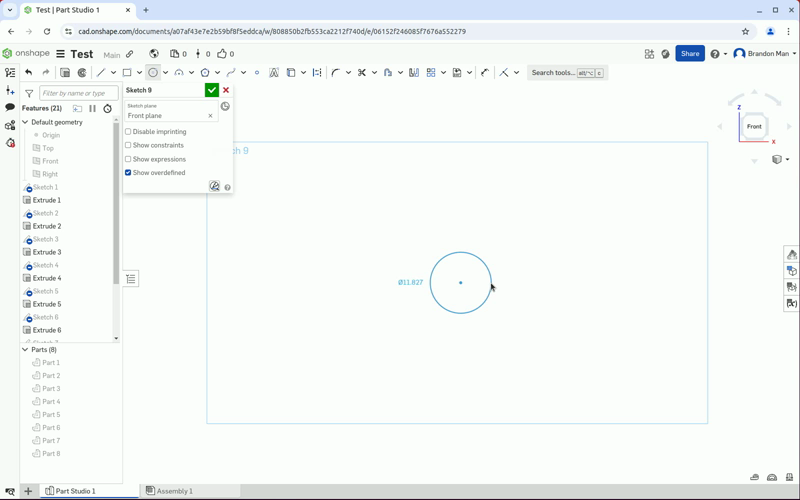
key(c)
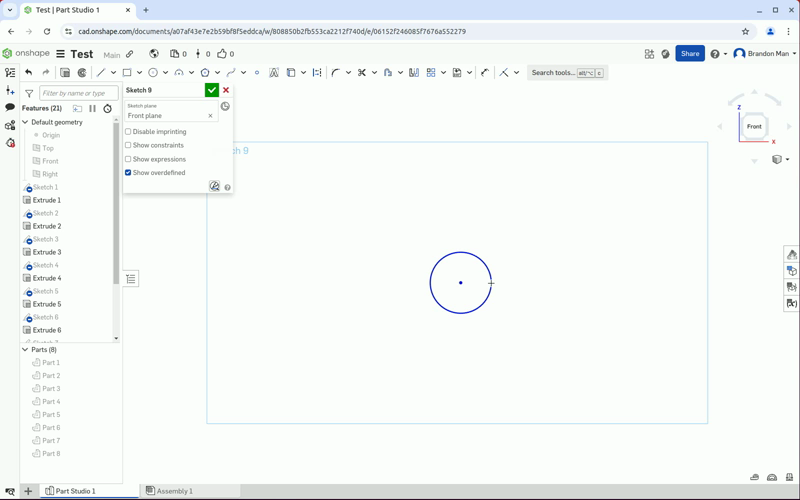
key_down(shift)
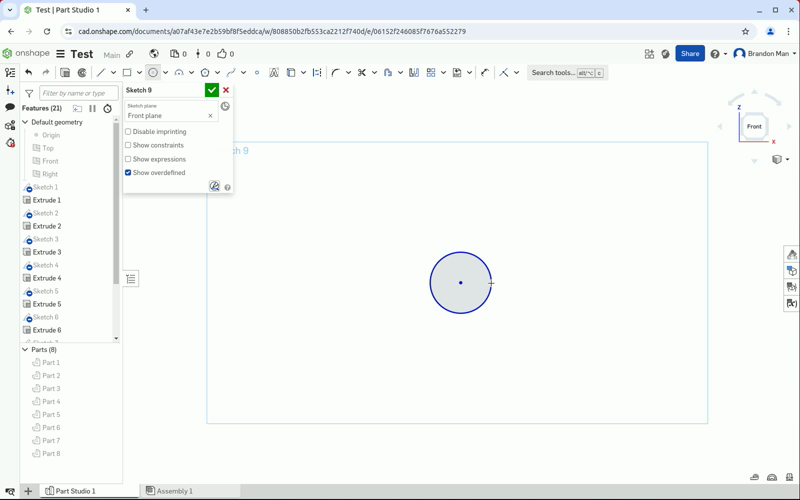
mouse_move(460, 282)
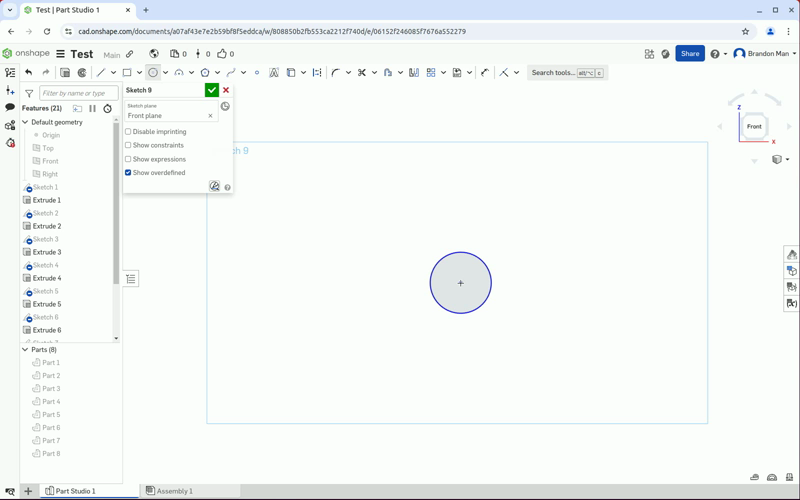
click(460, 282)
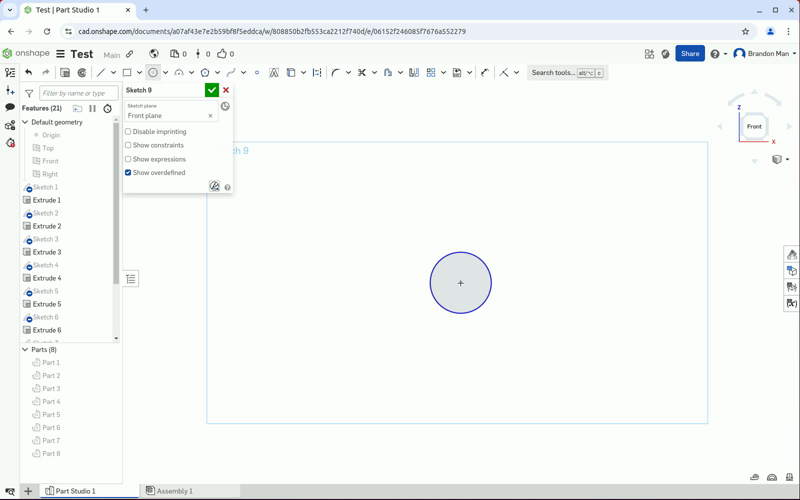
key_up(shift)
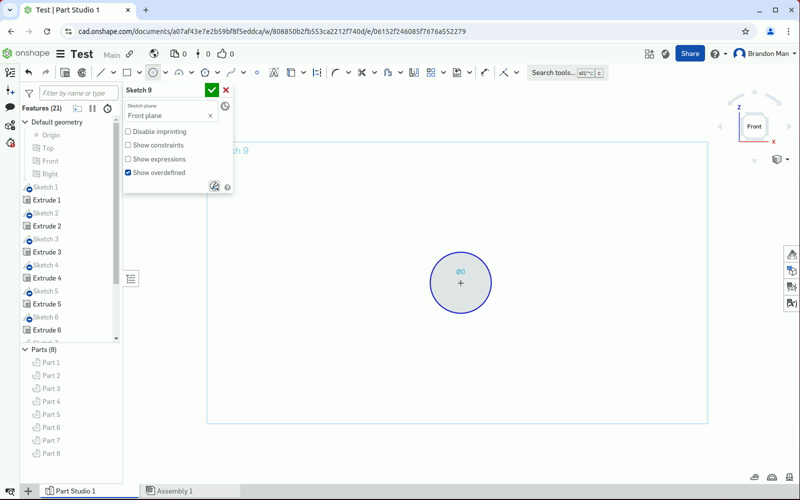
mouse_move(483, 282)
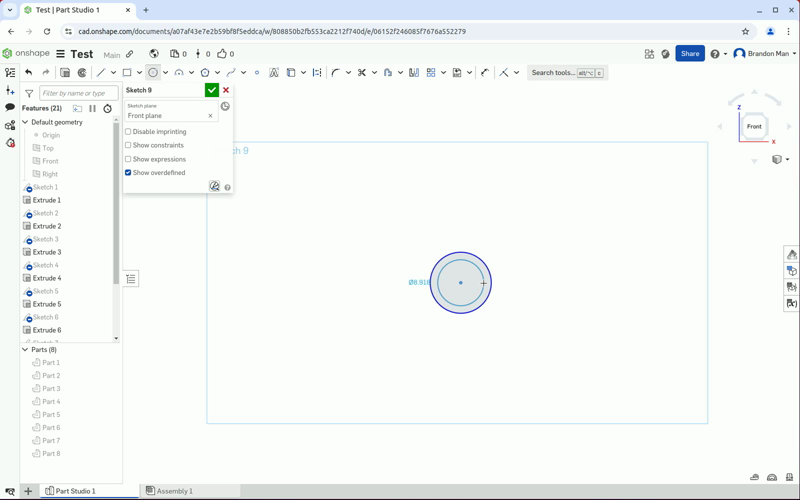
click(483, 282)
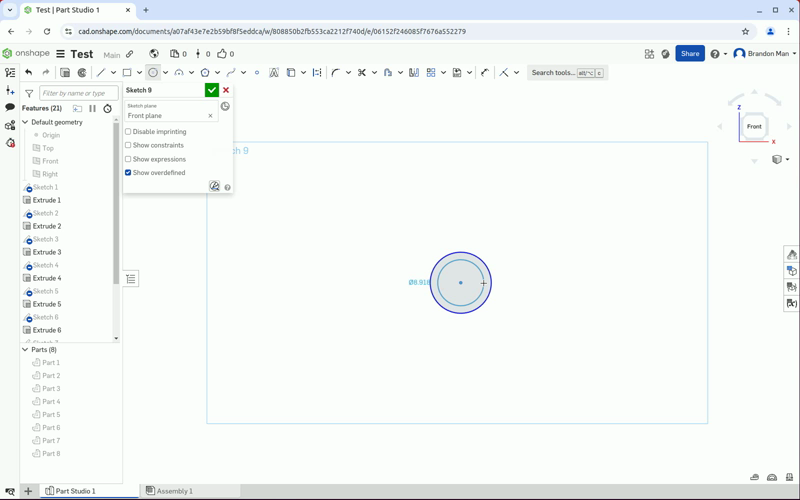
key(esc)
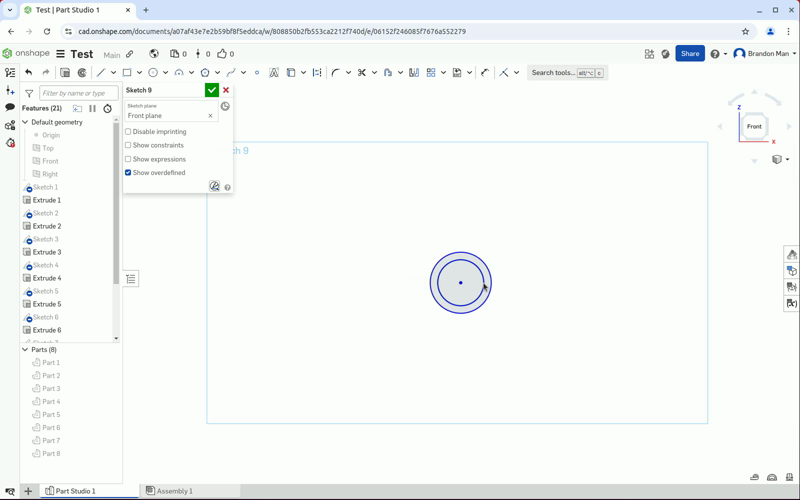
mouse_move(450, 257)
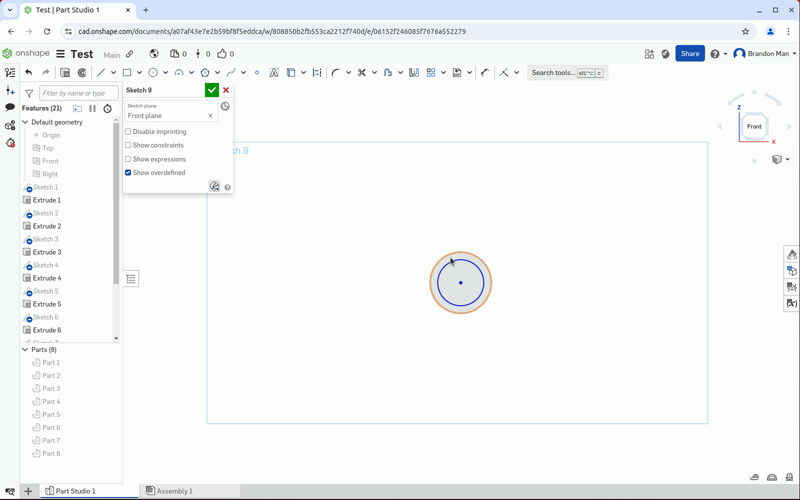
scroll(6)
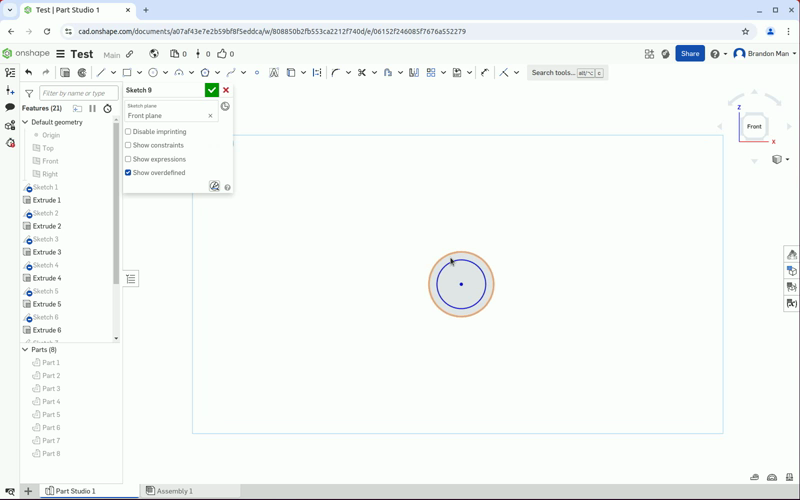
scroll(6)
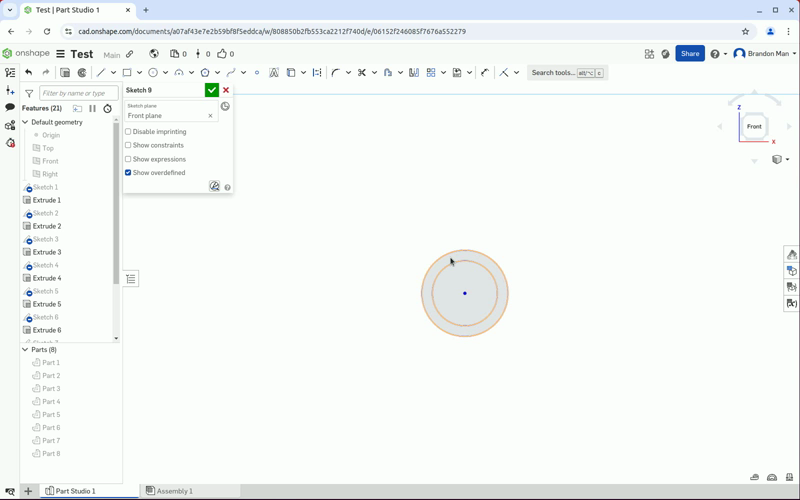
scroll(6)
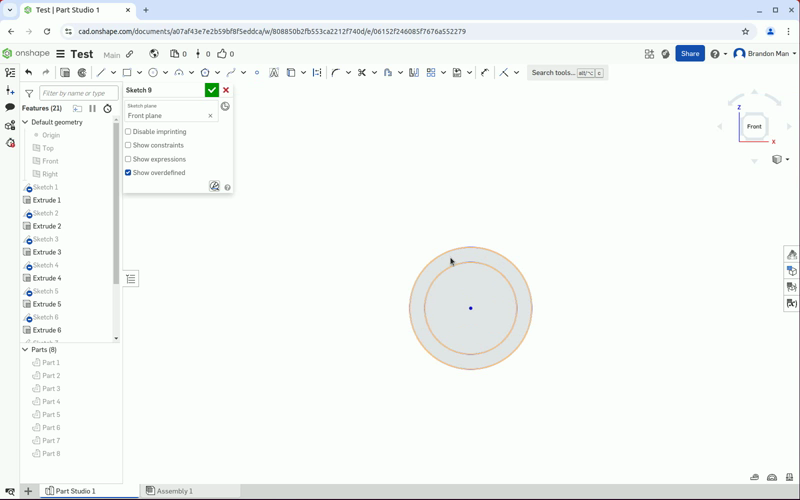
scroll(6)
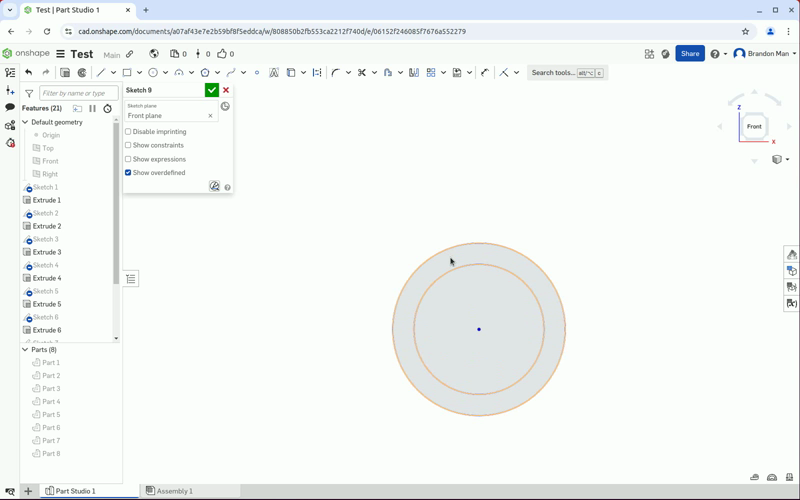
scroll(6)
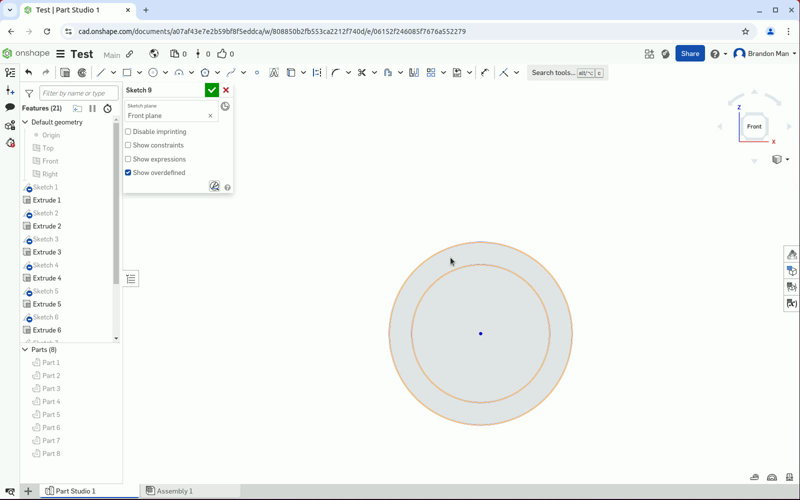
scroll(6)
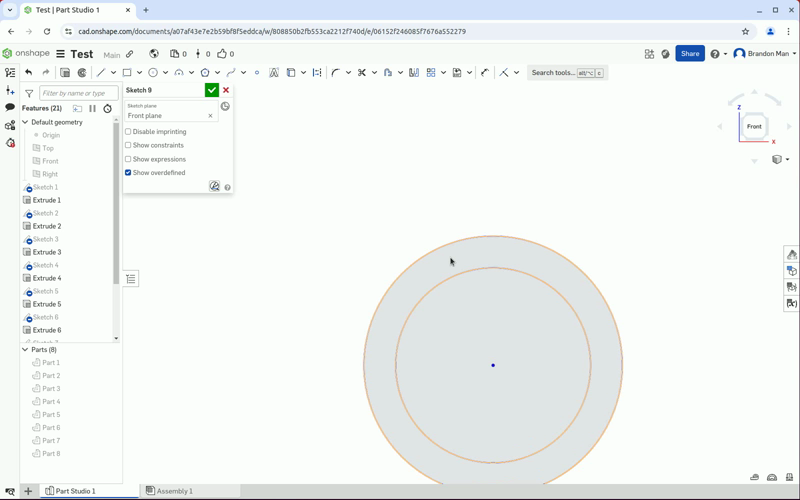
scroll(6)
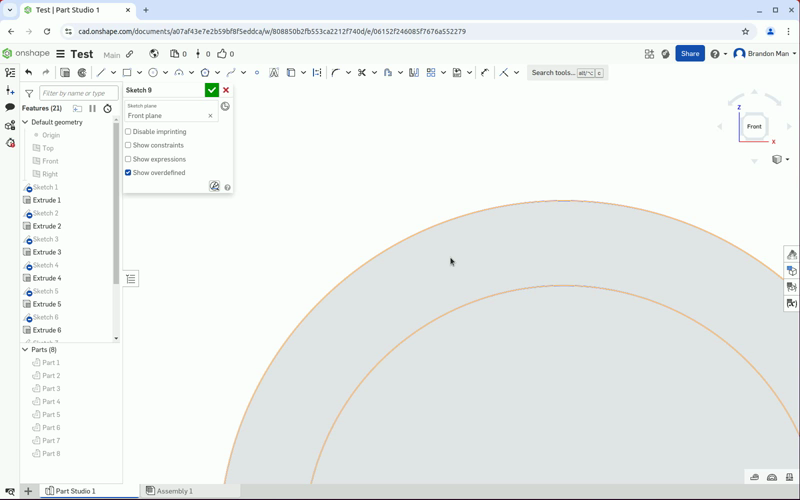
click(450, 257)
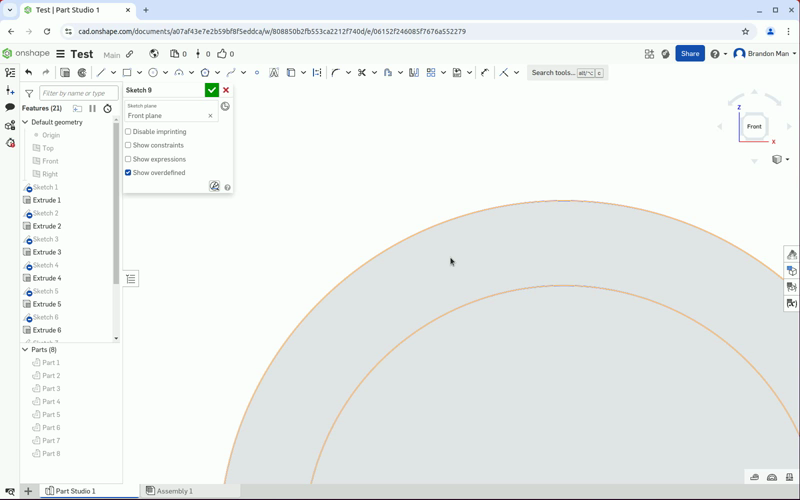
scroll(-6)
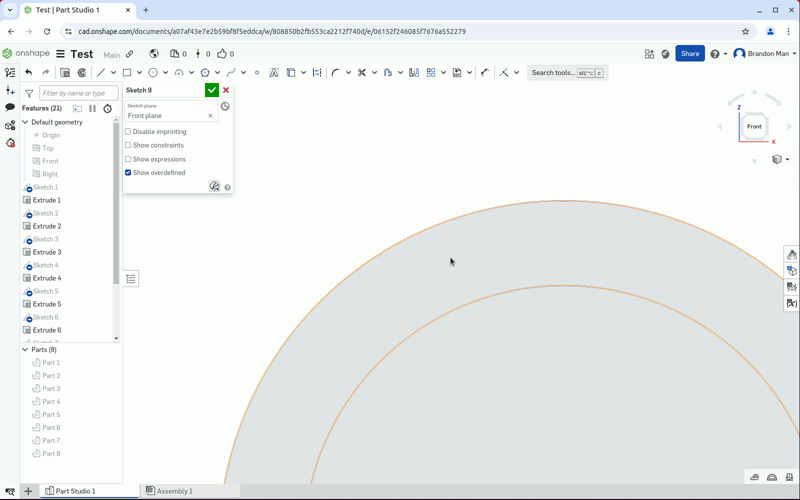
scroll(-6)
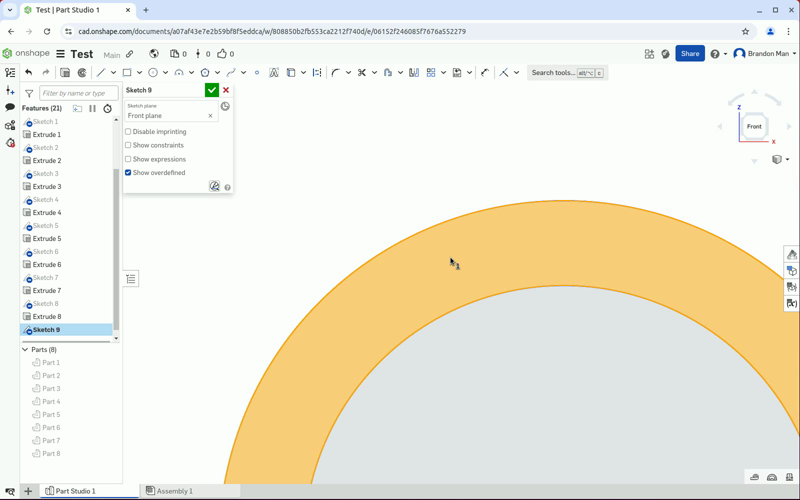
scroll(-6)
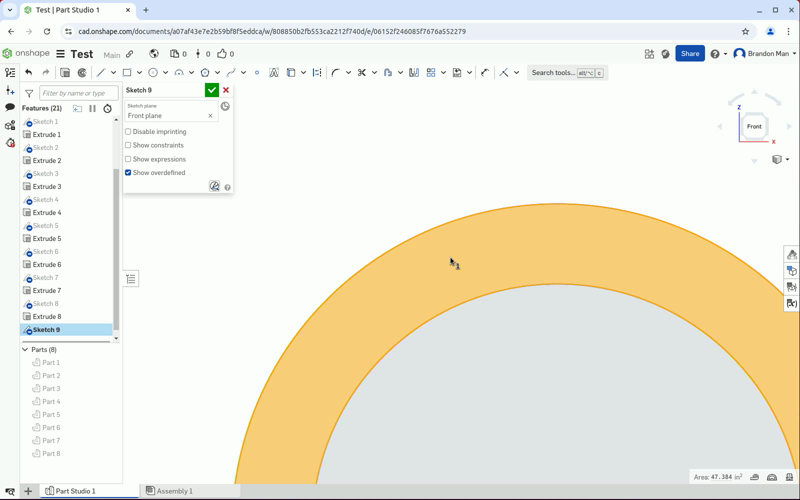
scroll(-6)
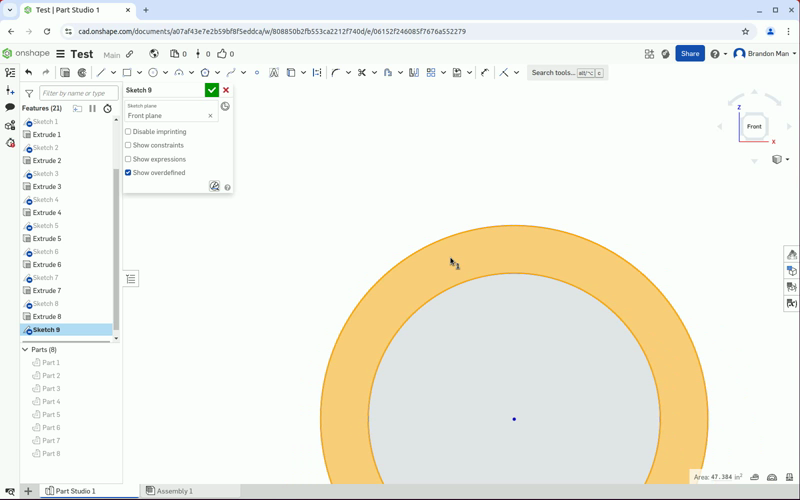
scroll(-6)
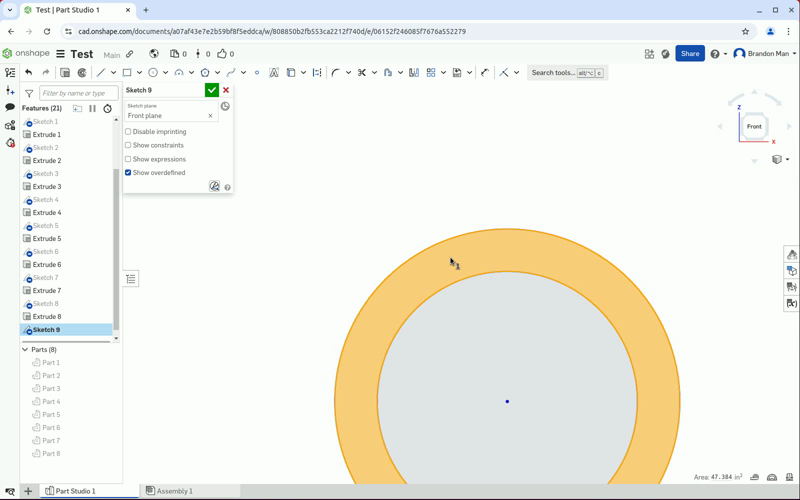
scroll(-6)
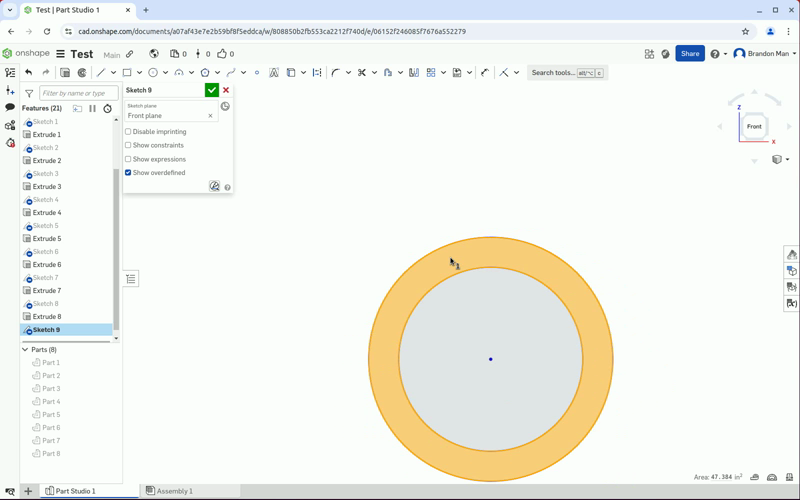
scroll(-6)
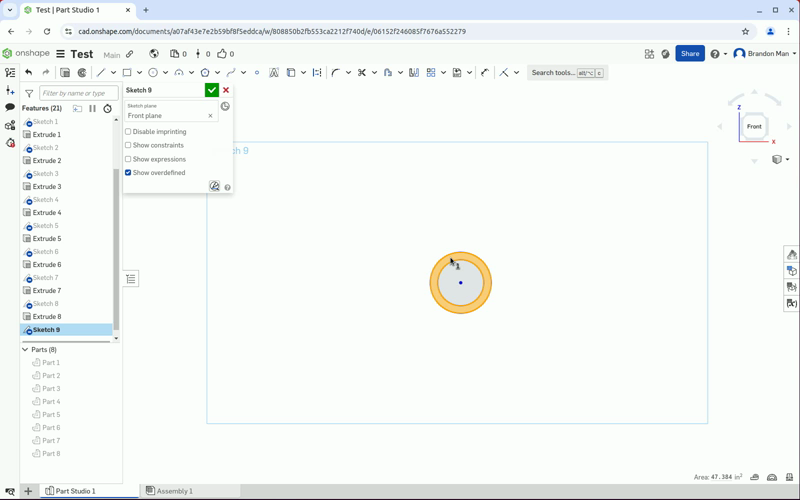
mouse_move(73, 352)
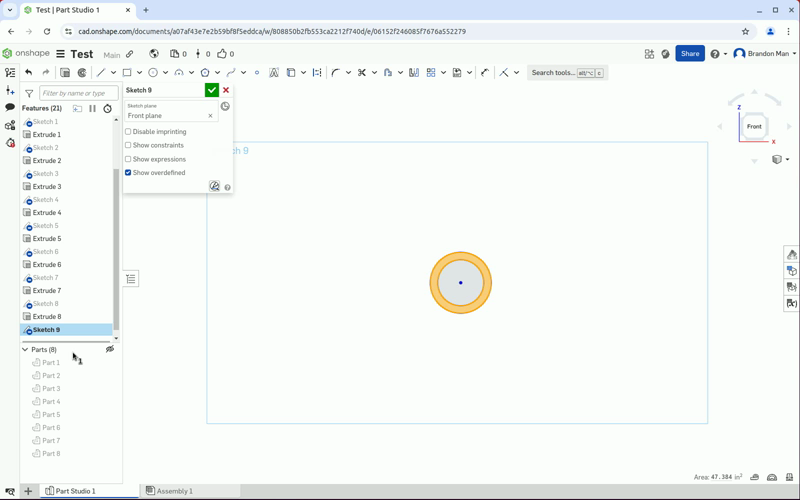
key(shift+y)
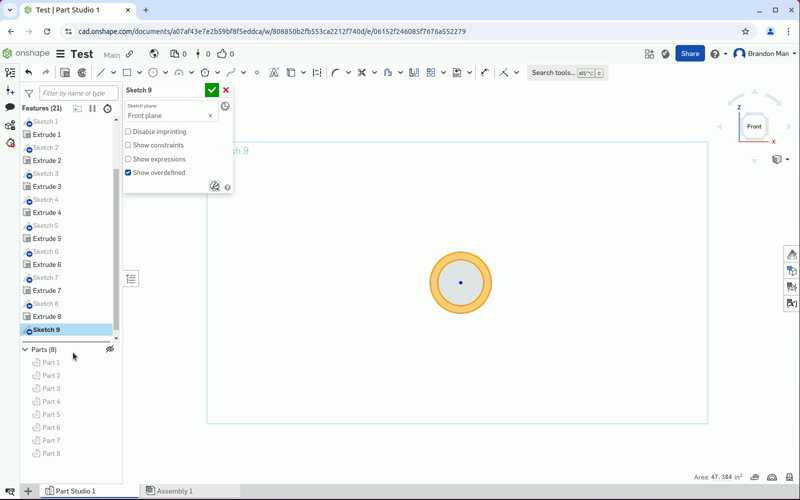
key(shift+e)
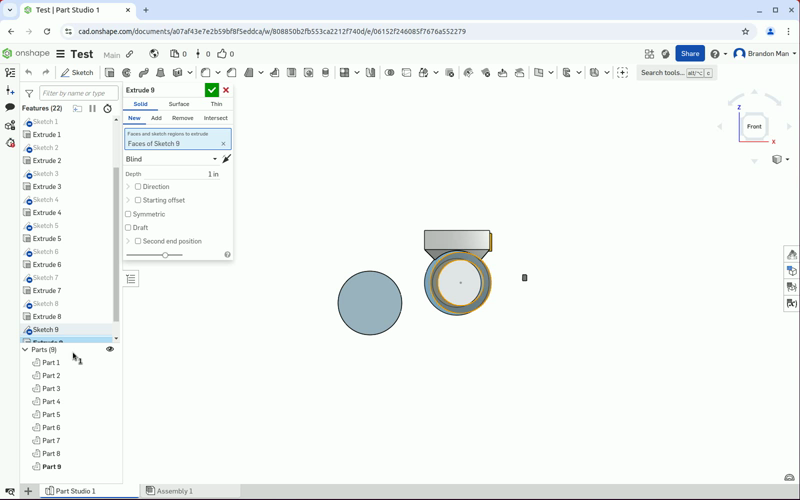
mouse_move(143, 106)
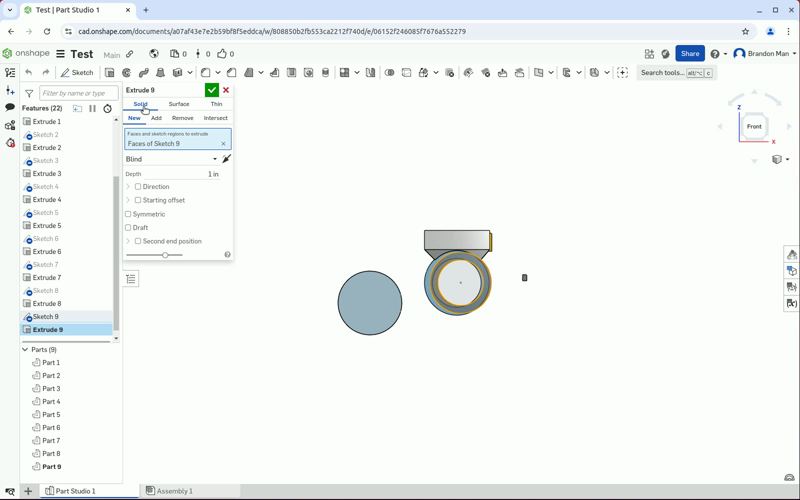
click(143, 106)
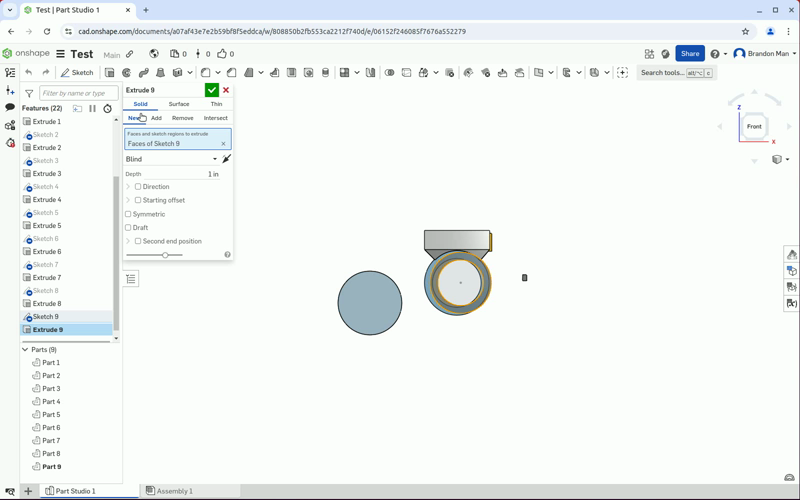
mouse_move(137, 120)
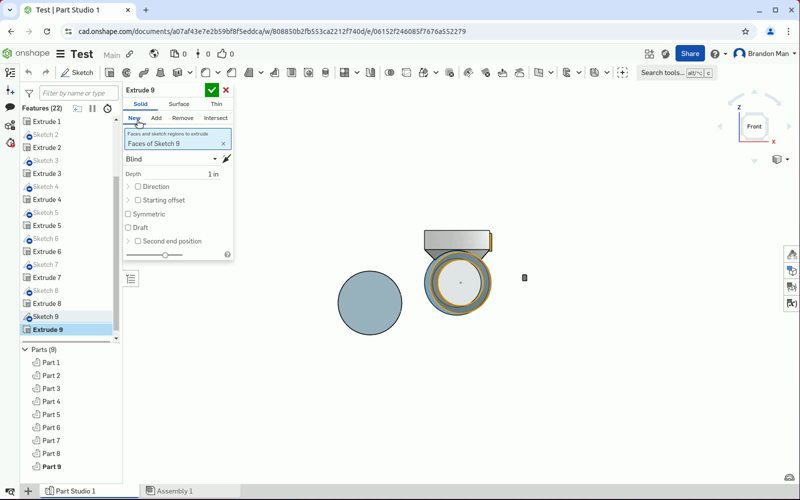
click(137, 120)
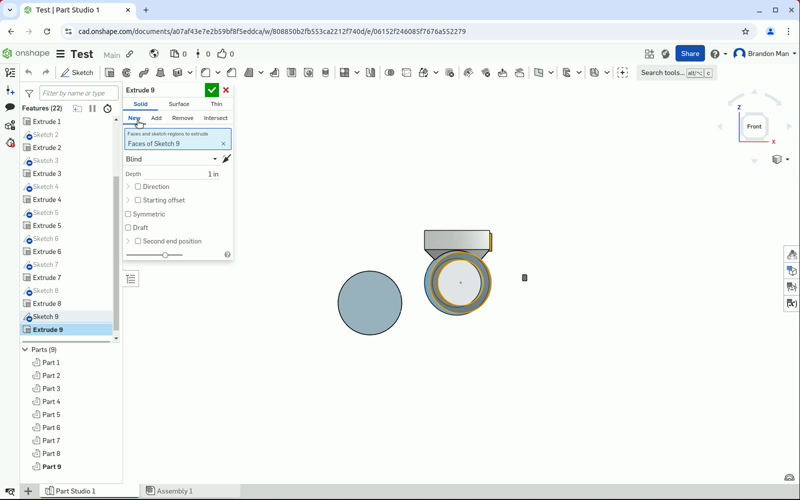
key(tab, 4)
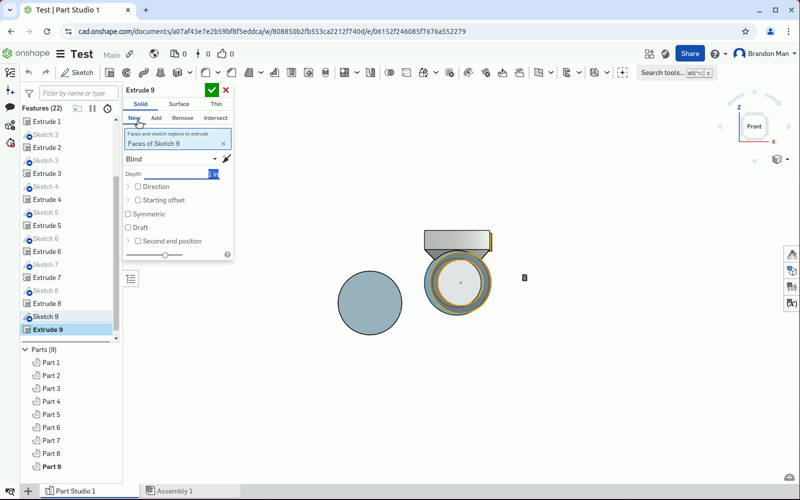
text(0.241)
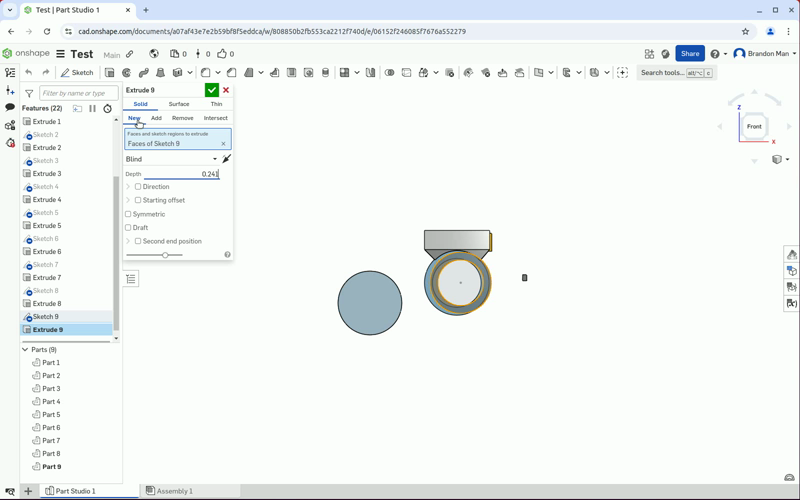
key(enter)
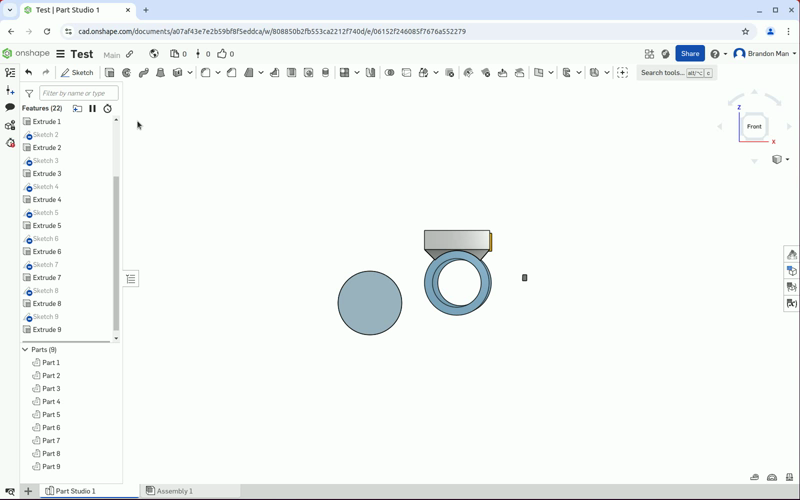
key(shift+h)
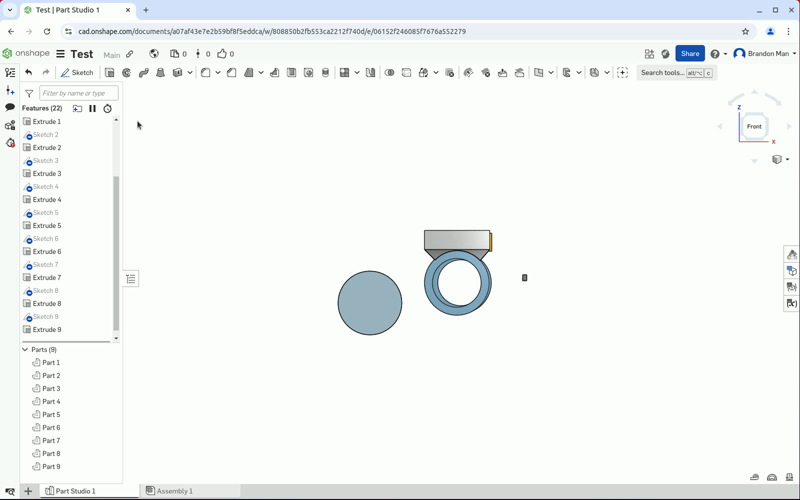
key(shift+h)
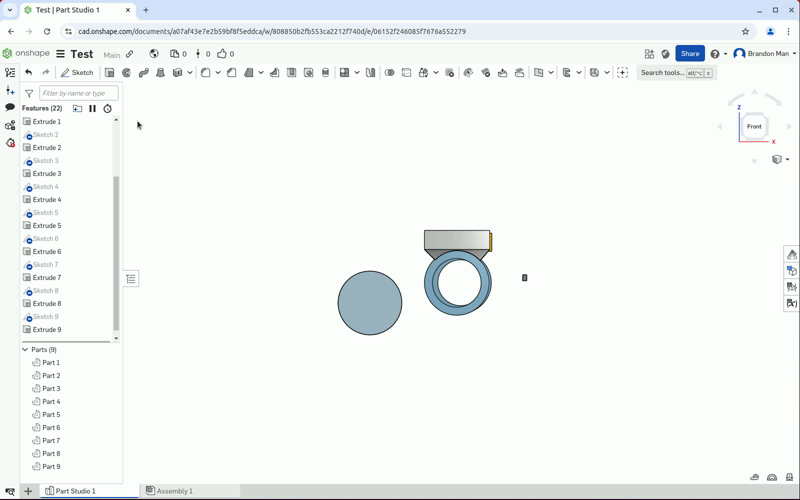
mouse_move(69, 111)
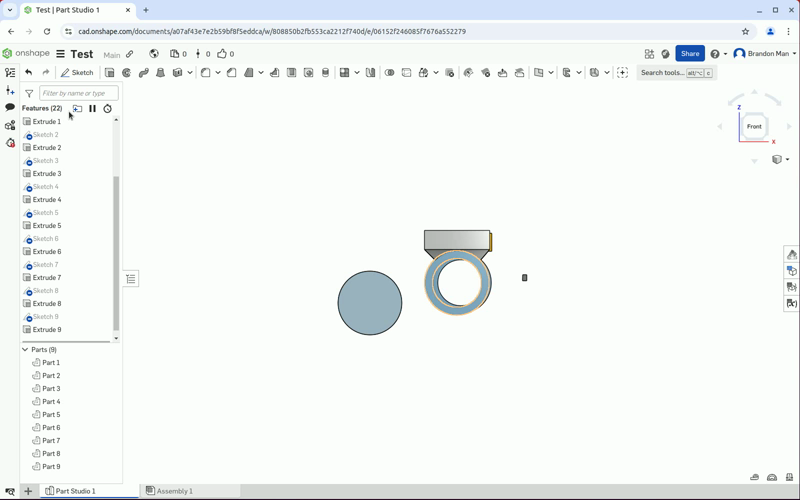
click(69, 111)
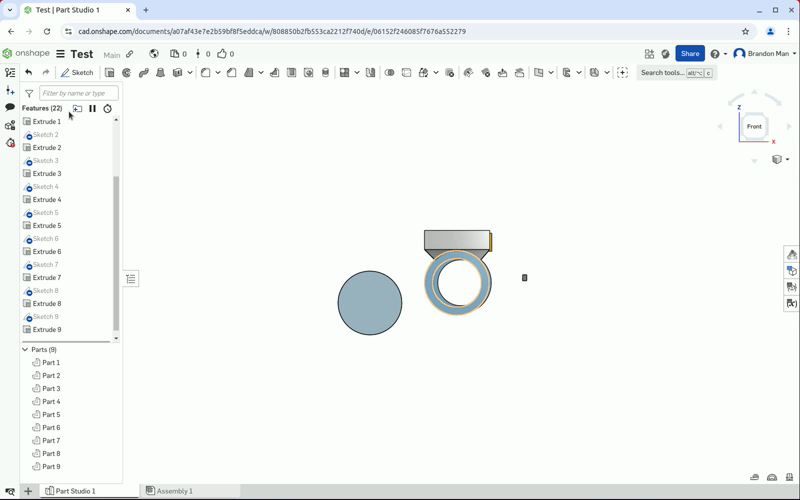
key(shift+s)
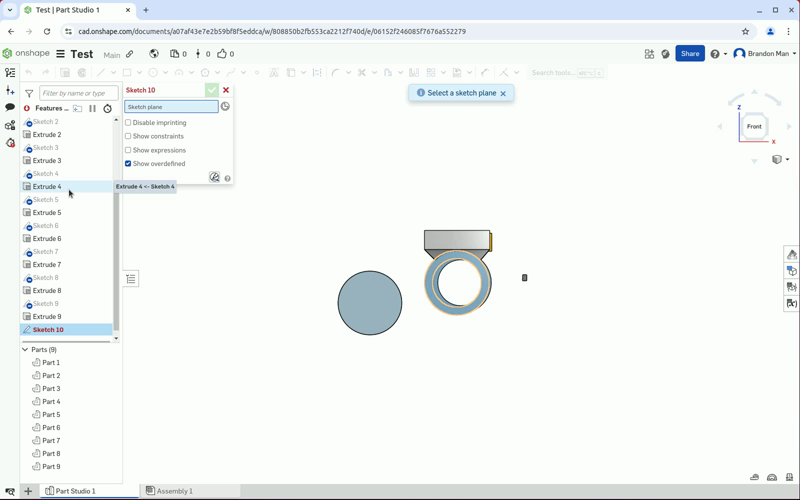
scroll(3)
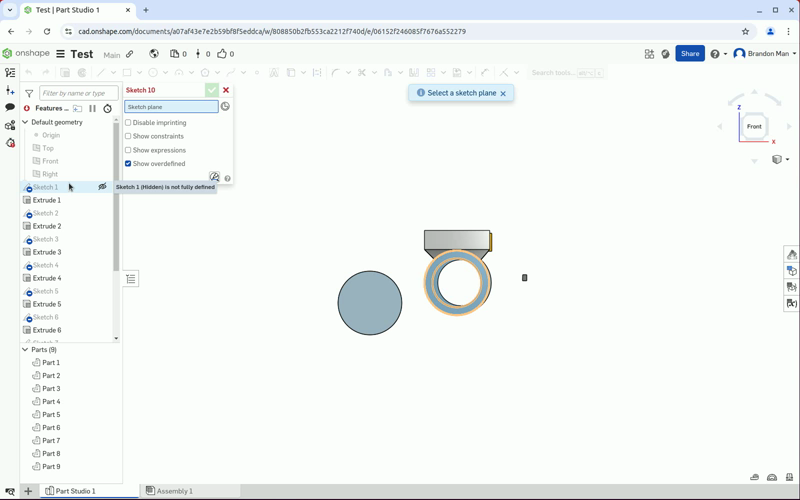
mouse_move(69, 163)
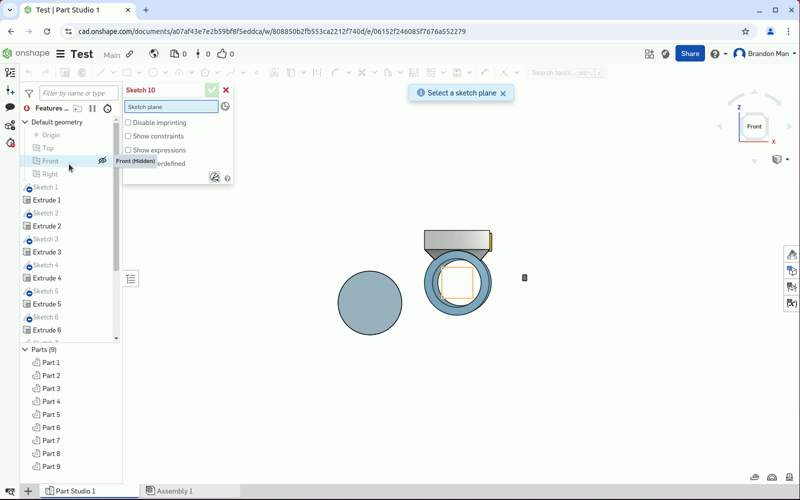
click(69, 163)
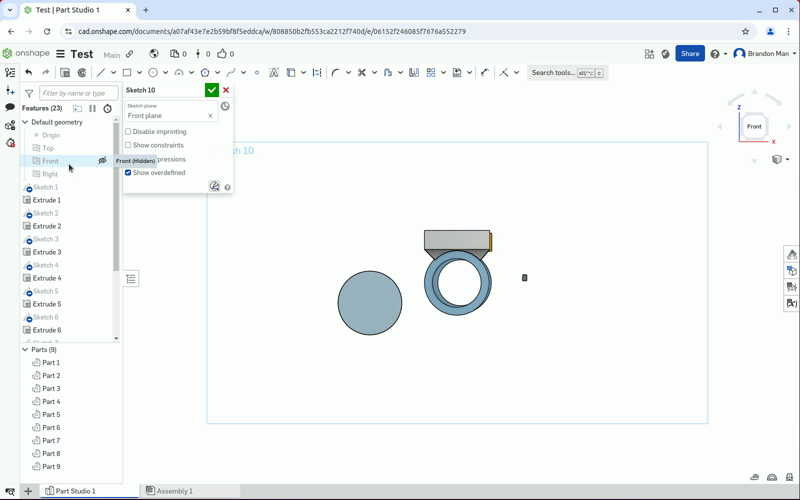
mouse_move(73, 352)
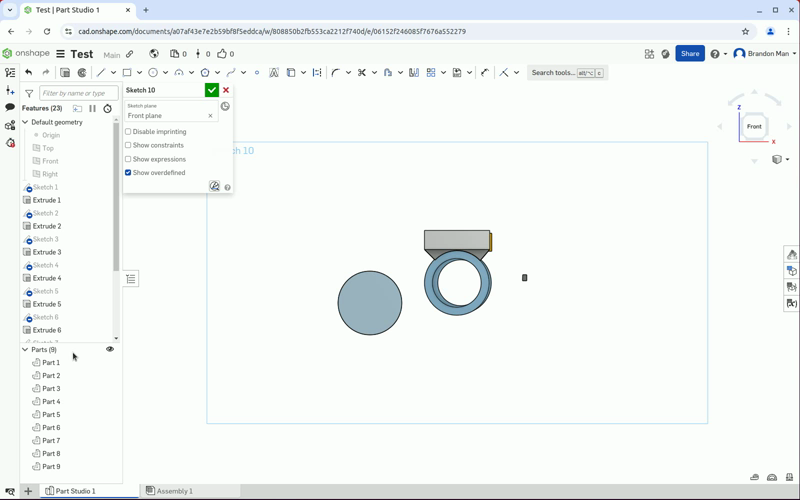
key(y)
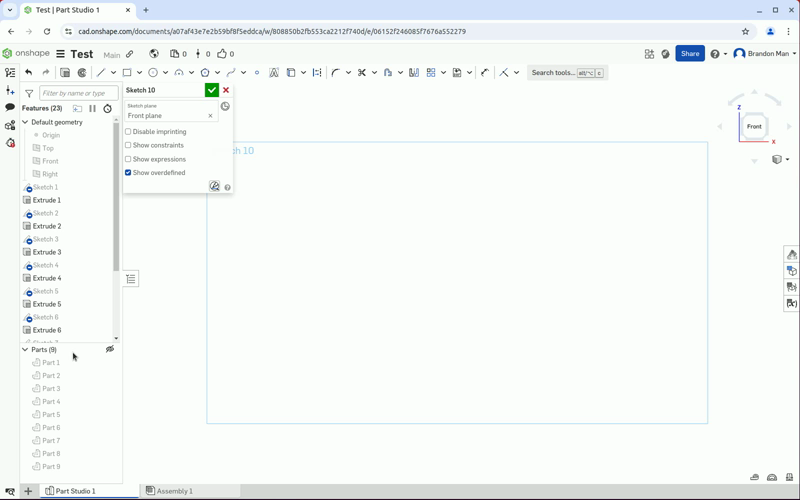
key(l)
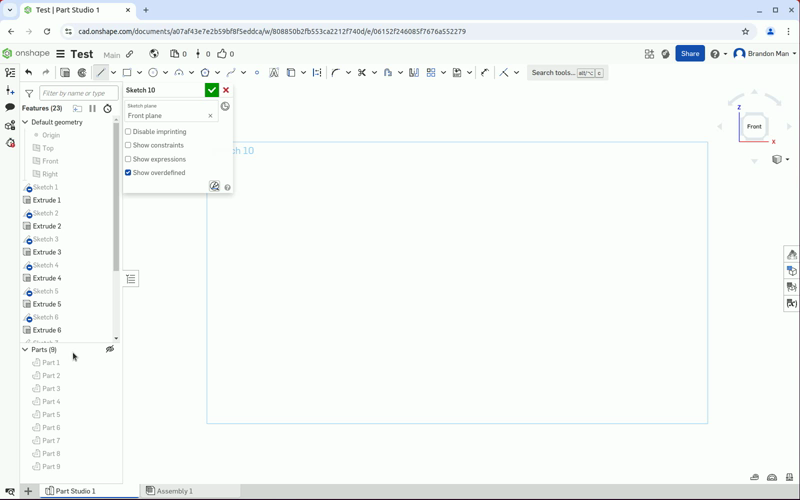
key_down(shift)
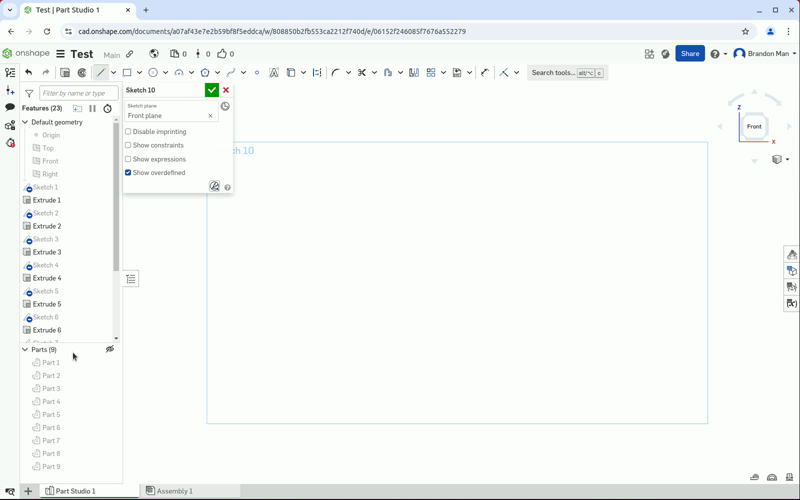
mouse_move(430, 251)
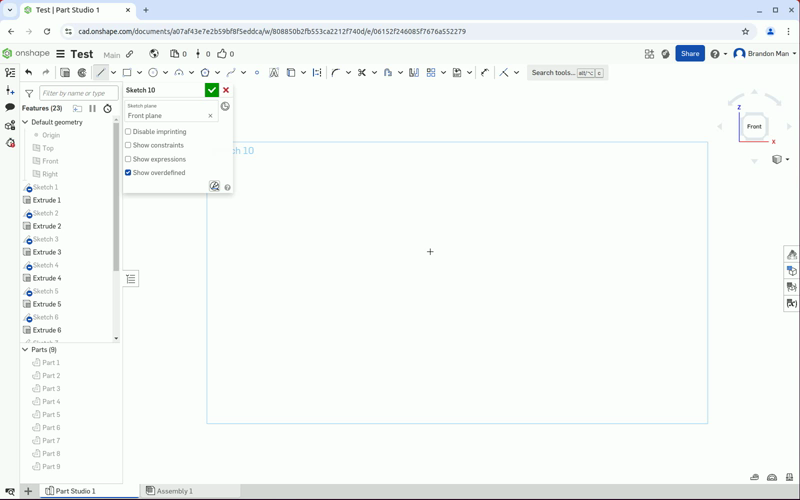
click(430, 251)
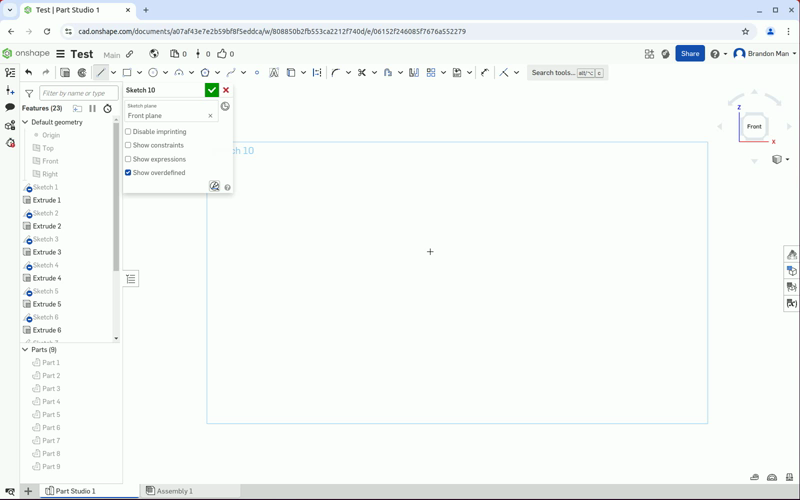
key_up(shift)
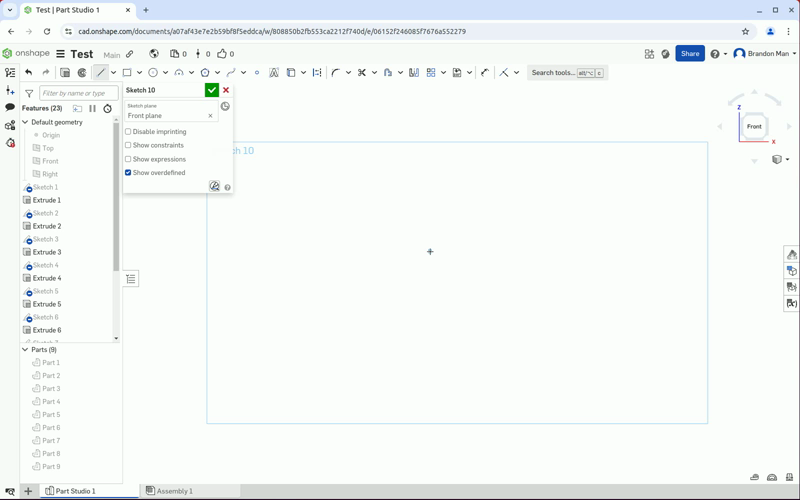
key_down(shift)
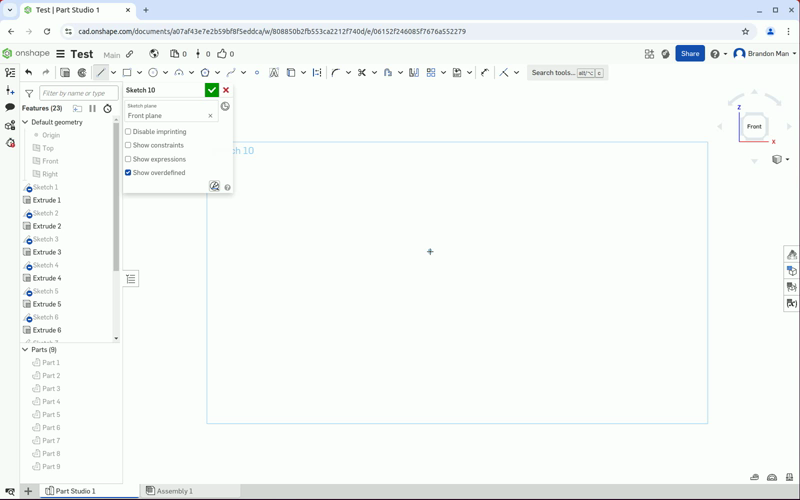
mouse_move(460, 251)
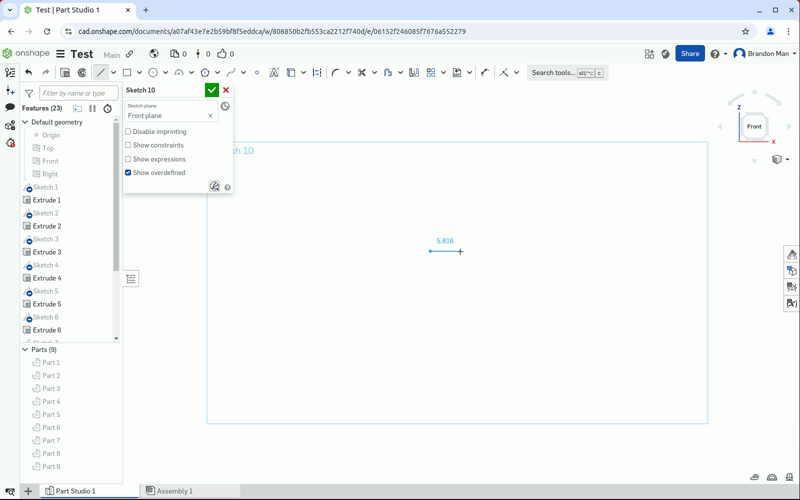
mouse_move(440, 261)
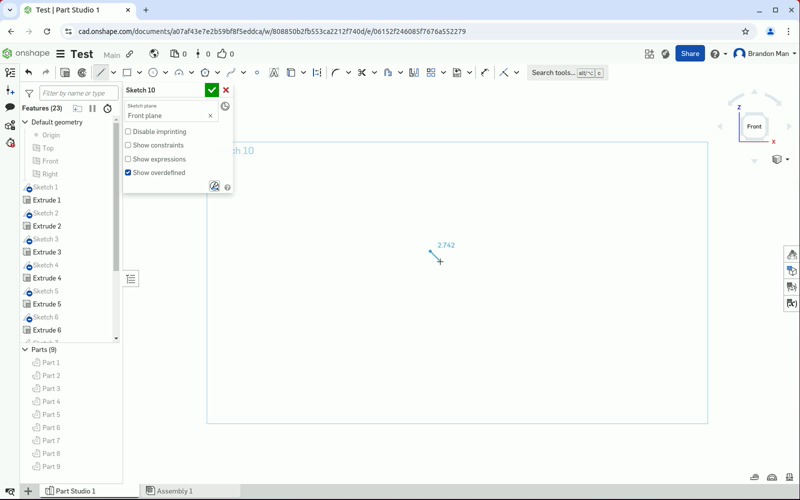
click(440, 261)
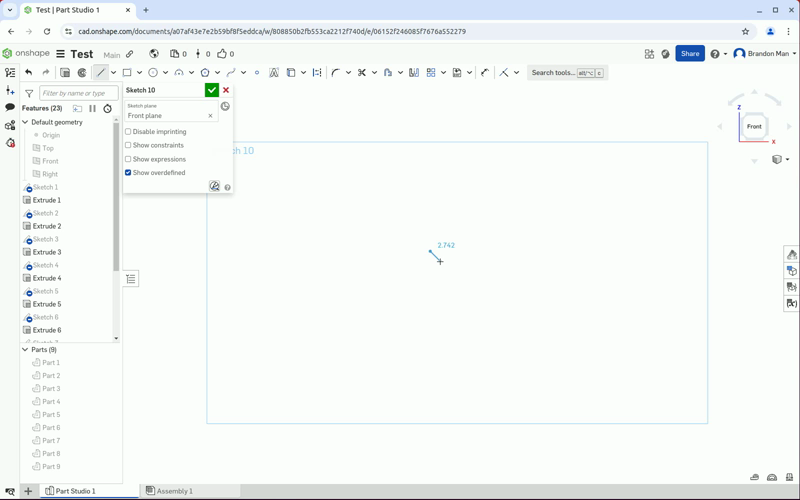
key_up(shift)
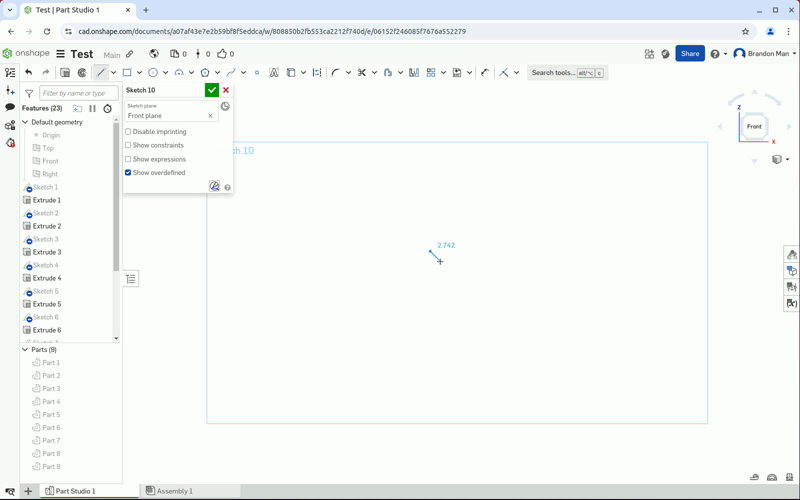
key(esc)
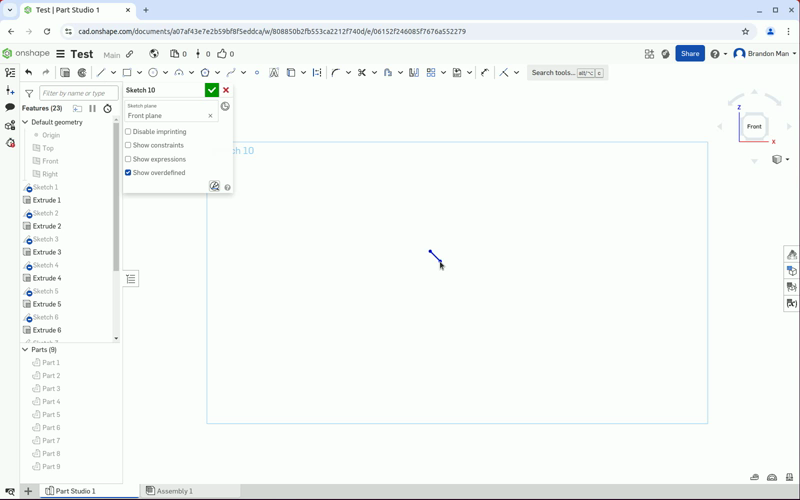
key(a)
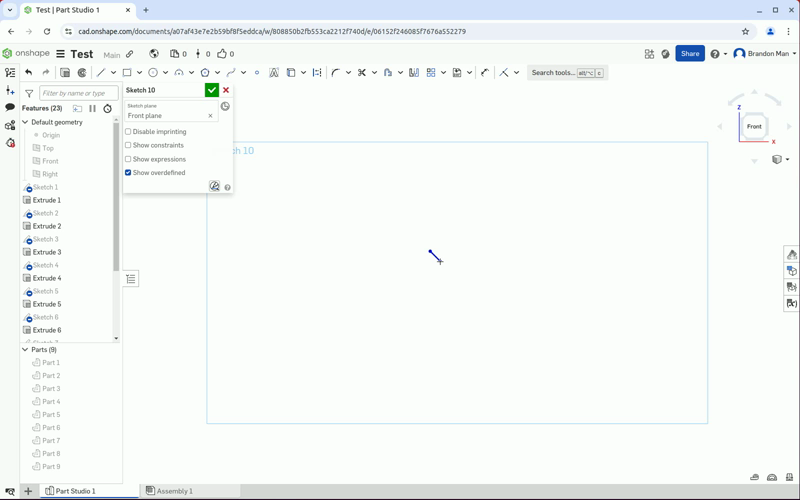
mouse_move(440, 261)
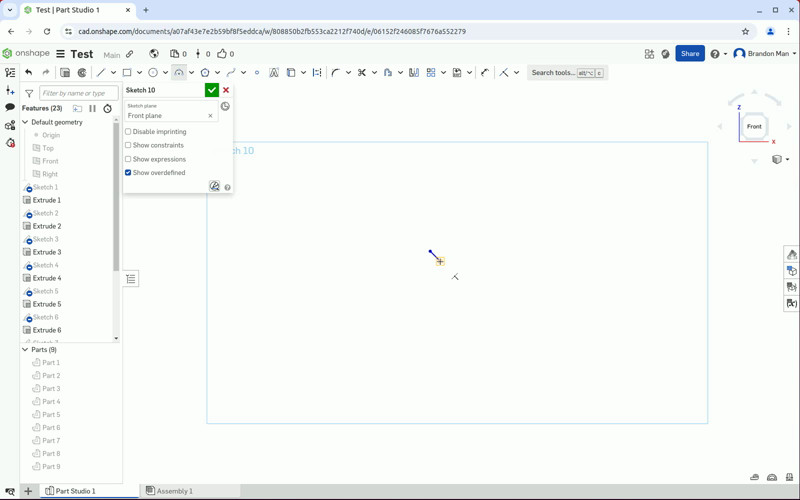
click(440, 261)
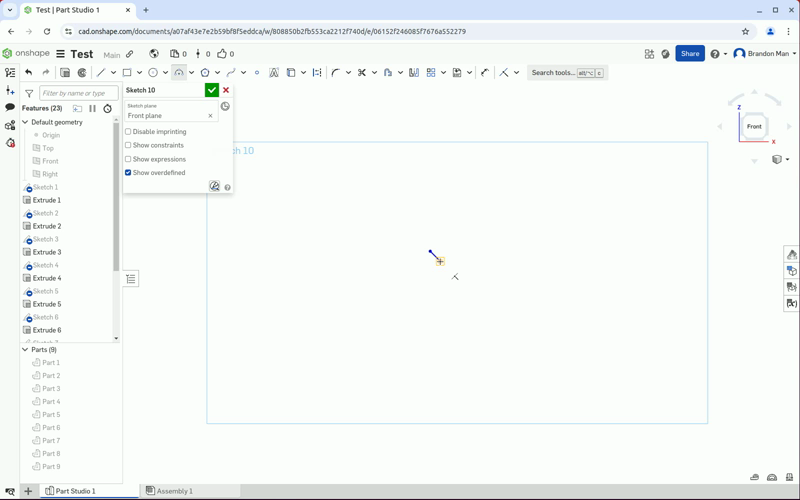
key_down(shift)
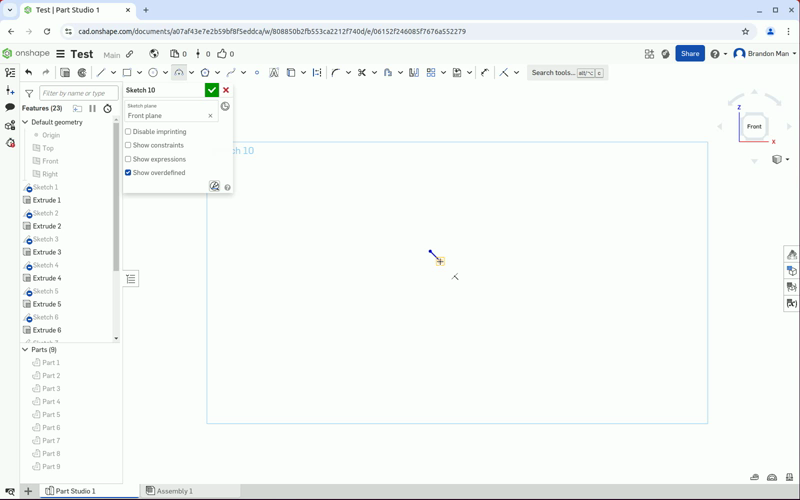
mouse_move(482, 261)
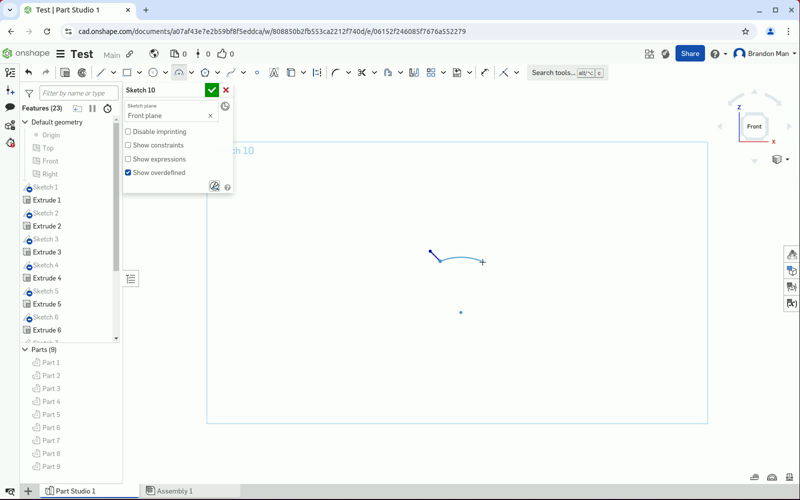
click(482, 261)
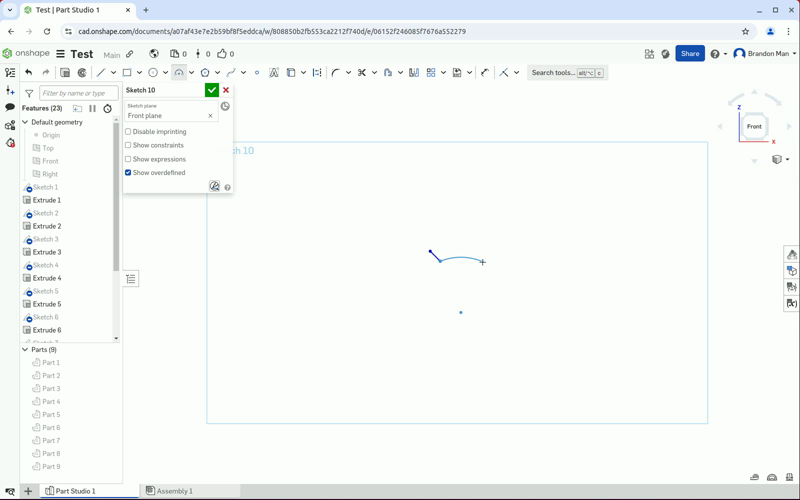
mouse_move(461, 252)
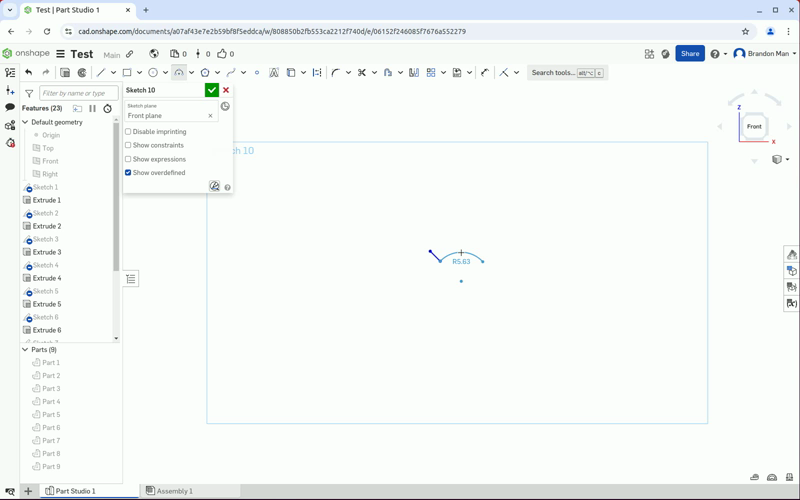
click(461, 252)
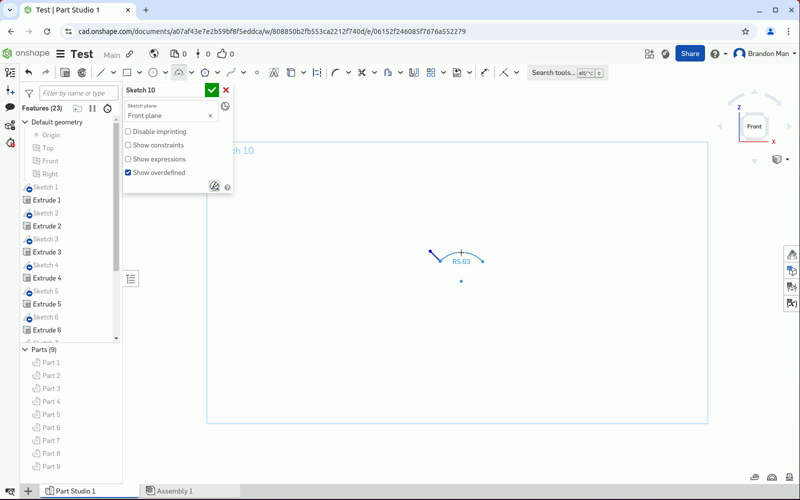
key_up(shift)
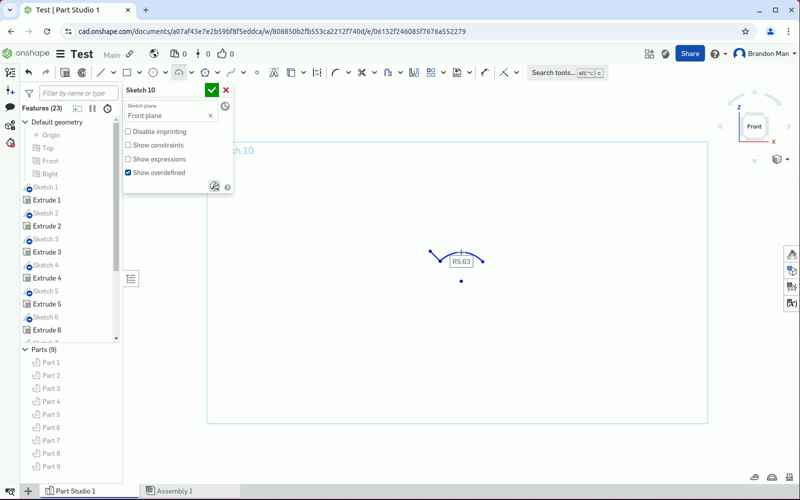
key(esc)
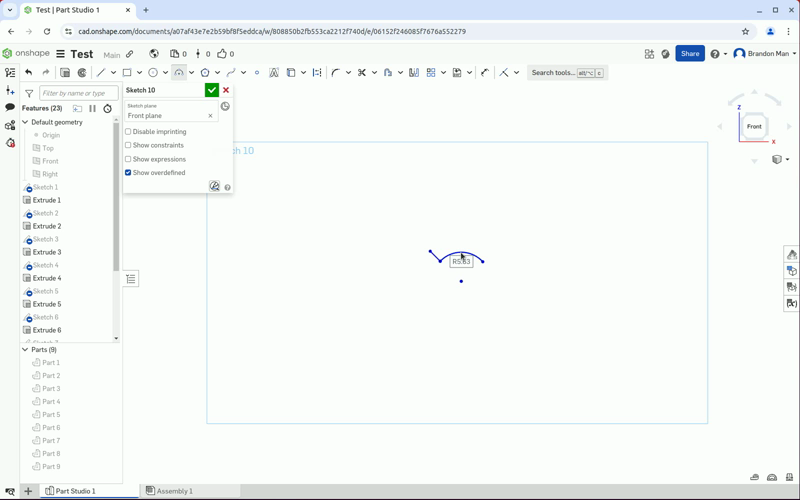
key(l)
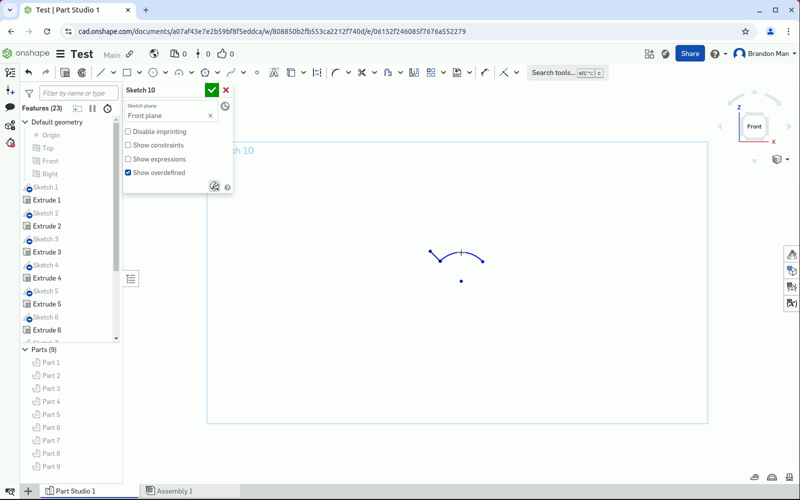
mouse_move(482, 261)
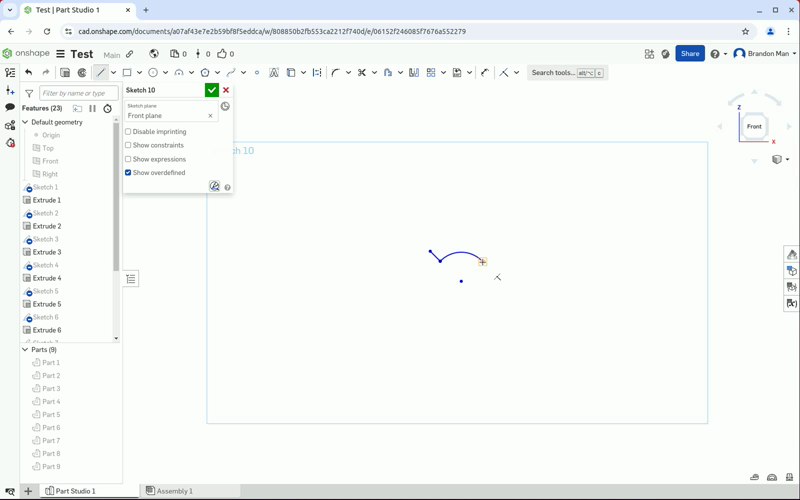
click(482, 261)
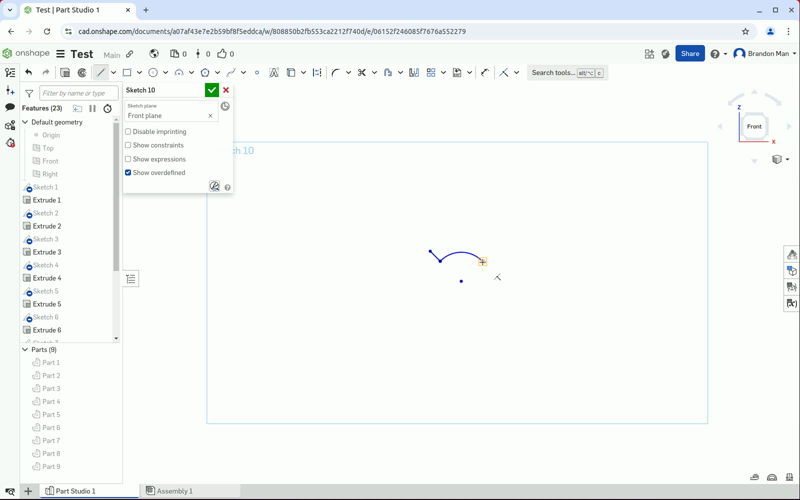
key_down(shift)
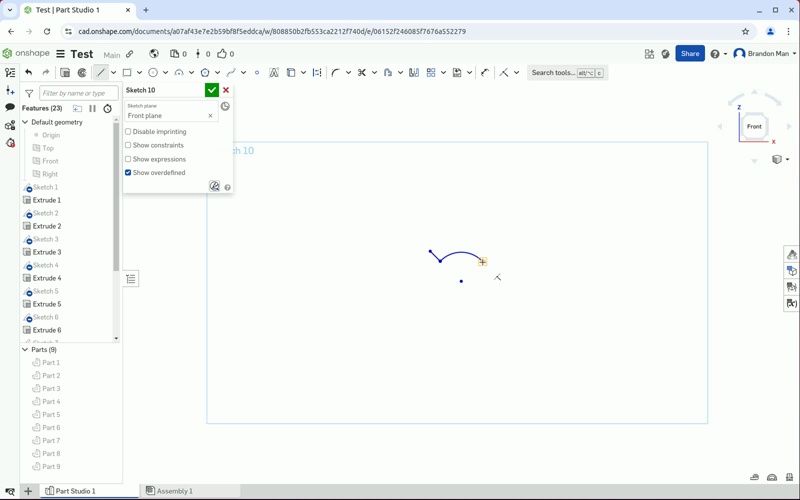
mouse_move(512, 261)
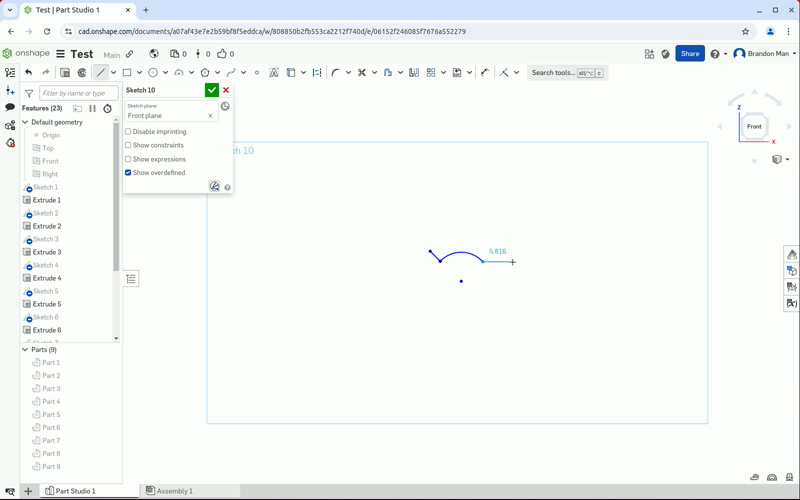
mouse_move(491, 251)
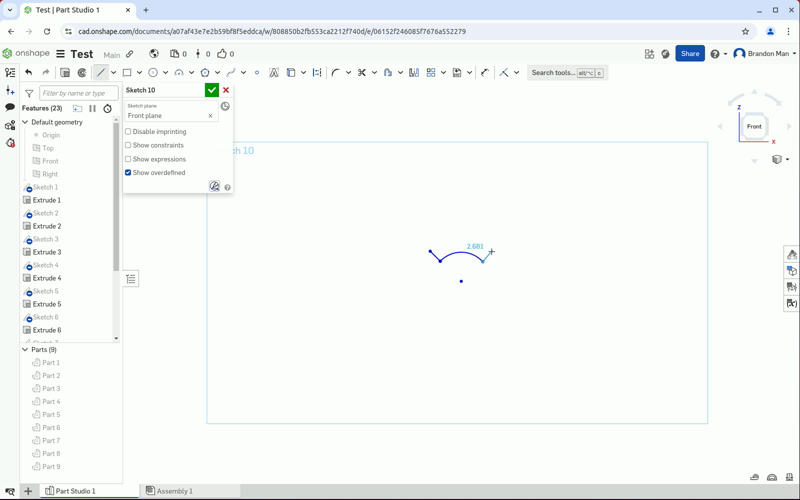
click(491, 251)
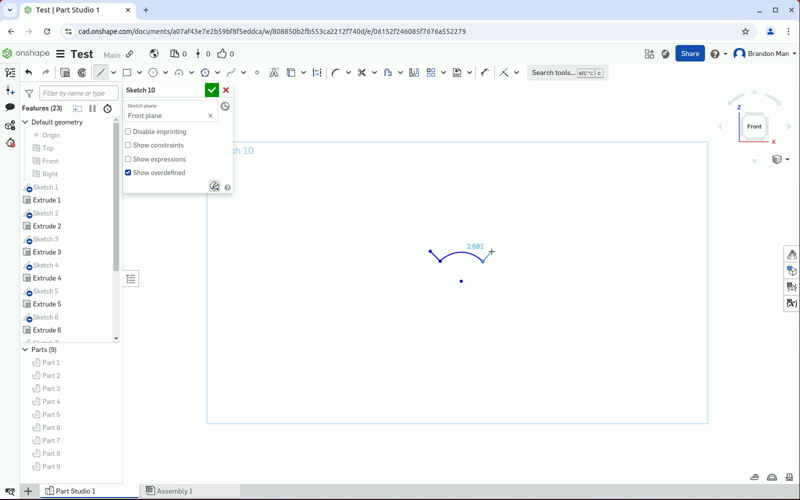
key_up(shift)
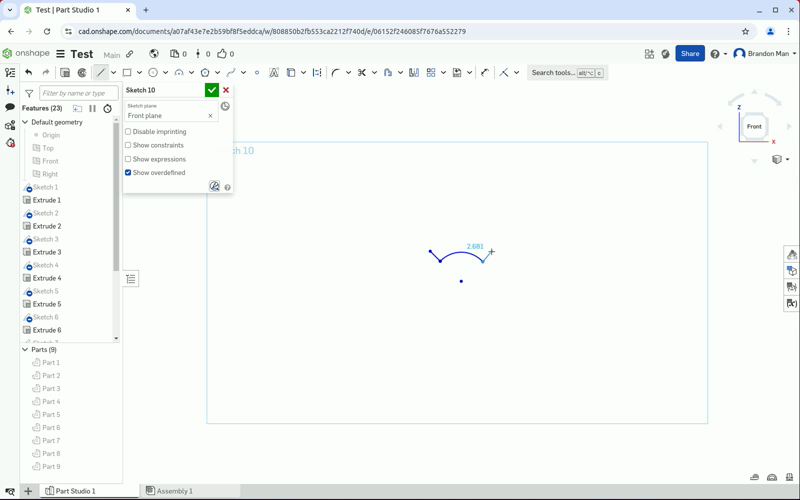
key_down(shift)
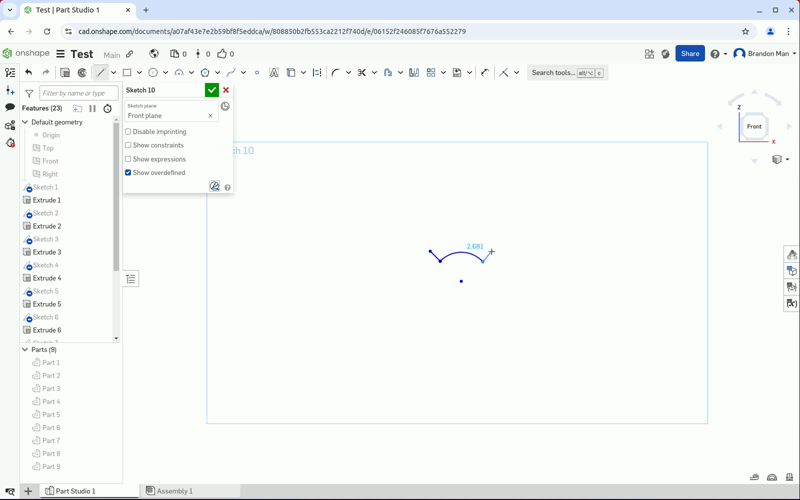
mouse_move(430, 251)
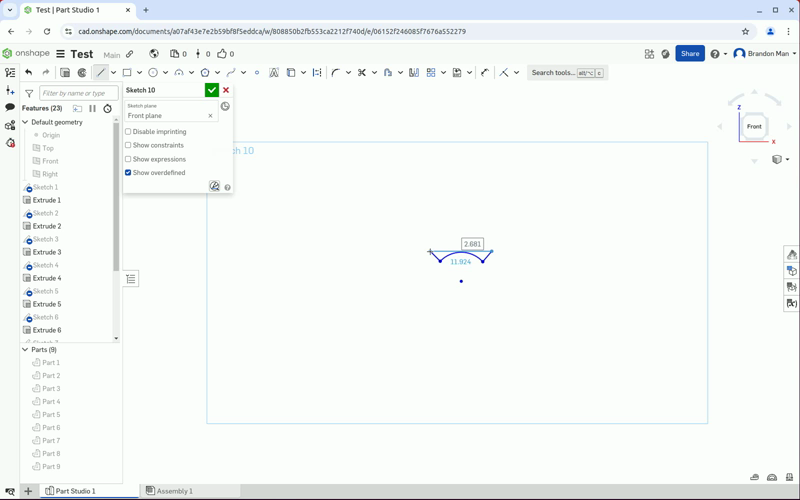
key_up(shift)
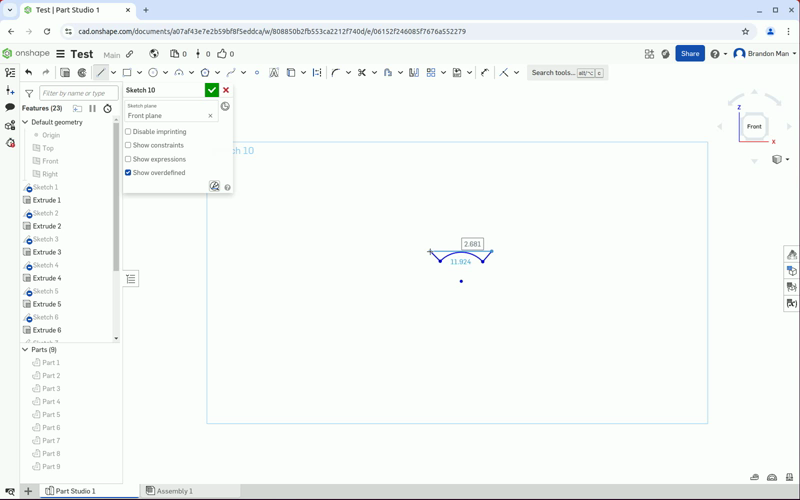
click(430, 251)
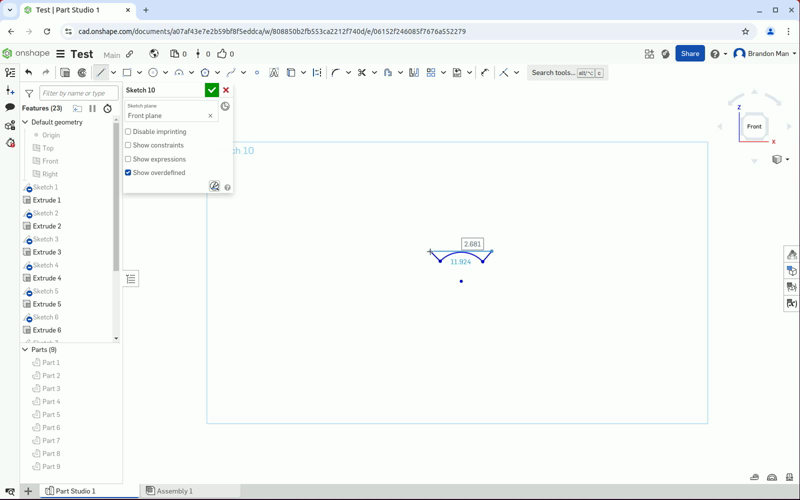
key(esc)
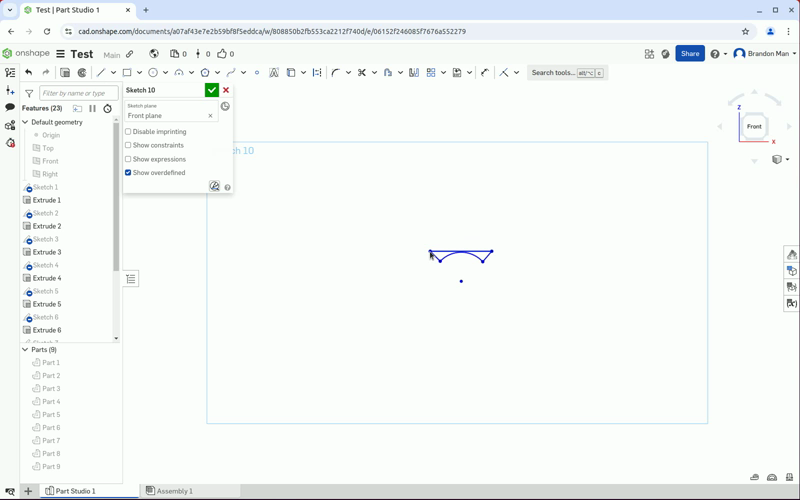
mouse_move(441, 254)
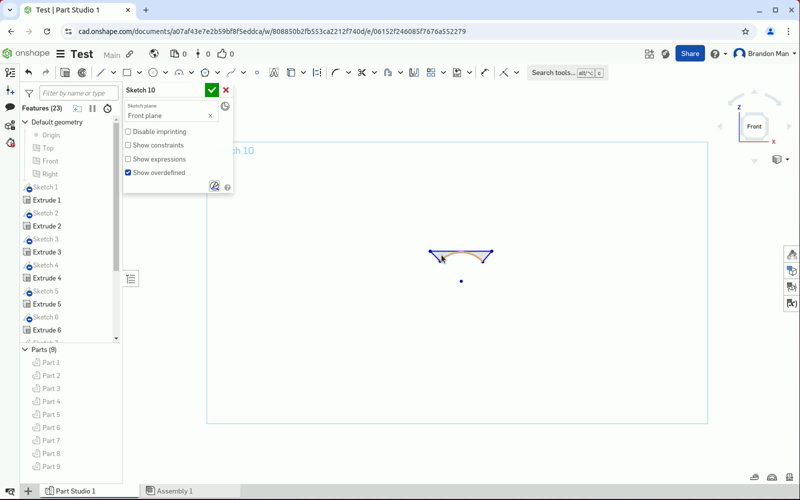
scroll(6)
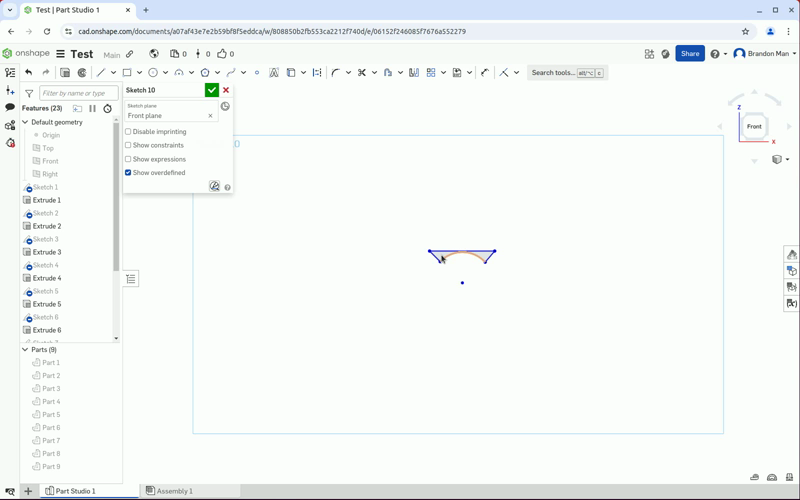
scroll(6)
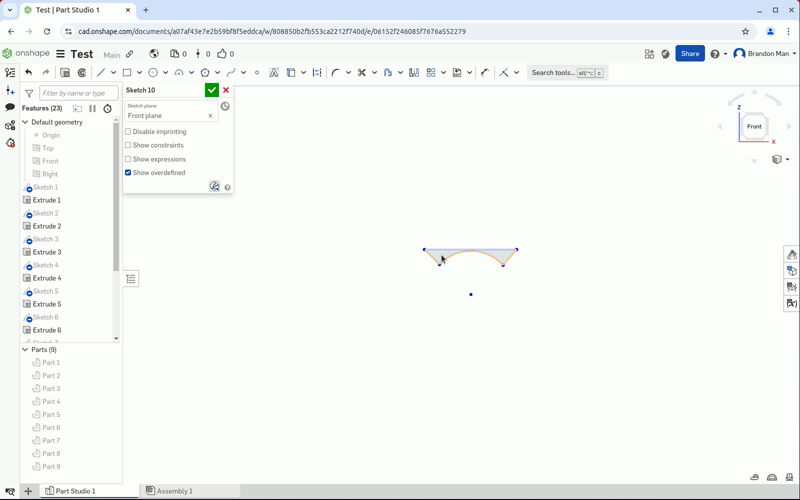
scroll(6)
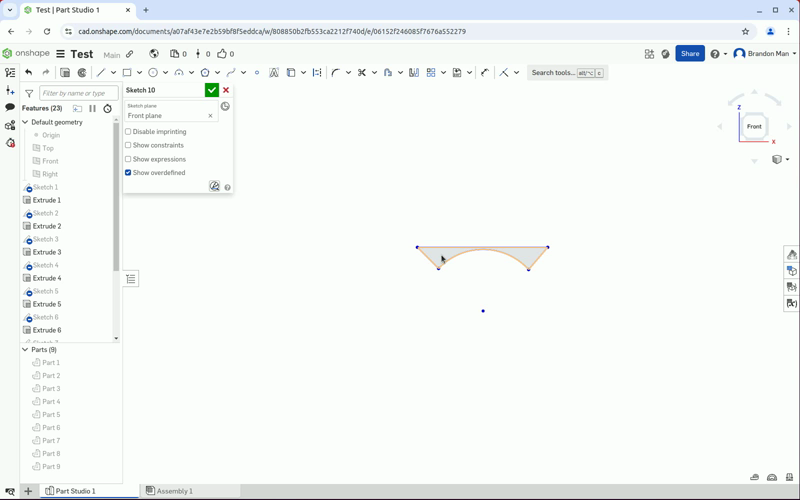
scroll(6)
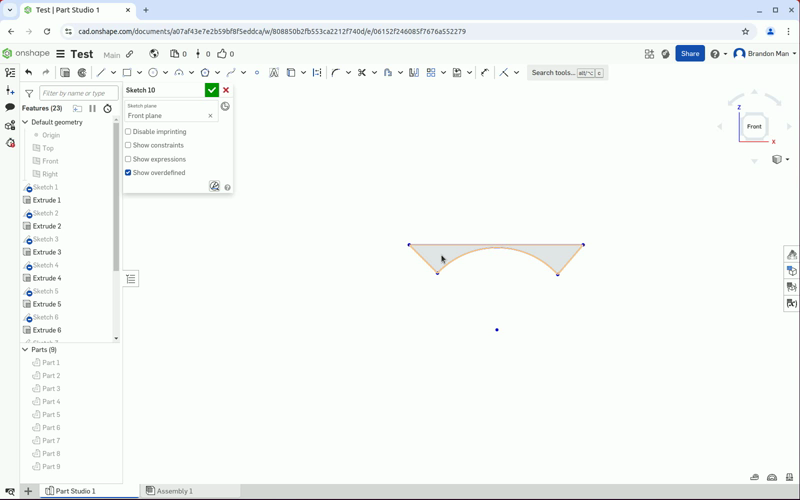
scroll(6)
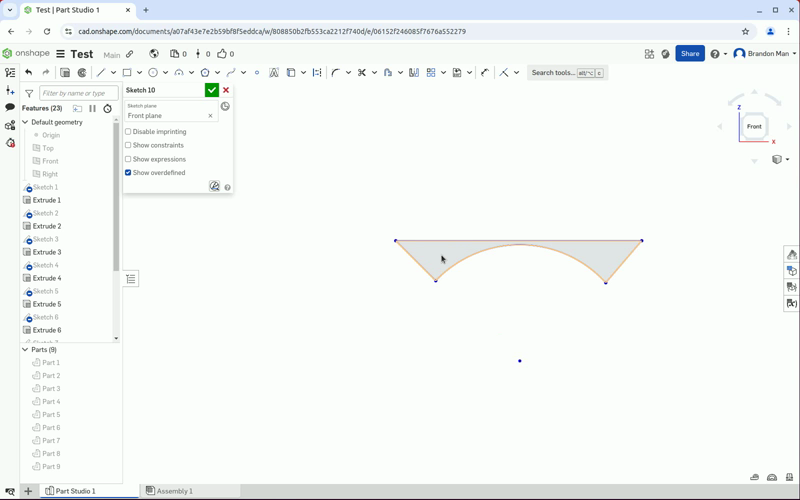
scroll(6)
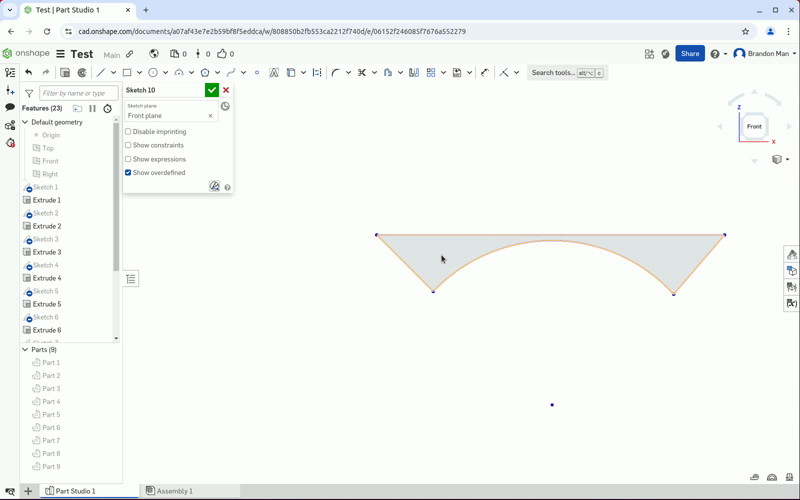
scroll(6)
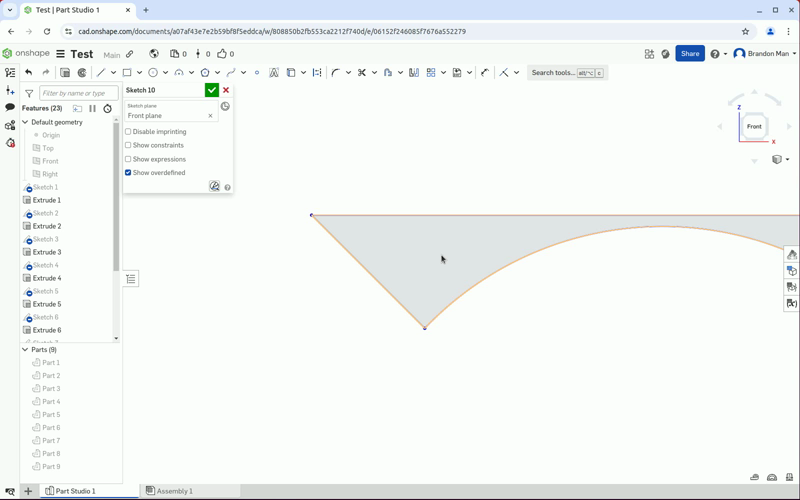
click(441, 254)
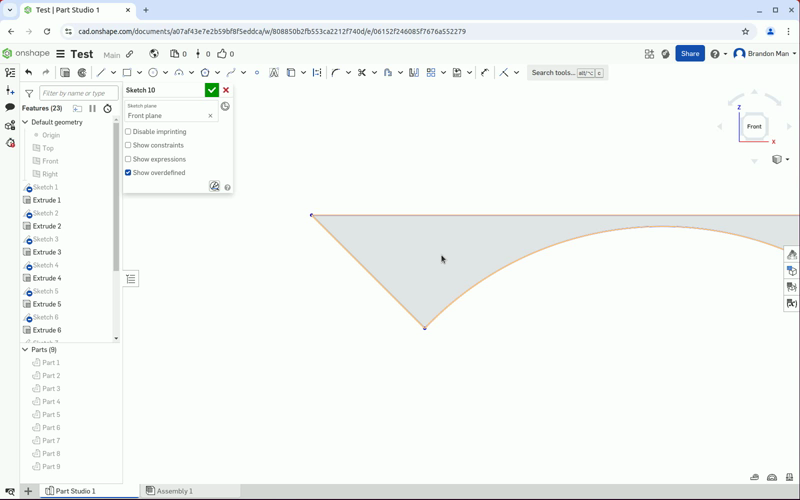
scroll(-6)
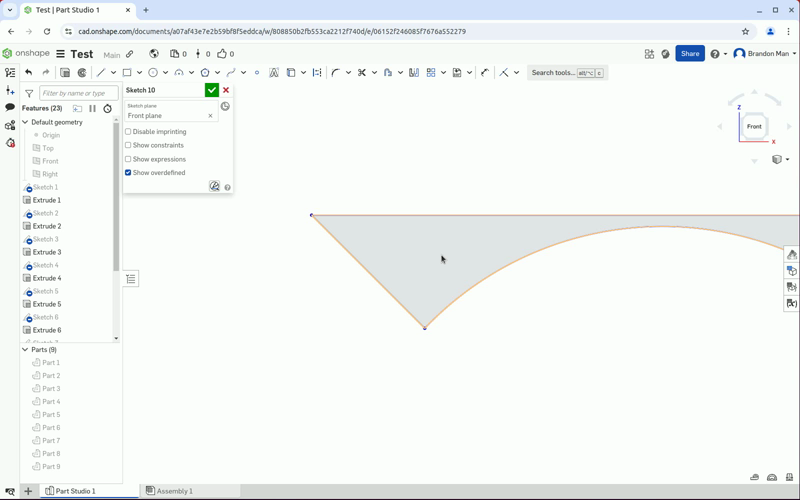
scroll(-6)
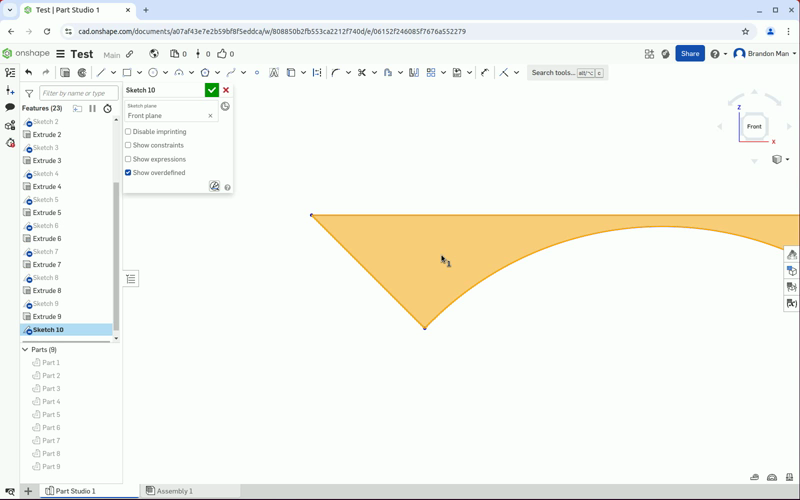
scroll(-6)
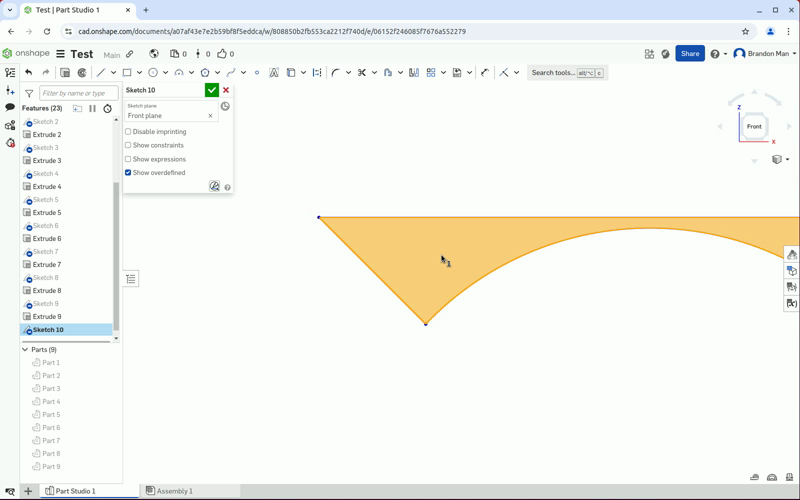
scroll(-6)
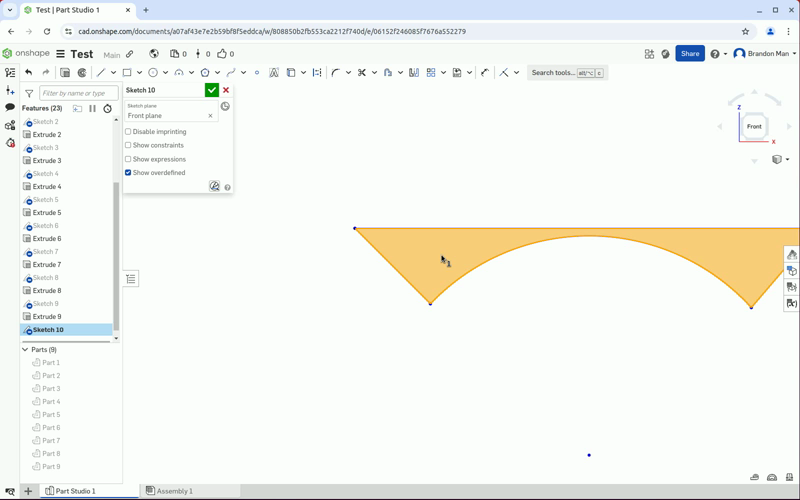
scroll(-6)
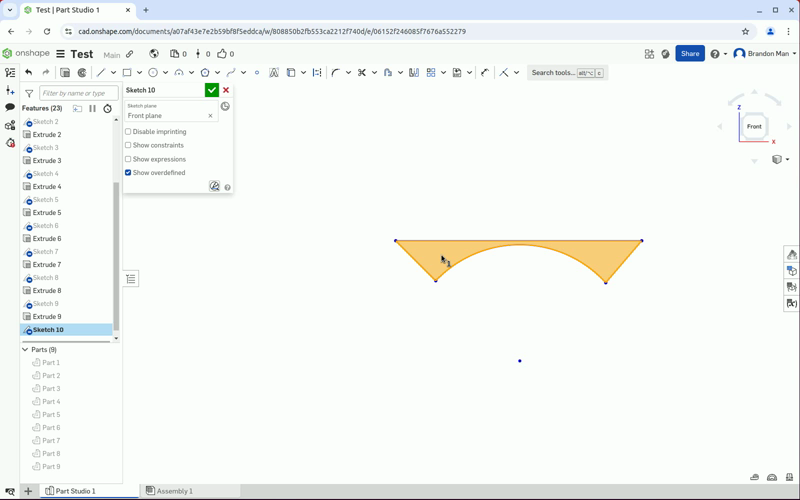
scroll(-6)
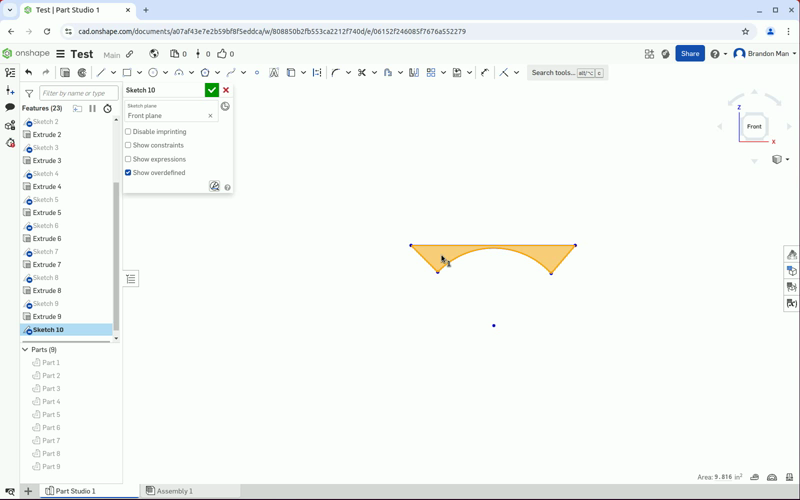
scroll(-6)
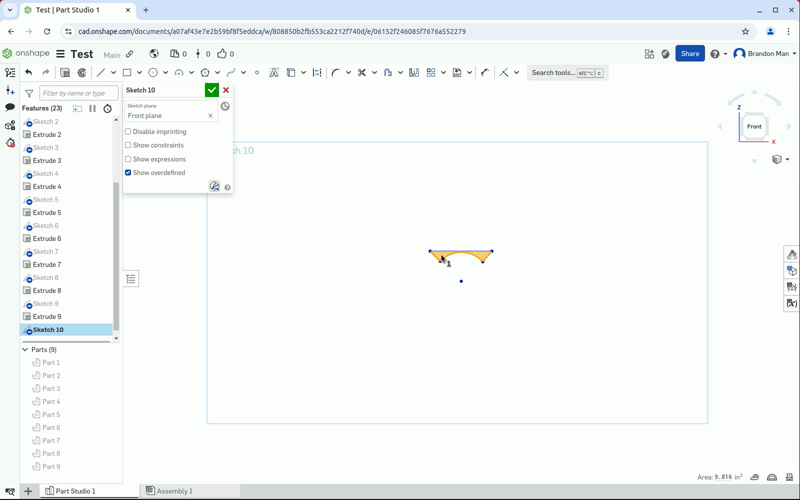
mouse_move(73, 352)
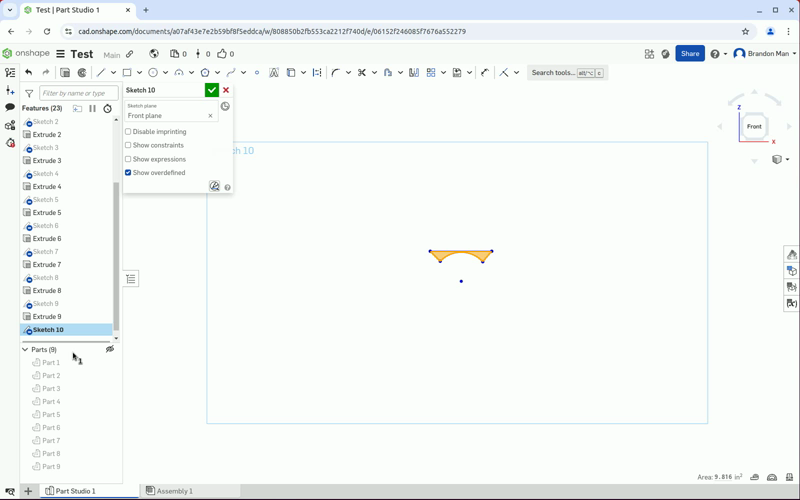
key(shift+y)
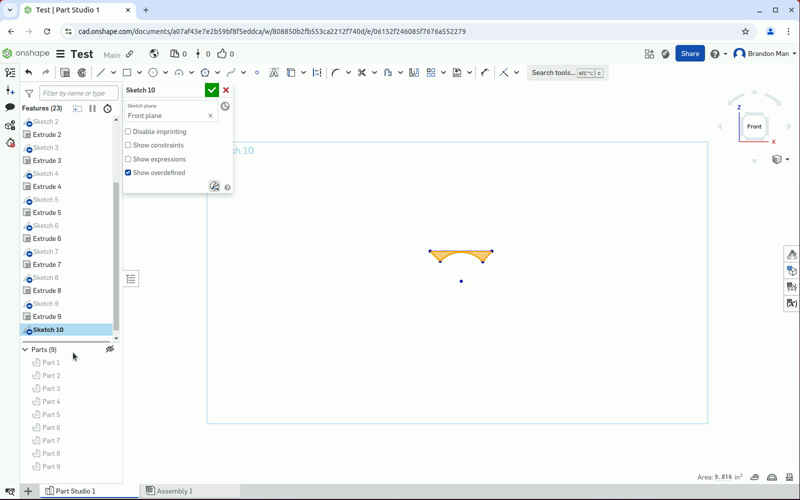
key(shift+e)
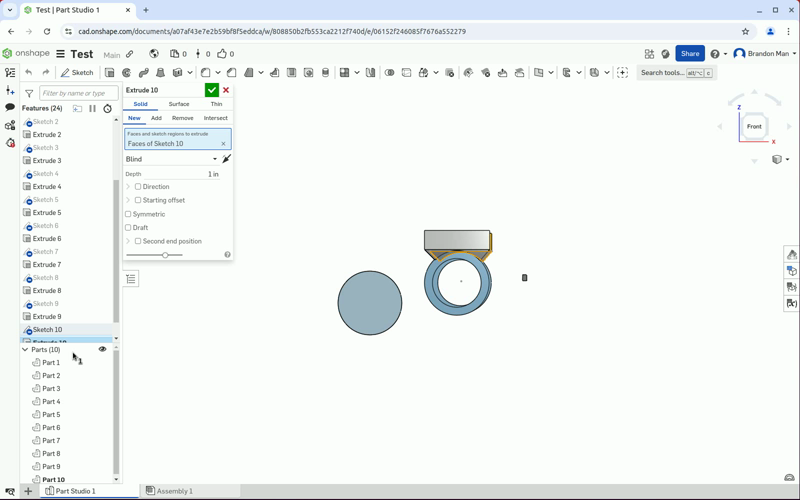
mouse_move(143, 106)
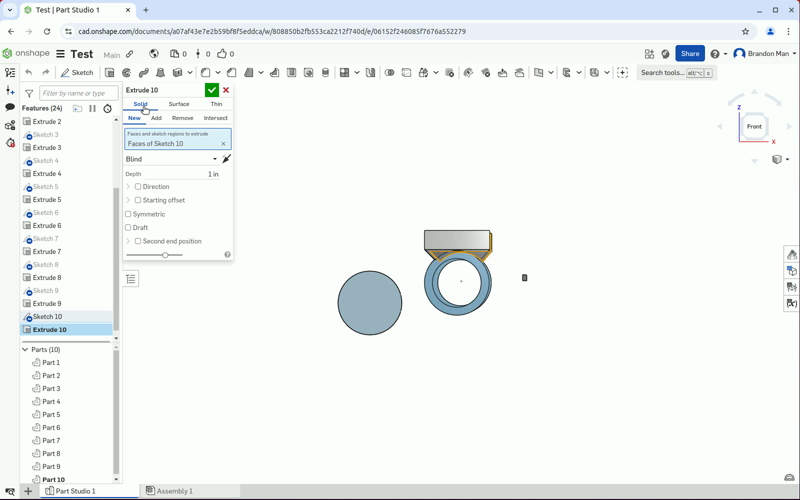
click(143, 106)
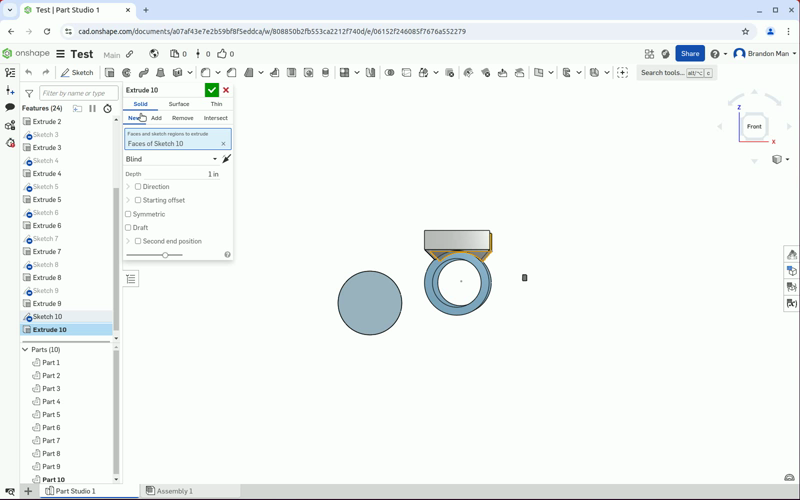
mouse_move(137, 120)
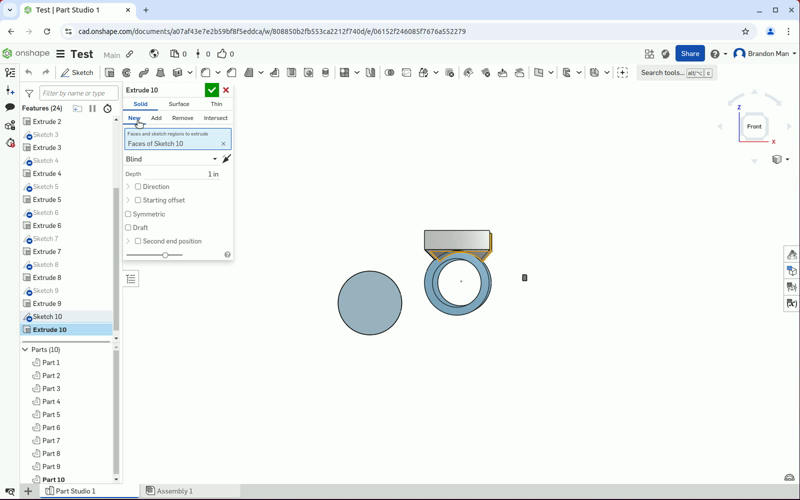
click(137, 120)
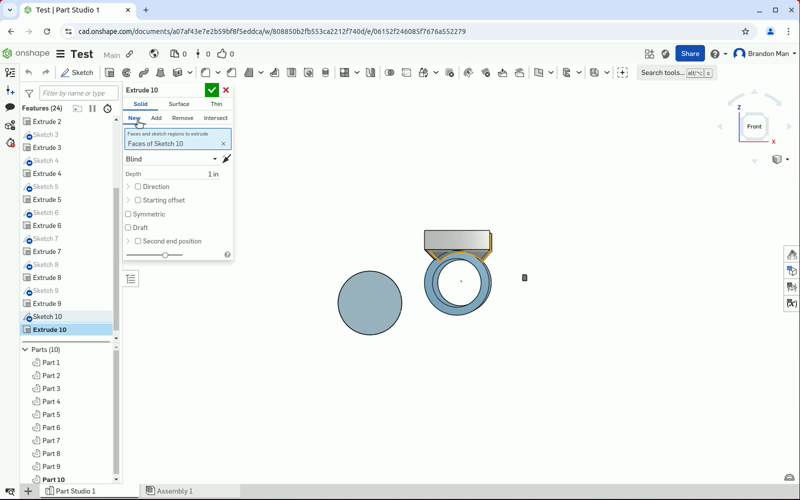
key(tab, 4)
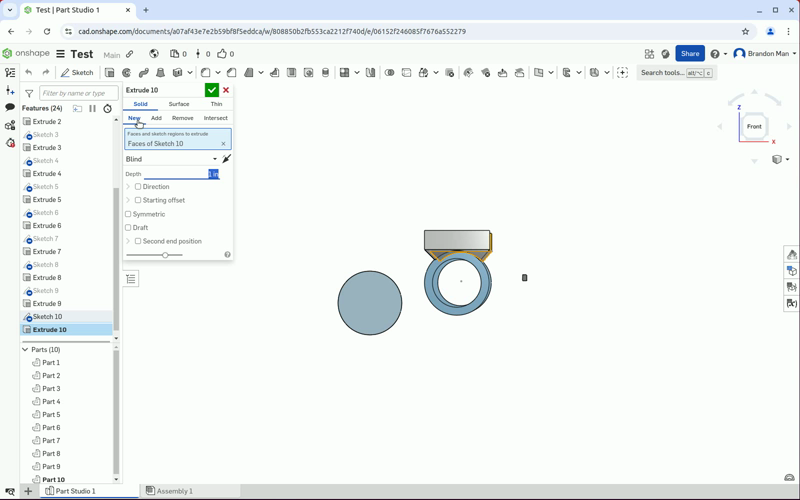
text(0.241)
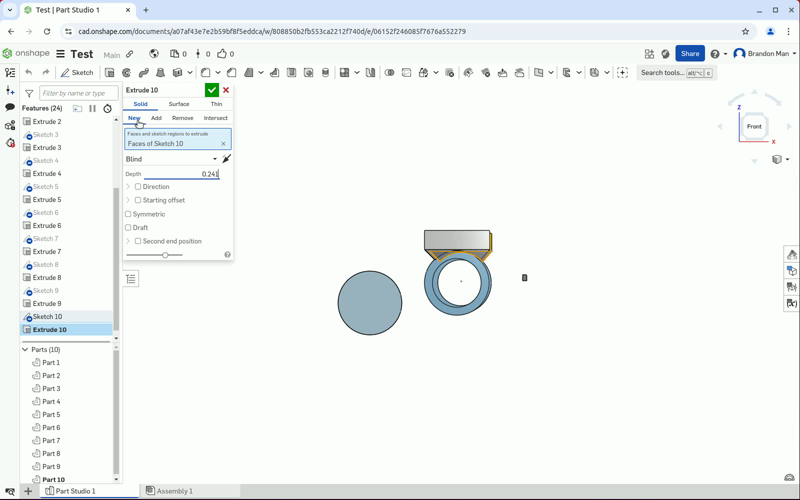
key(enter)
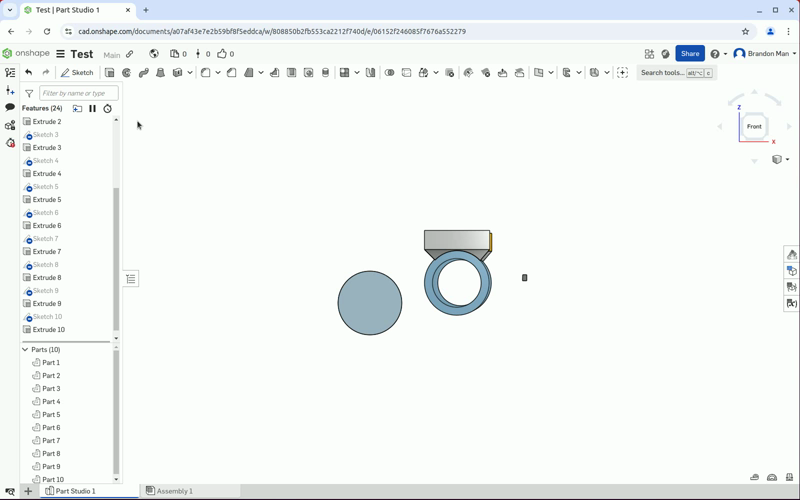
key(shift+h)
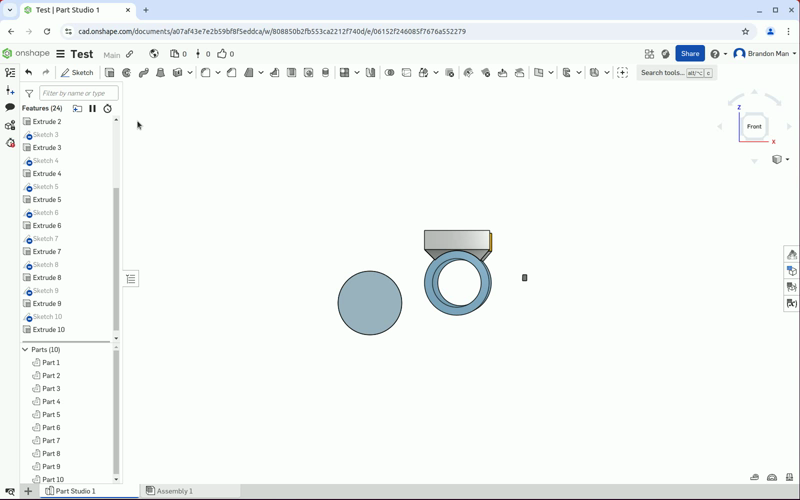
key(shift+h)
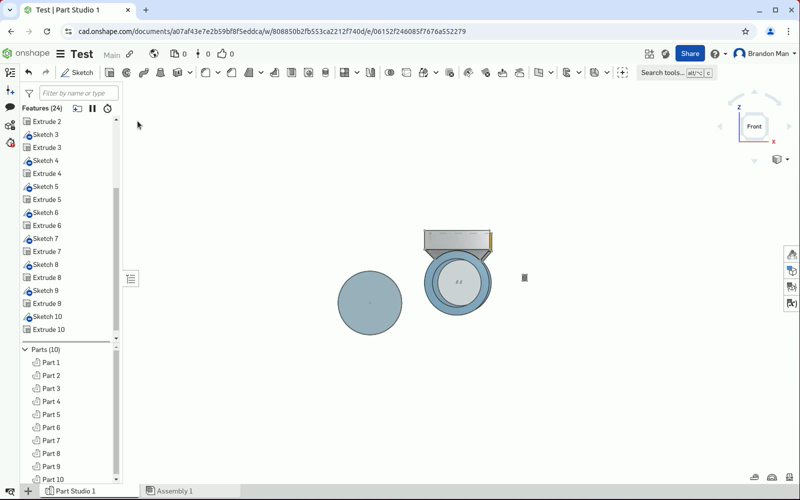
key(shift+7)
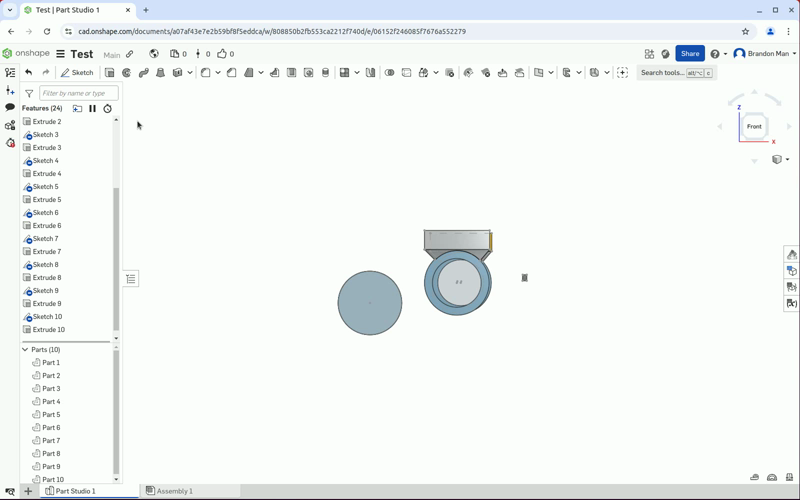
key(left, 2)
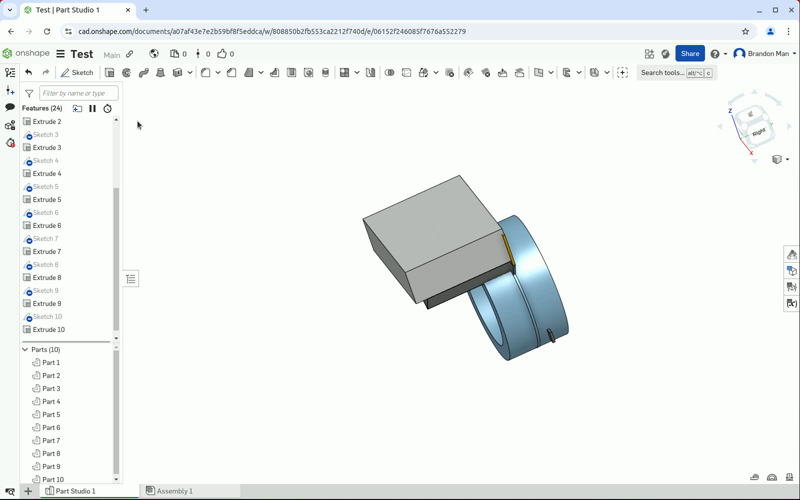
key(down, 2)
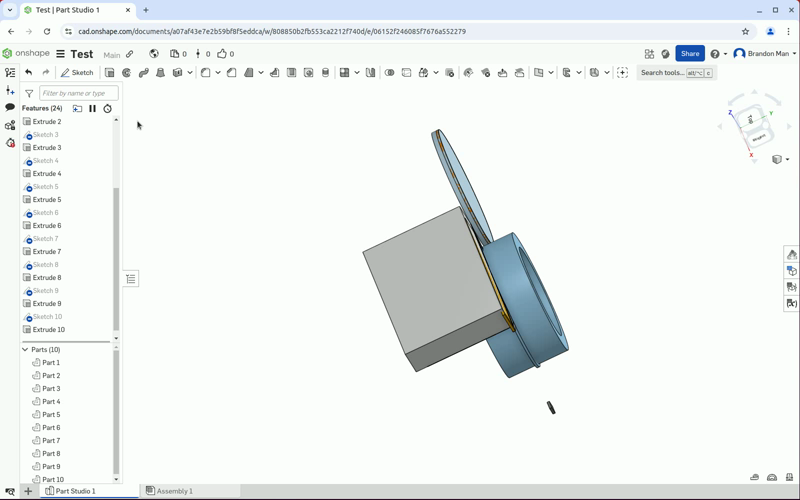
key(up, 2)
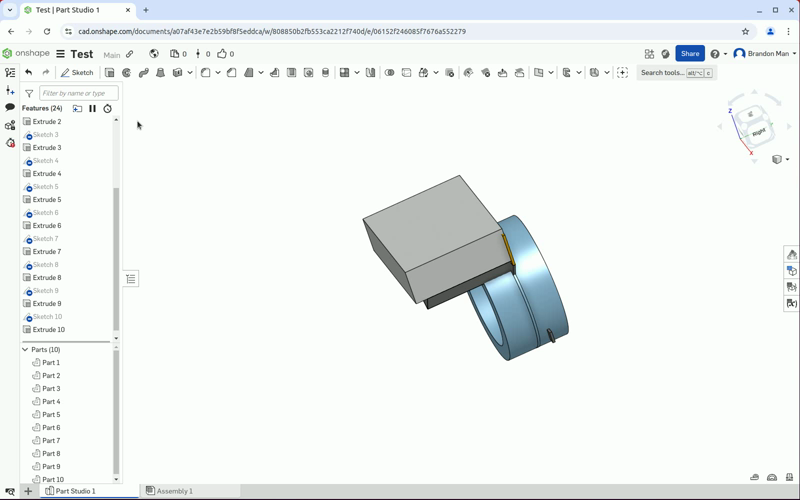
key(right, 2)
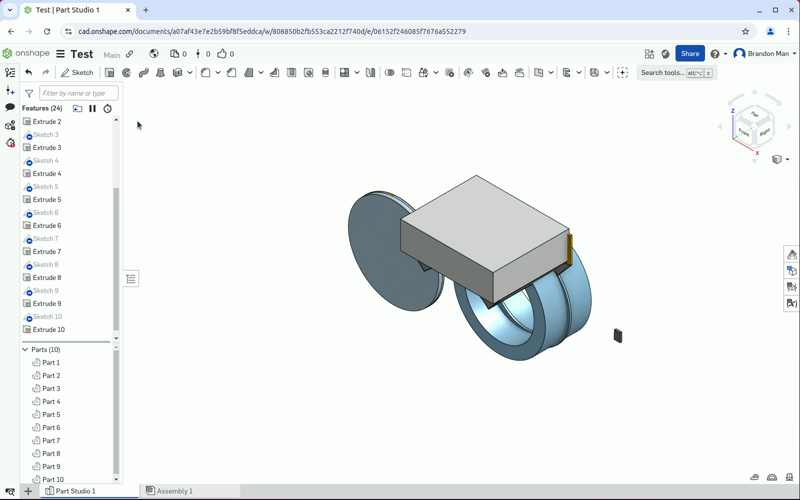
mouse_move(69, 85)
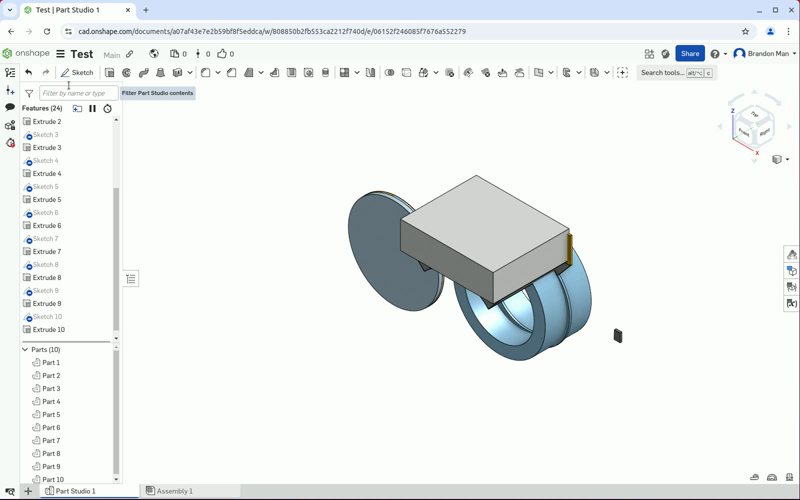
click(69, 85)